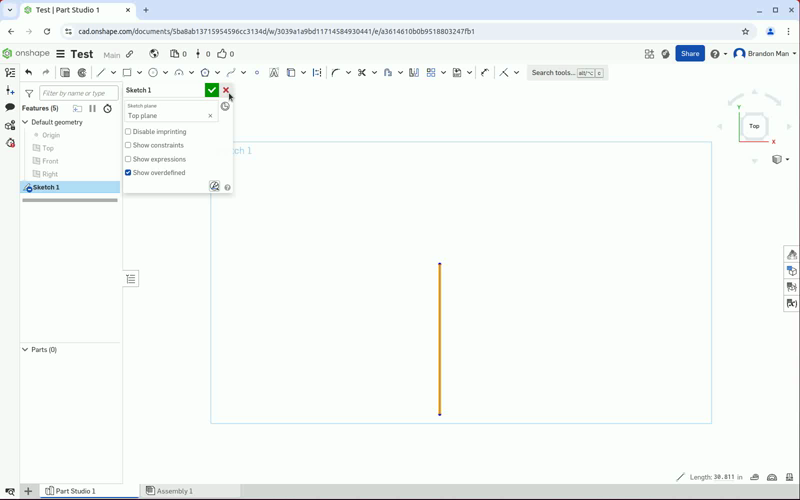
key(shift+h)
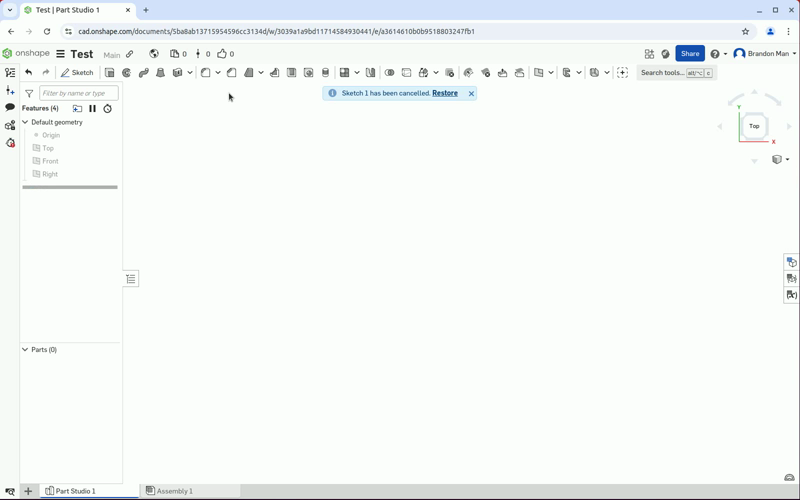
mouse_move(73, 352)
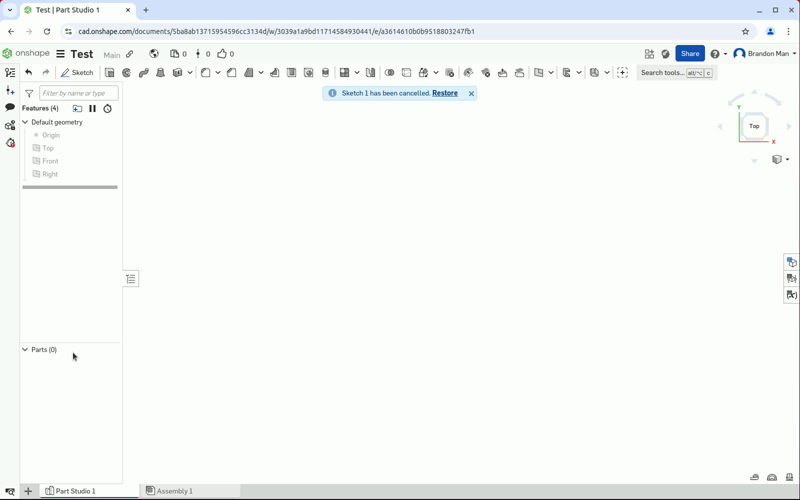
key(y)
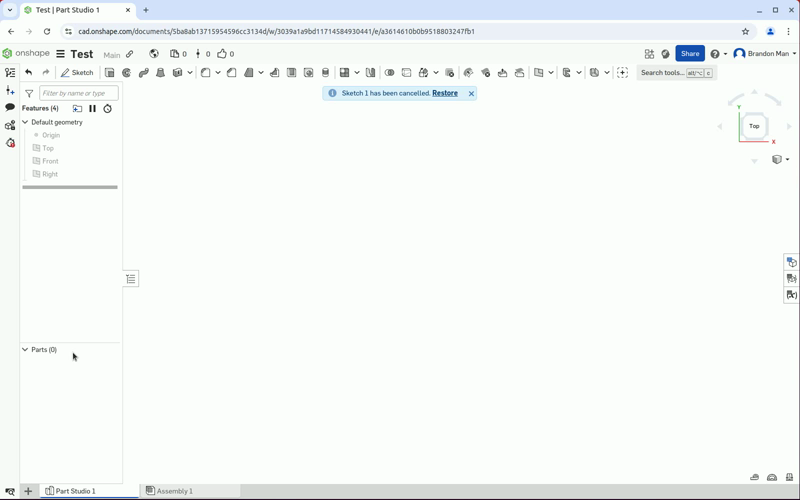
key(shift+p)
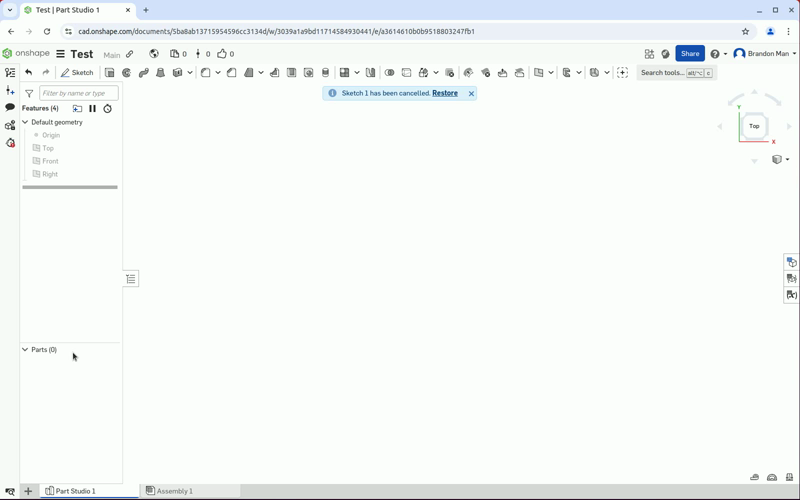
key(space)
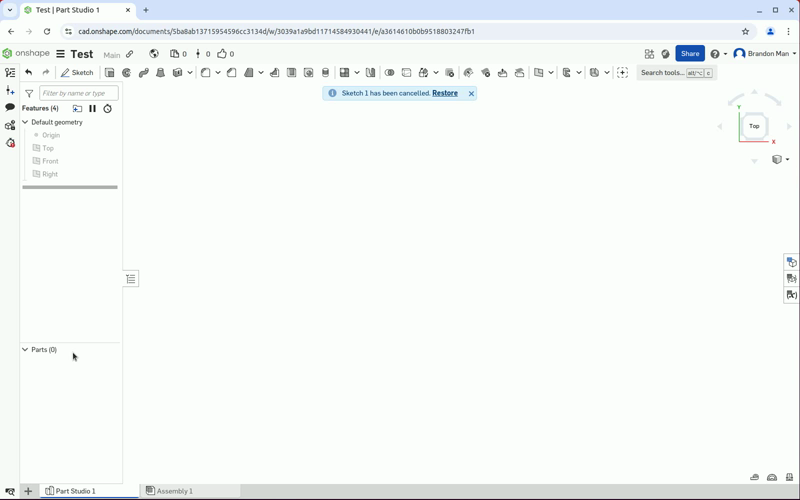
key_down(shift)
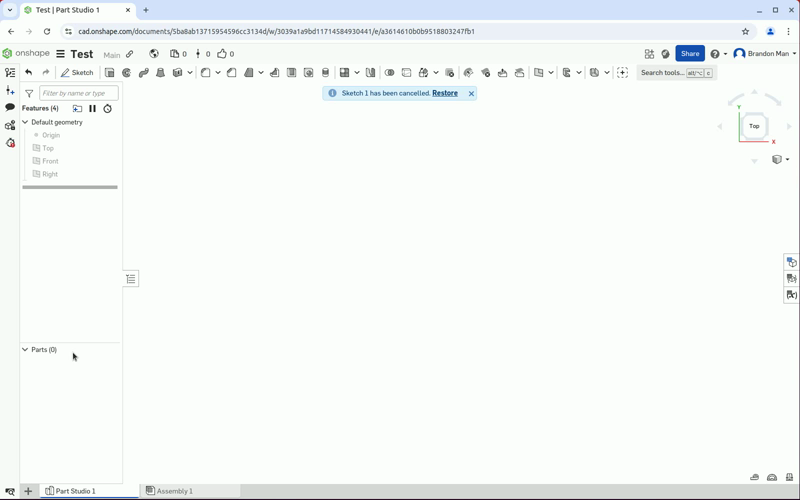
key(up)
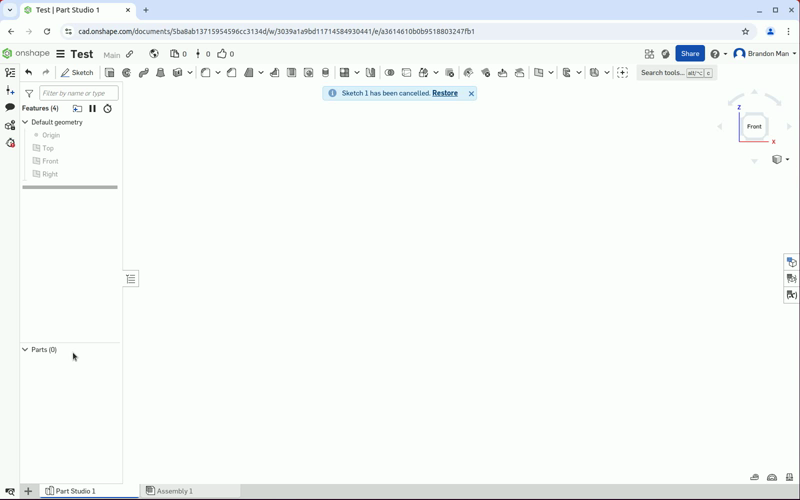
key_up(shift)
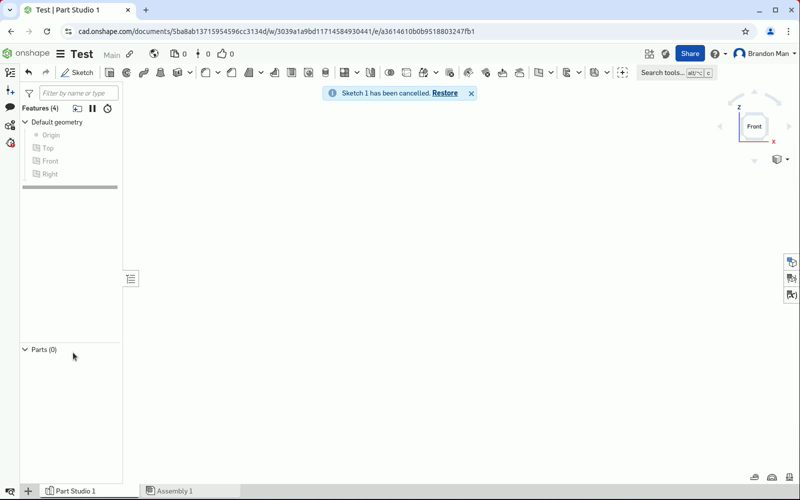
mouse_move(73, 352)
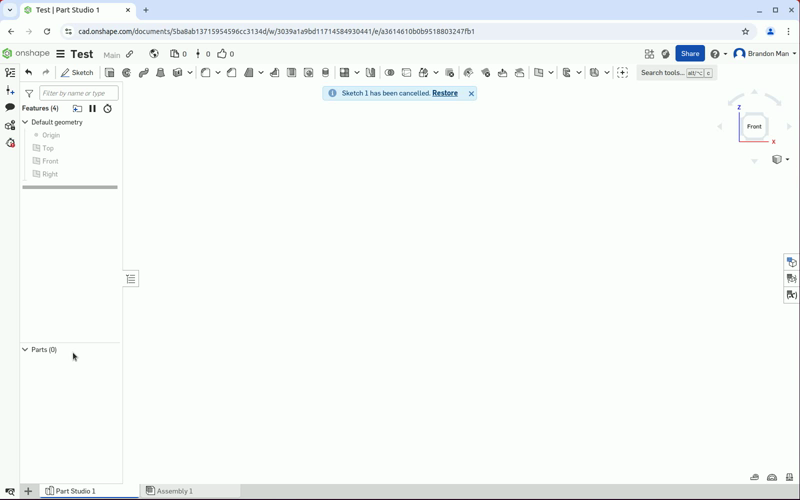
key(shift+y)
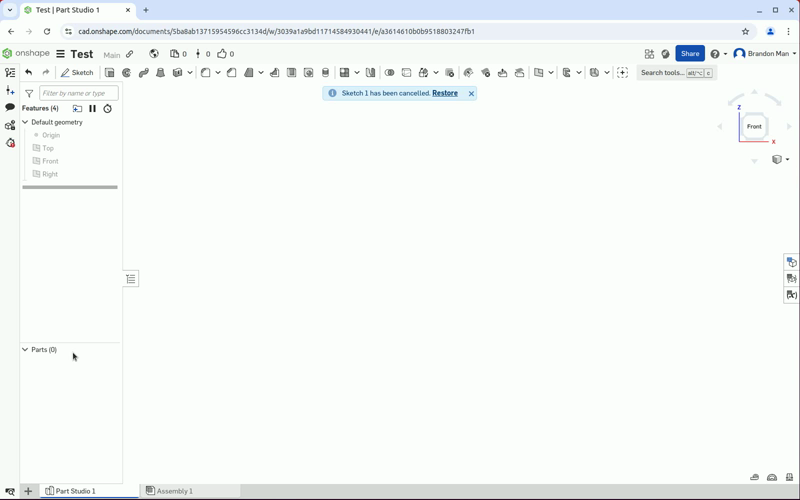
key(shift+s)
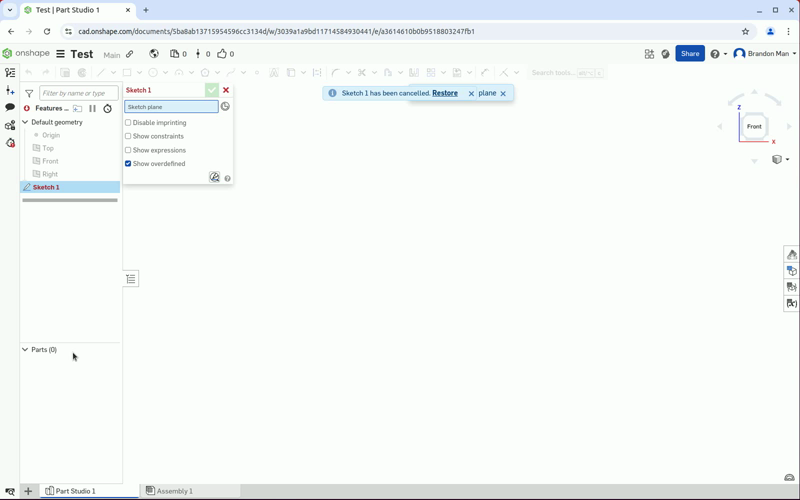
mouse_move(73, 163)
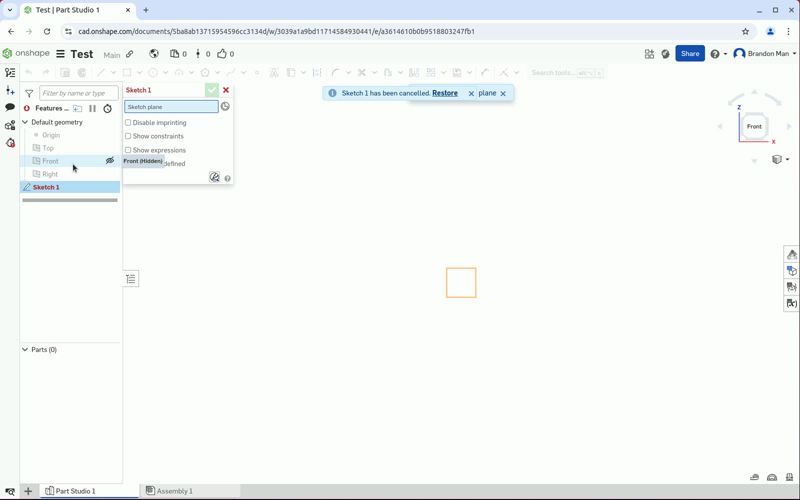
click(73, 163)
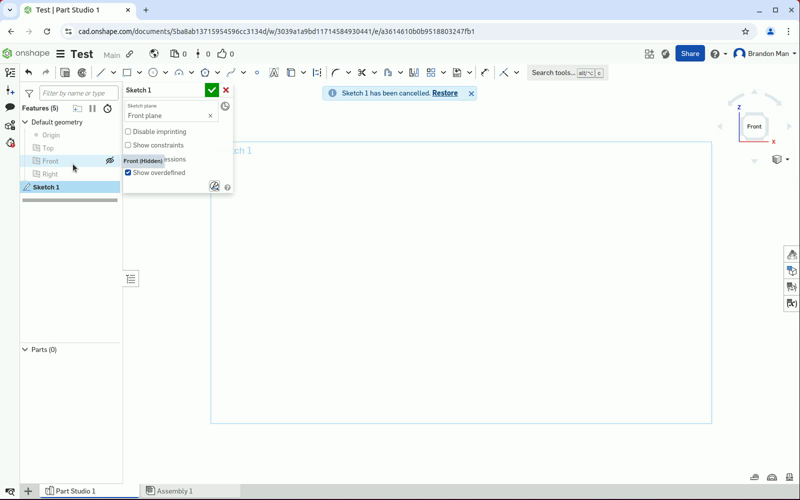
mouse_move(73, 352)
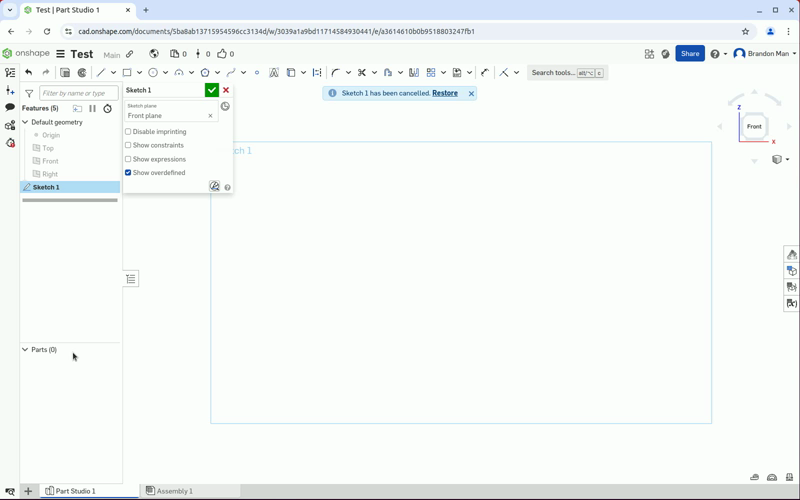
key(y)
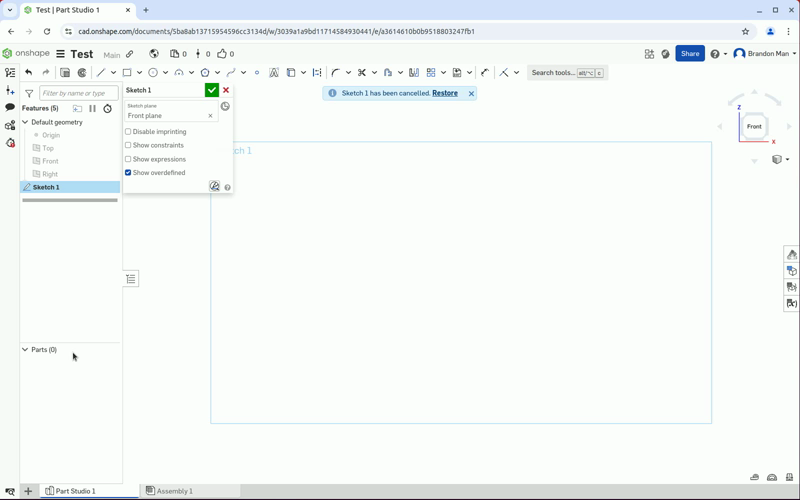
key(c)
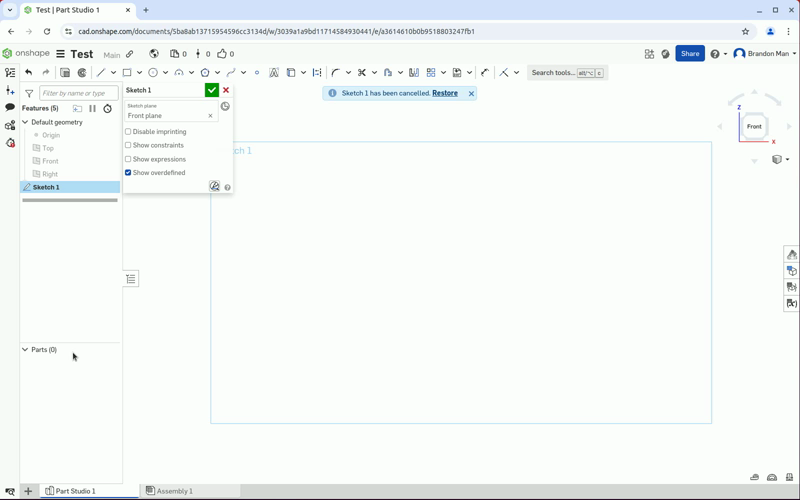
key_down(shift)
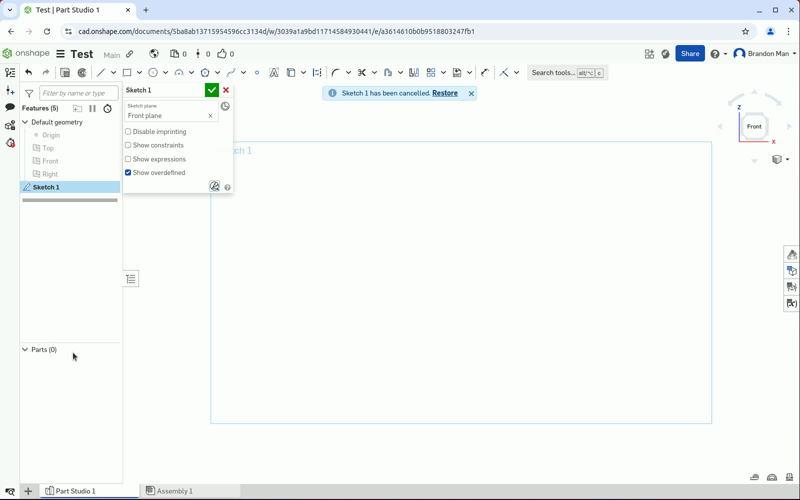
mouse_move(461, 225)
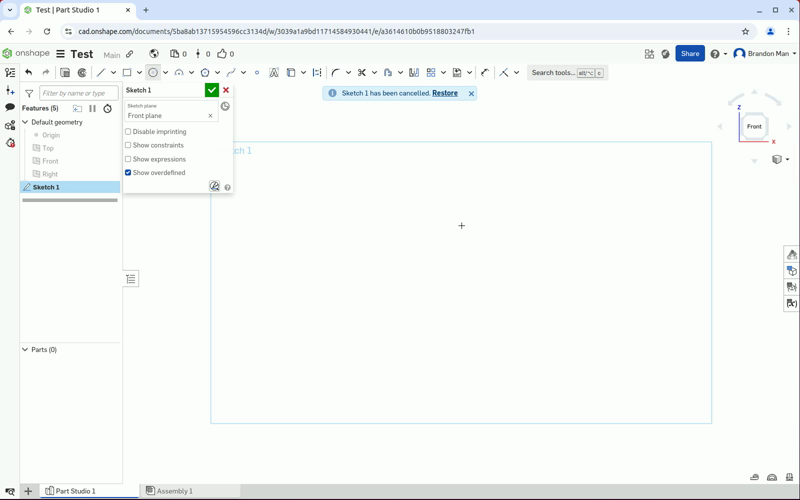
click(461, 225)
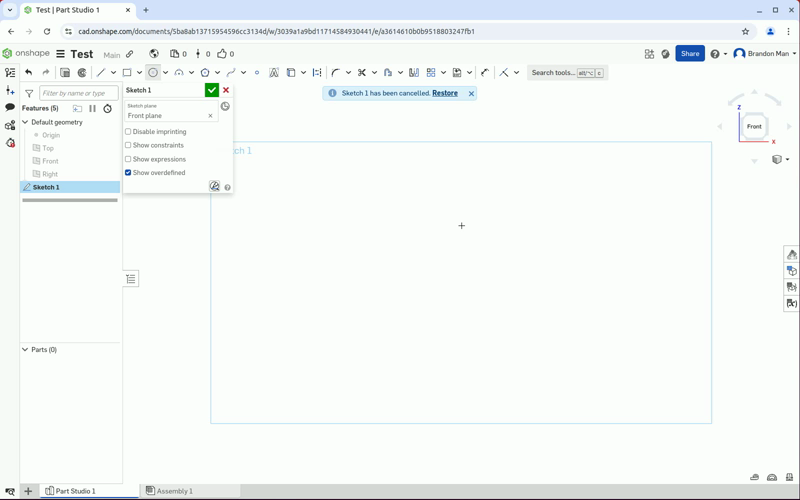
key_up(shift)
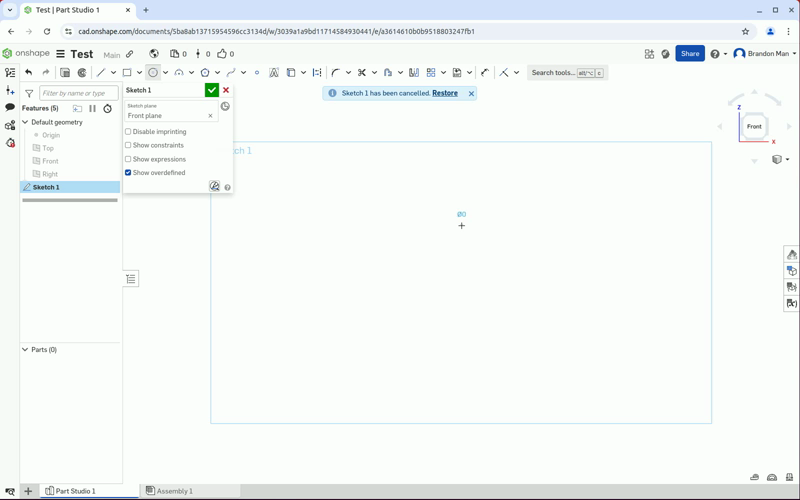
mouse_move(477, 225)
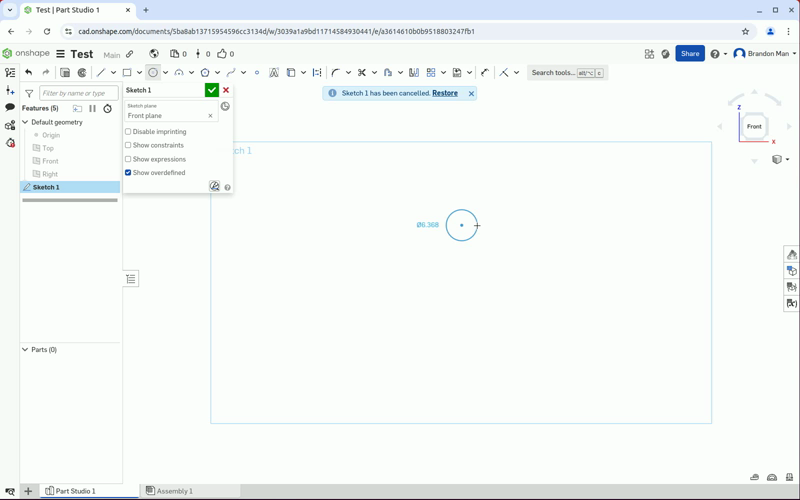
click(477, 225)
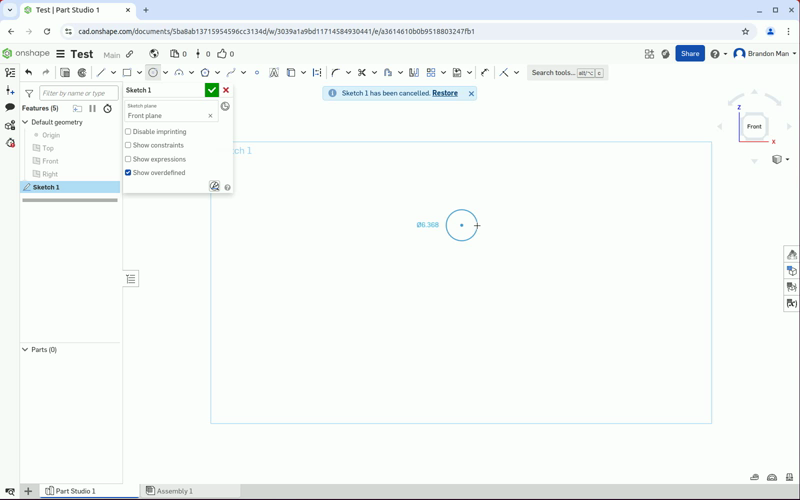
key(esc)
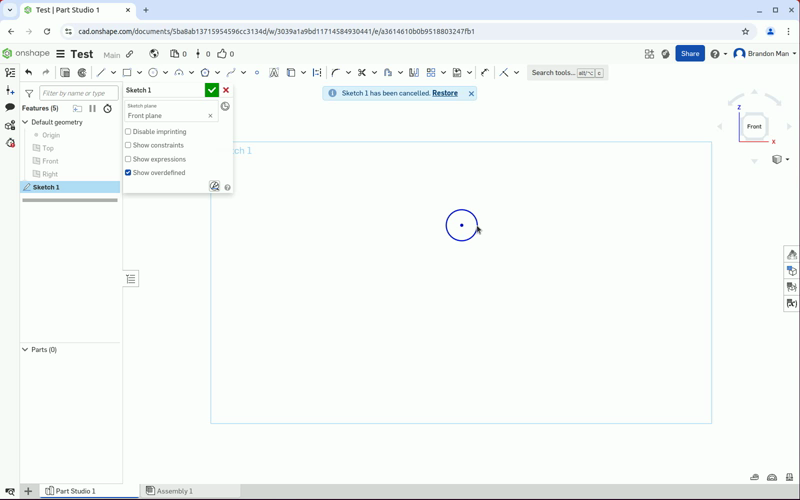
key(c)
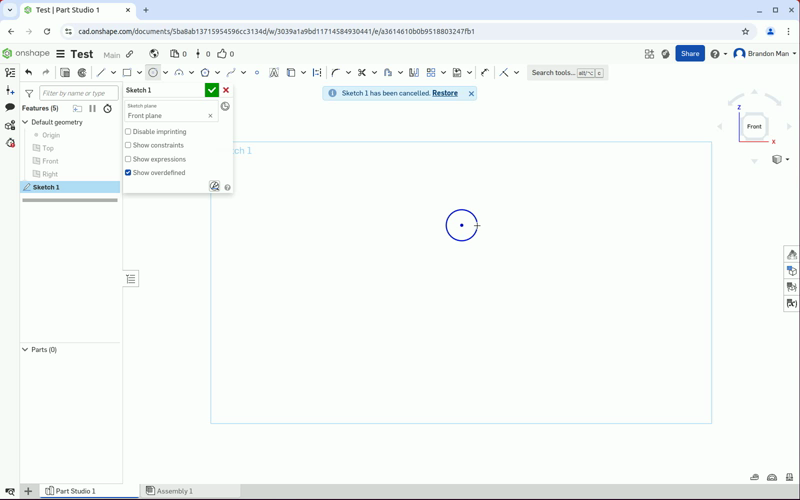
key_down(shift)
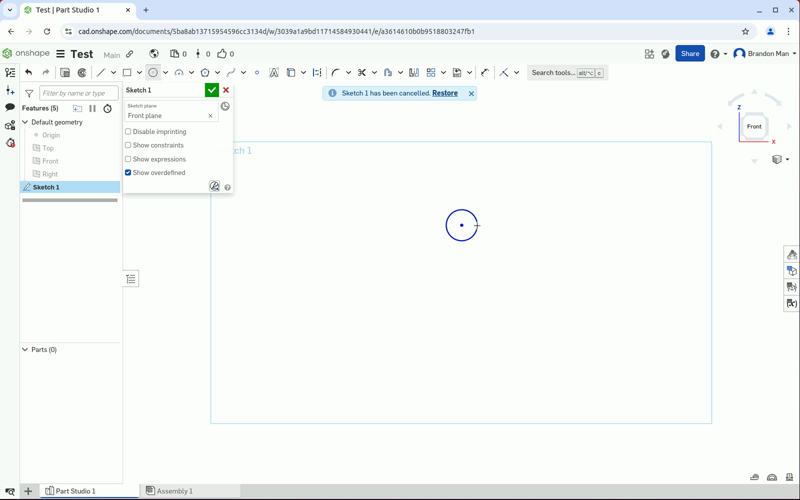
mouse_move(461, 225)
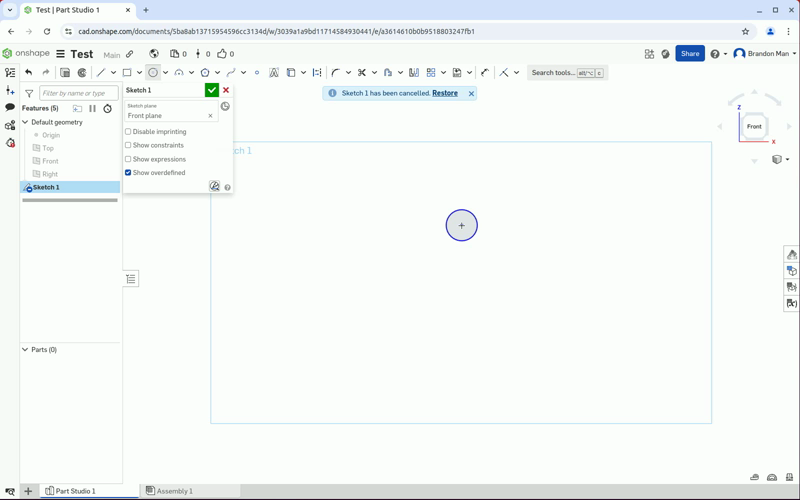
click(461, 225)
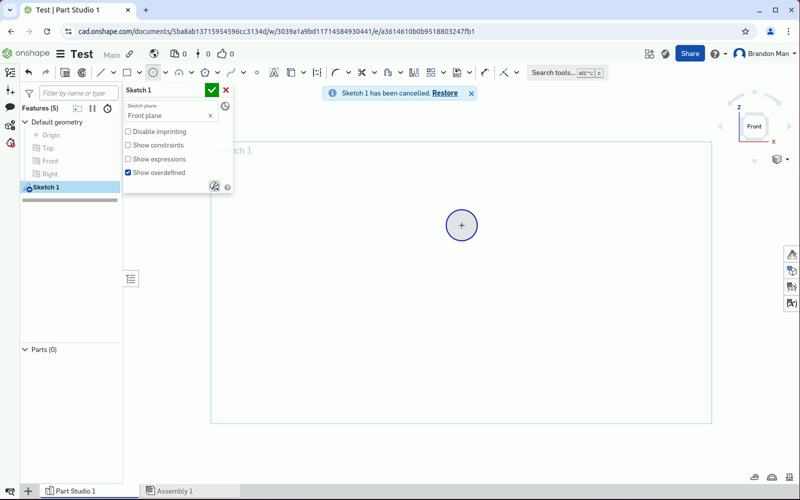
key_up(shift)
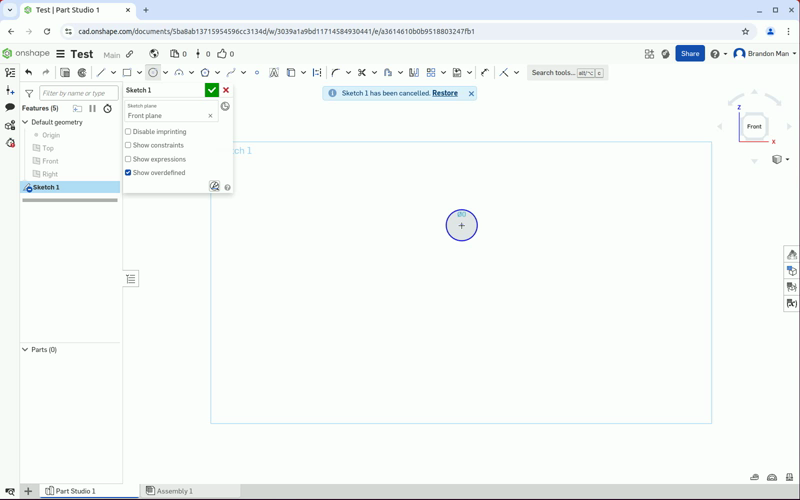
mouse_move(463, 225)
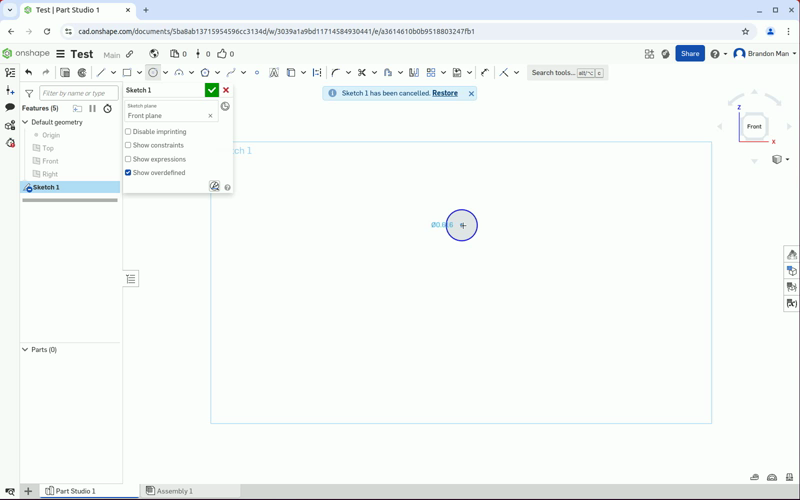
scroll(6)
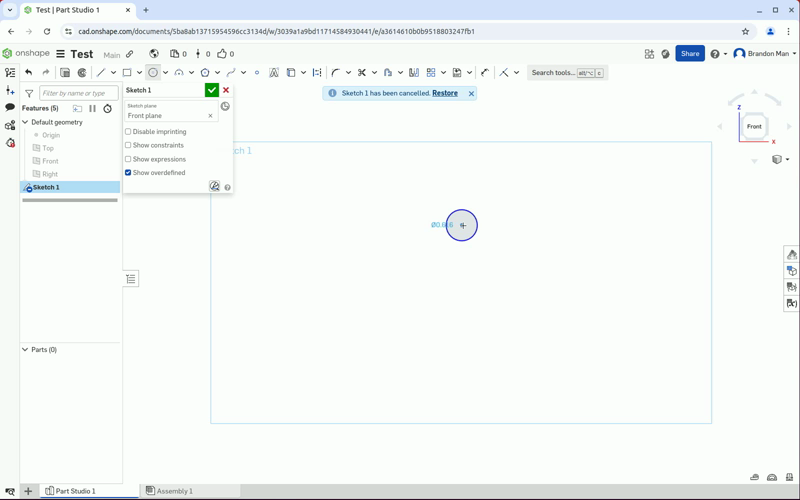
scroll(6)
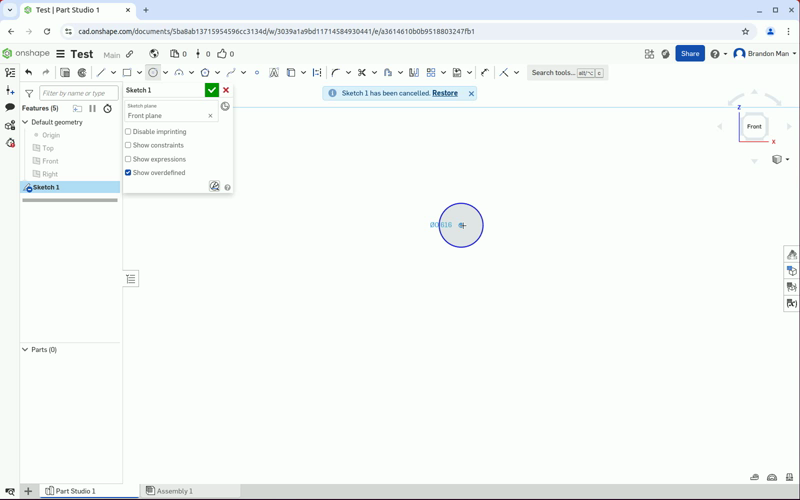
scroll(6)
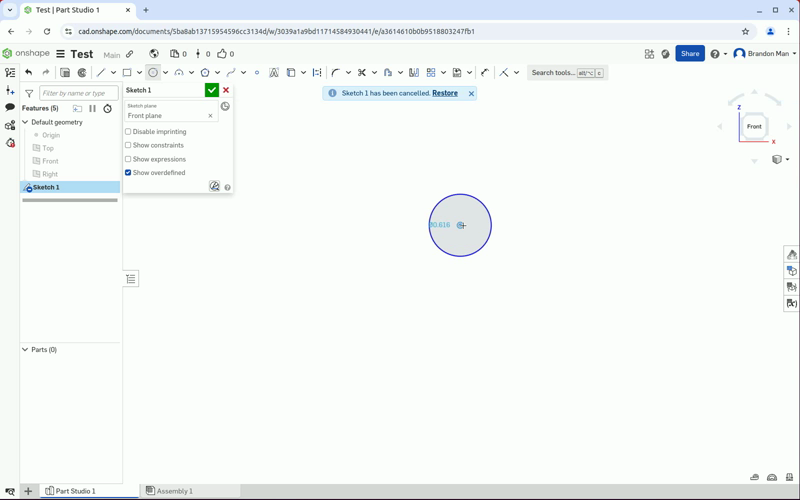
scroll(6)
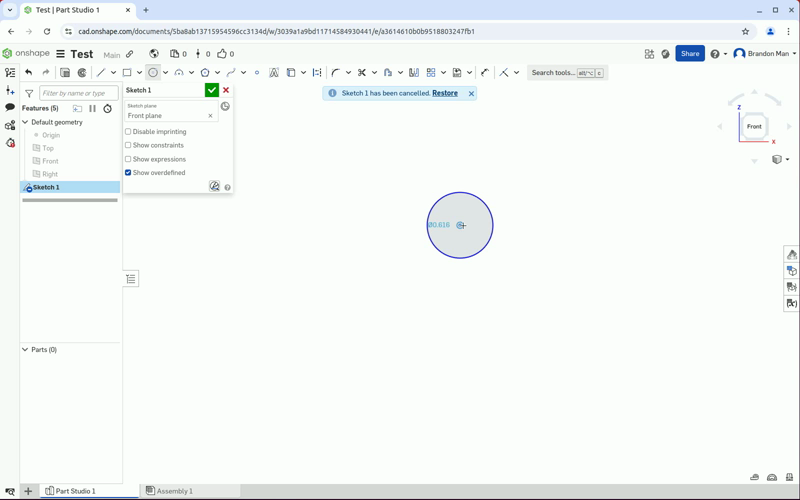
scroll(6)
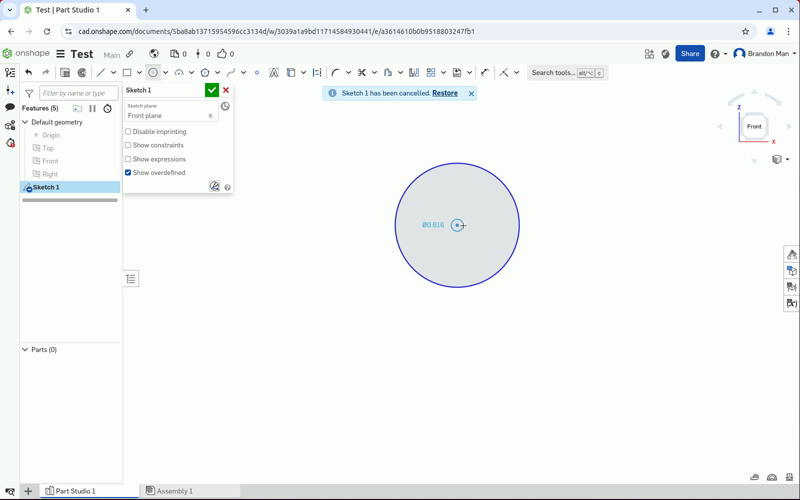
scroll(6)
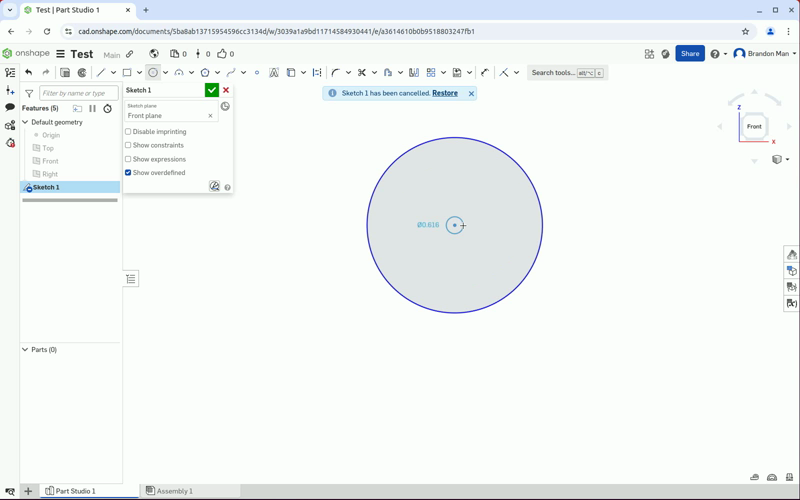
scroll(6)
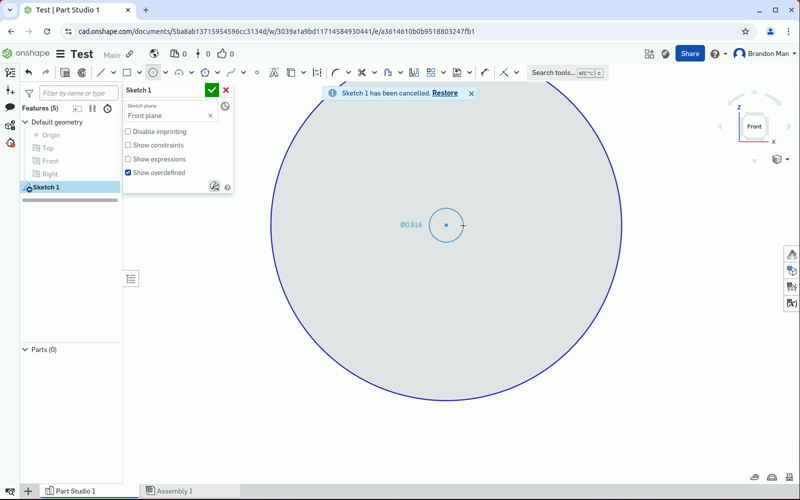
click(463, 225)
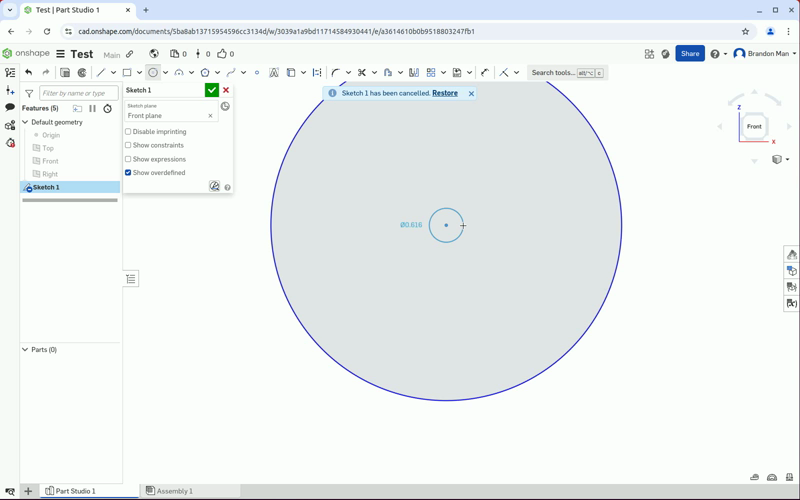
scroll(-6)
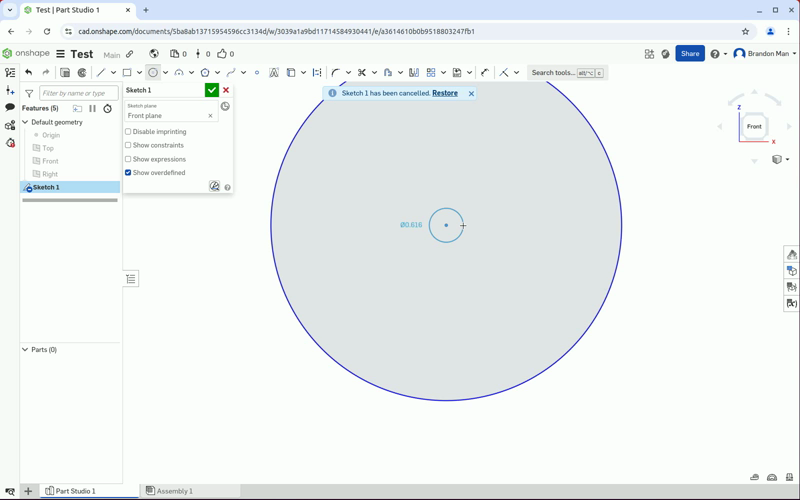
scroll(-6)
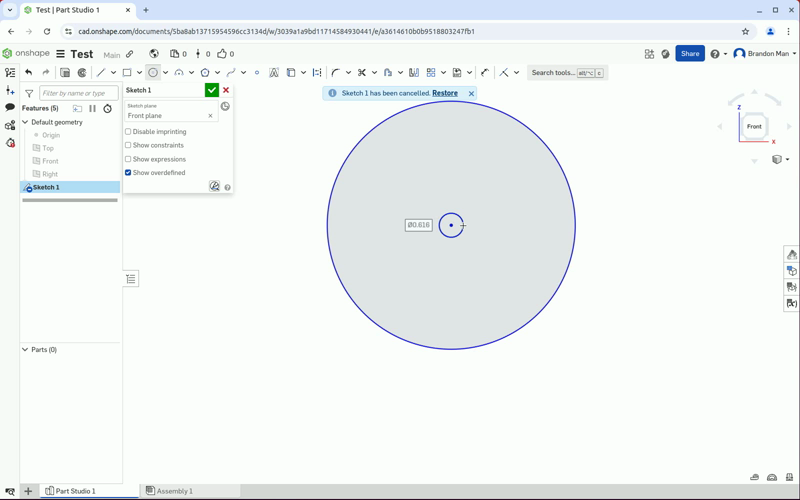
scroll(-6)
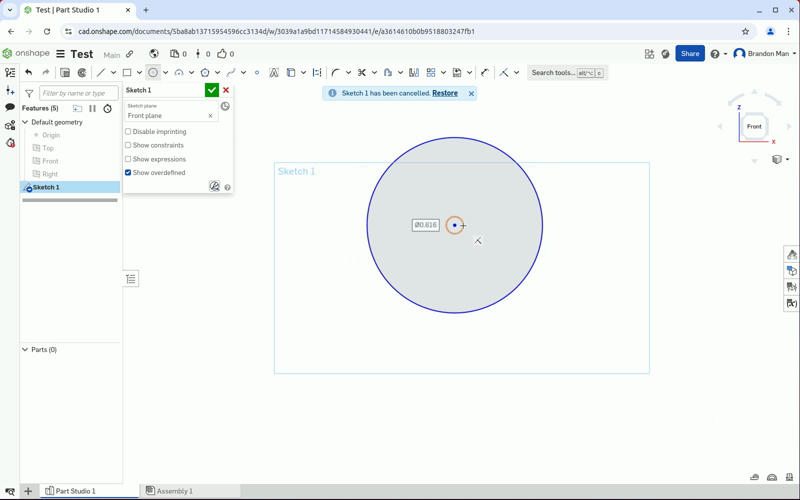
scroll(-6)
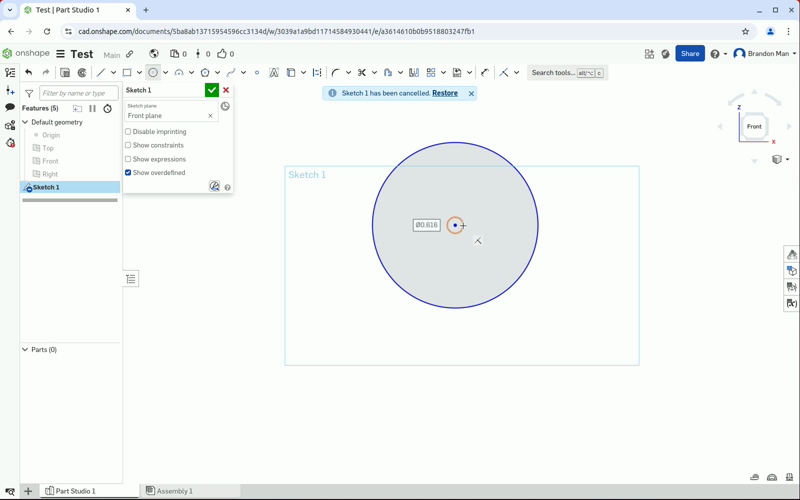
scroll(-6)
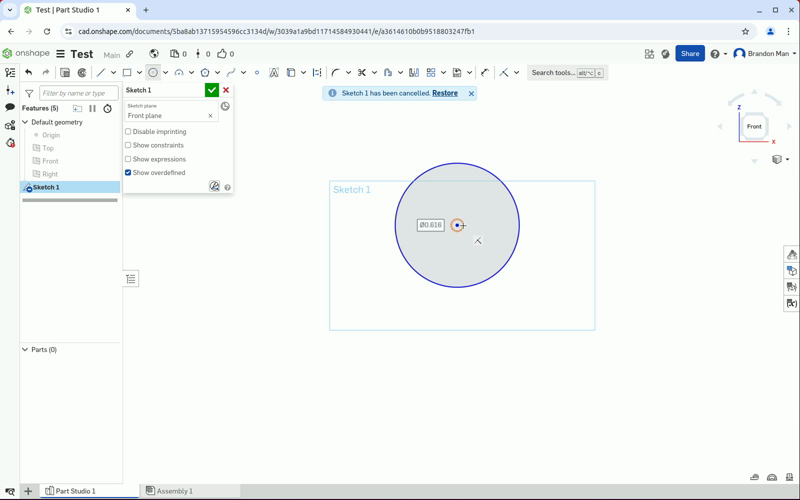
scroll(-6)
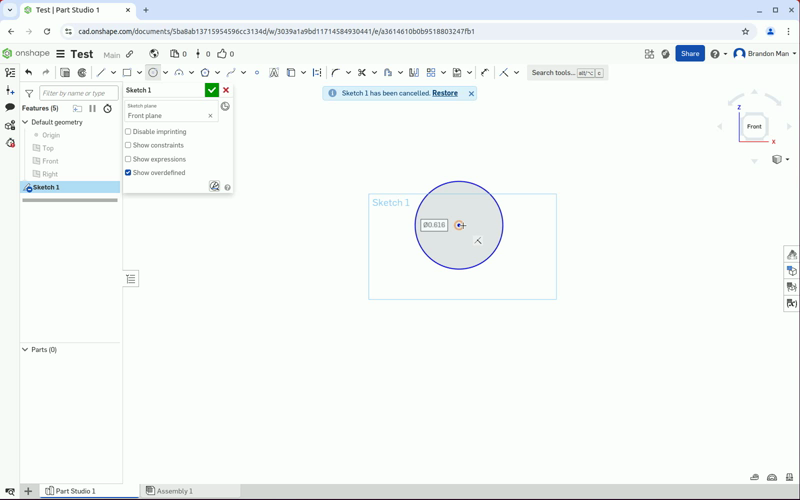
scroll(-6)
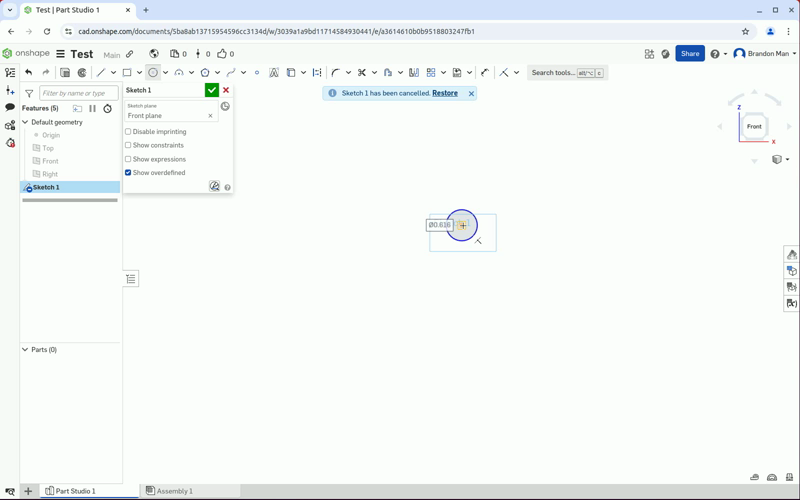
key(esc)
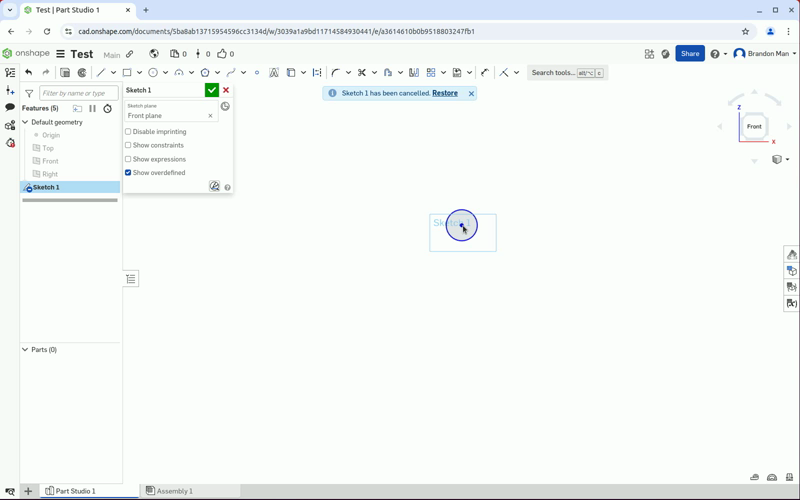
mouse_move(473, 223)
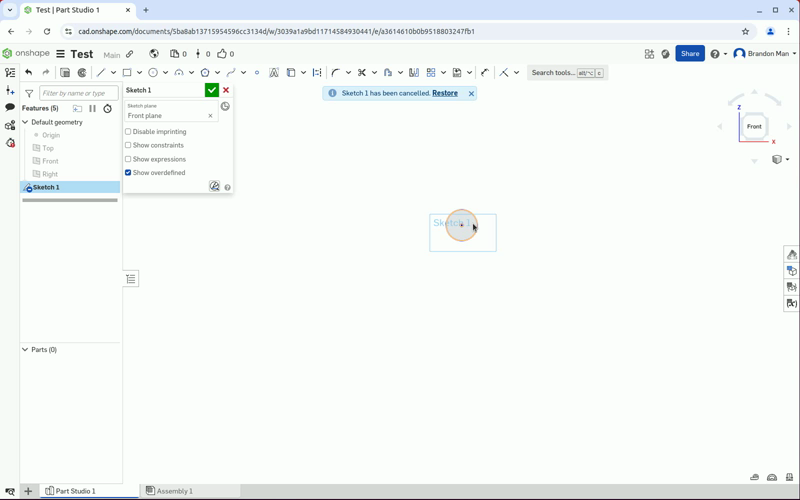
scroll(6)
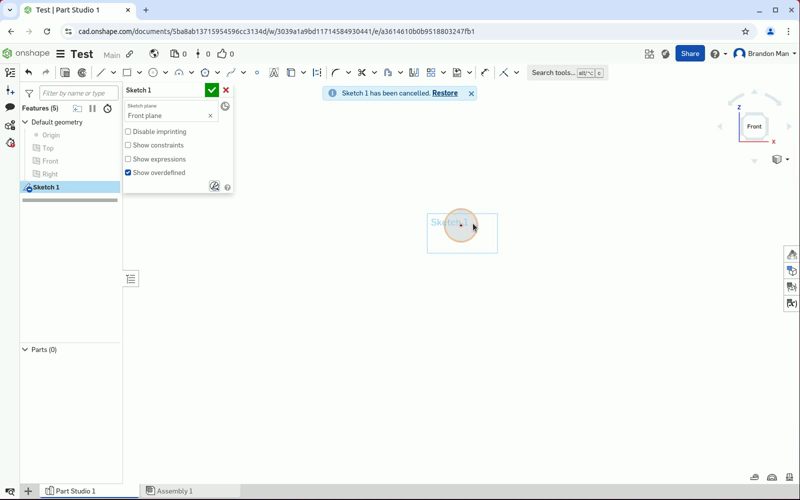
scroll(6)
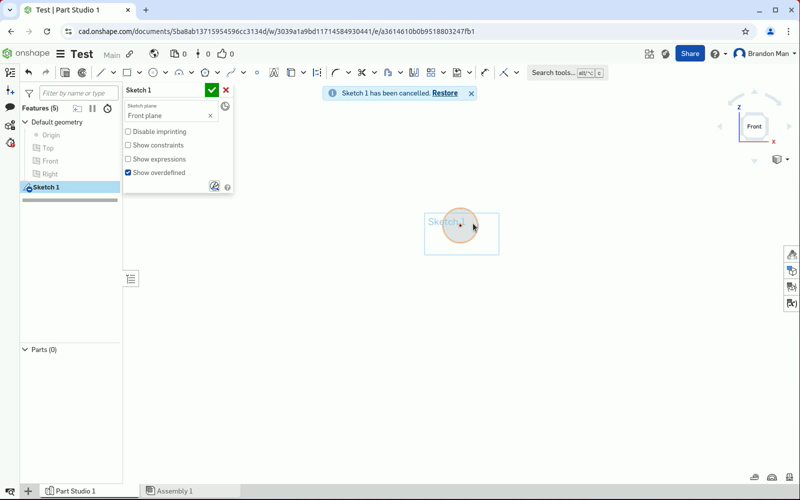
scroll(6)
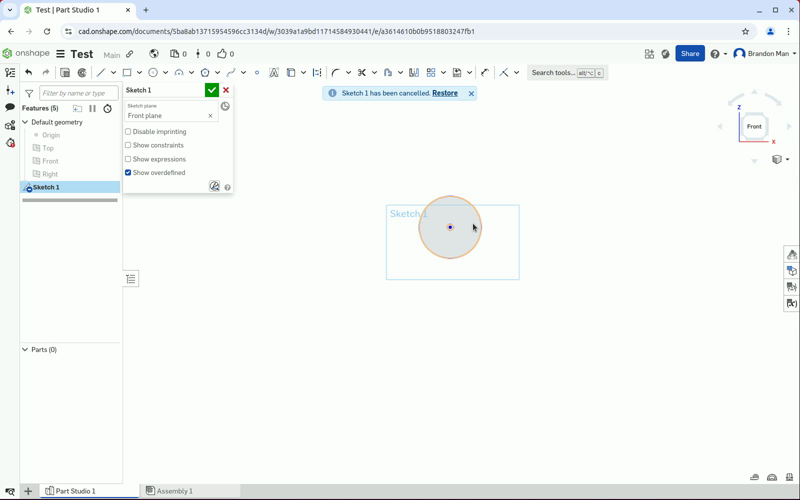
scroll(6)
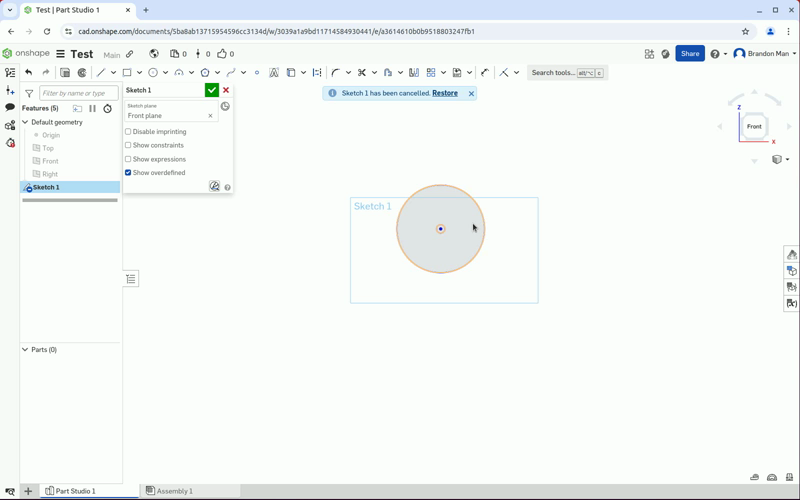
scroll(6)
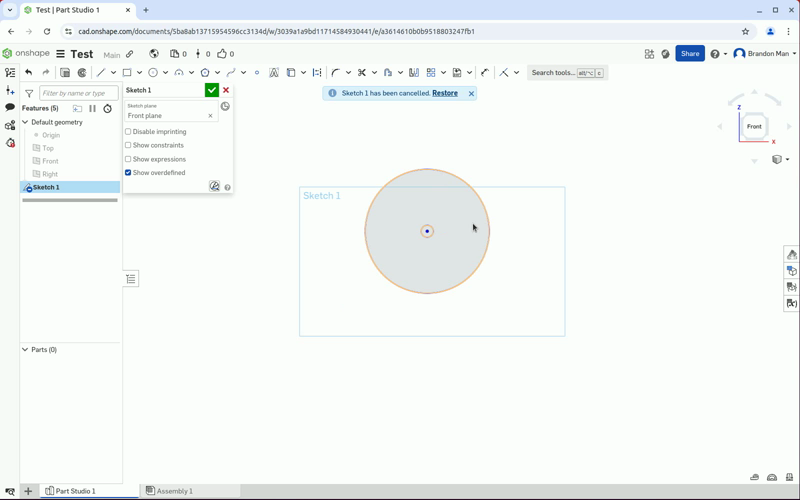
scroll(6)
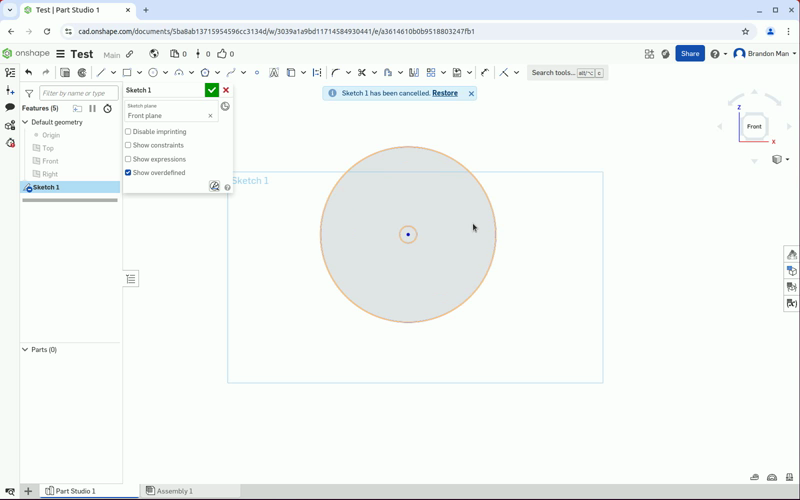
scroll(6)
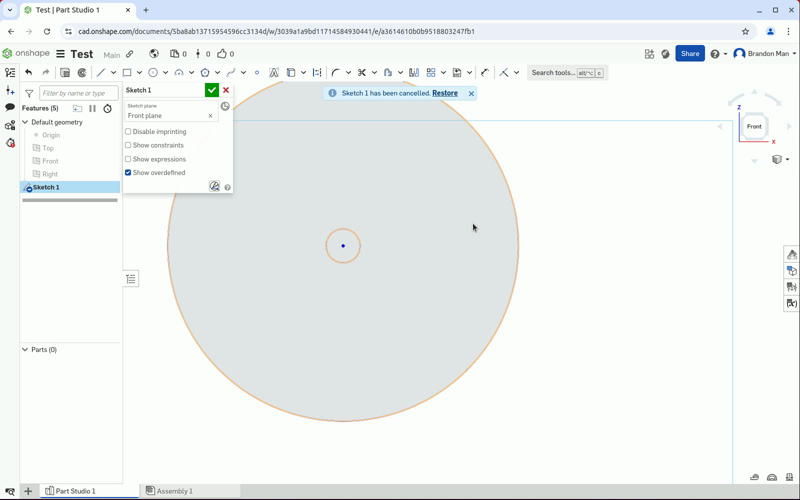
click(473, 223)
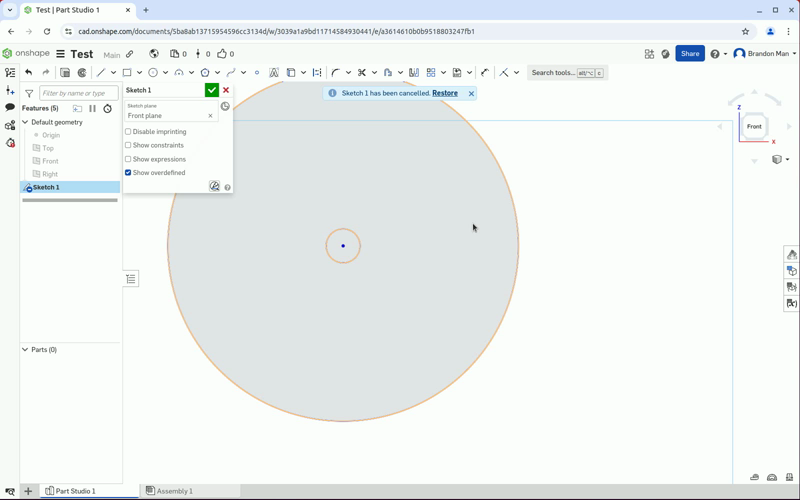
scroll(-6)
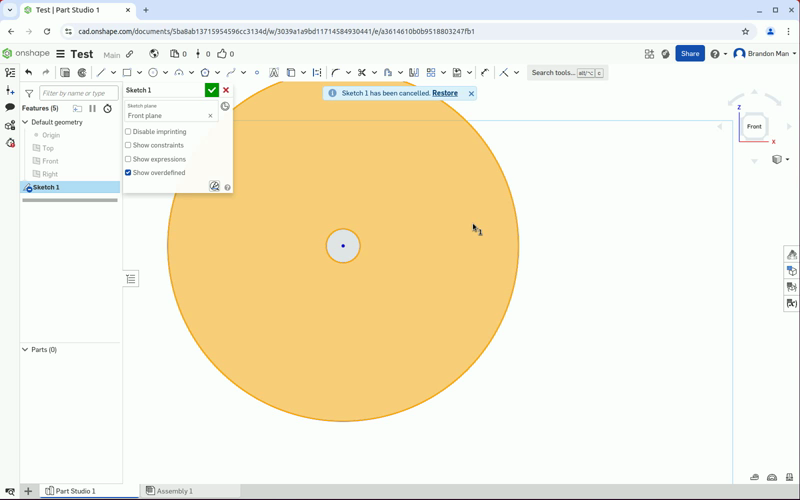
scroll(-6)
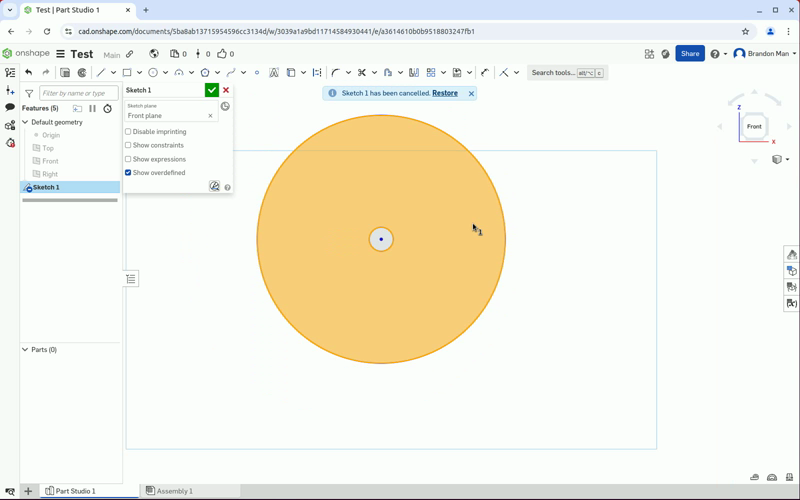
scroll(-6)
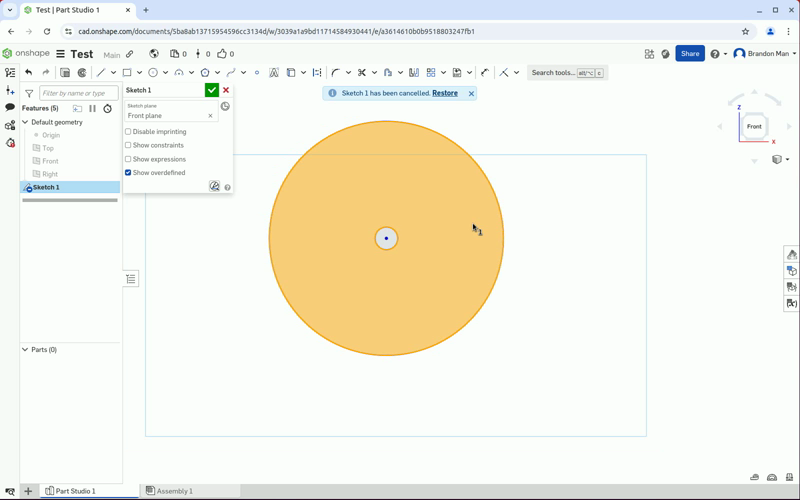
scroll(-6)
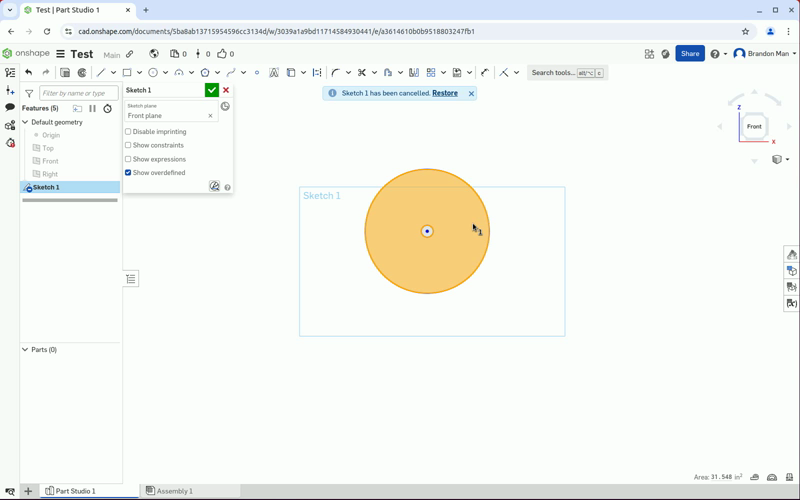
scroll(-6)
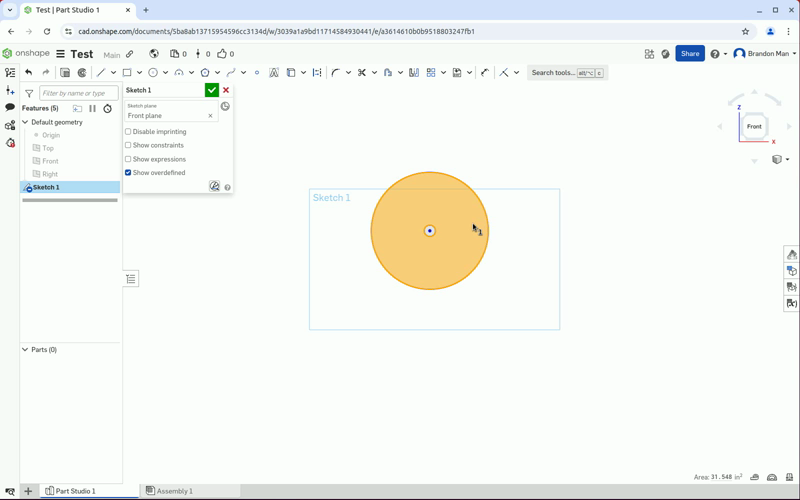
scroll(-6)
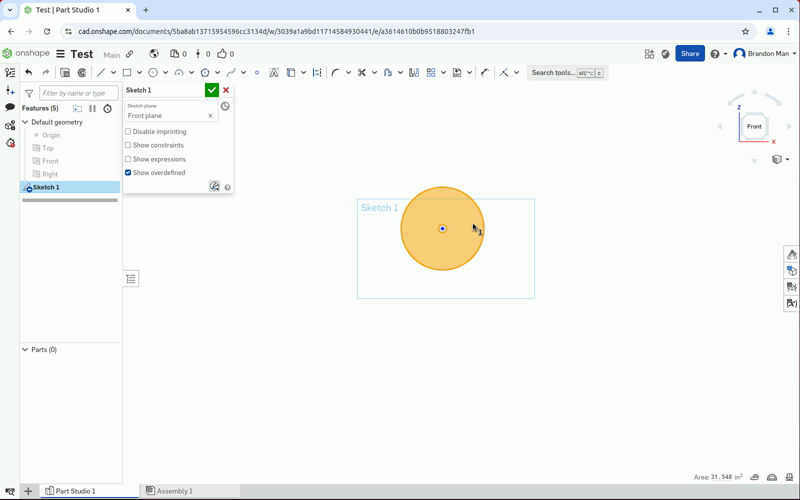
scroll(-6)
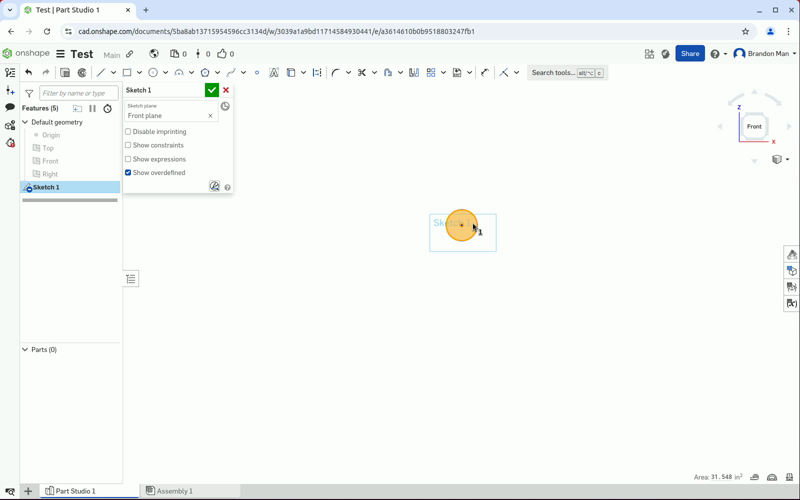
mouse_move(73, 352)
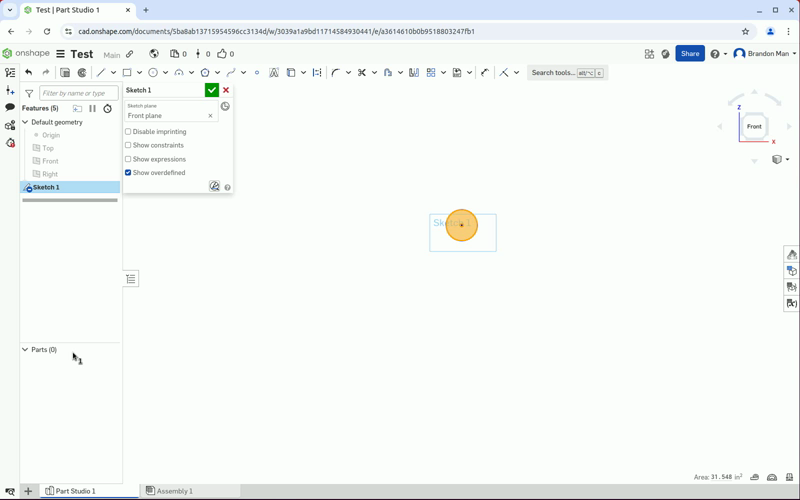
key(shift+y)
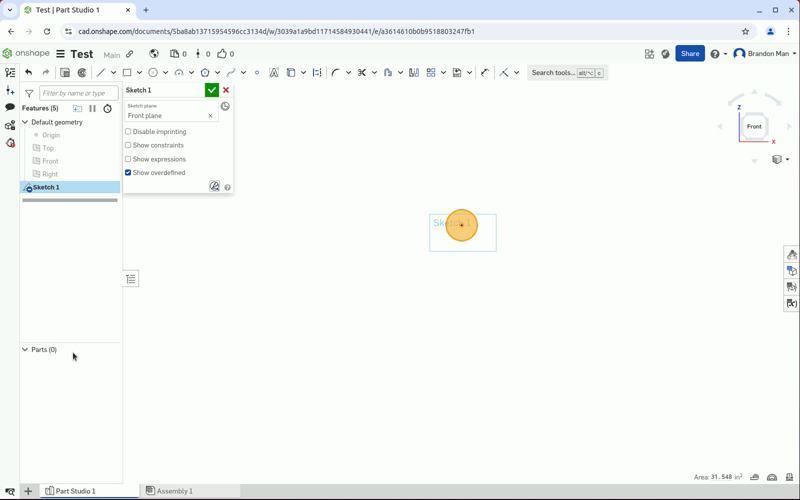
key(shift+e)
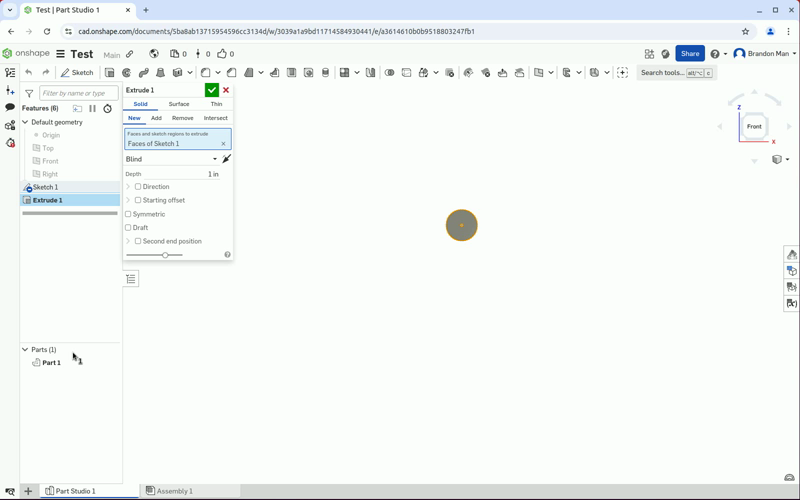
mouse_move(143, 106)
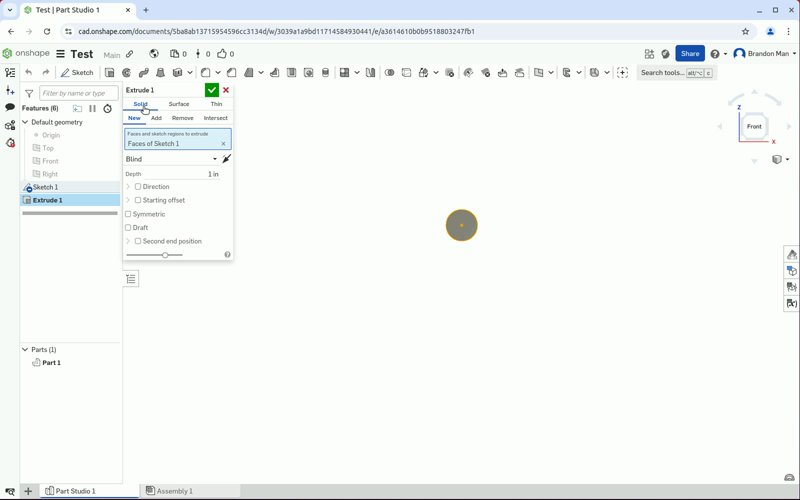
click(143, 106)
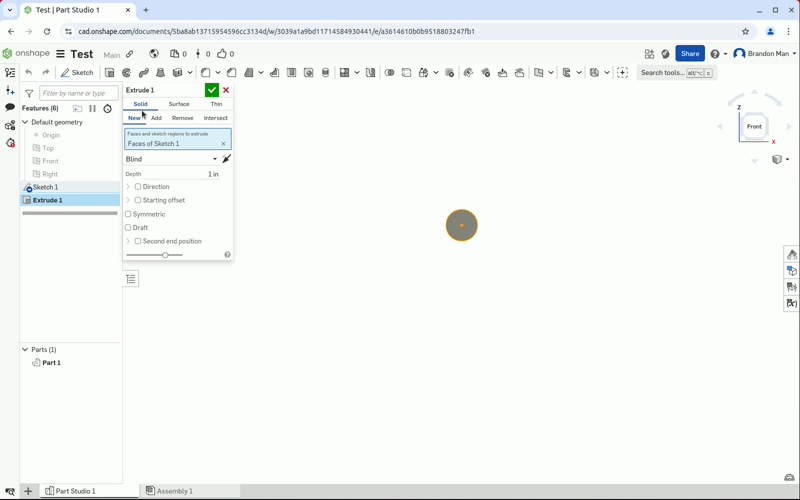
mouse_move(137, 120)
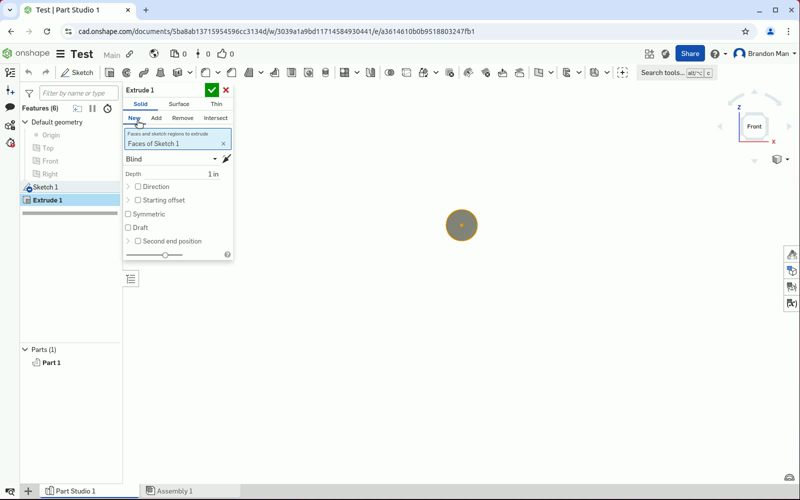
click(137, 120)
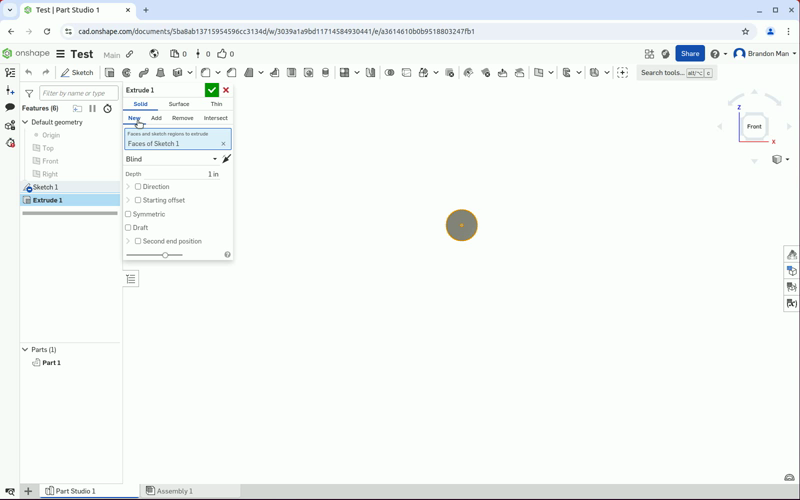
key(tab, 4)
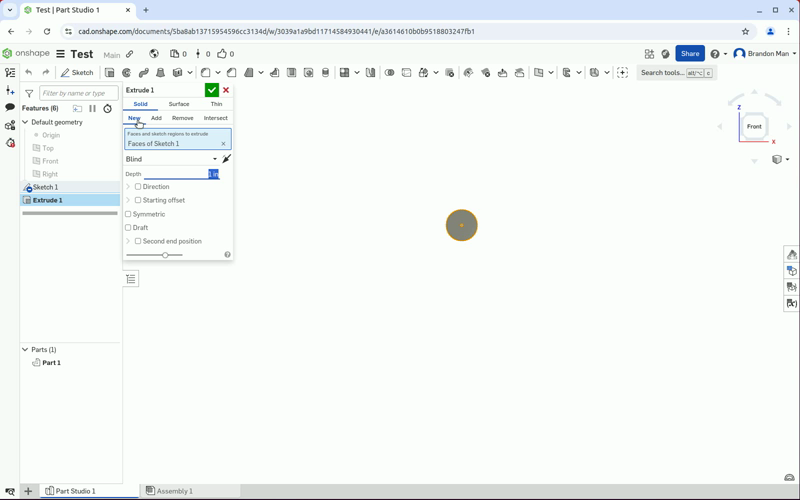
text(0.481)
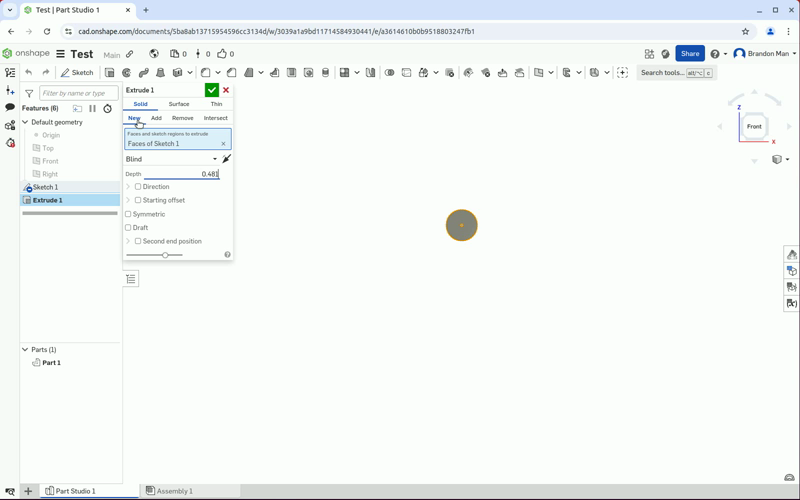
key(enter)
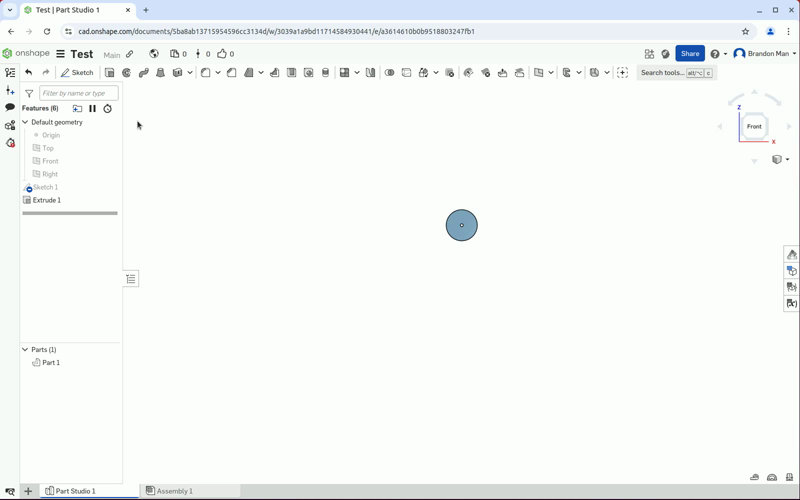
key(shift+h)
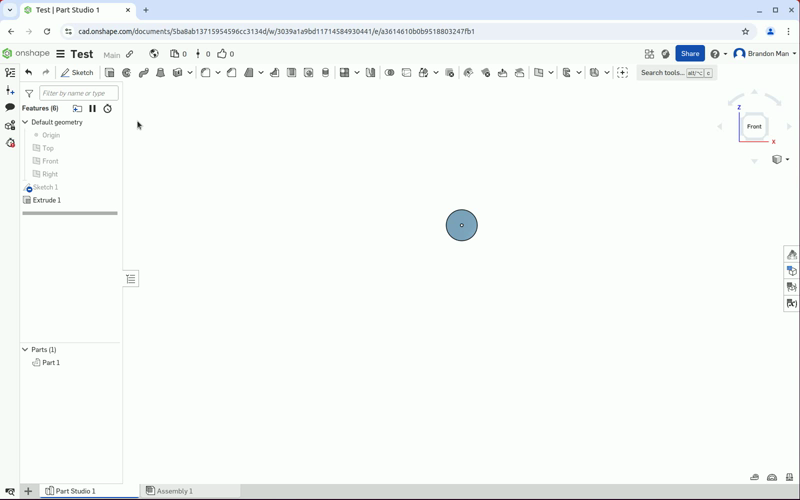
key(shift+h)
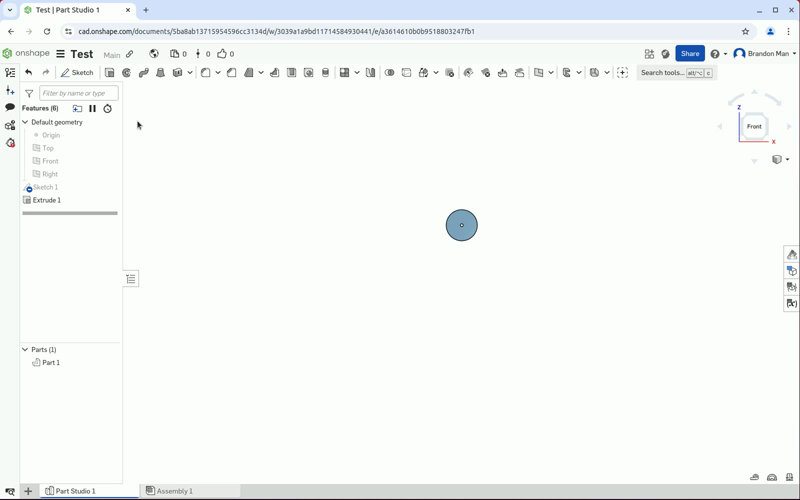
mouse_move(73, 189)
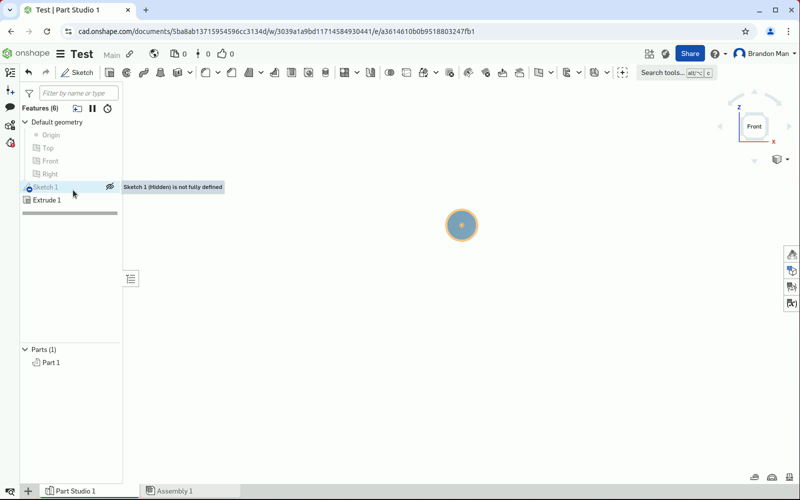
click(73, 189)
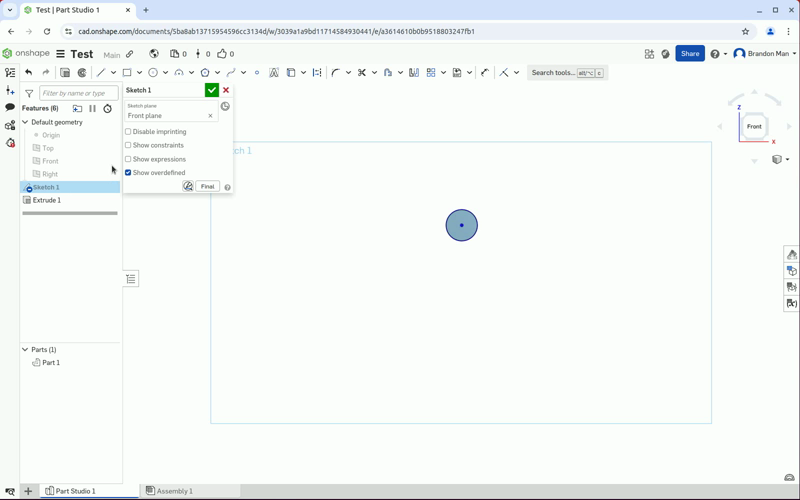
mouse_move(229, 92)
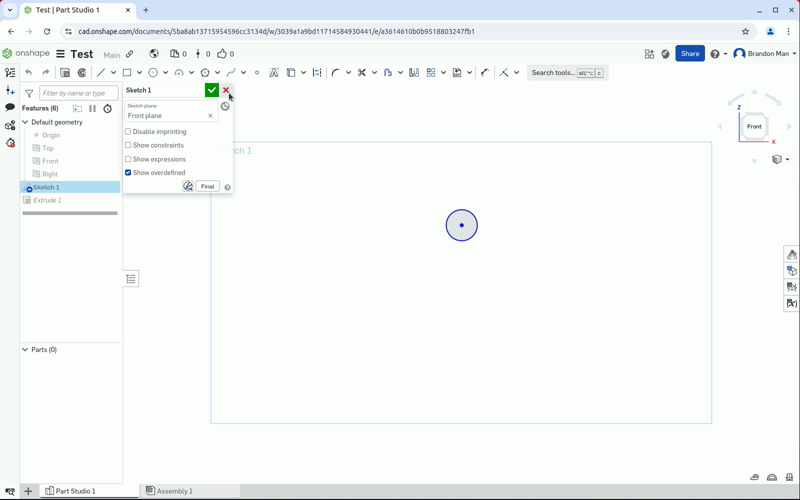
click(229, 92)
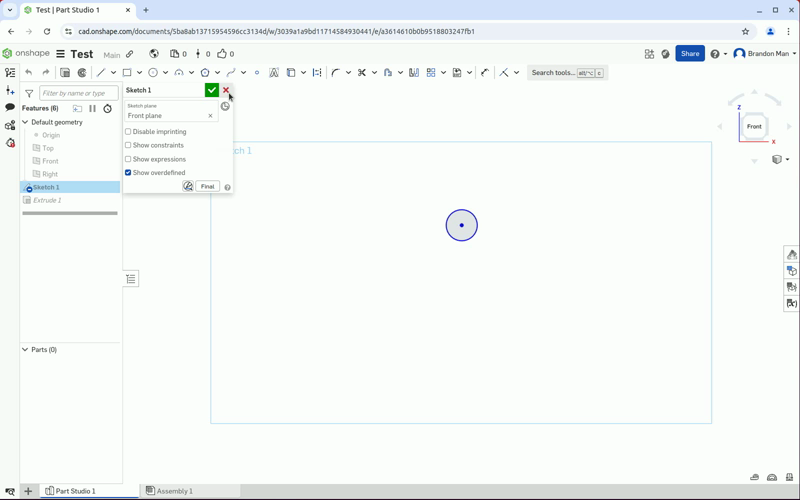
key(shift+s)
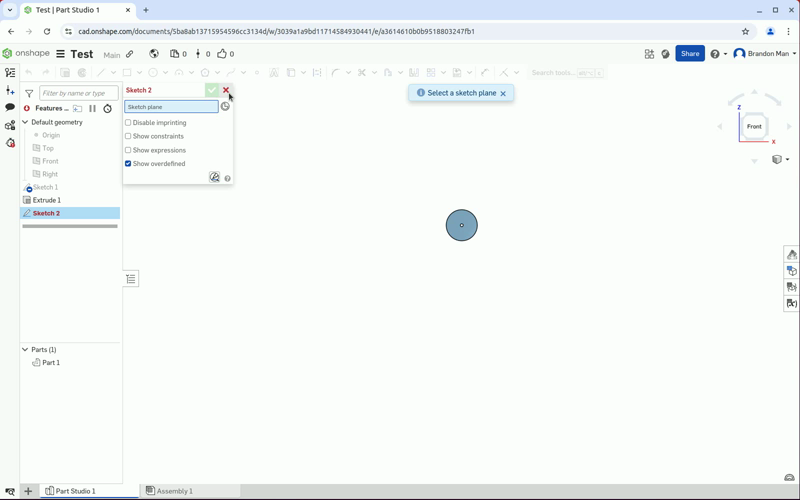
mouse_move(73, 163)
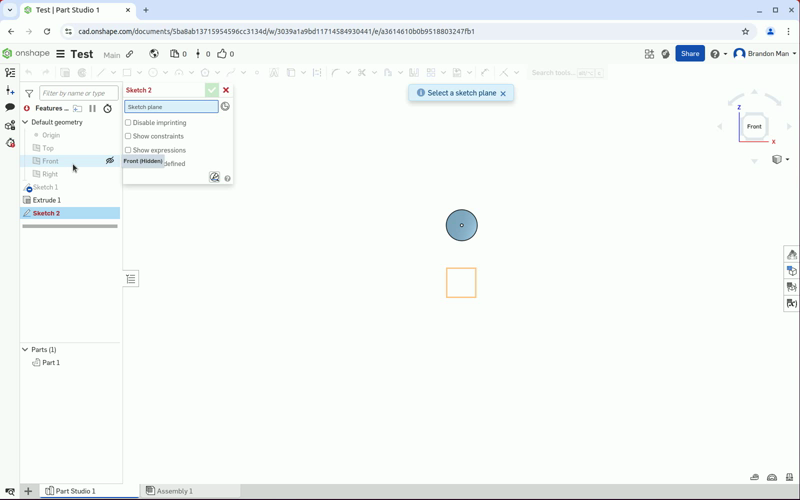
click(73, 163)
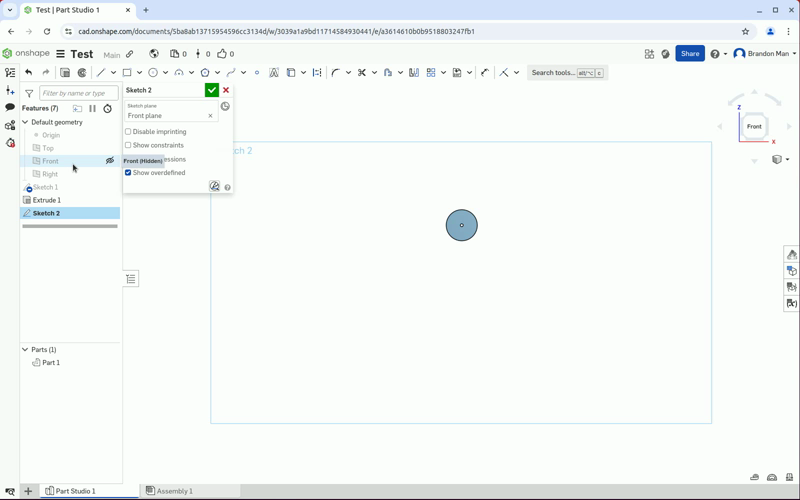
mouse_move(73, 352)
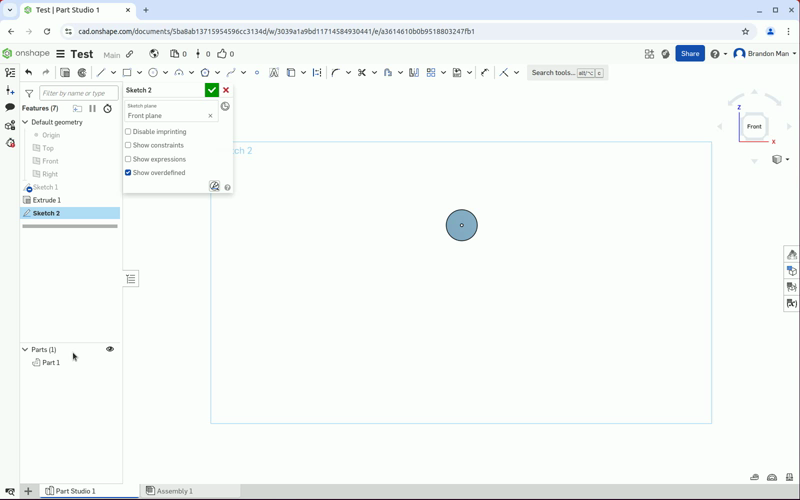
key(y)
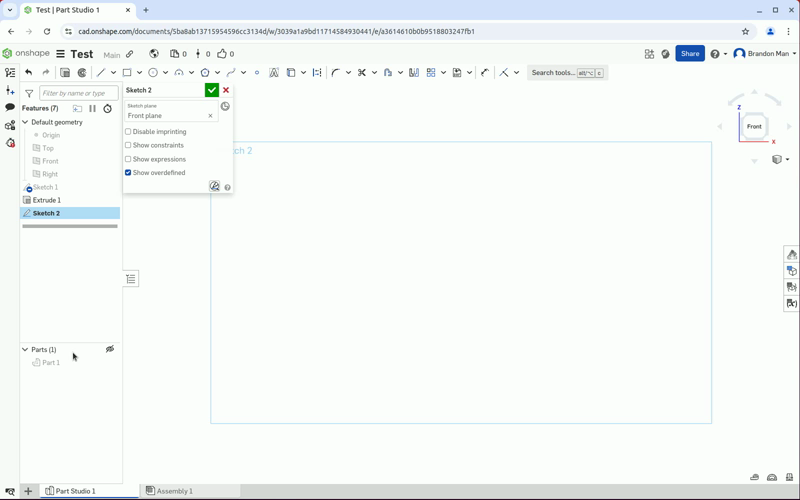
key(a)
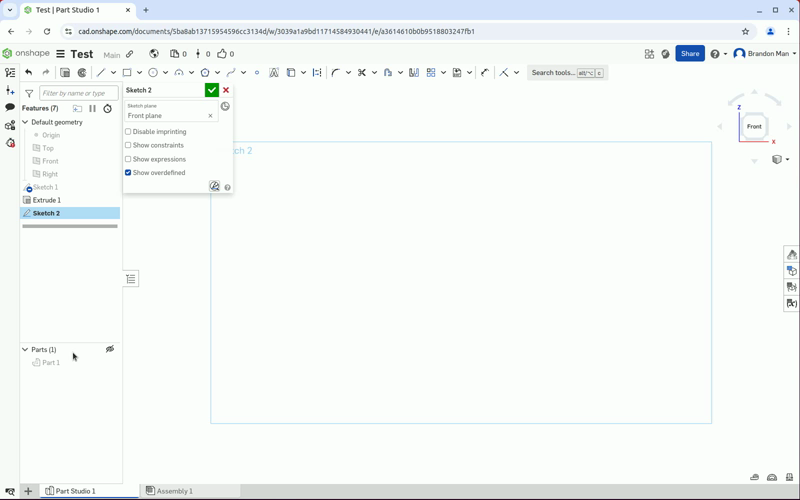
key_down(shift)
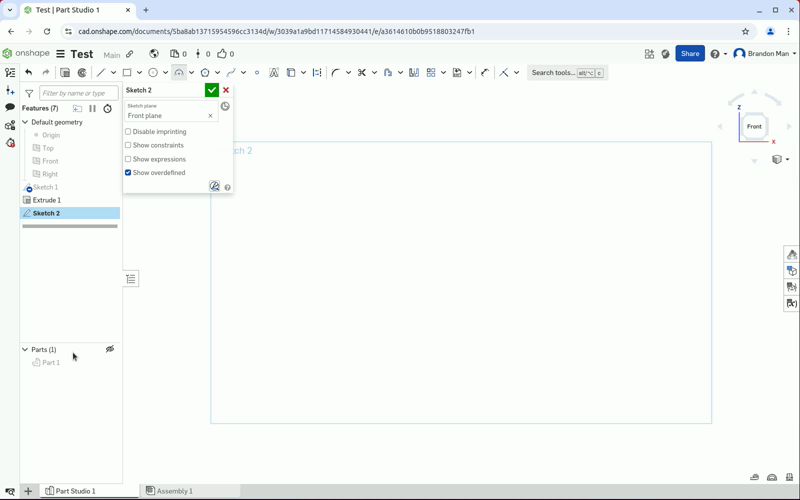
mouse_move(446, 223)
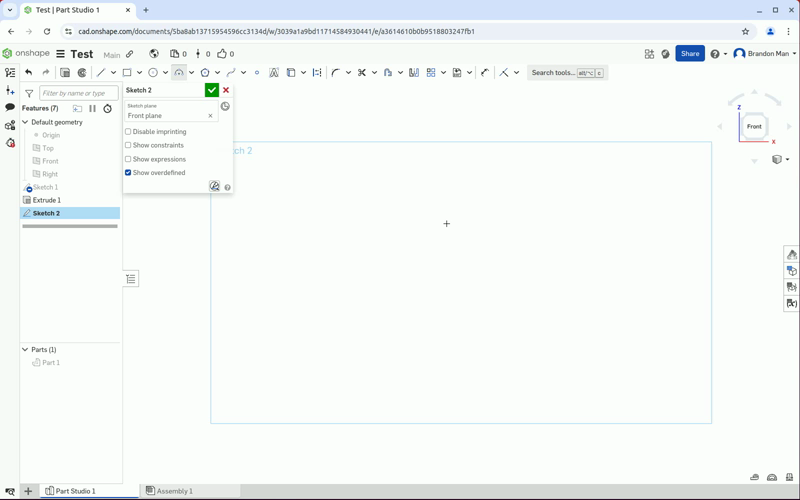
click(446, 223)
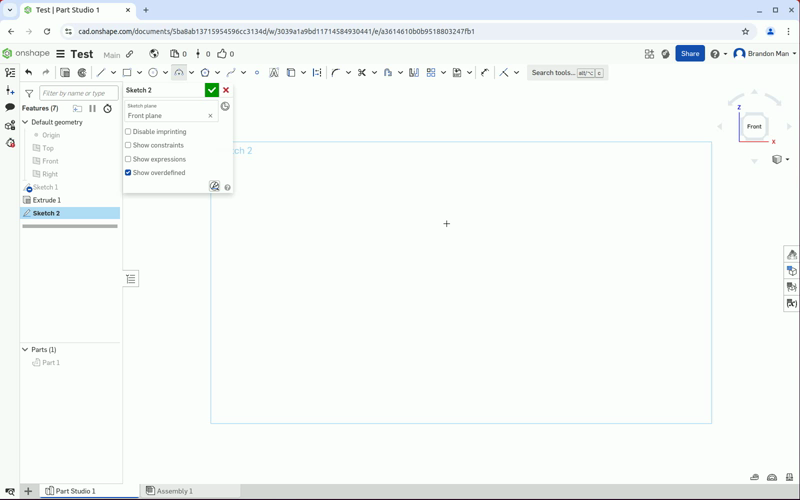
key_up(shift)
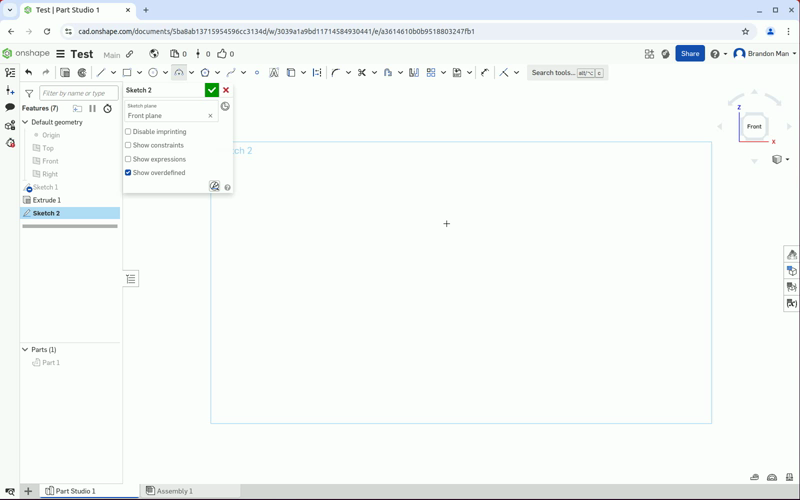
key_down(shift)
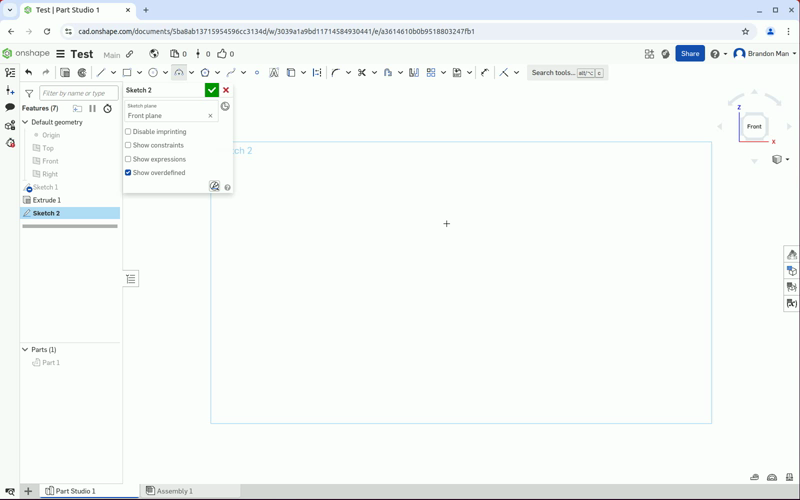
mouse_move(476, 223)
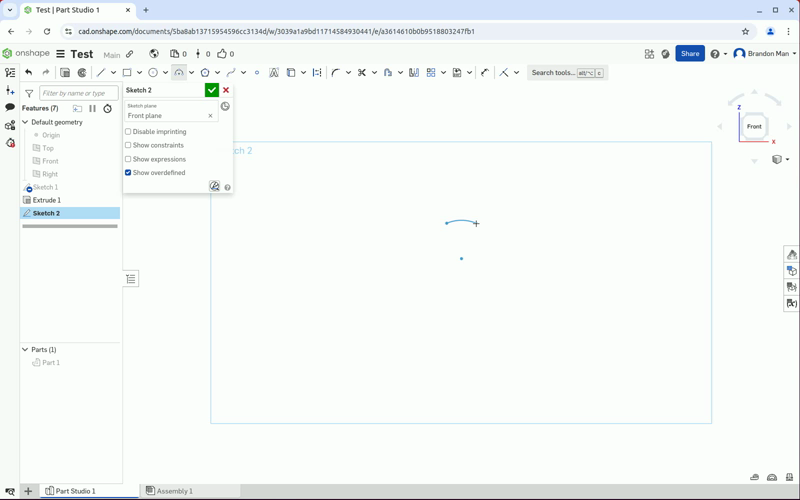
click(476, 223)
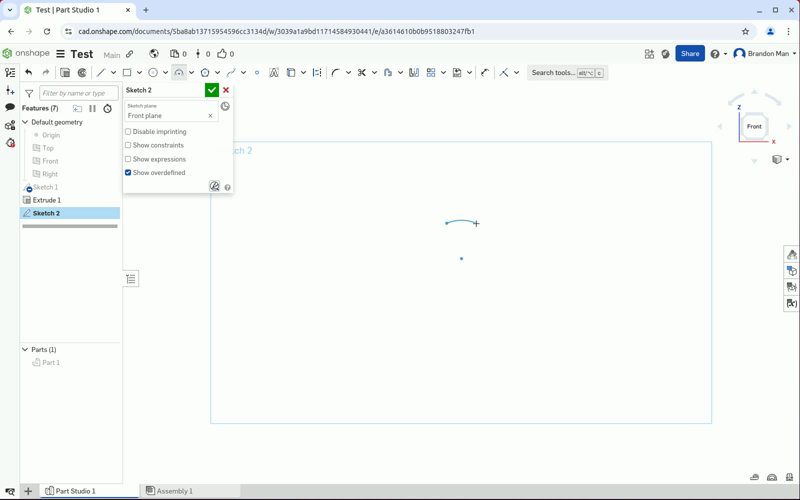
mouse_move(461, 210)
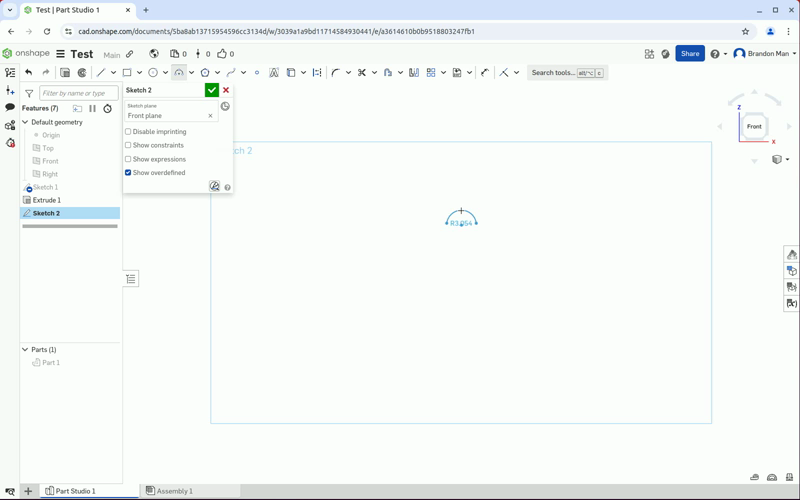
click(461, 210)
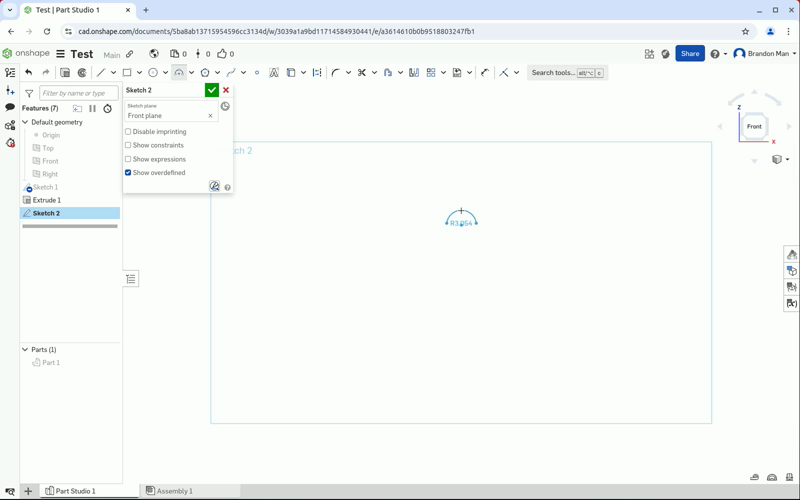
key_up(shift)
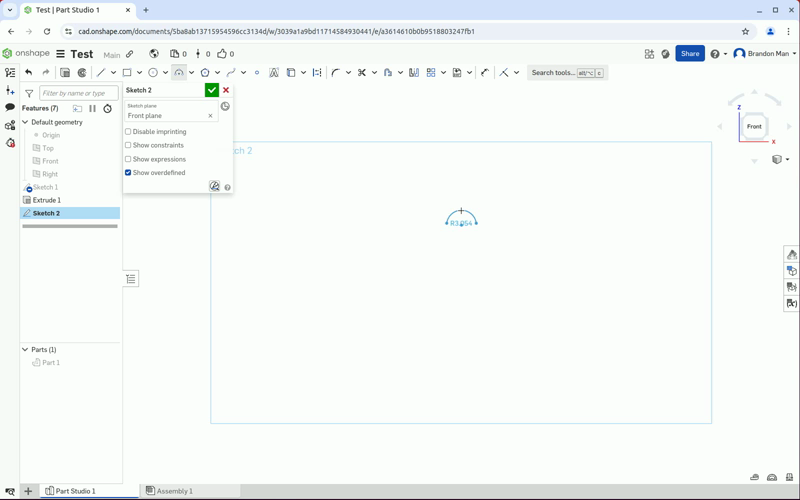
key(esc)
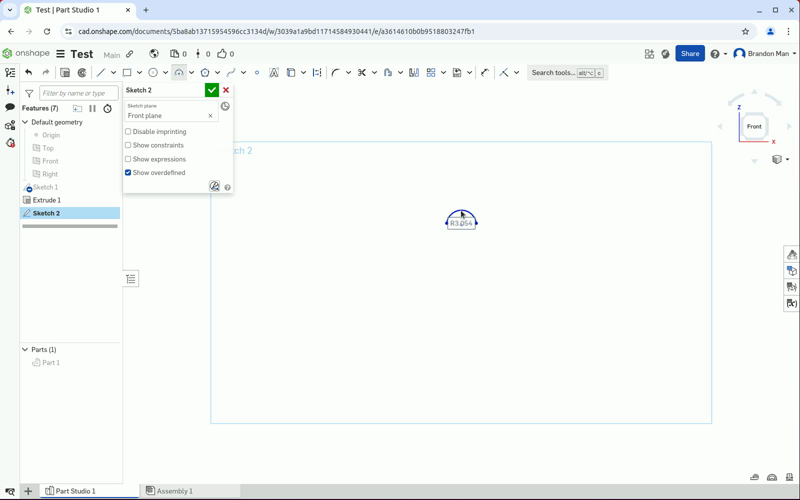
key(l)
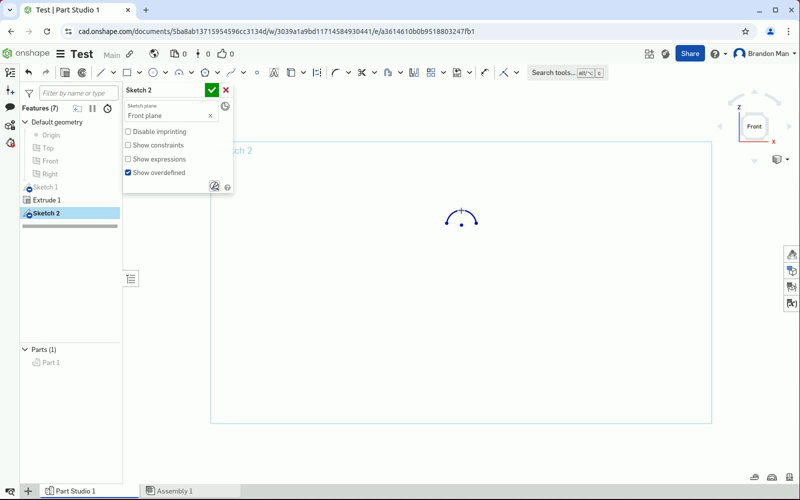
mouse_move(476, 223)
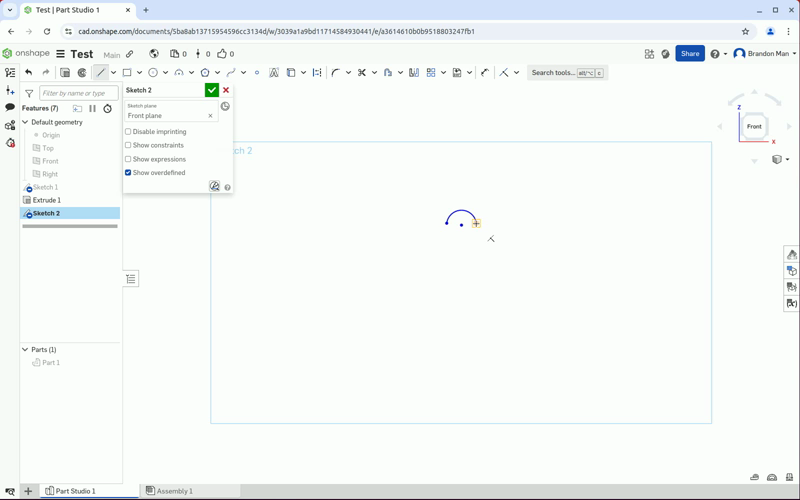
click(476, 223)
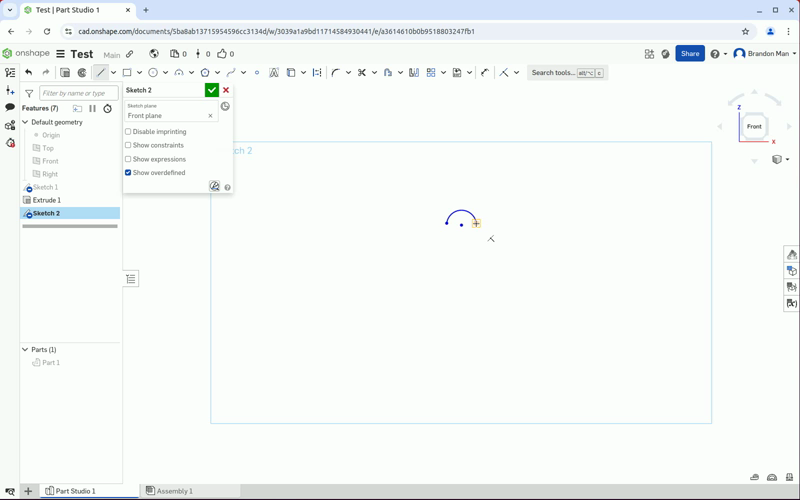
key_down(shift)
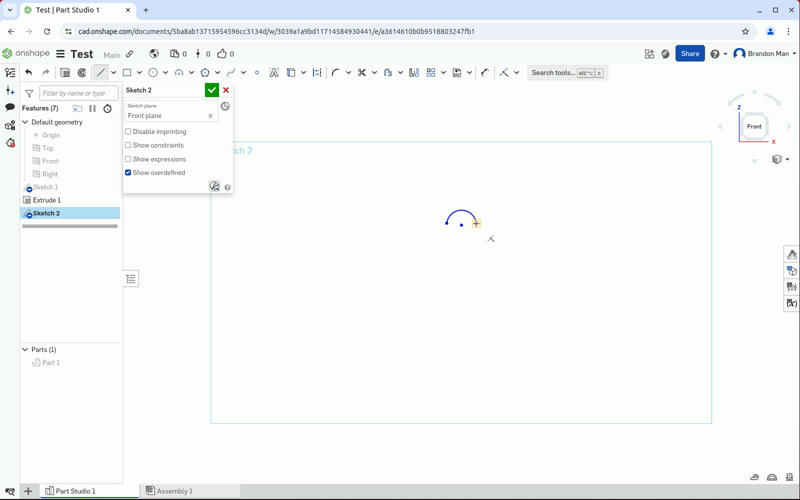
mouse_move(506, 223)
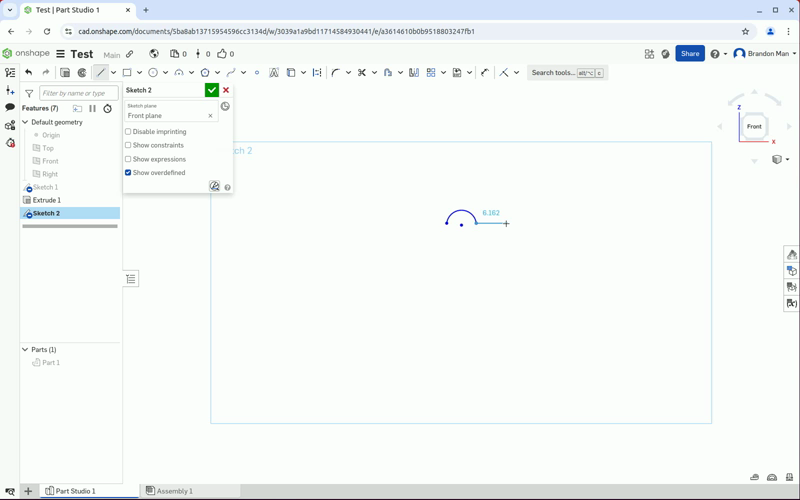
mouse_move(470, 176)
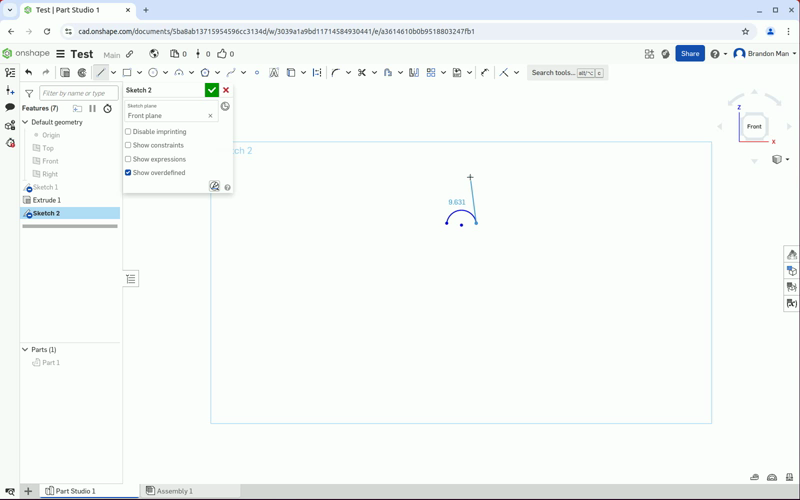
click(470, 176)
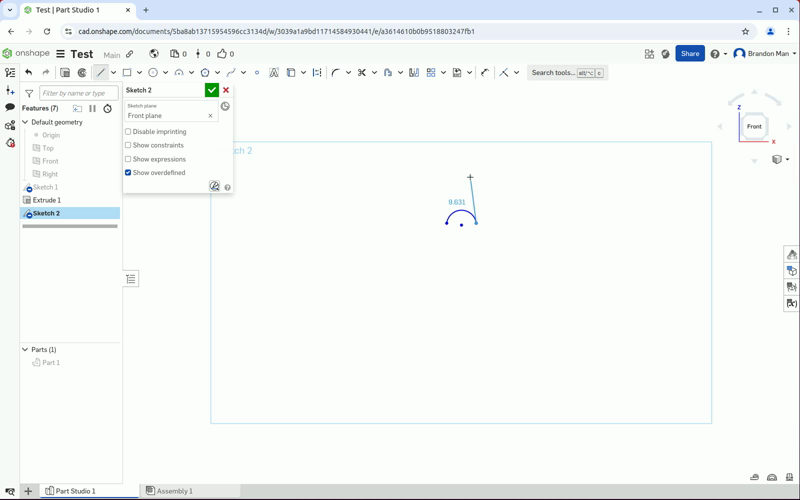
key_up(shift)
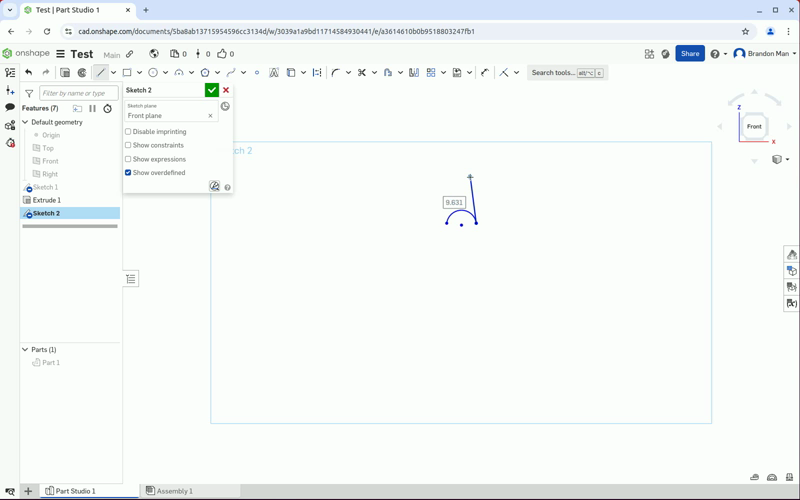
key(esc)
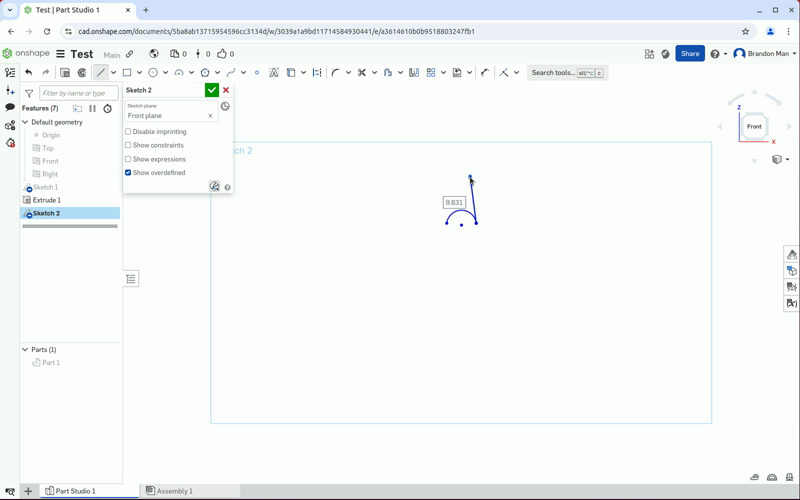
key(a)
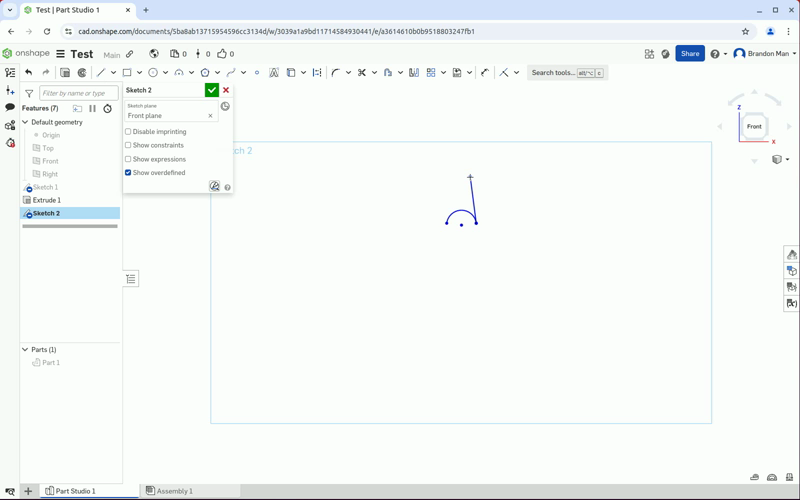
mouse_move(470, 176)
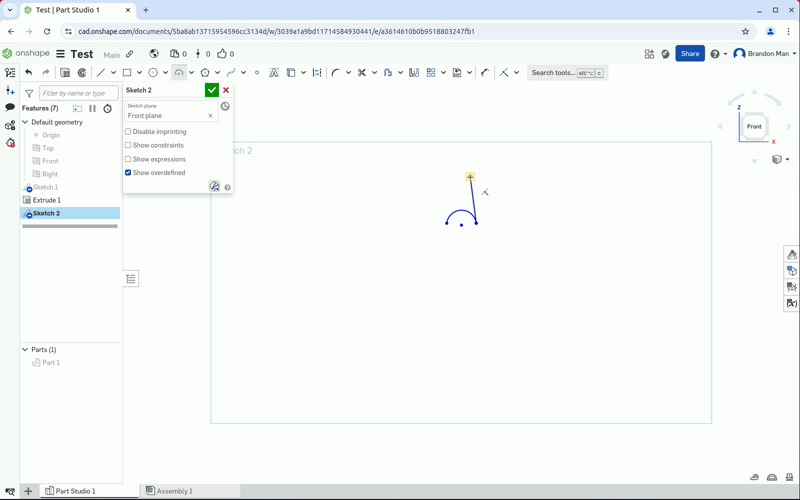
click(470, 176)
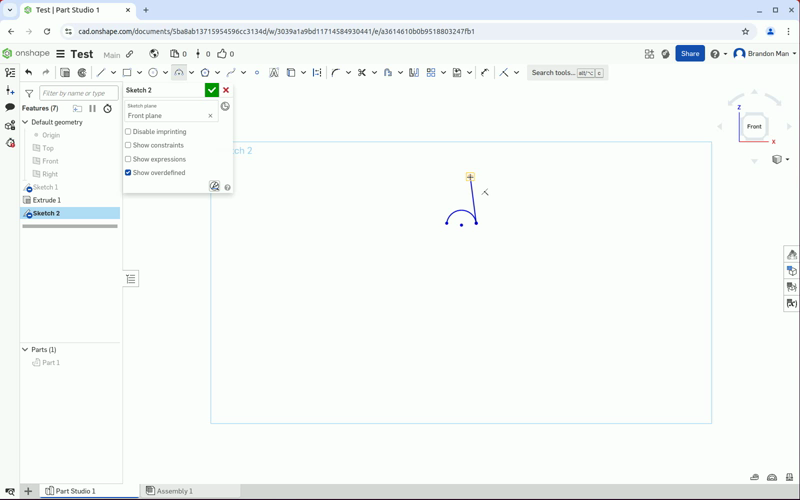
key_down(shift)
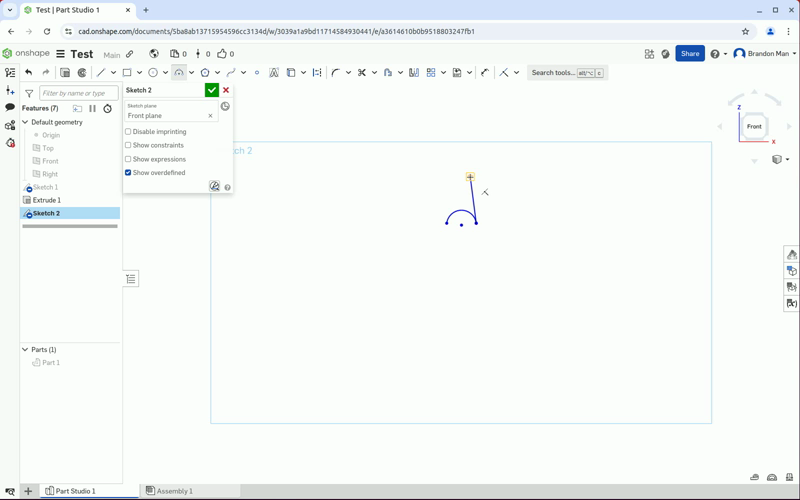
mouse_move(452, 176)
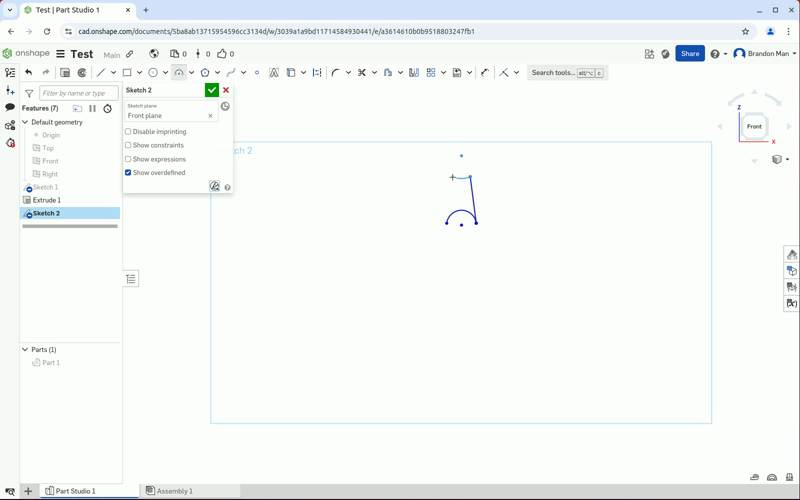
click(452, 176)
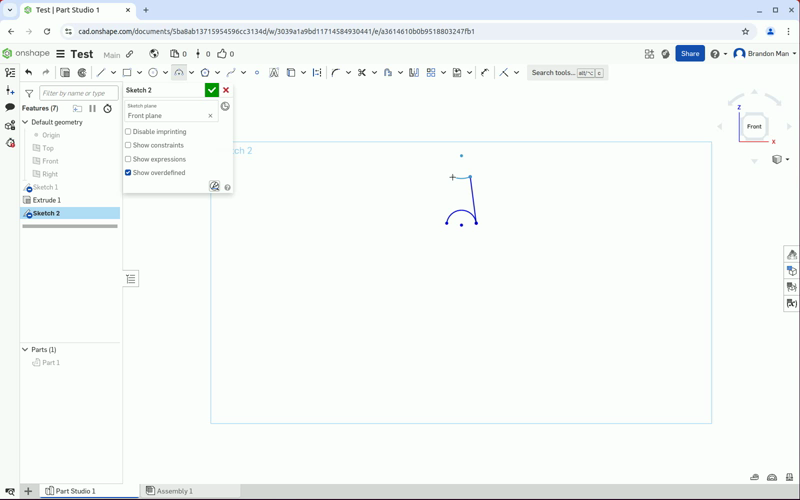
mouse_move(461, 186)
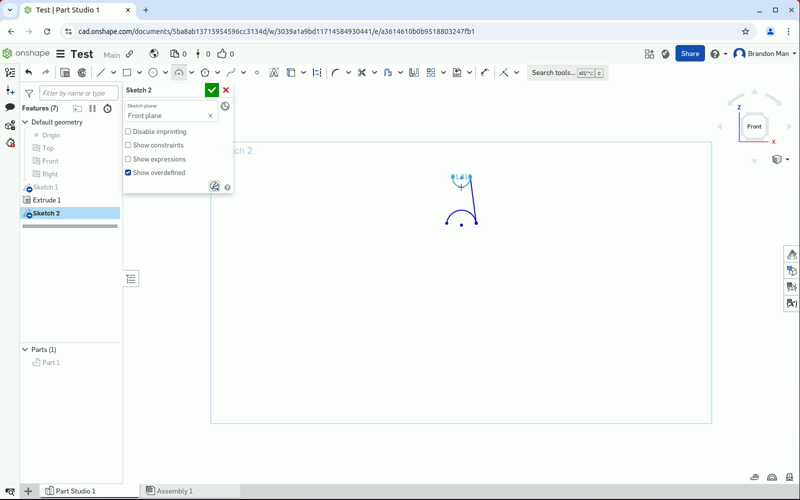
click(461, 186)
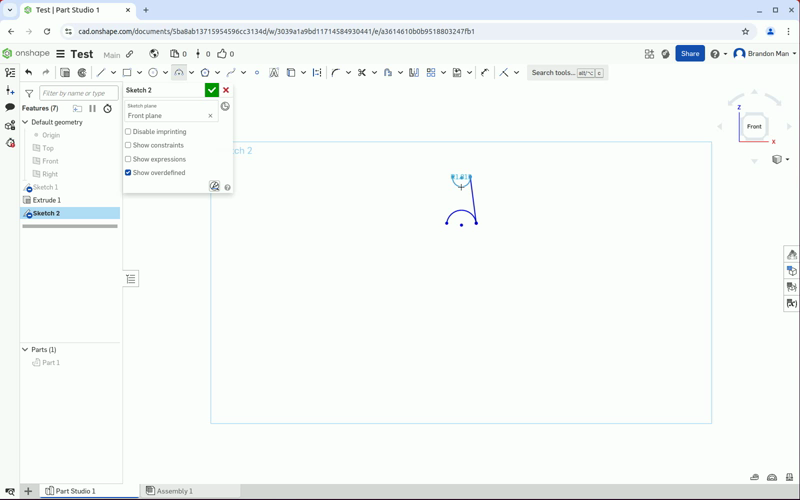
key_up(shift)
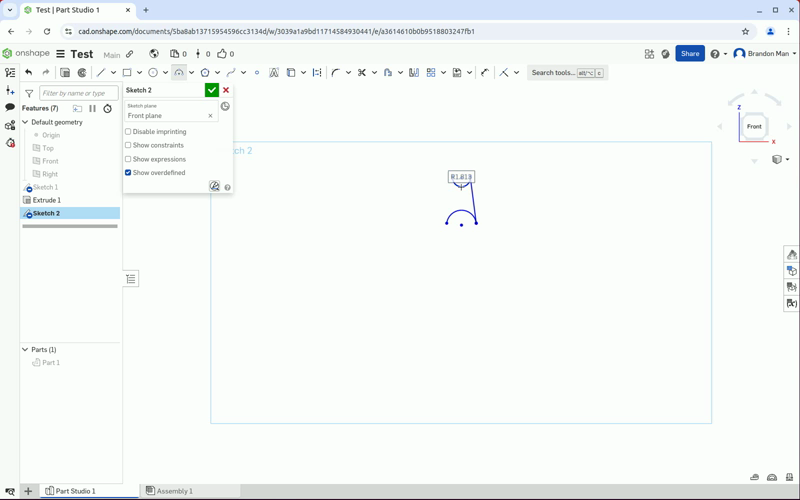
key(esc)
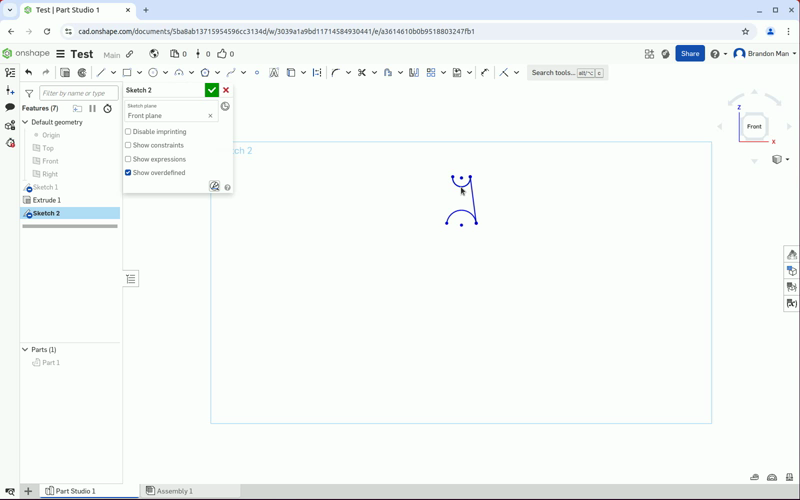
key(l)
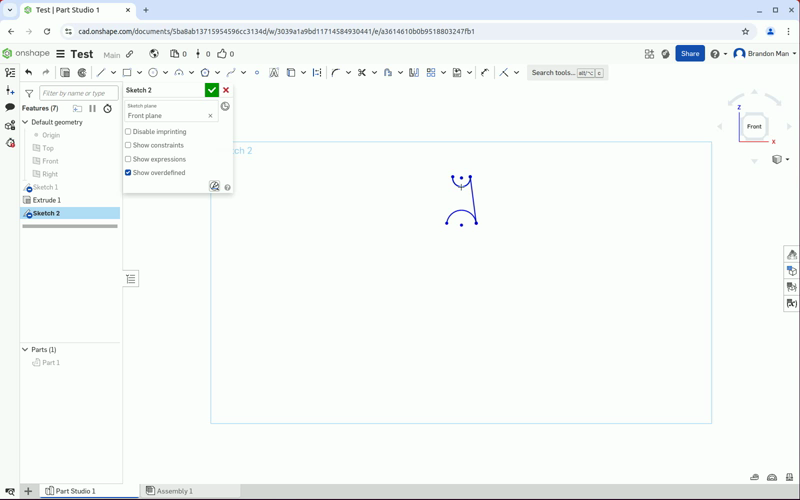
mouse_move(452, 176)
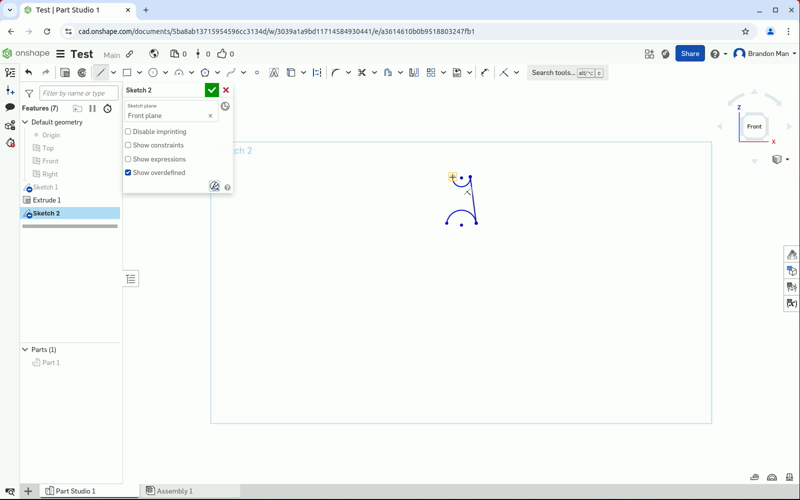
click(452, 176)
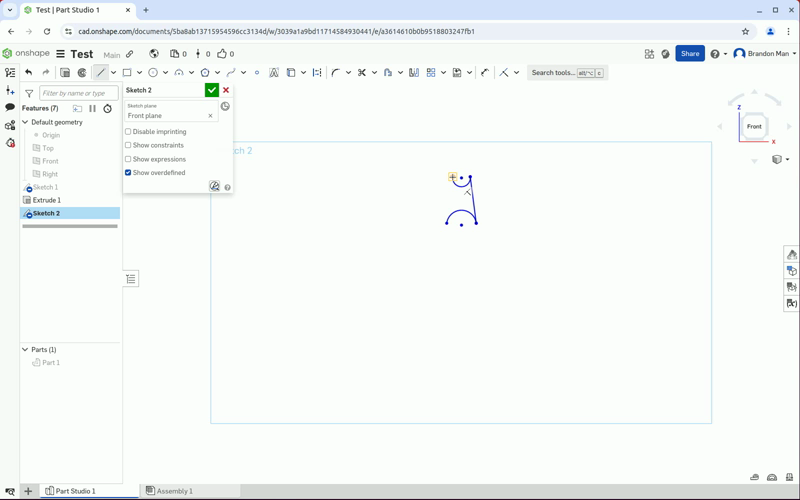
mouse_move(482, 176)
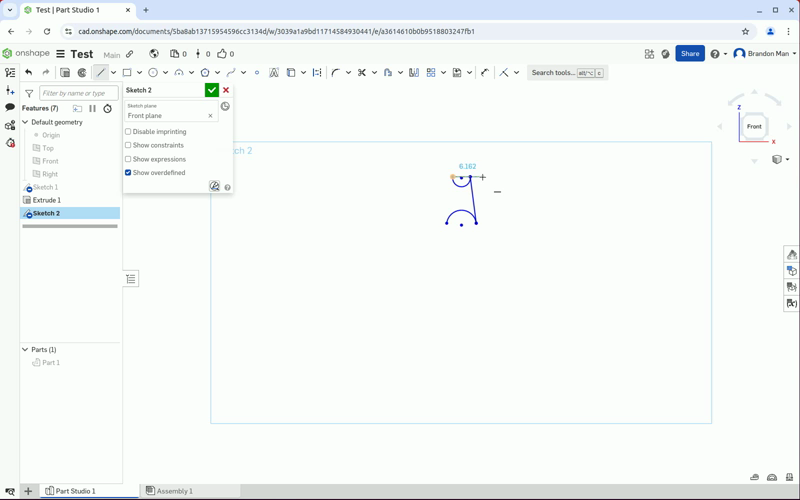
key_down(shift)
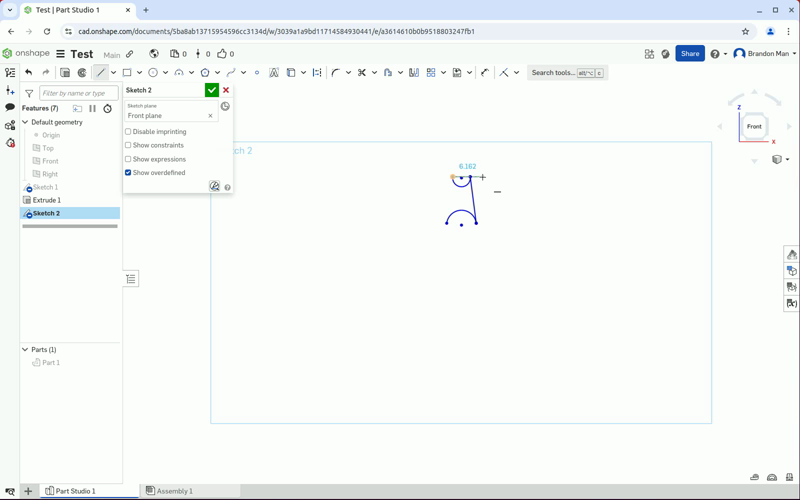
mouse_move(446, 223)
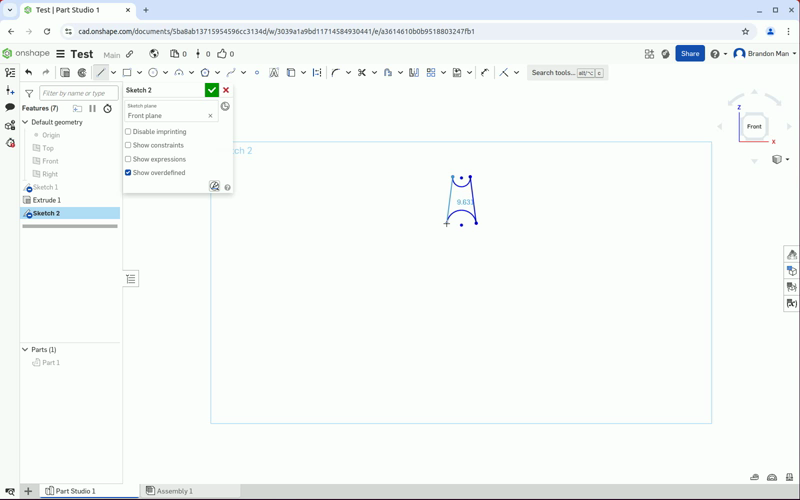
key_up(shift)
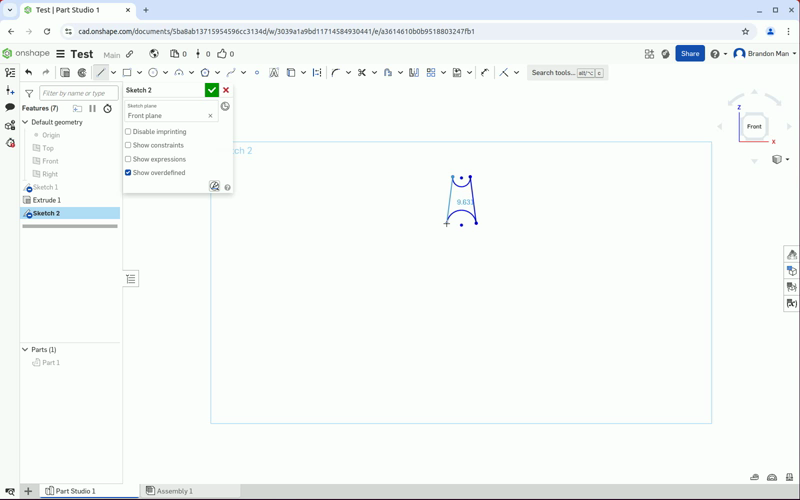
click(446, 223)
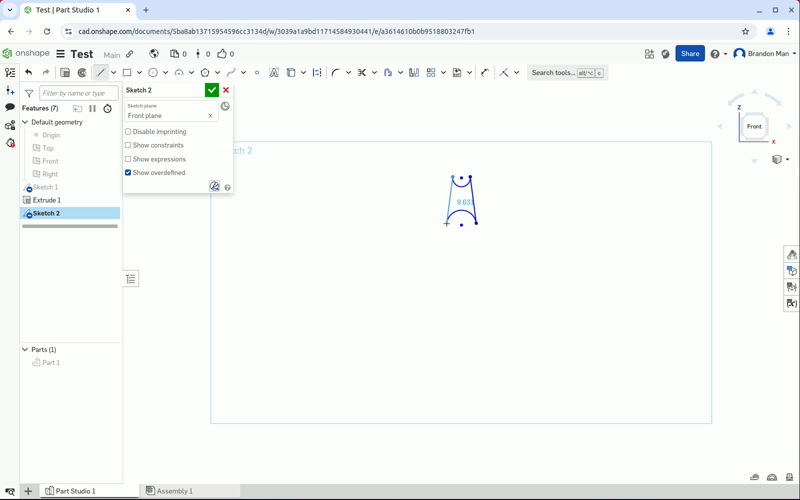
key(esc)
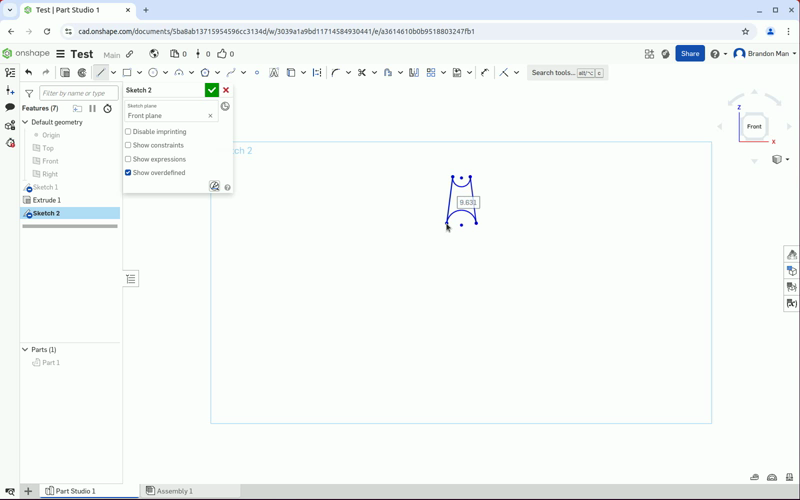
key(c)
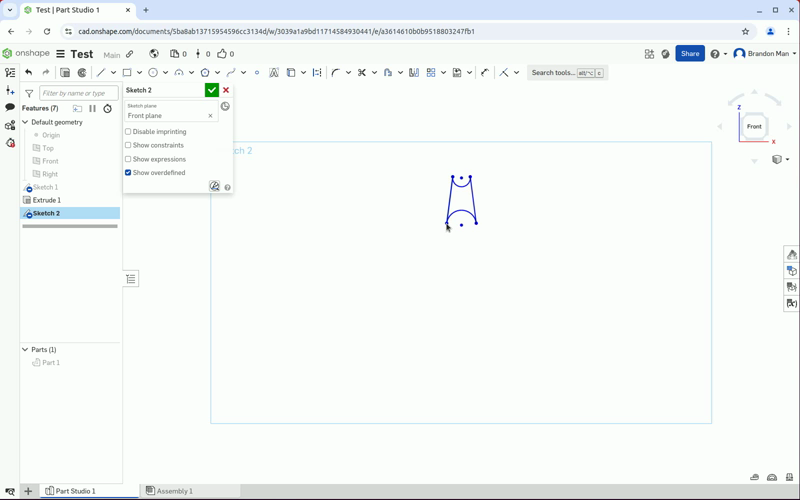
key_down(shift)
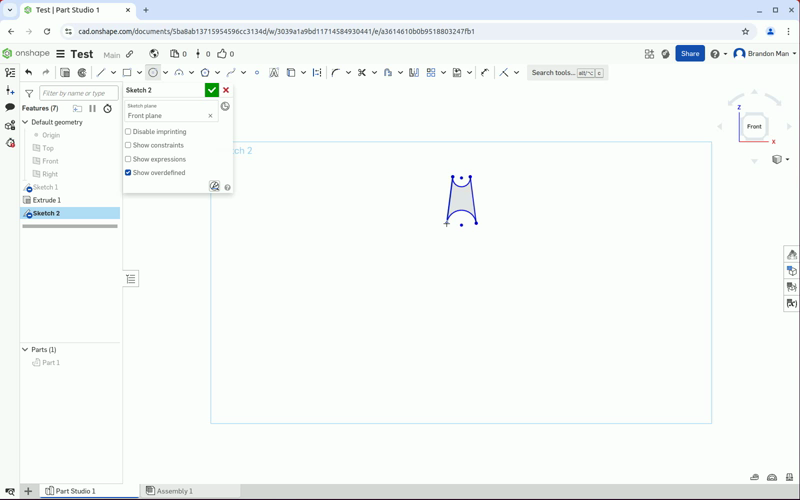
mouse_move(459, 191)
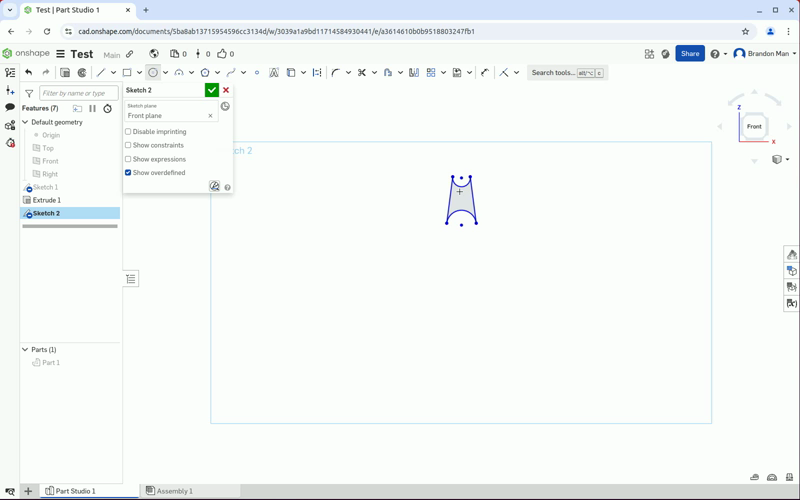
scroll(6)
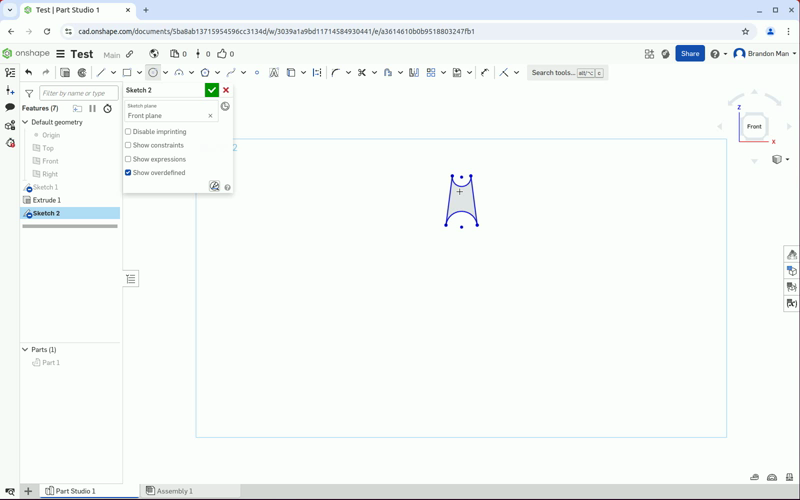
scroll(6)
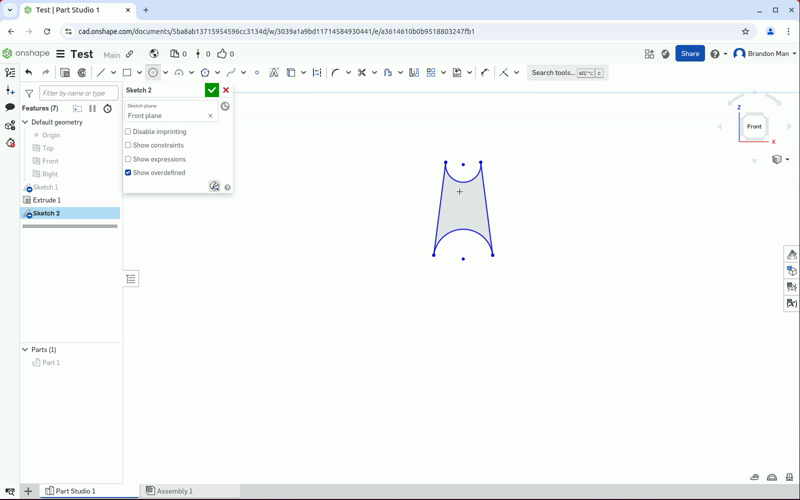
scroll(6)
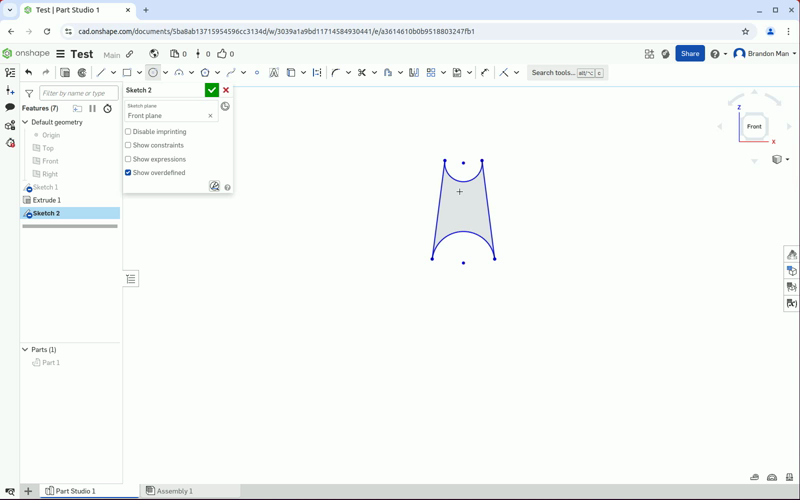
scroll(6)
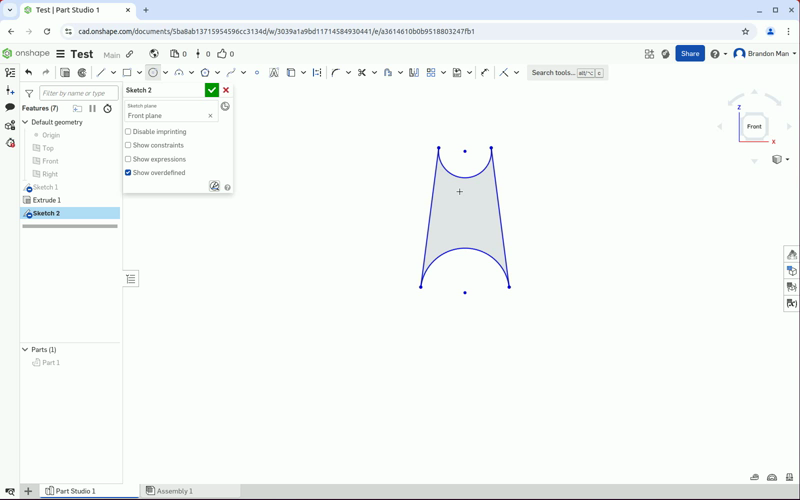
scroll(6)
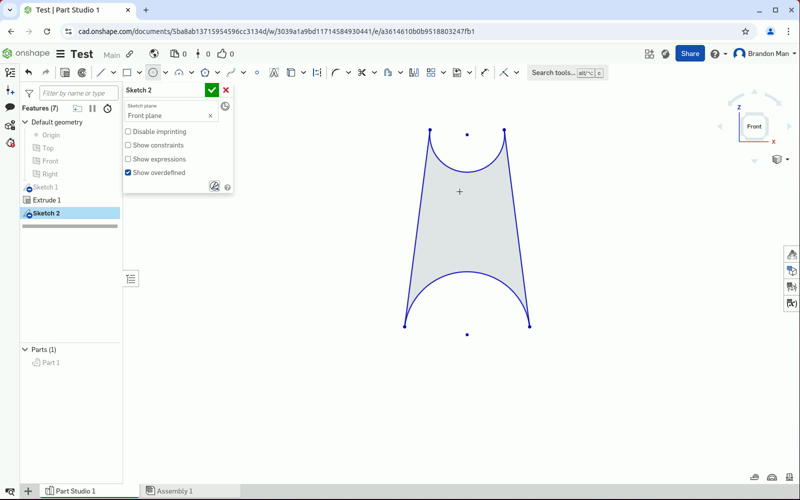
scroll(6)
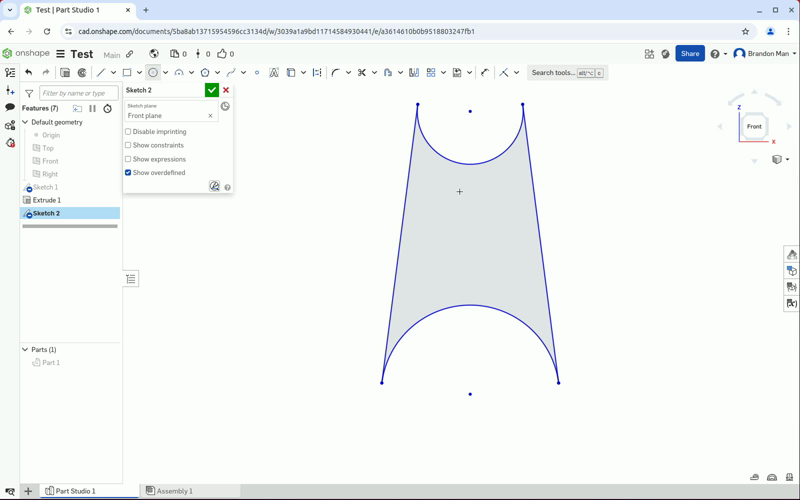
scroll(6)
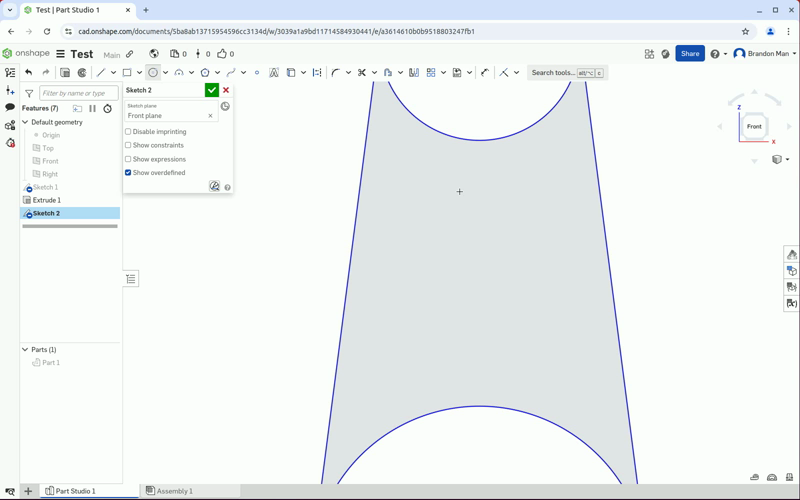
click(459, 191)
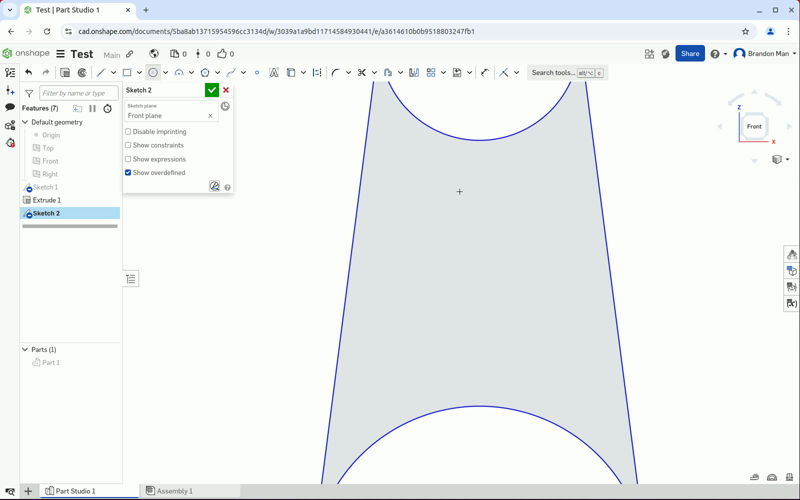
scroll(-6)
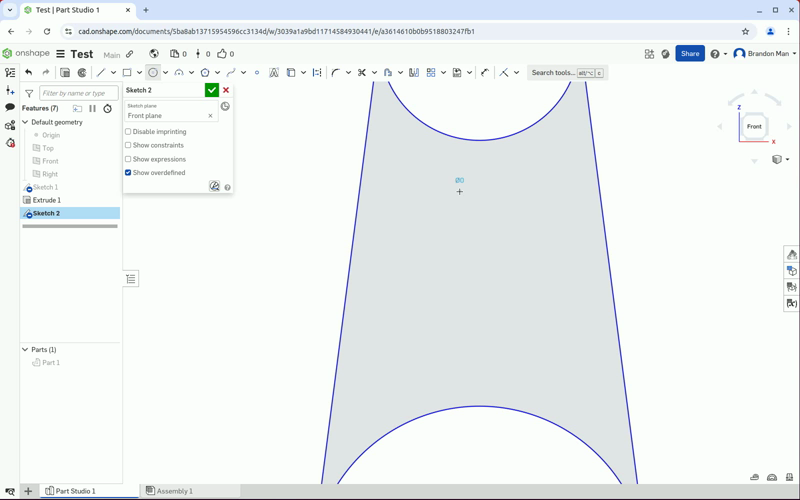
scroll(-6)
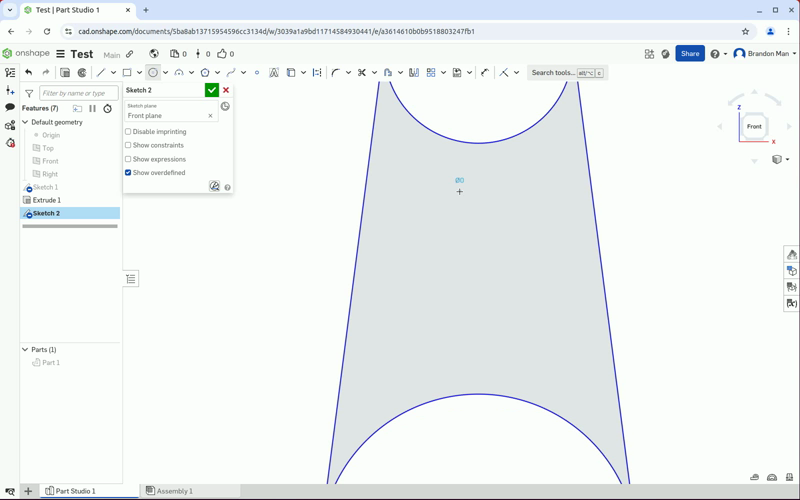
scroll(-6)
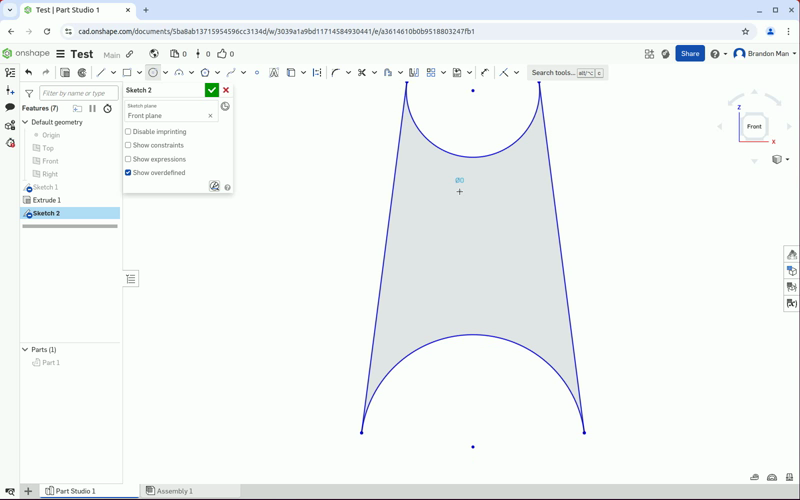
scroll(-6)
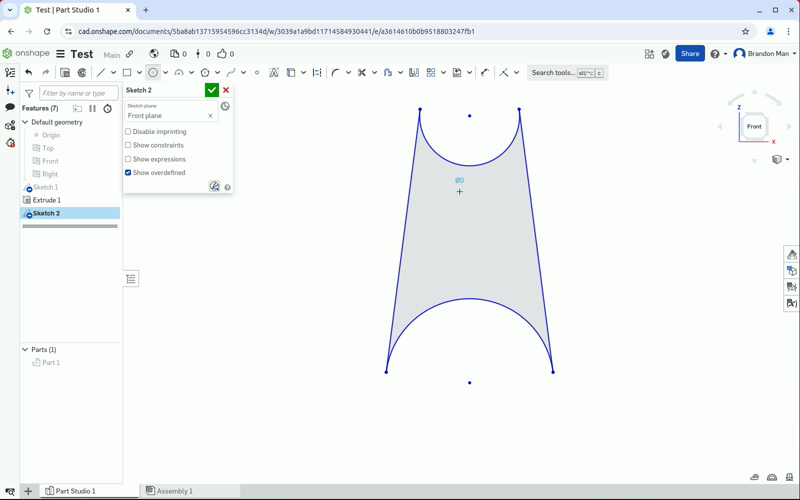
scroll(-6)
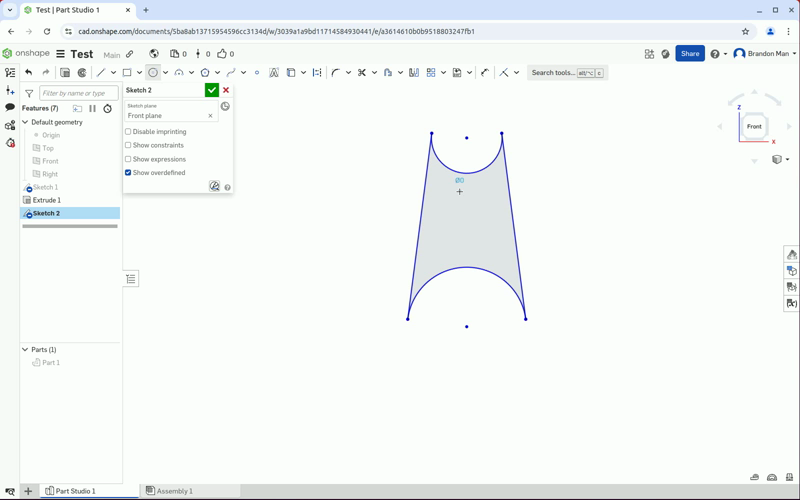
scroll(-6)
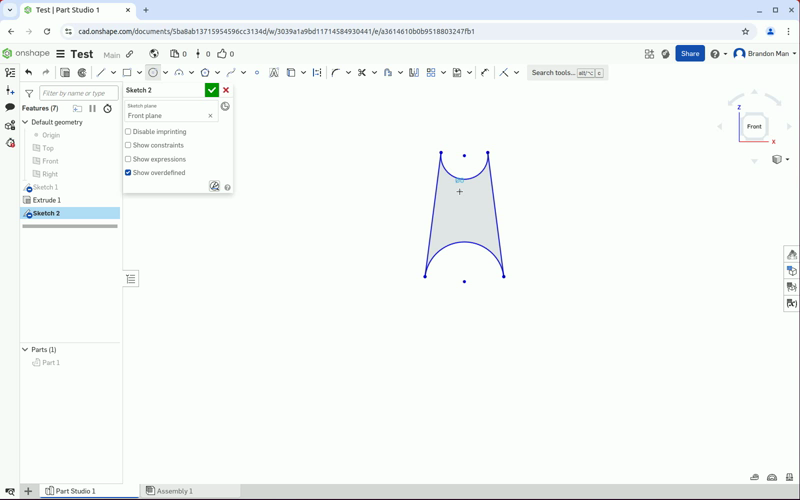
scroll(-6)
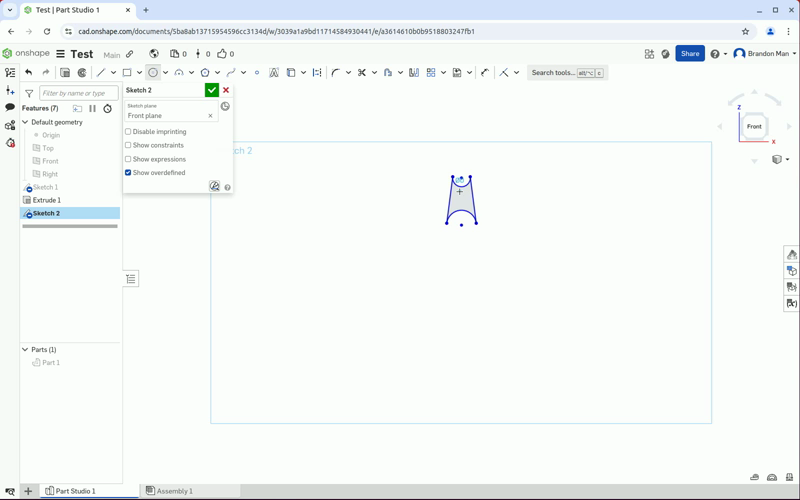
key_up(shift)
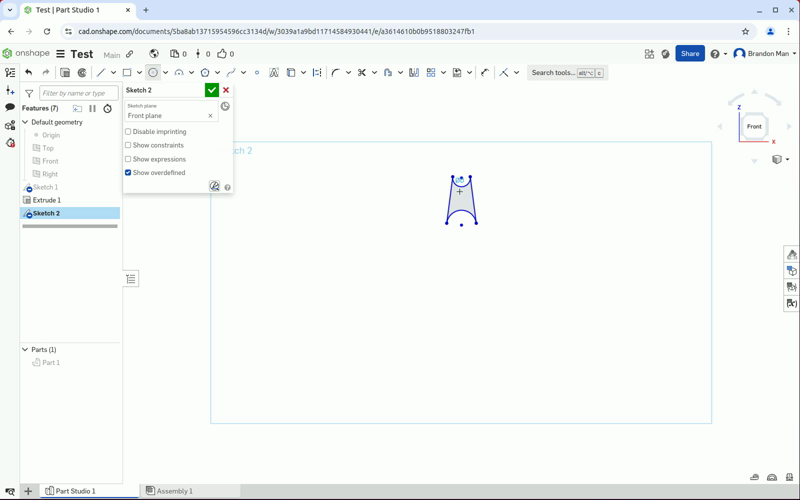
mouse_move(461, 191)
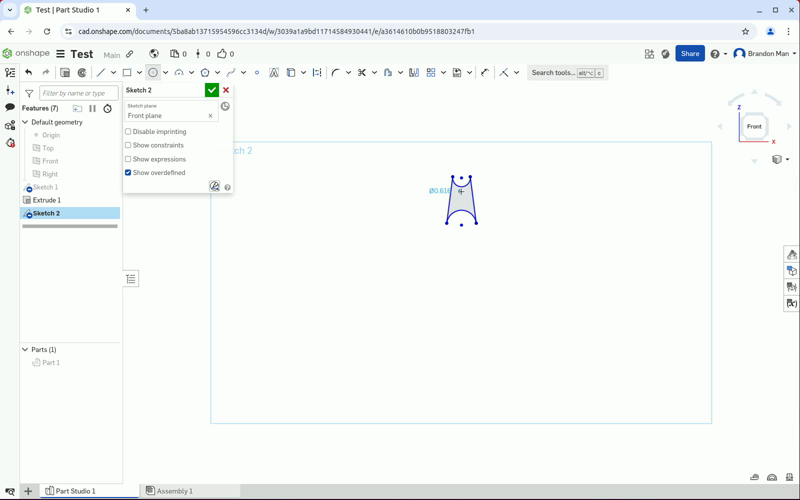
scroll(6)
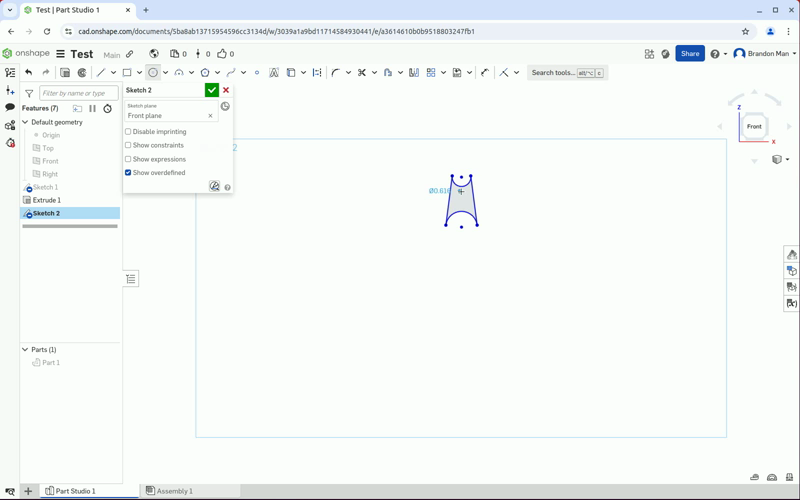
scroll(6)
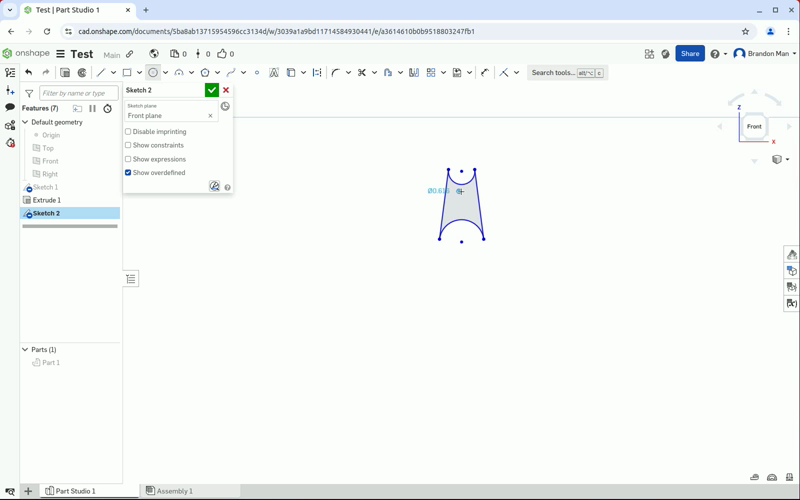
scroll(6)
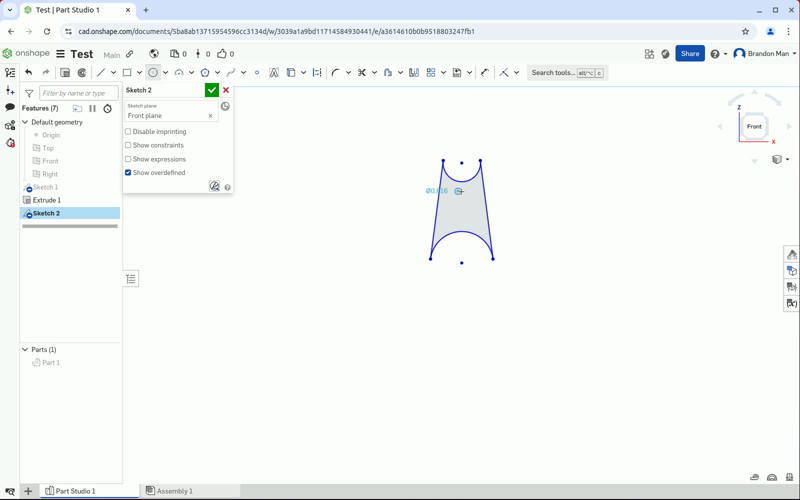
scroll(6)
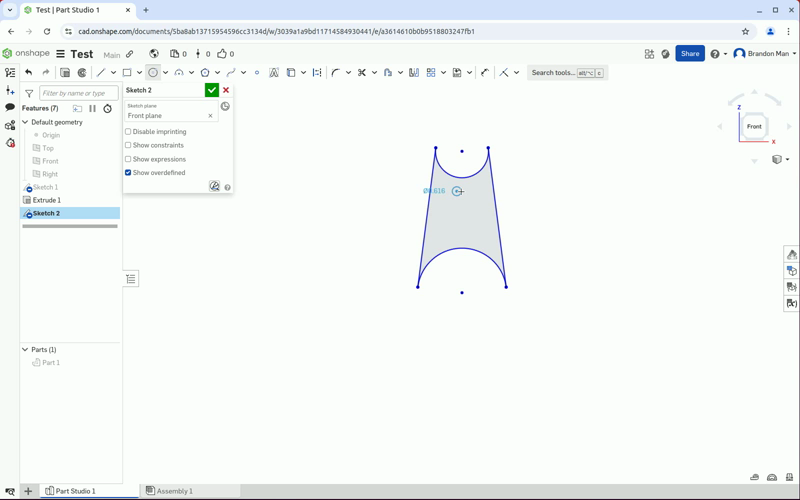
scroll(6)
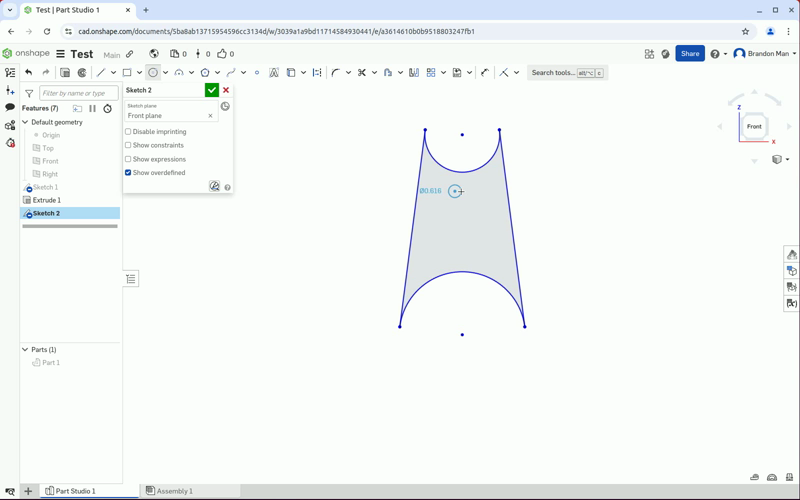
scroll(6)
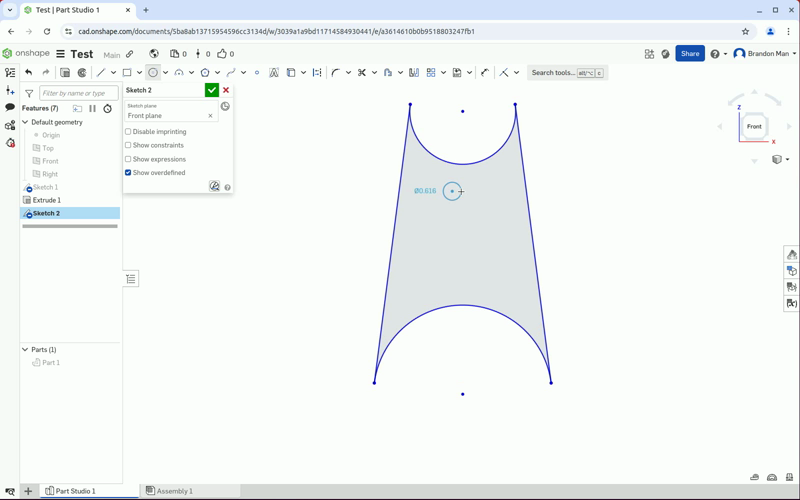
scroll(6)
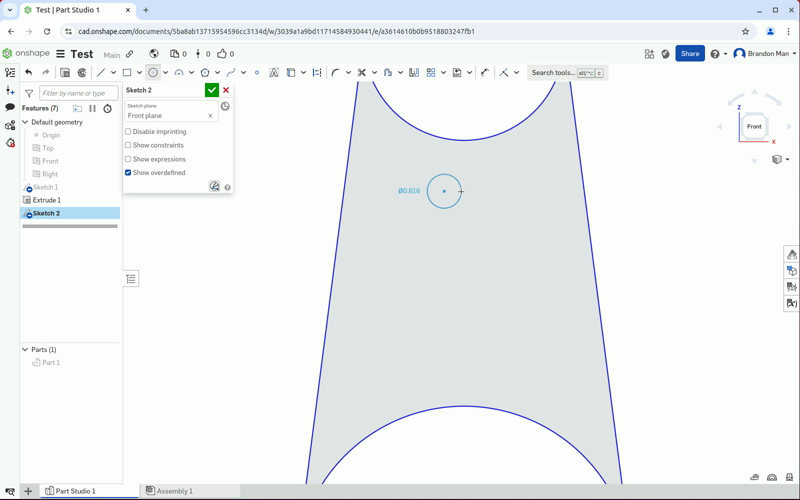
click(461, 191)
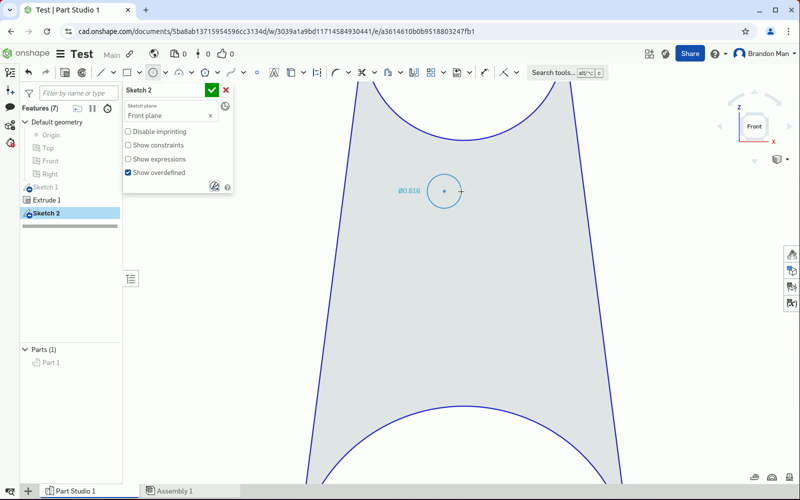
scroll(-6)
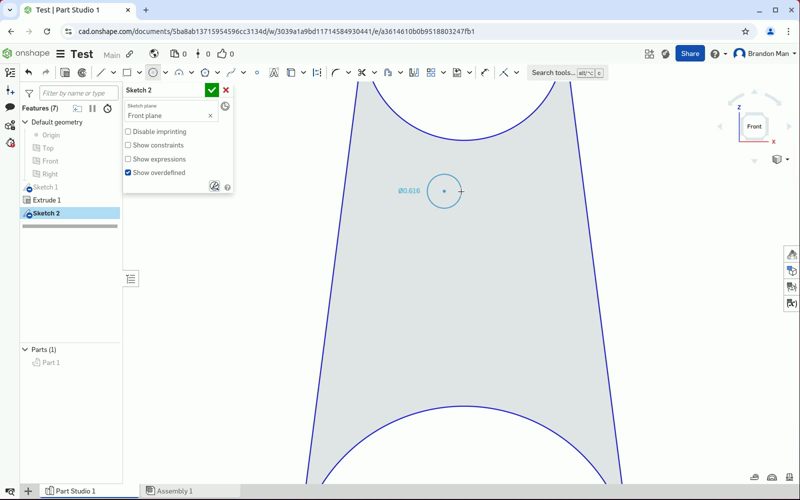
scroll(-6)
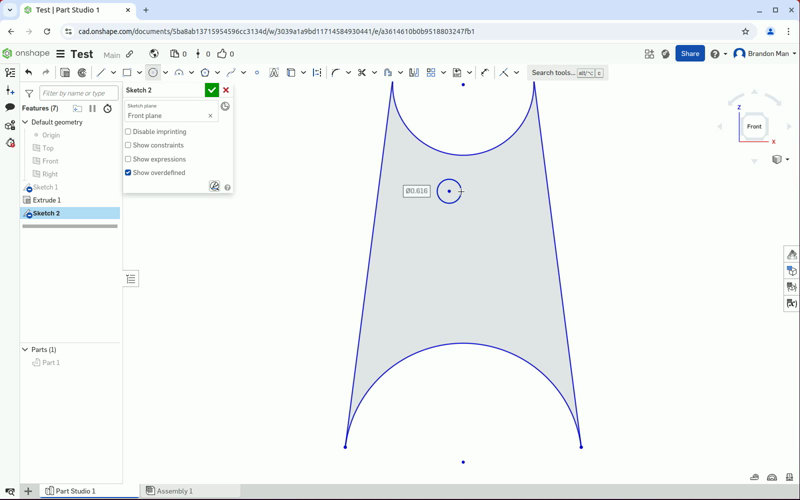
scroll(-6)
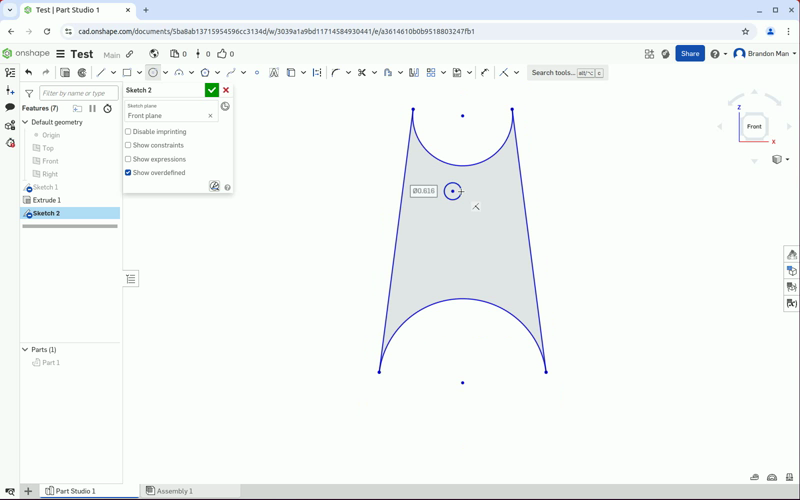
scroll(-6)
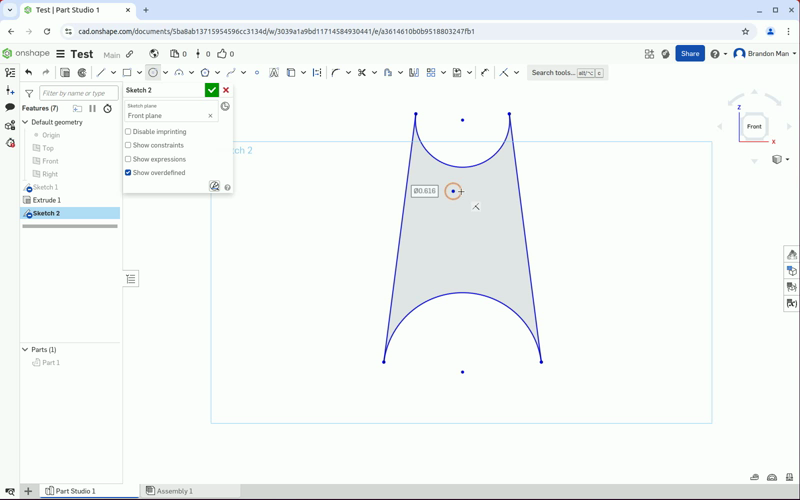
scroll(-6)
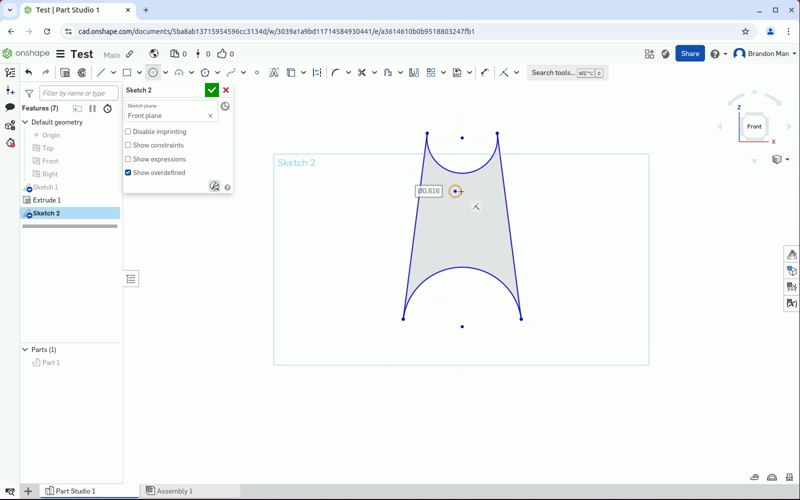
scroll(-6)
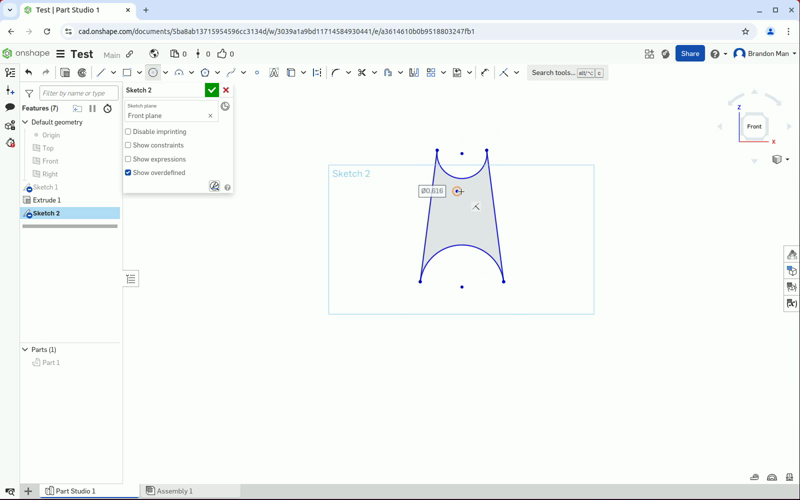
scroll(-6)
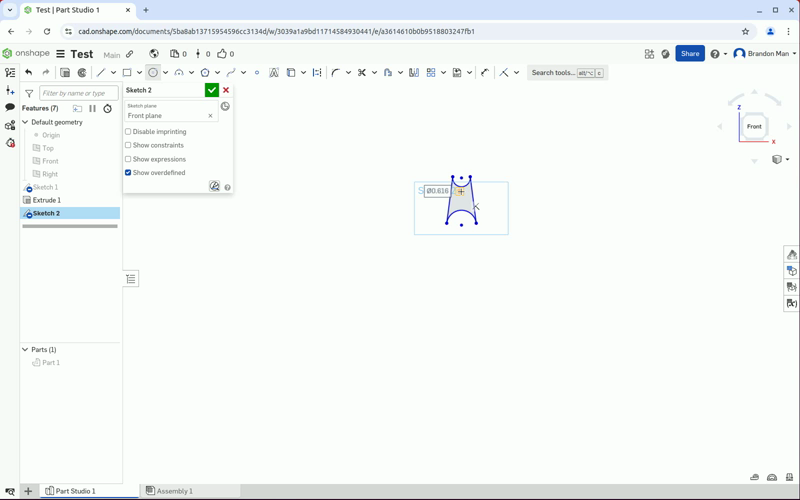
key(esc)
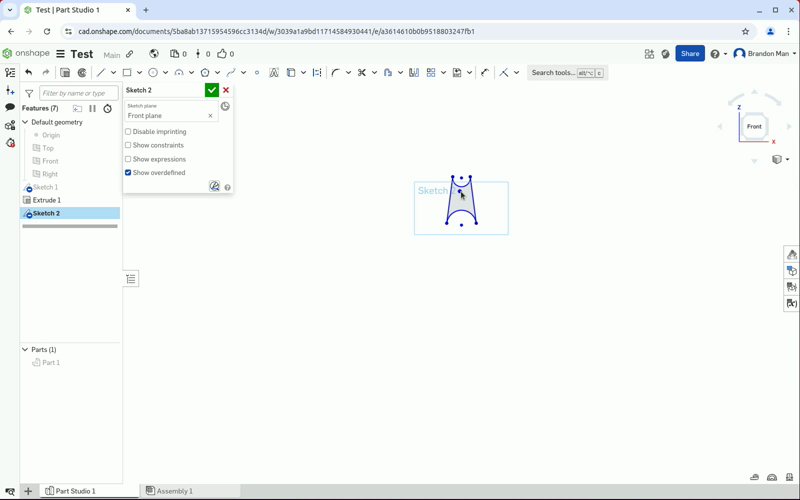
mouse_move(454, 192)
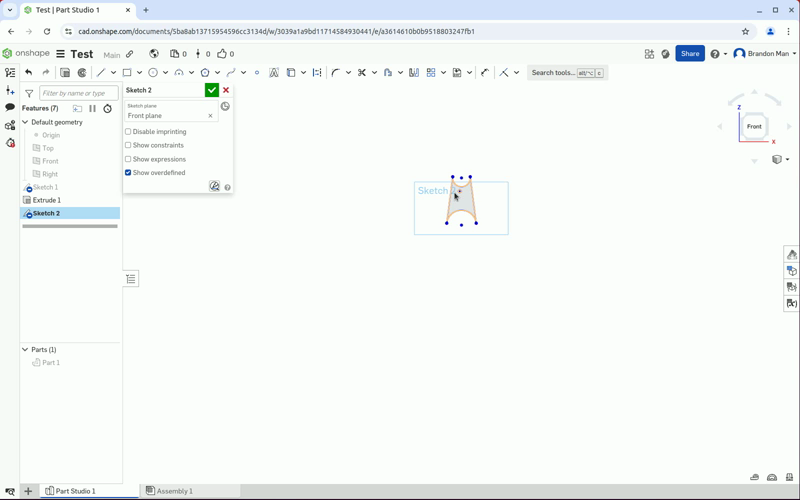
scroll(6)
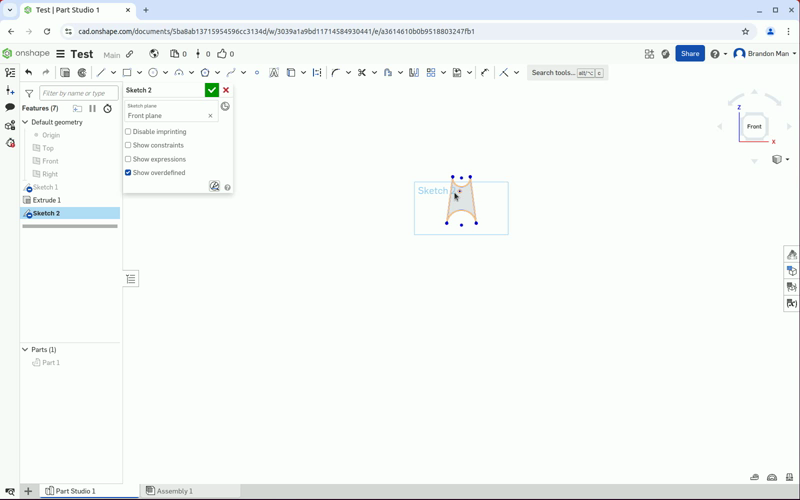
scroll(6)
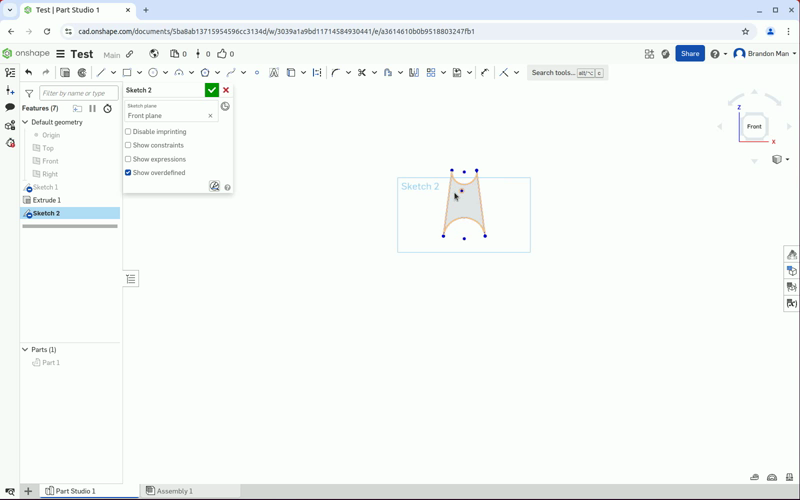
scroll(6)
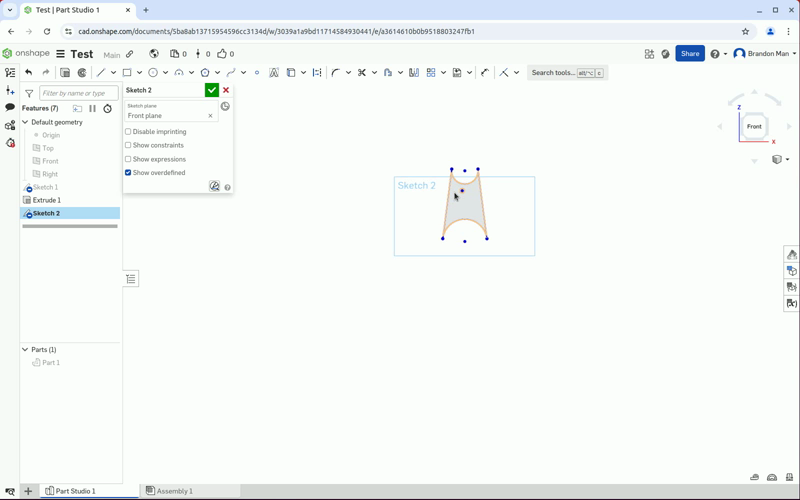
scroll(6)
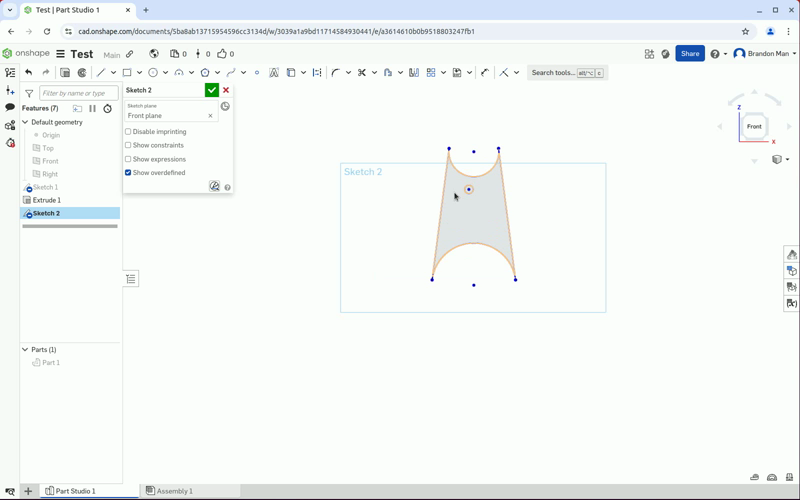
scroll(6)
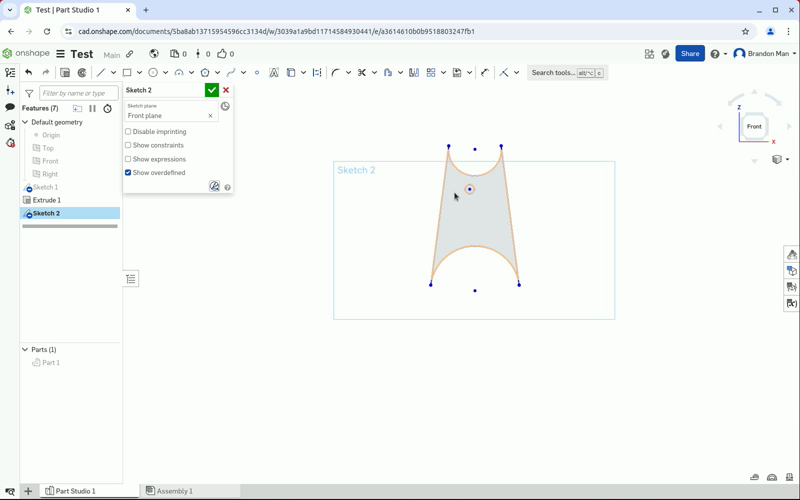
scroll(6)
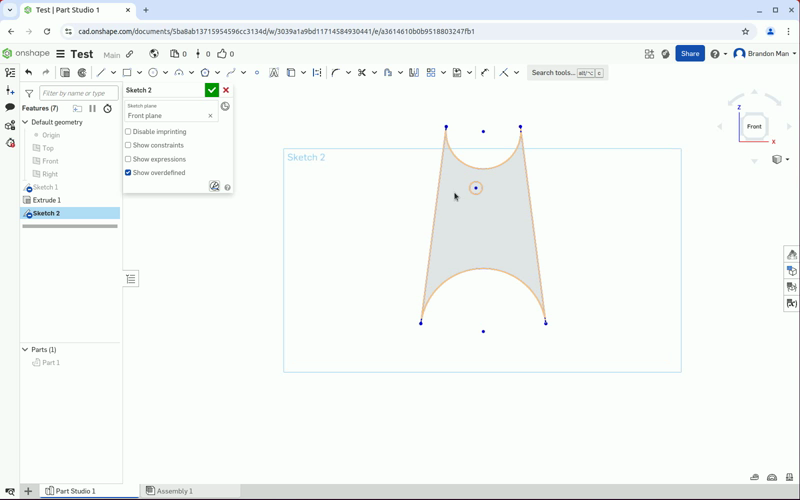
scroll(6)
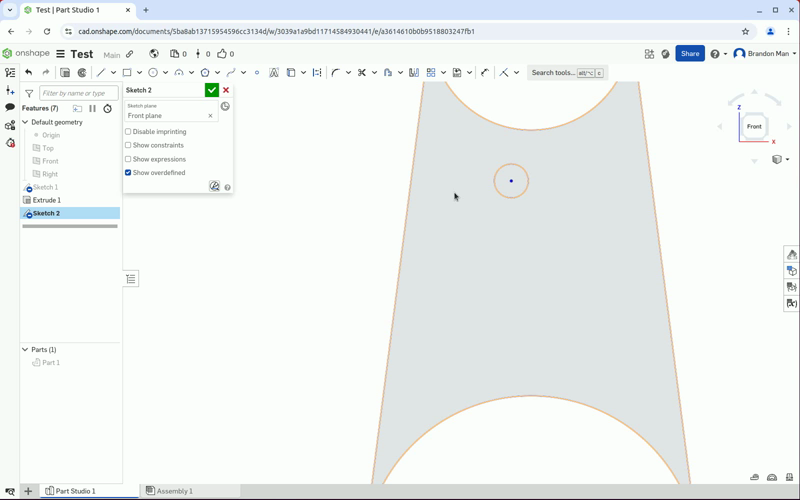
click(454, 192)
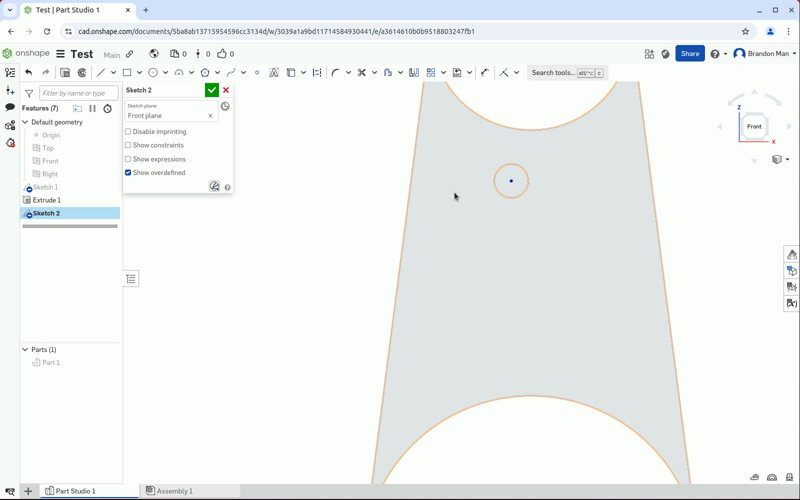
scroll(-6)
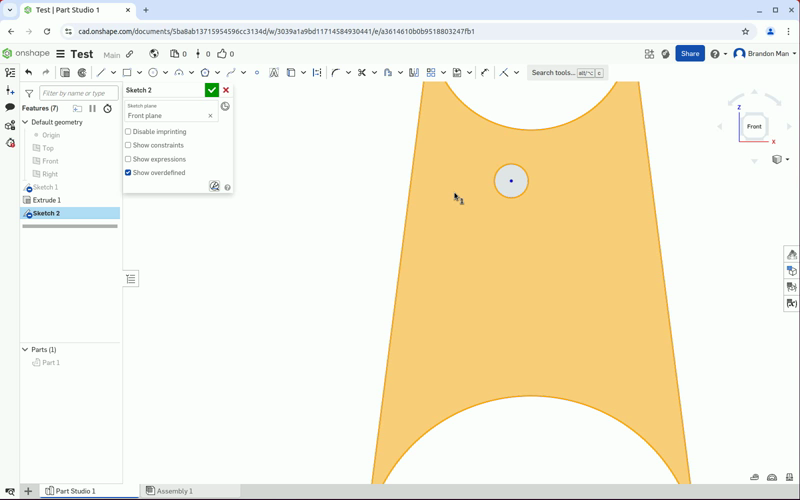
scroll(-6)
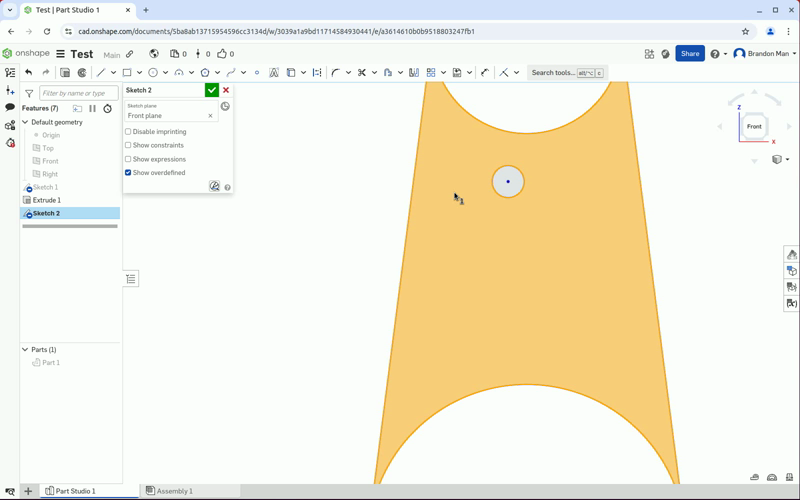
scroll(-6)
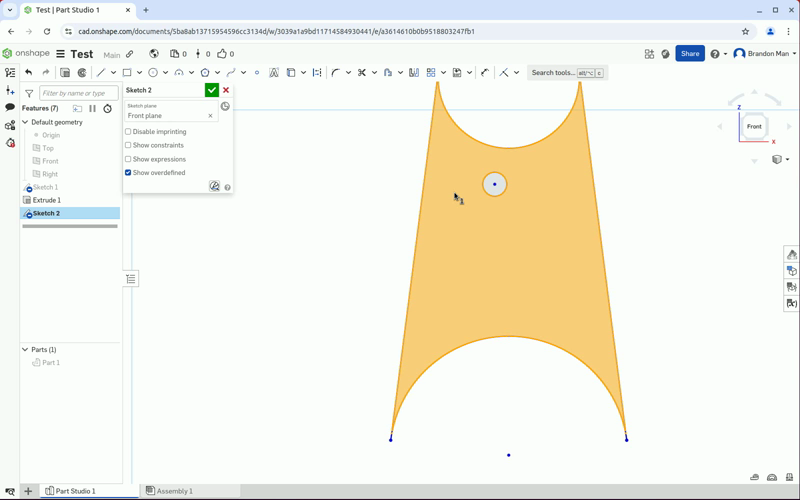
scroll(-6)
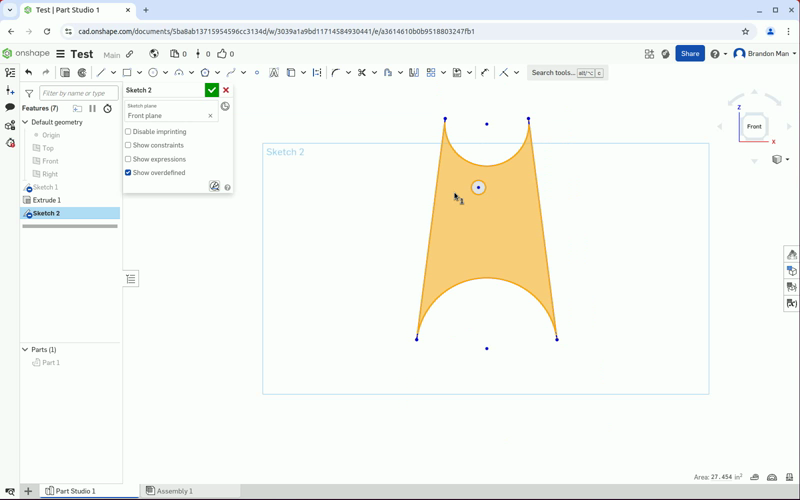
scroll(-6)
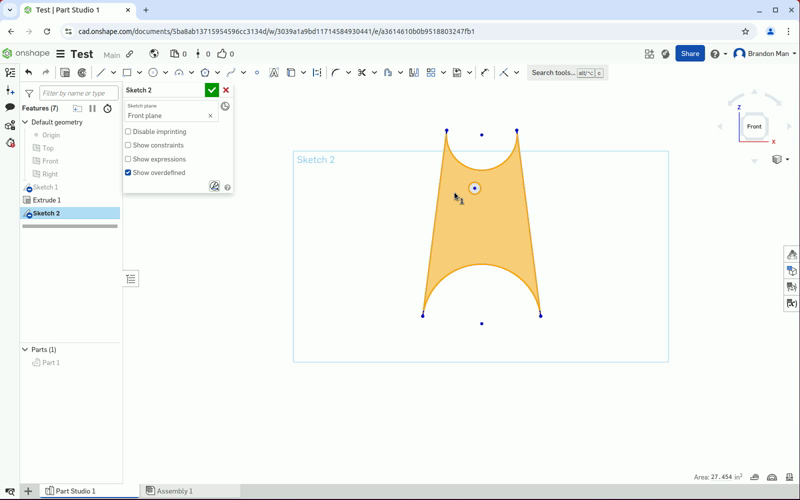
scroll(-6)
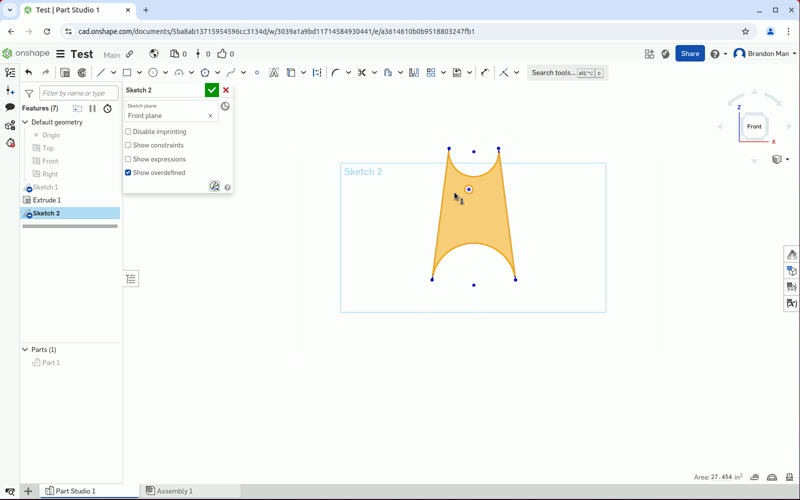
scroll(-6)
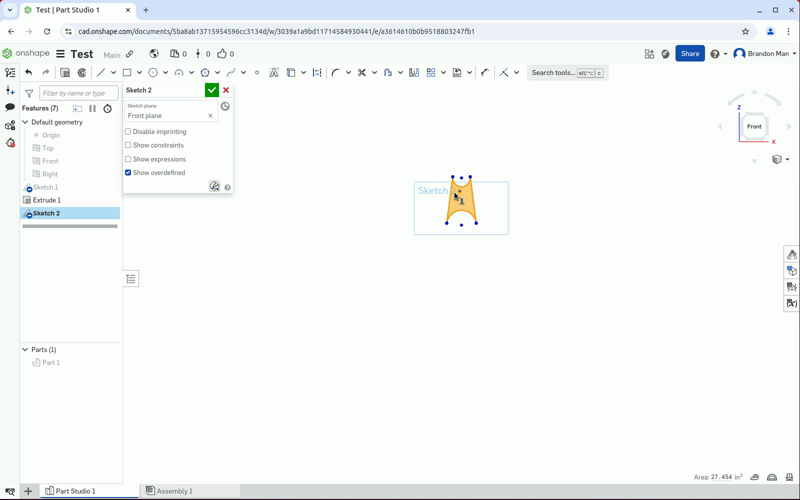
mouse_move(73, 352)
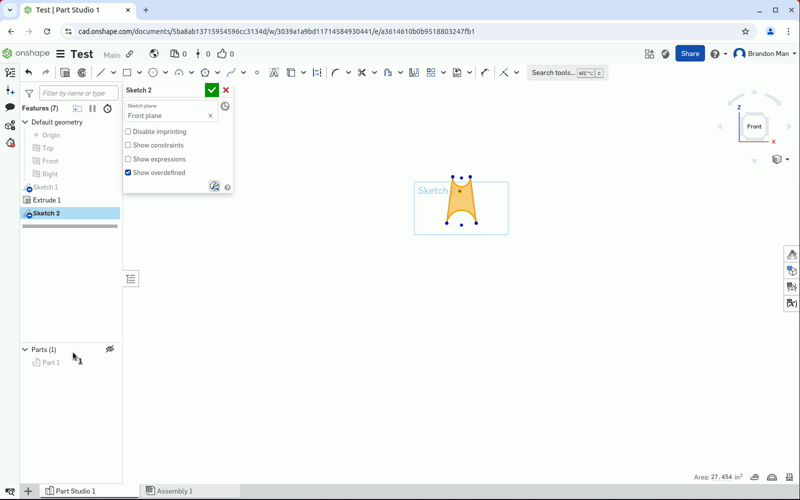
key(shift+y)
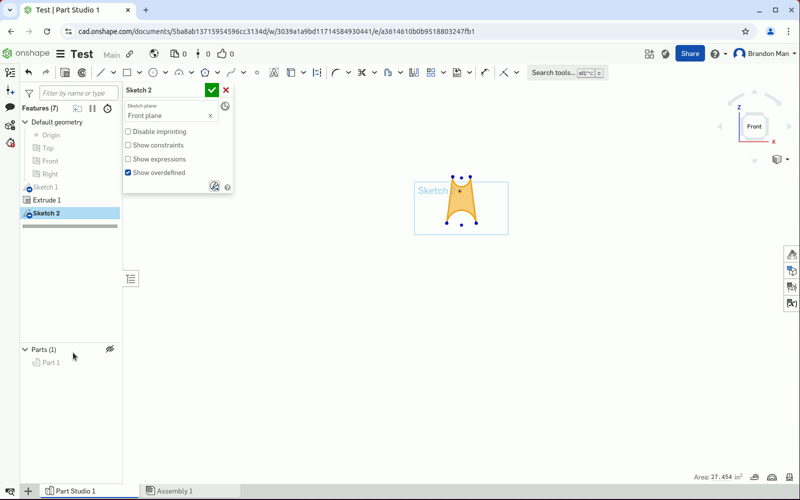
key(shift+e)
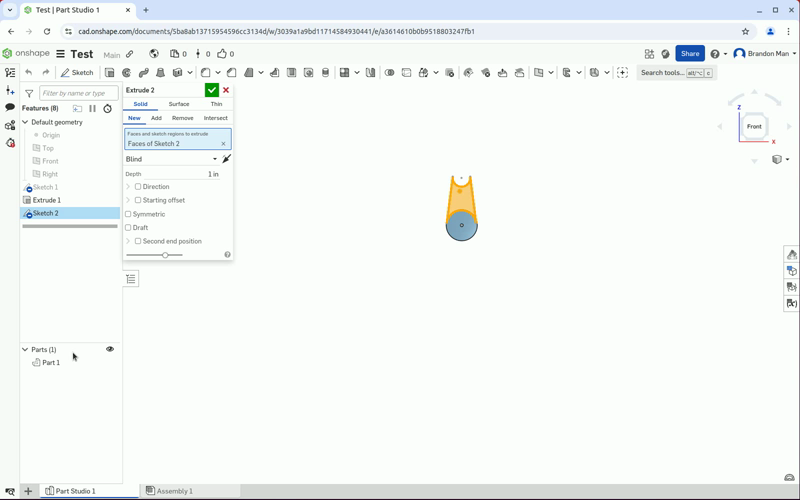
mouse_move(143, 106)
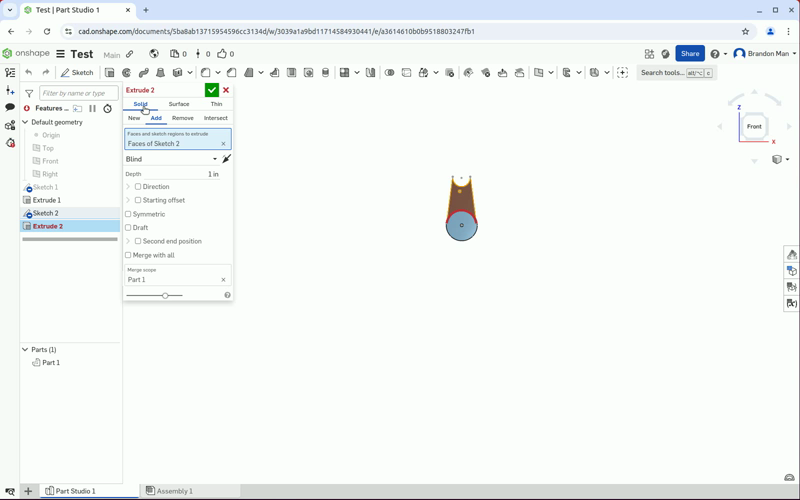
click(143, 106)
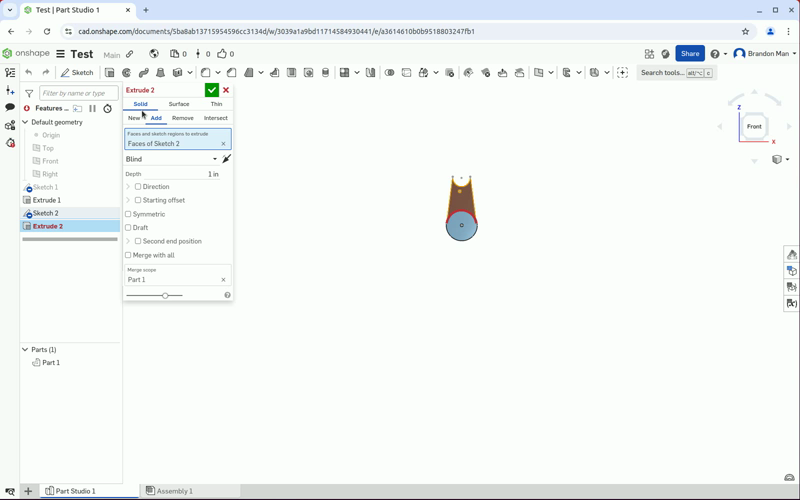
mouse_move(137, 120)
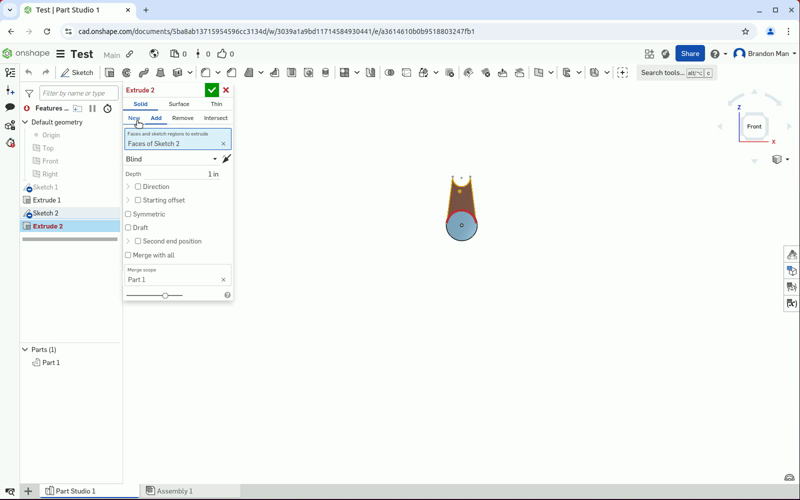
click(137, 120)
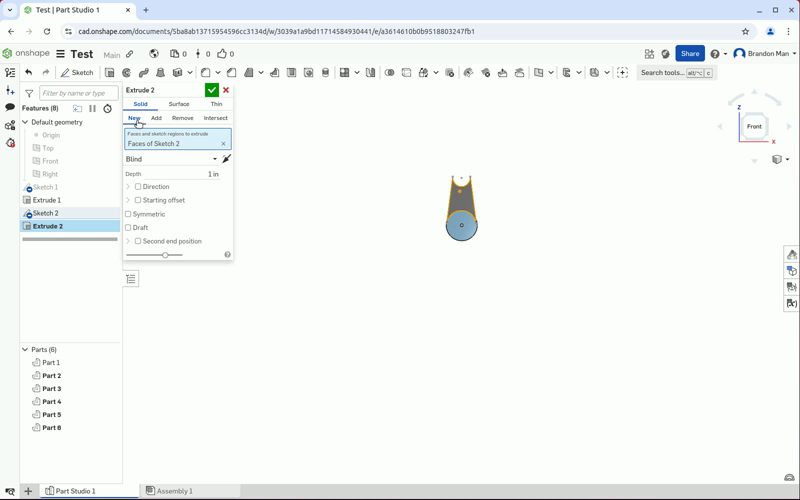
key(tab, 4)
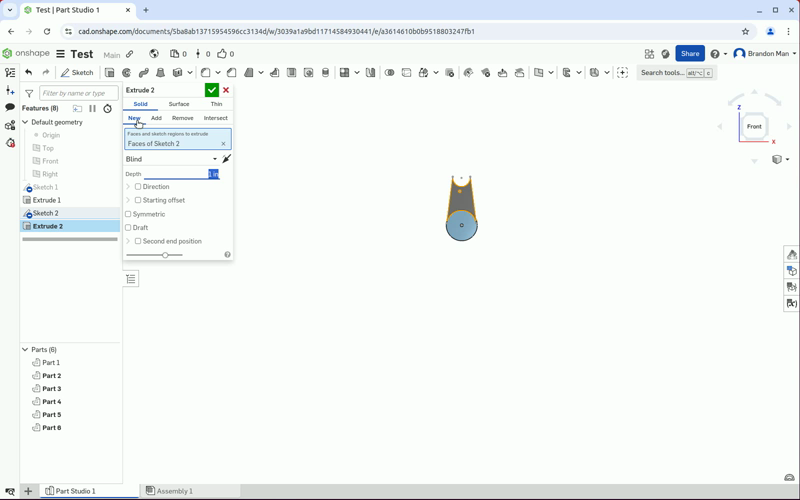
text(0.481)
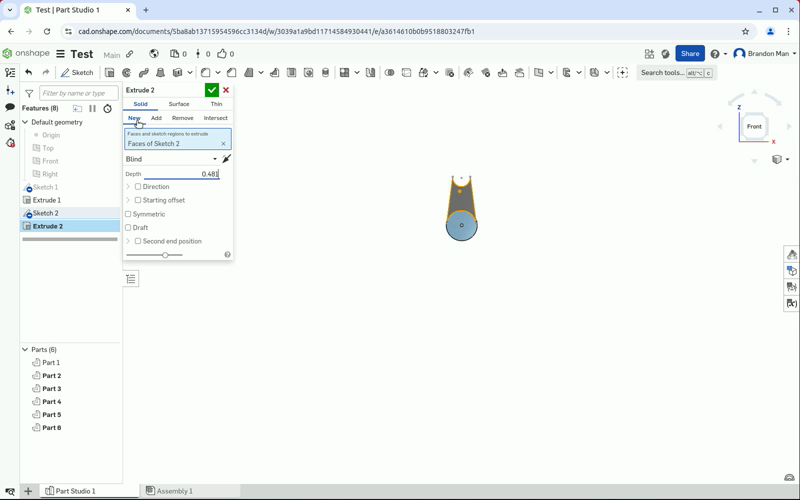
key(enter)
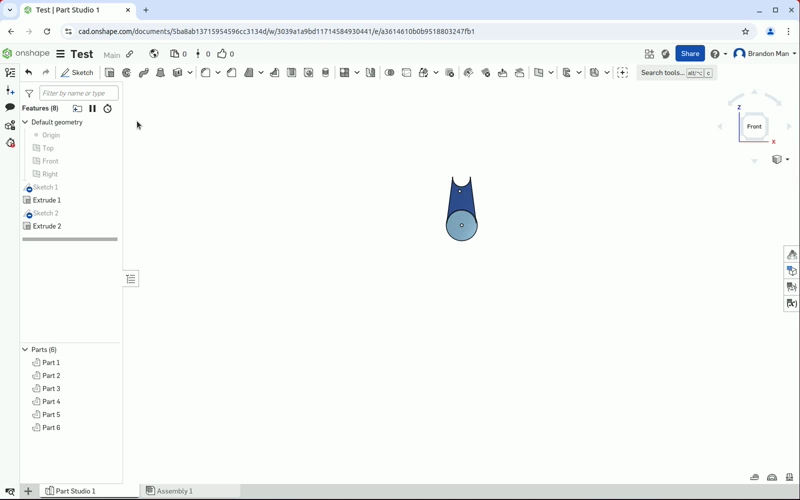
key(shift+h)
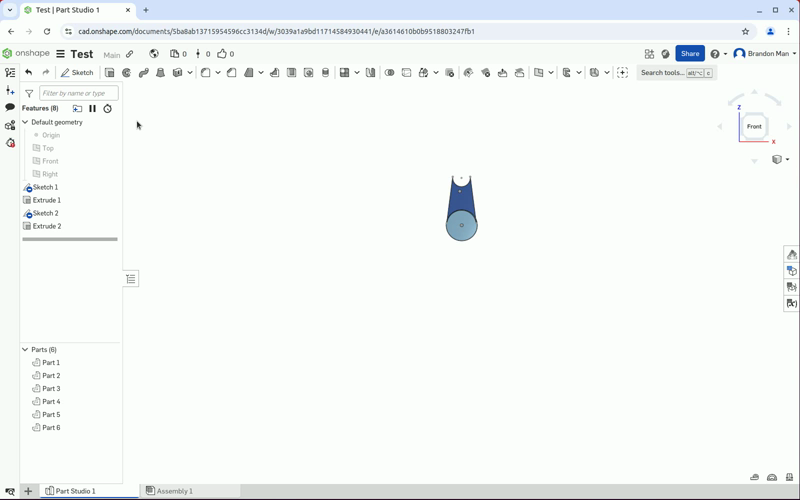
key(shift+h)
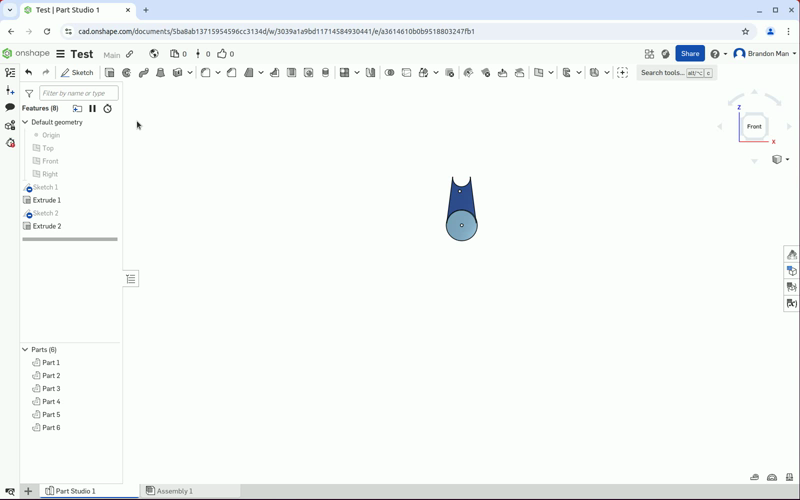
mouse_move(73, 189)
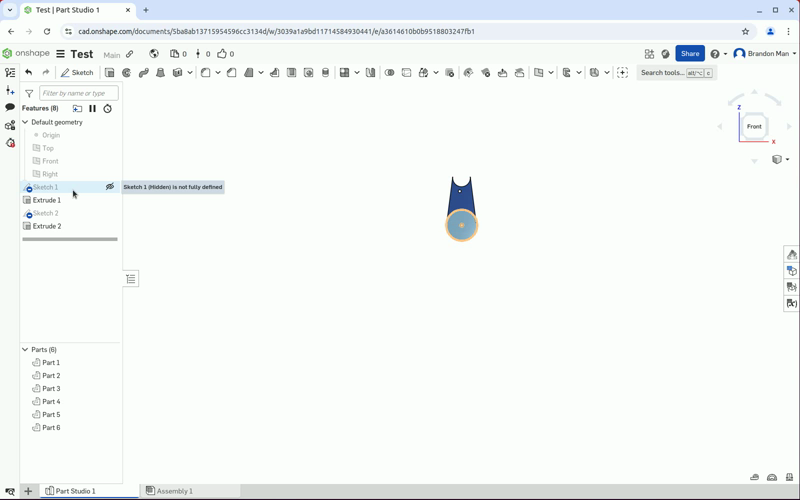
click(73, 189)
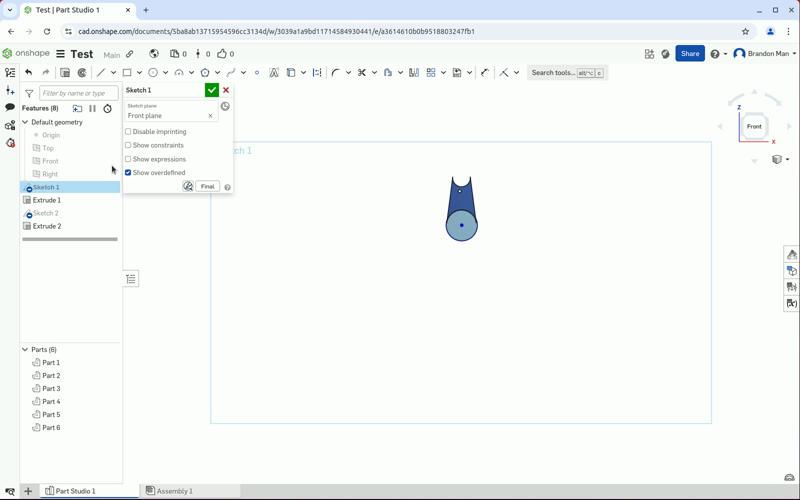
mouse_move(229, 92)
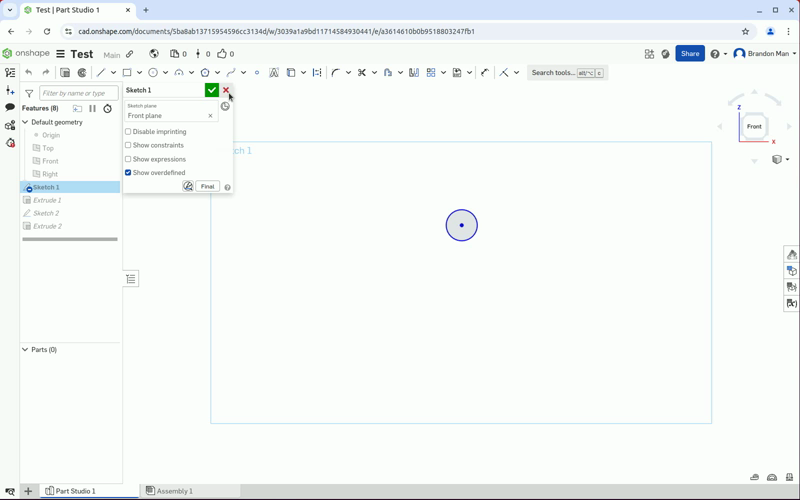
click(229, 92)
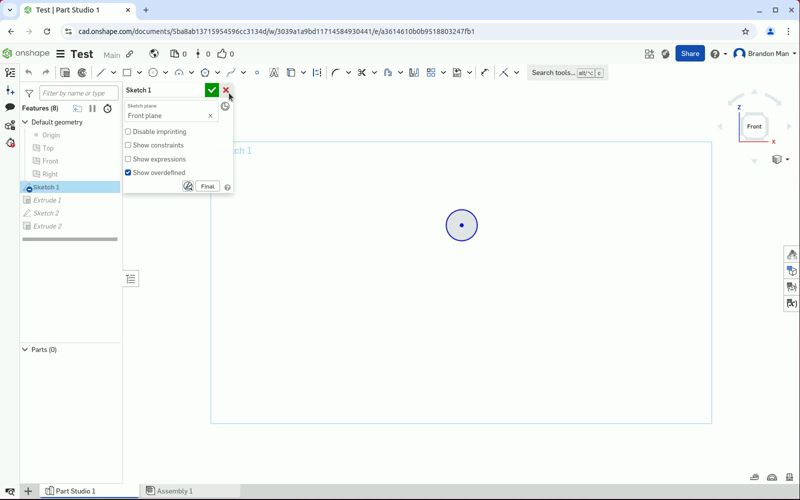
key(shift+s)
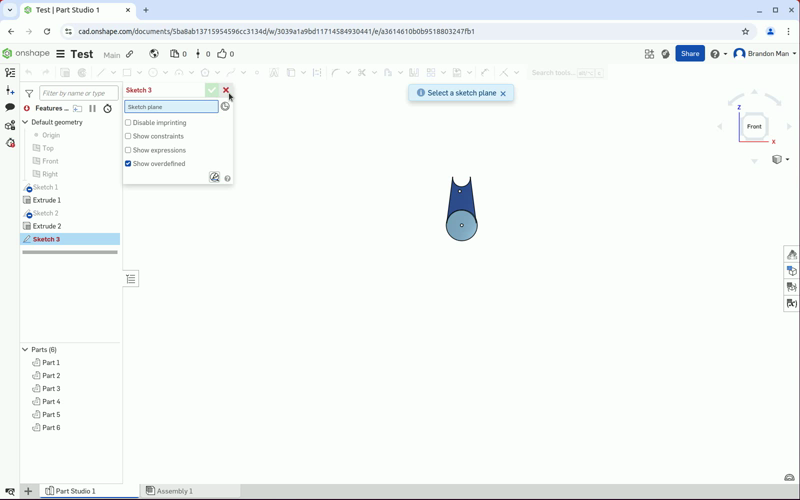
mouse_move(73, 163)
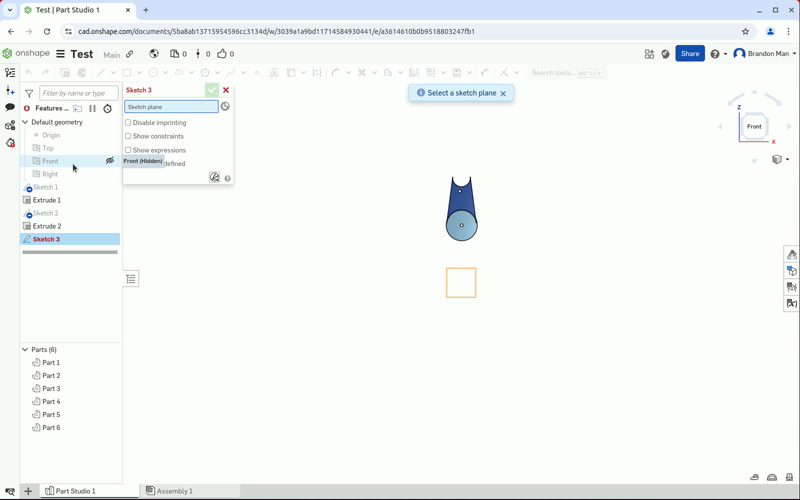
click(73, 163)
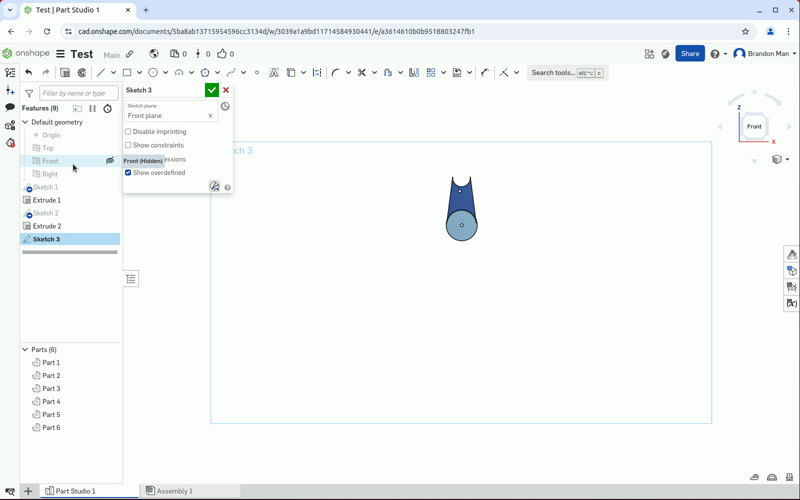
mouse_move(73, 352)
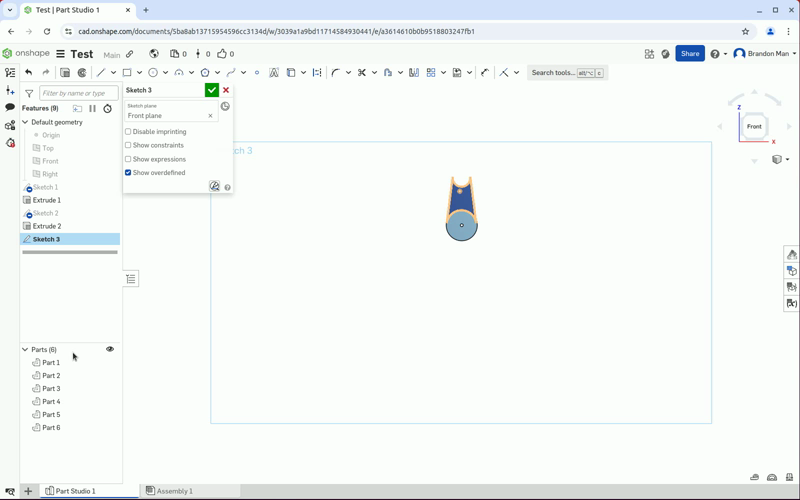
key(y)
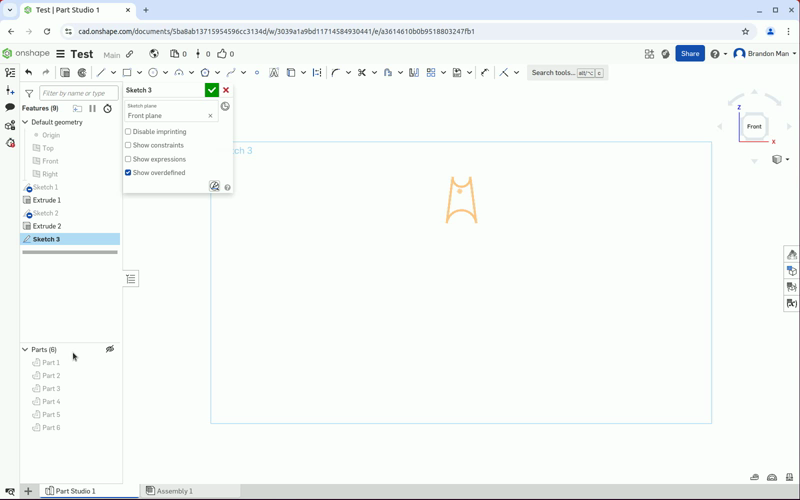
key(c)
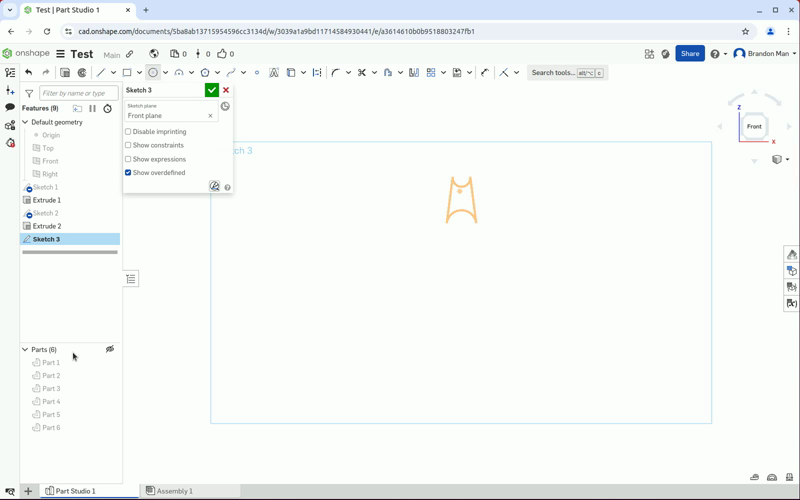
key_down(shift)
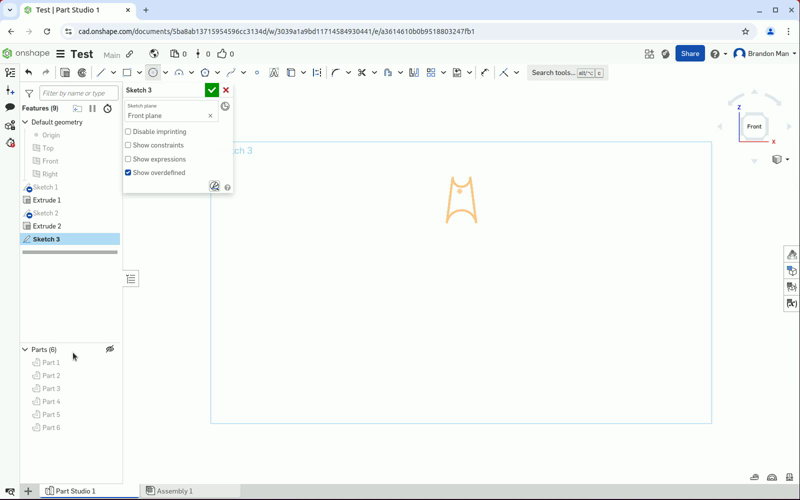
mouse_move(461, 178)
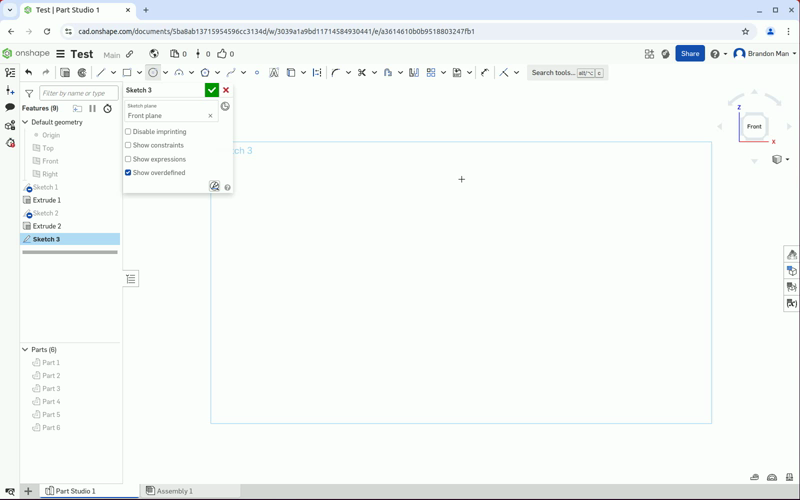
click(461, 178)
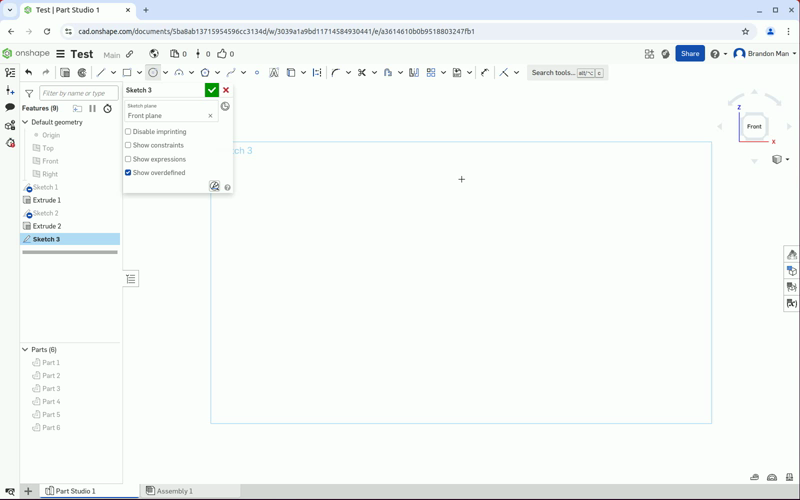
key_up(shift)
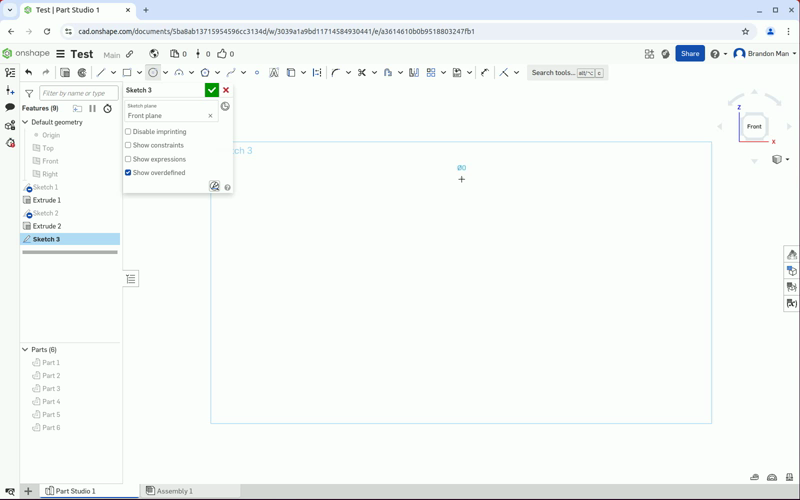
mouse_move(471, 178)
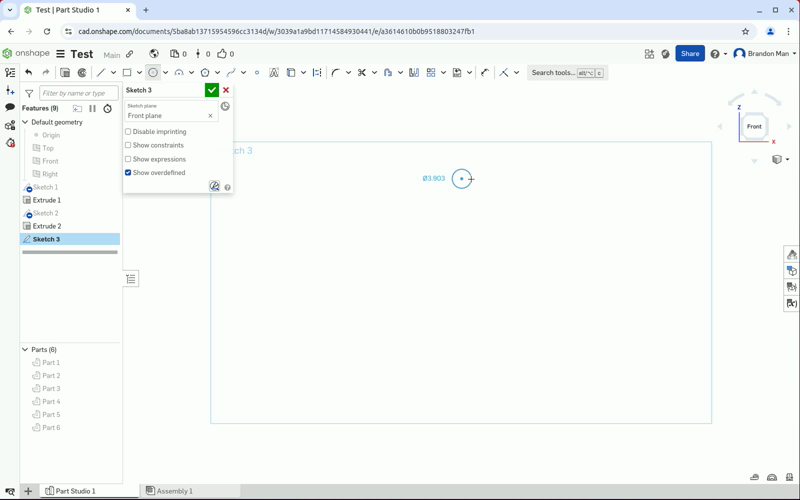
click(471, 178)
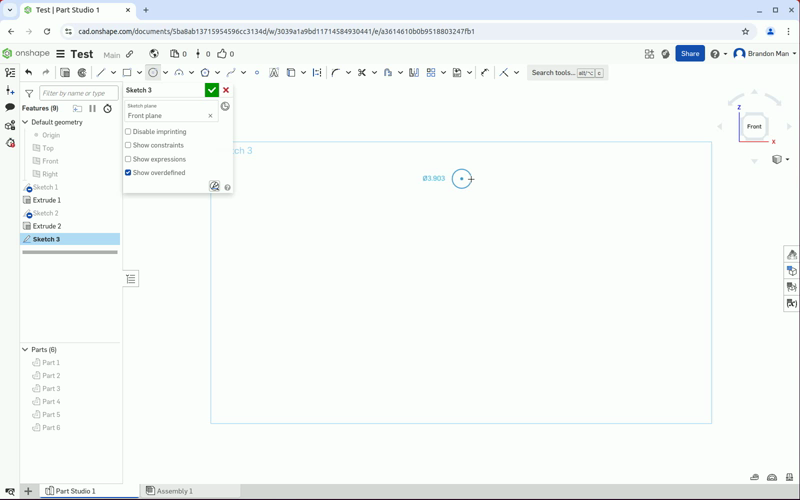
key(esc)
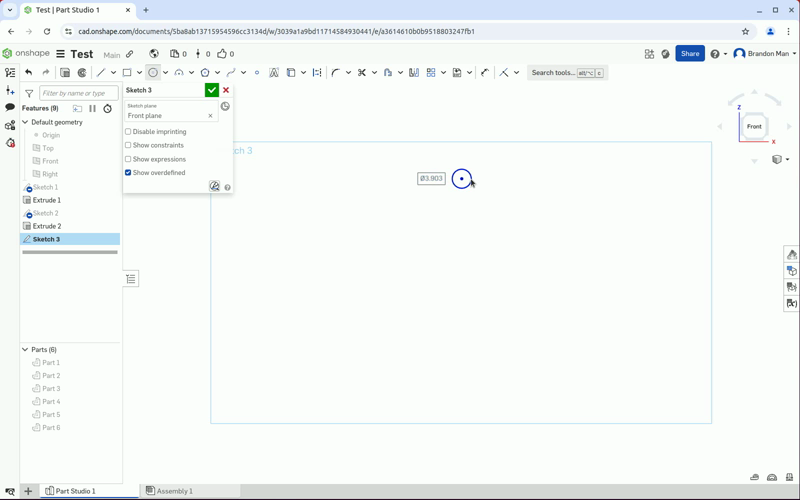
key(c)
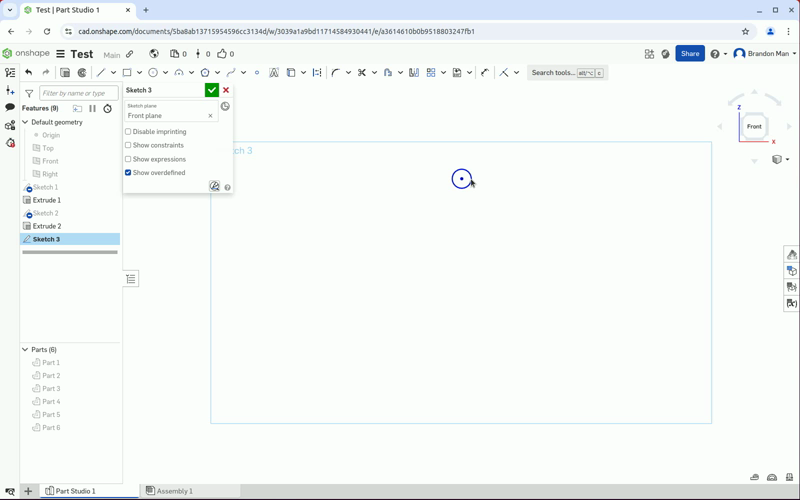
key_down(shift)
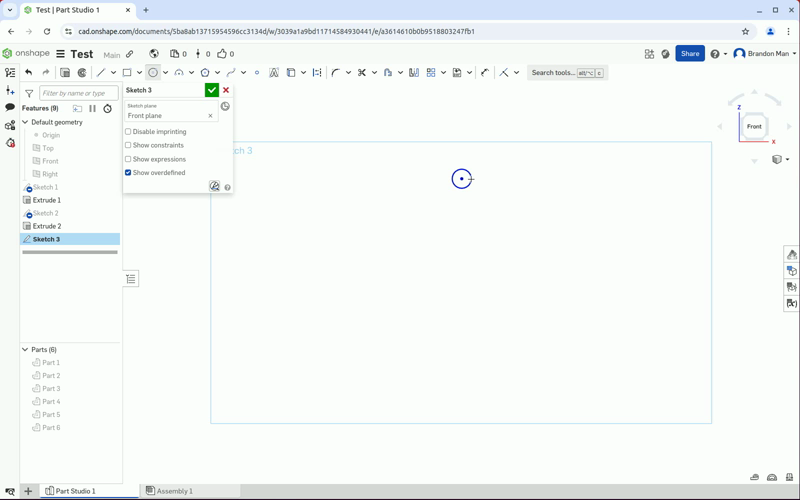
mouse_move(461, 178)
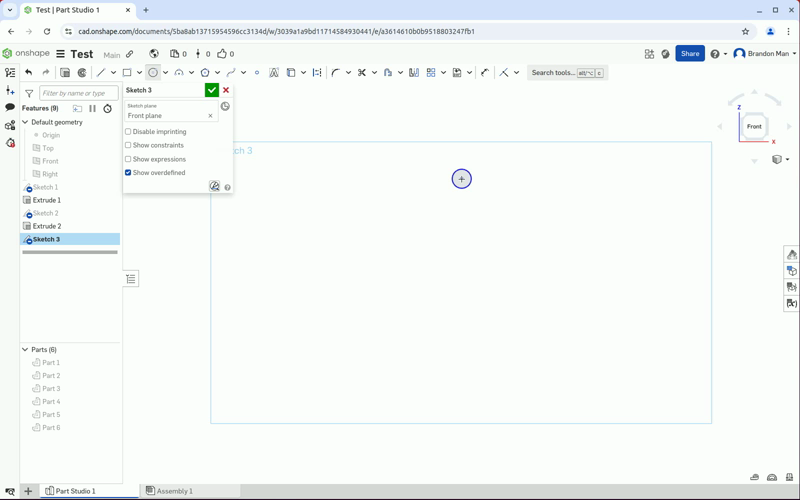
click(461, 178)
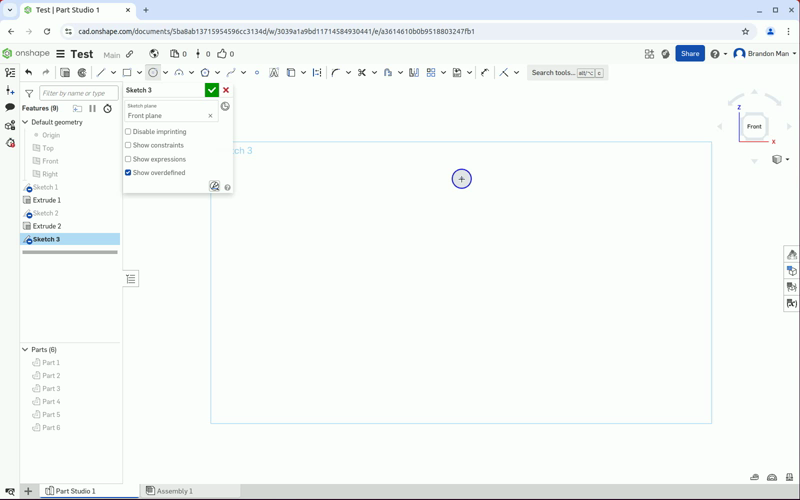
key_up(shift)
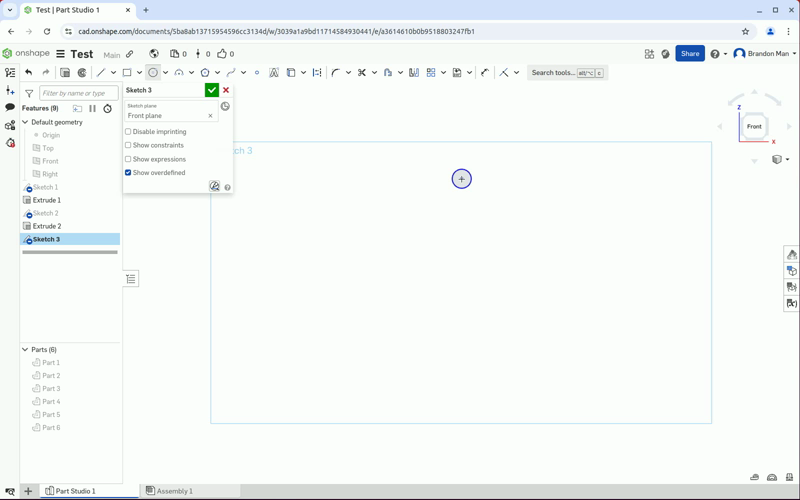
mouse_move(464, 178)
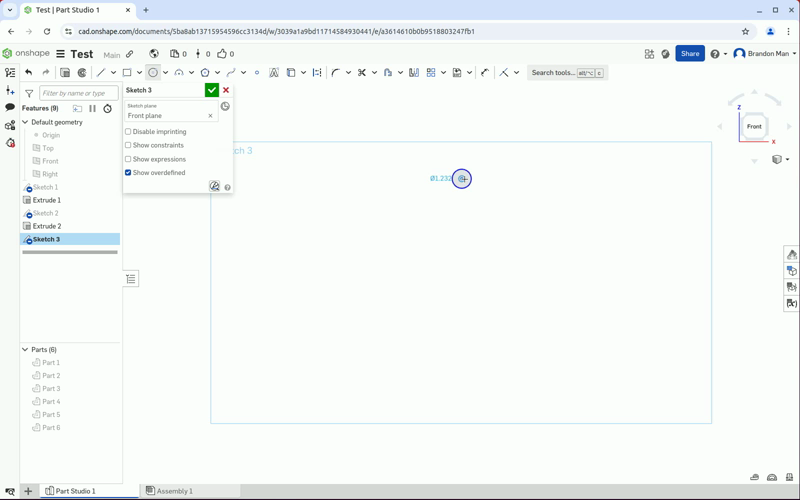
scroll(6)
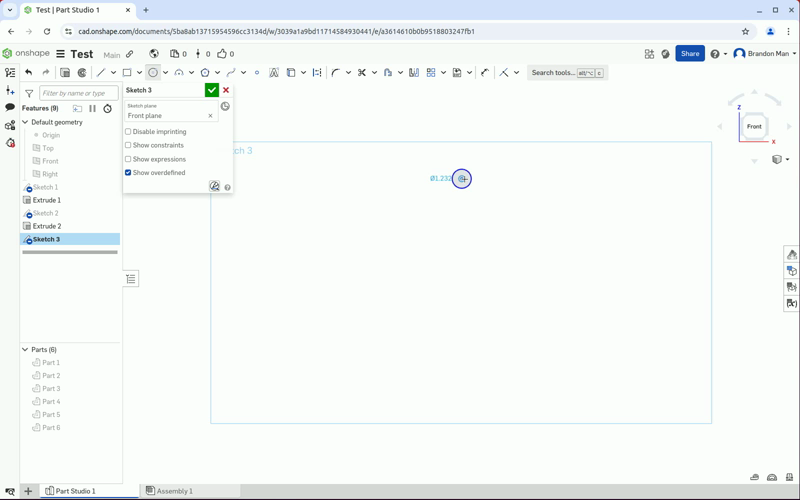
scroll(6)
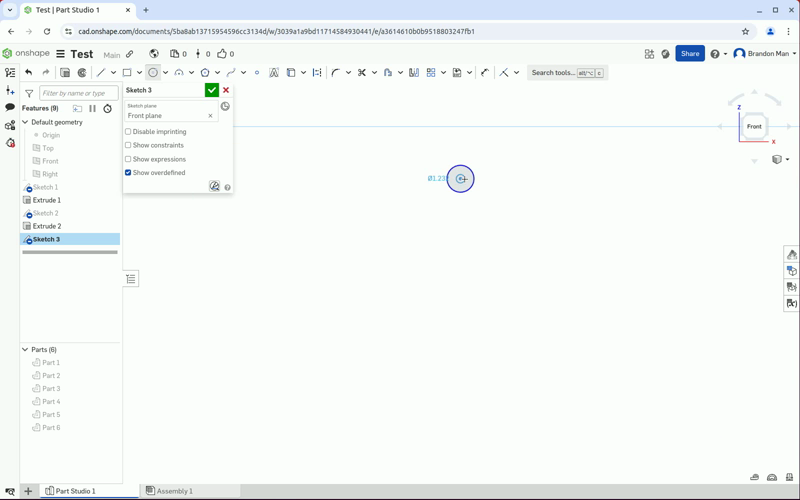
scroll(6)
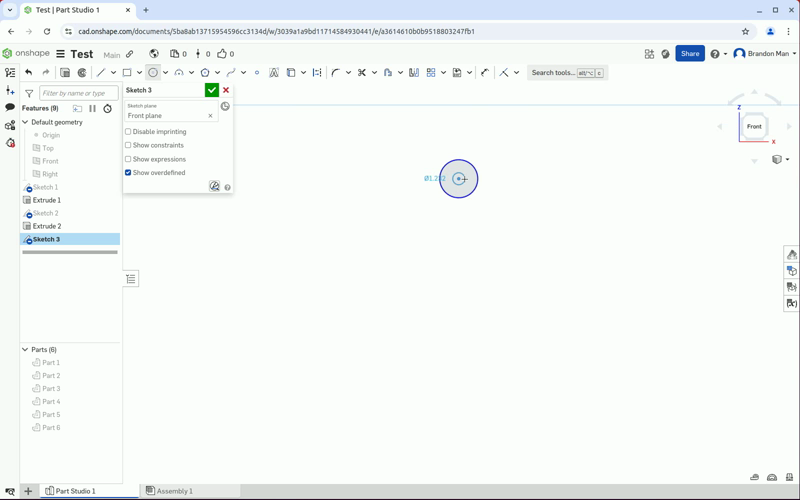
scroll(6)
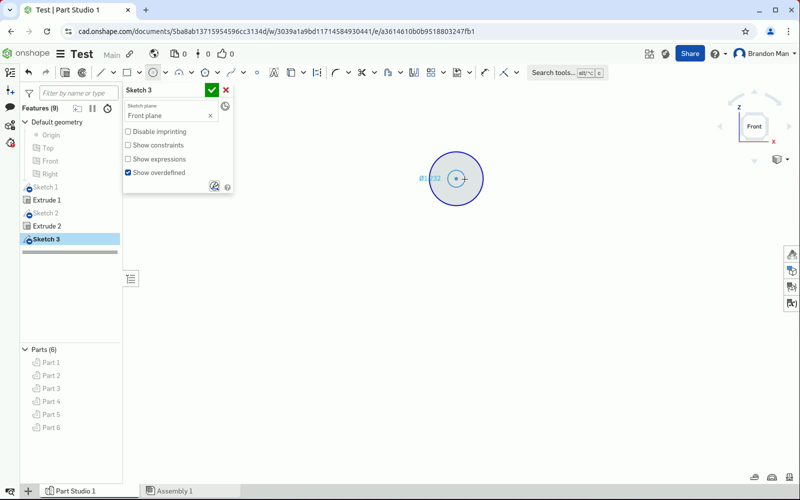
scroll(6)
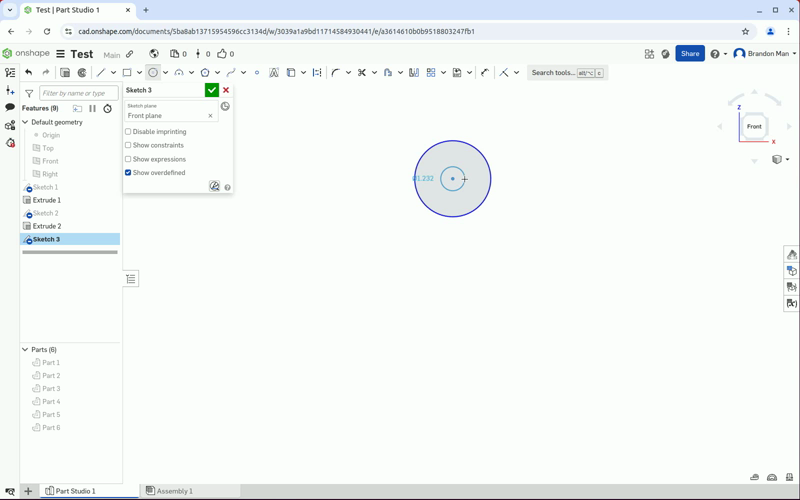
scroll(6)
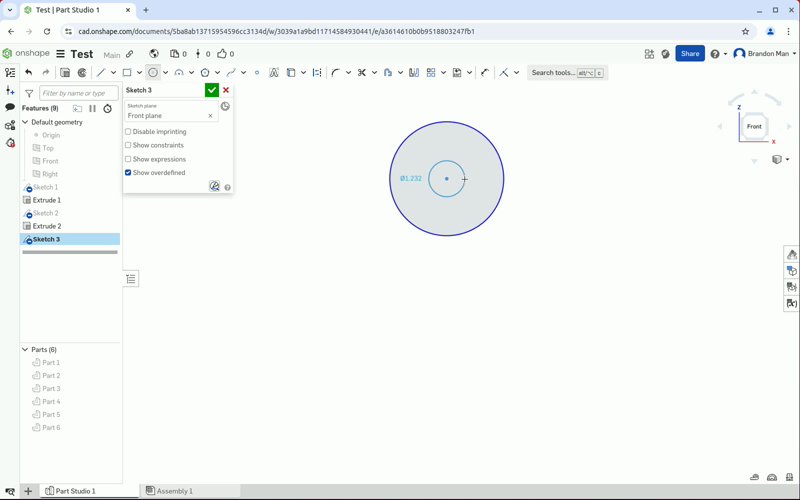
scroll(6)
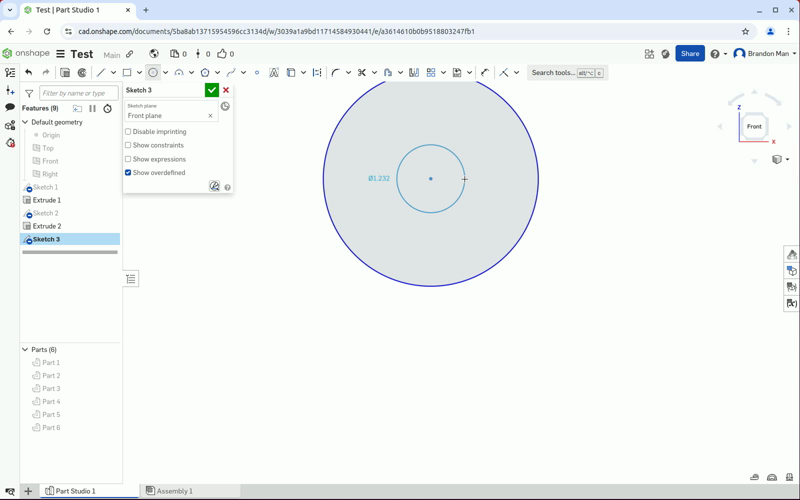
click(464, 178)
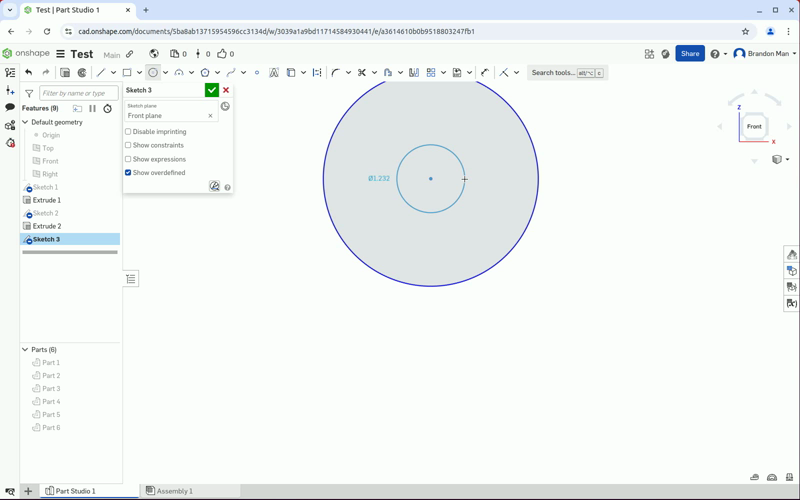
scroll(-6)
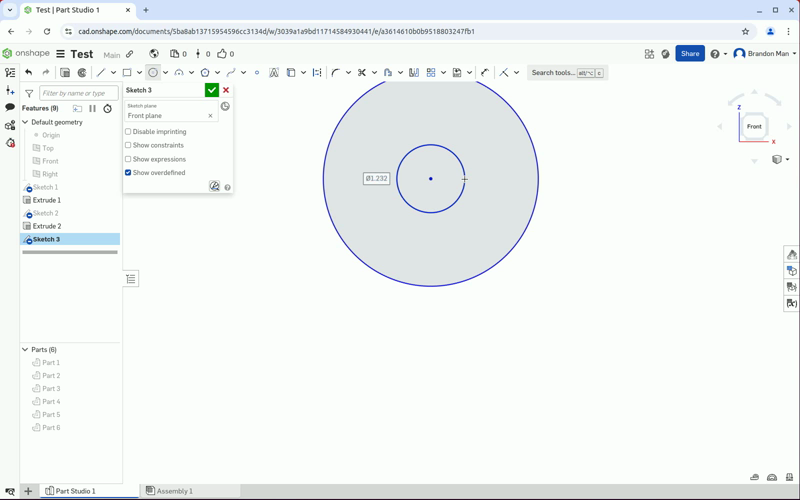
scroll(-6)
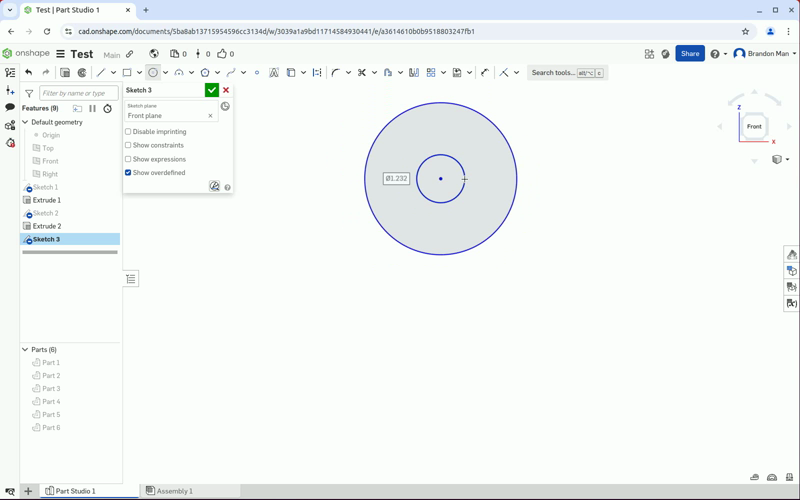
scroll(-6)
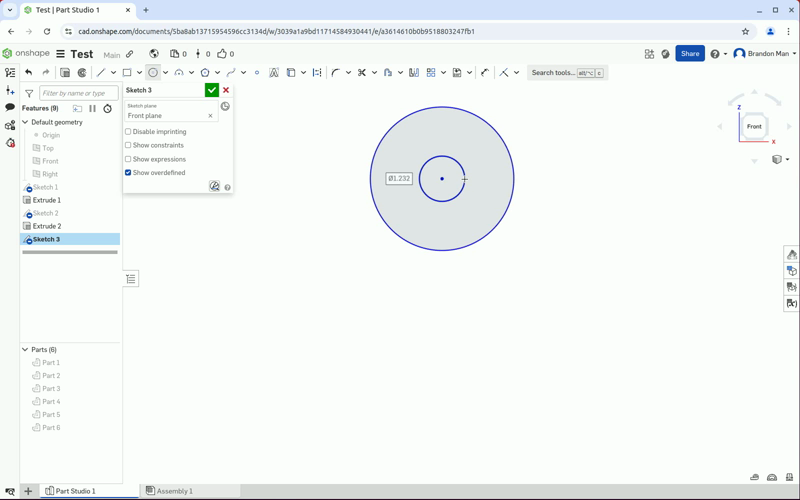
scroll(-6)
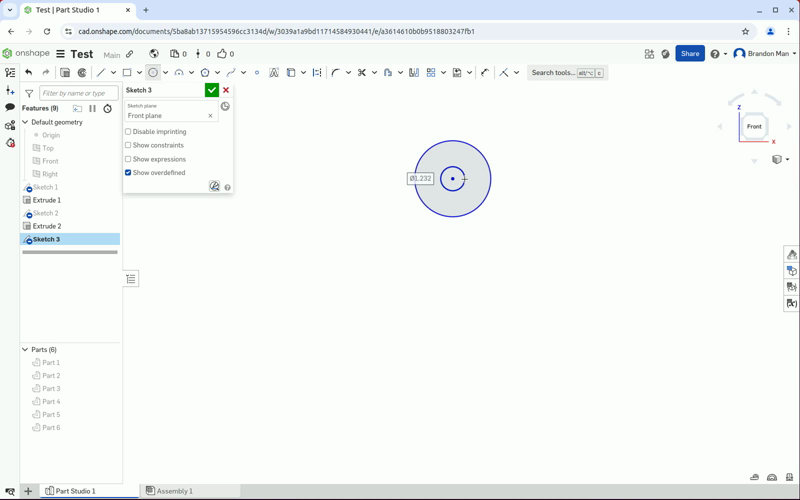
scroll(-6)
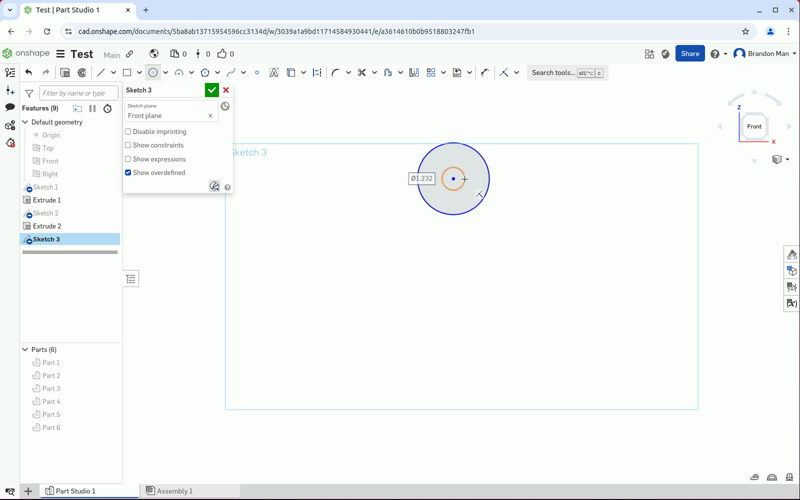
scroll(-6)
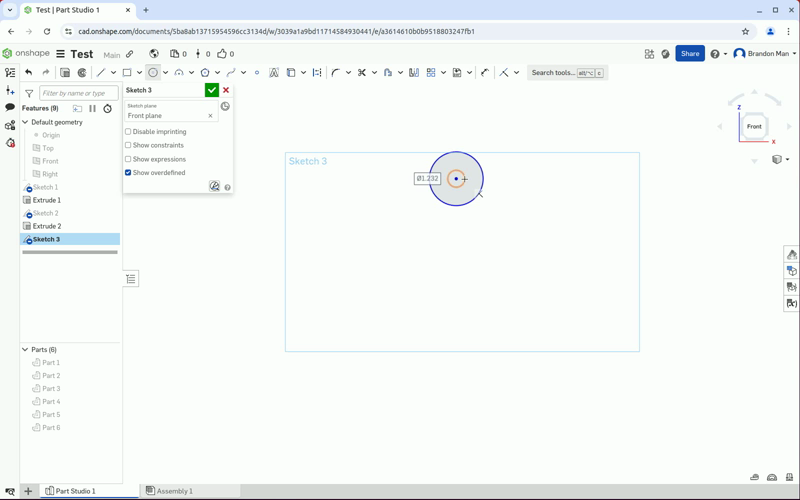
scroll(-6)
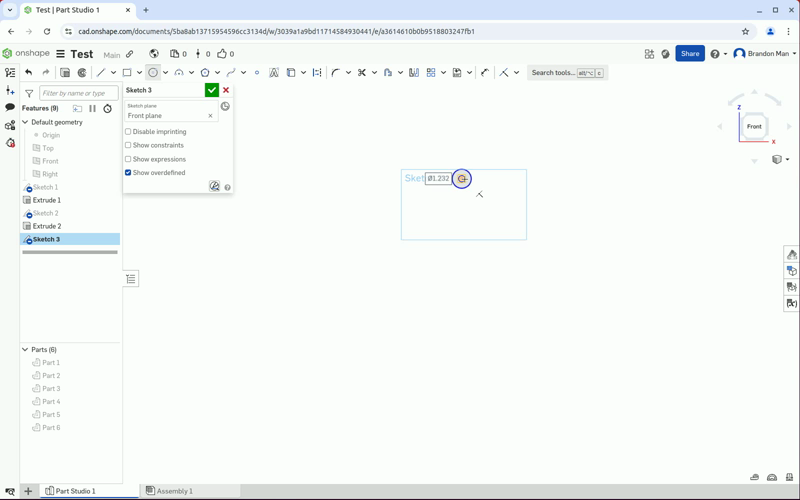
key(esc)
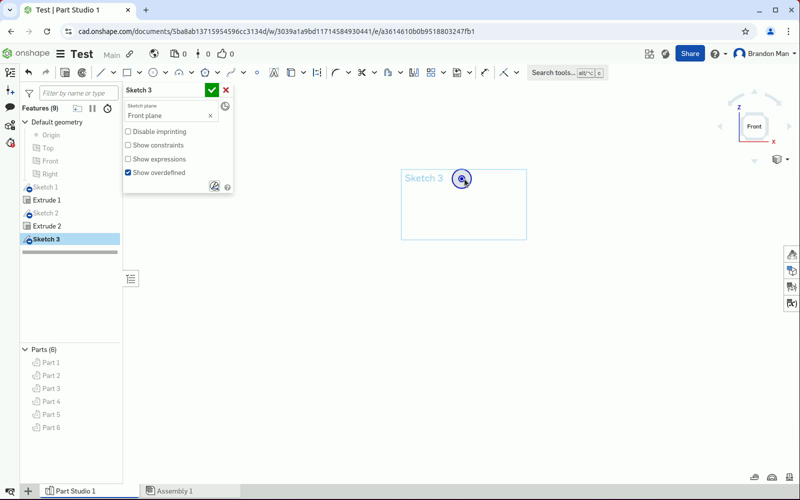
mouse_move(454, 182)
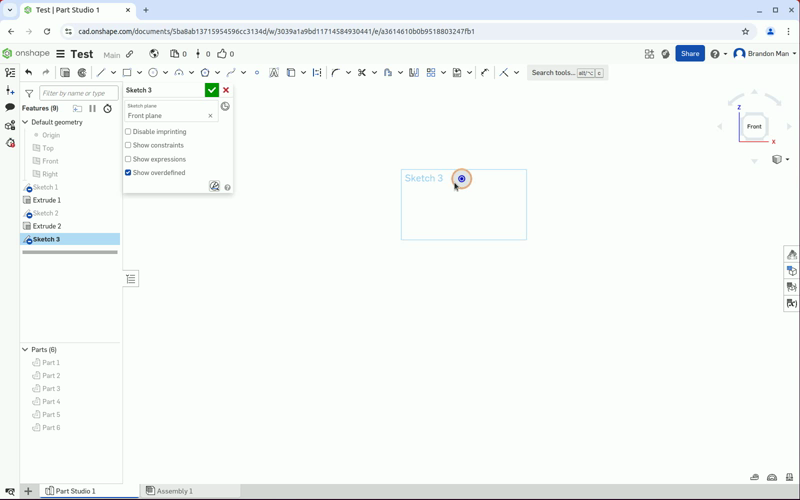
scroll(6)
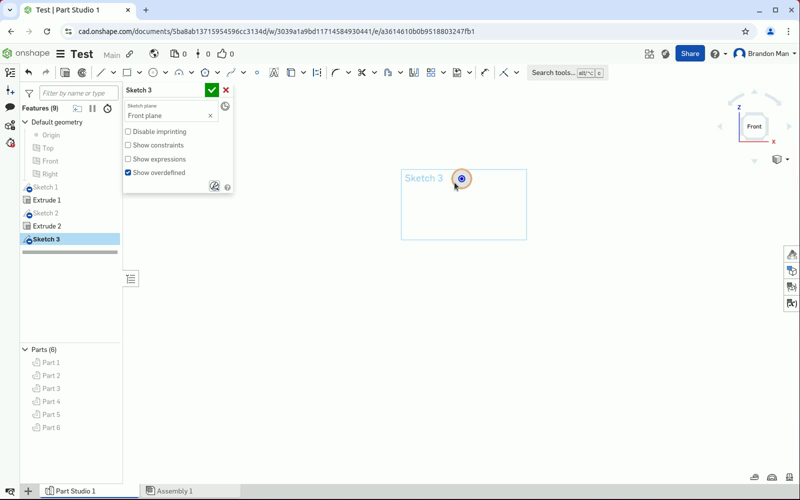
scroll(6)
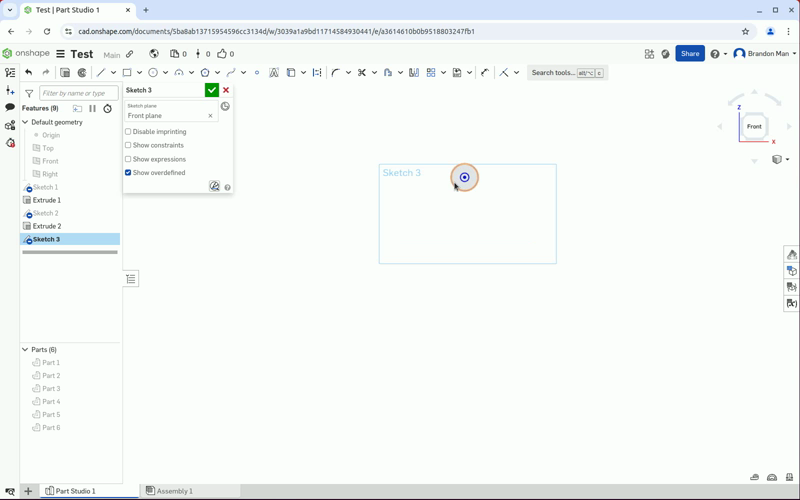
scroll(6)
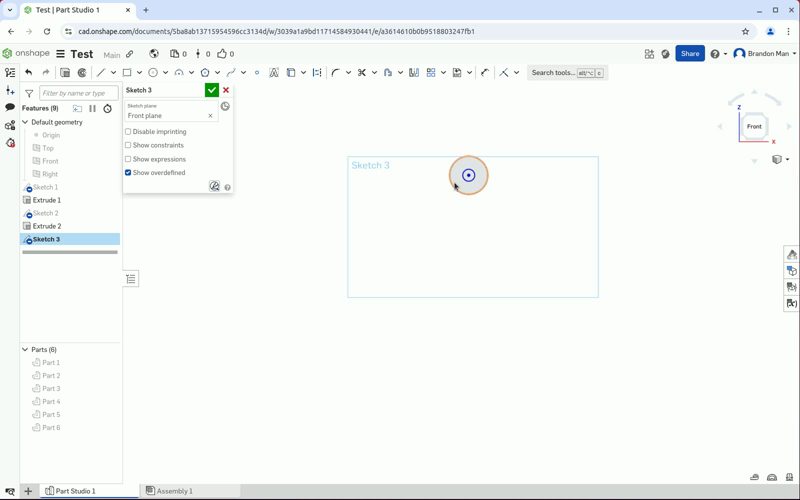
scroll(6)
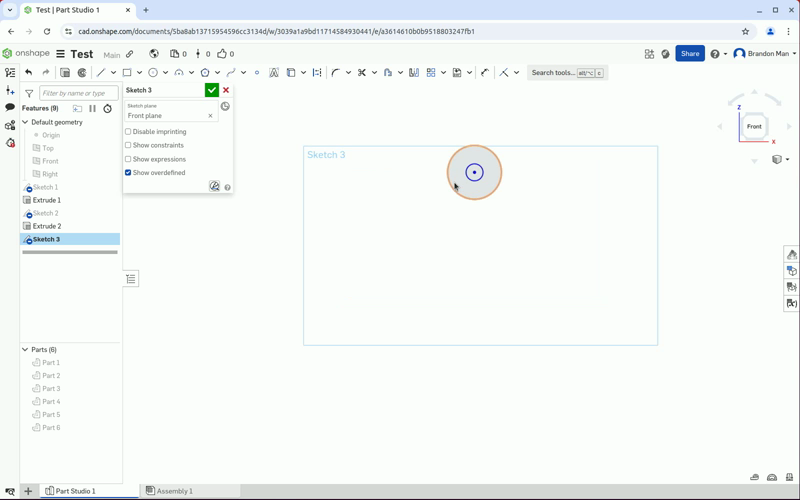
scroll(6)
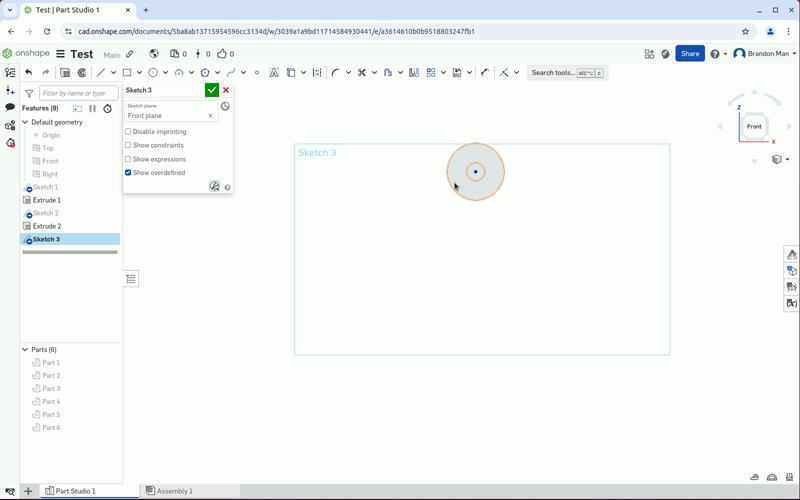
scroll(6)
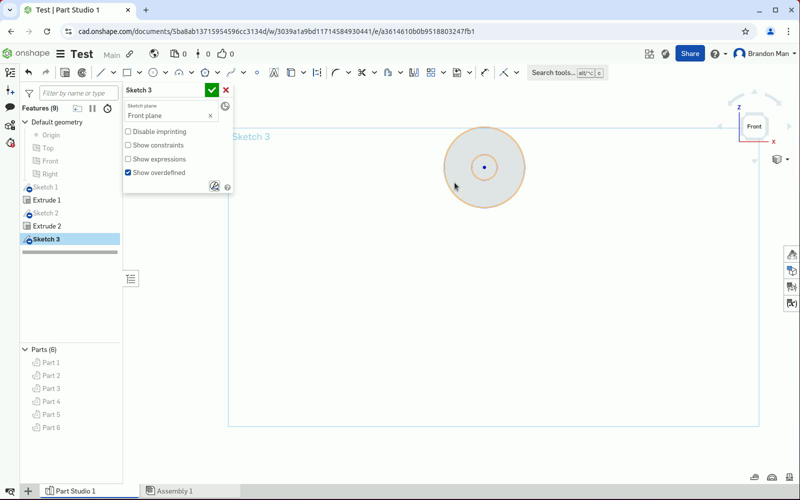
scroll(6)
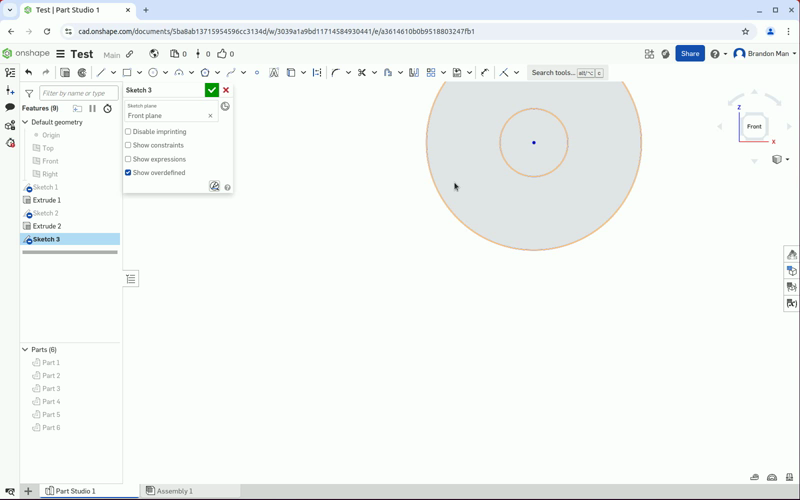
click(454, 182)
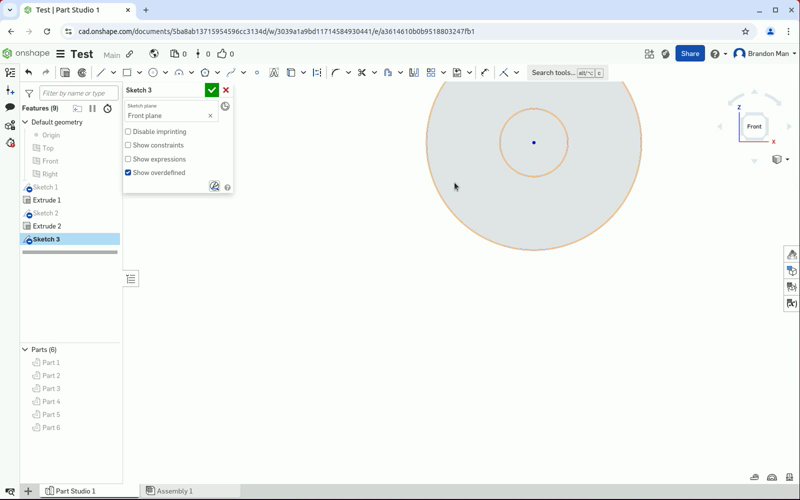
scroll(-6)
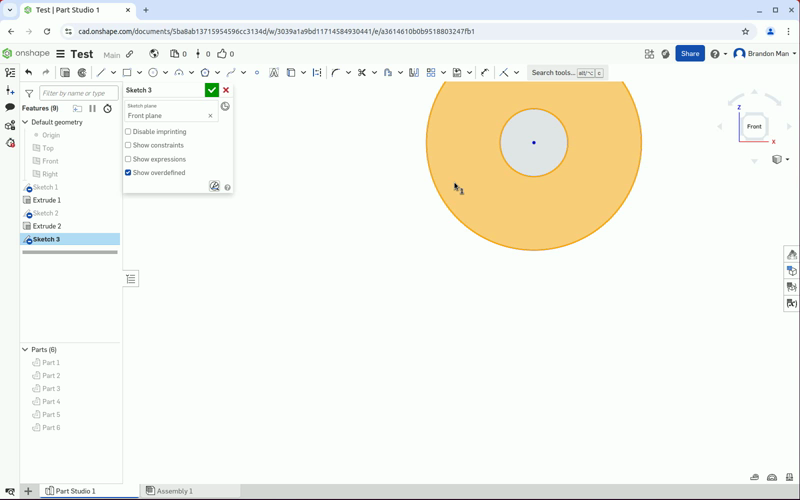
scroll(-6)
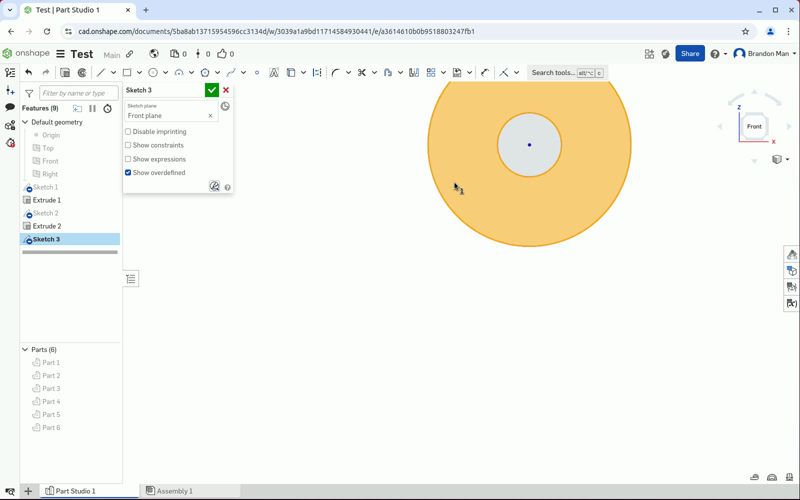
scroll(-6)
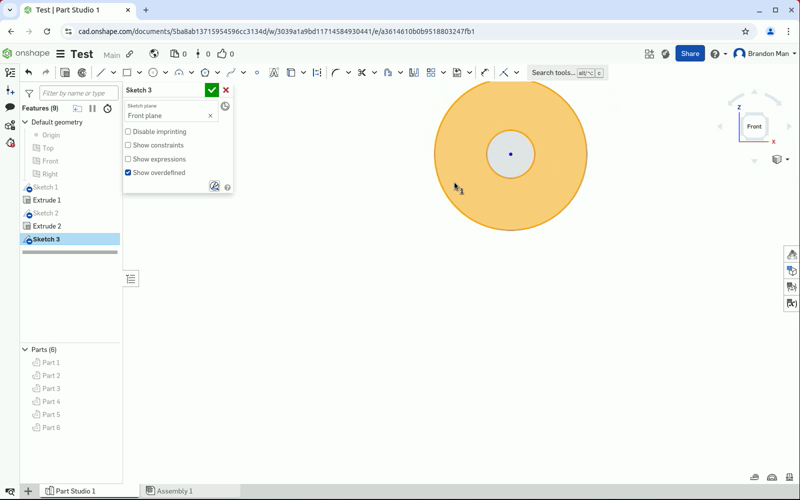
scroll(-6)
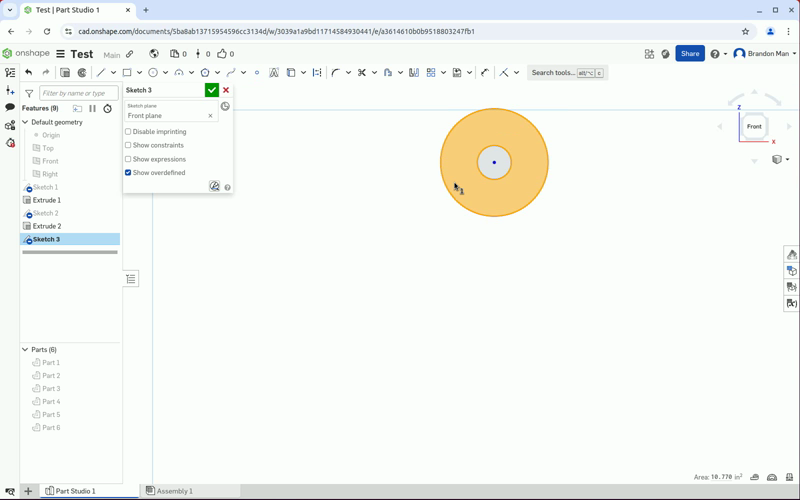
scroll(-6)
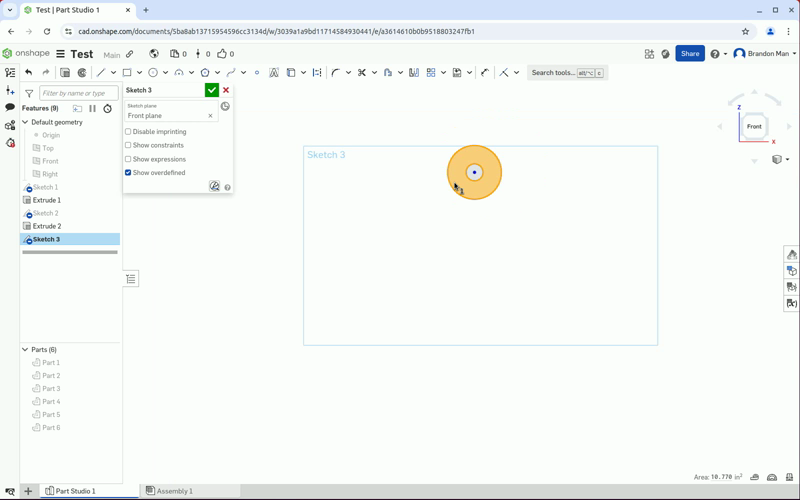
scroll(-6)
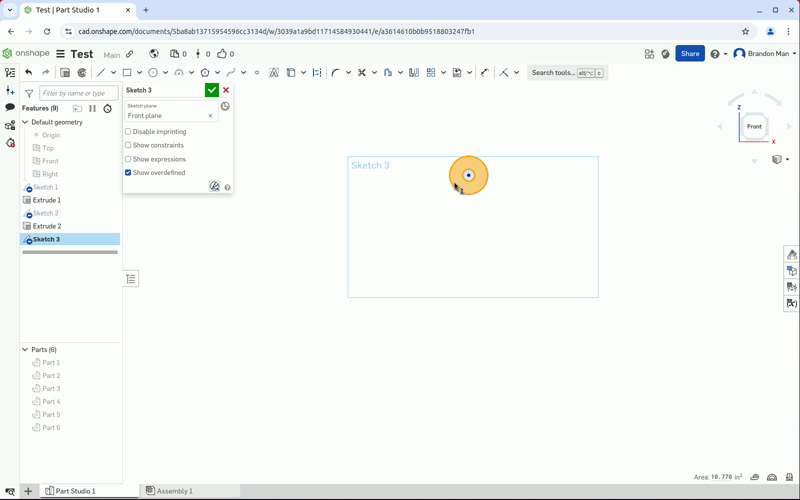
scroll(-6)
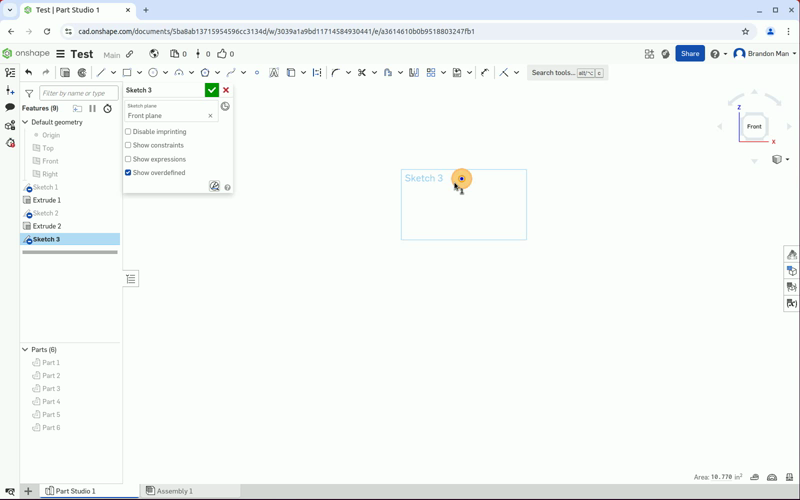
mouse_move(73, 352)
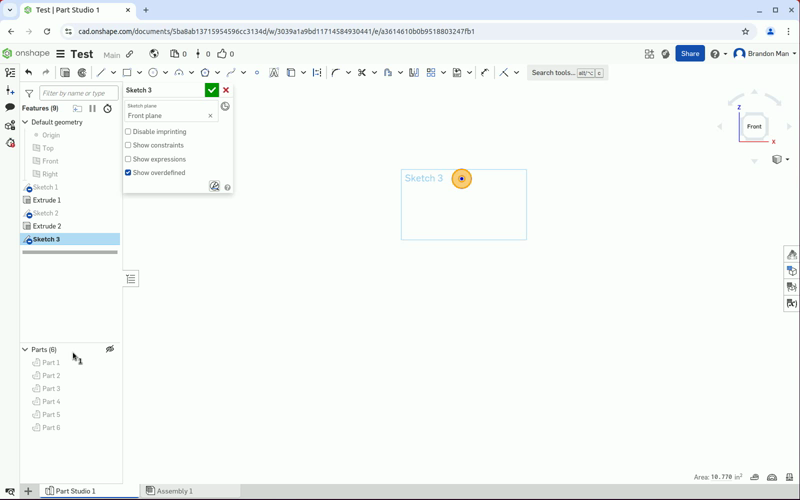
key(shift+y)
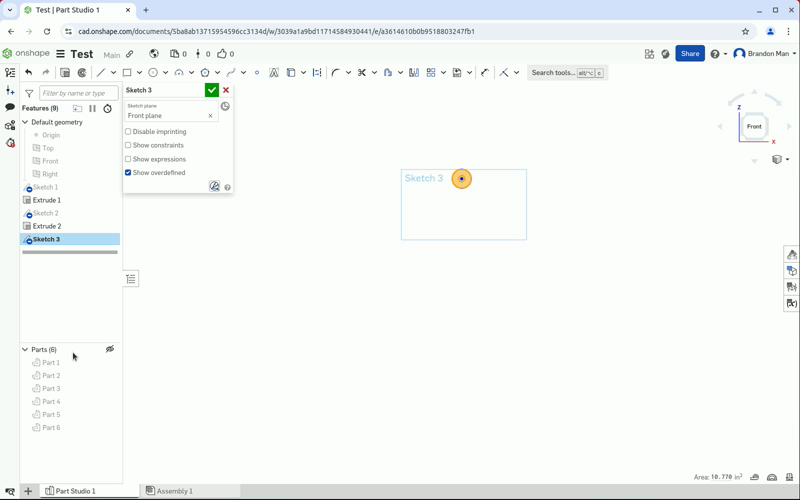
key(shift+e)
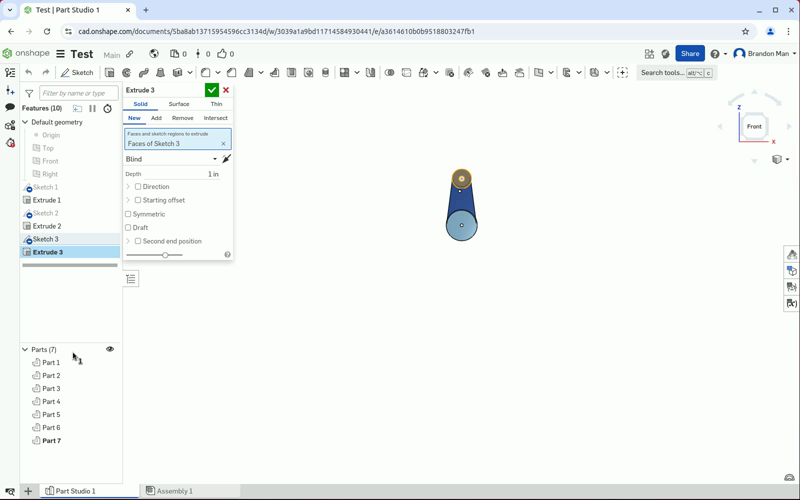
mouse_move(143, 106)
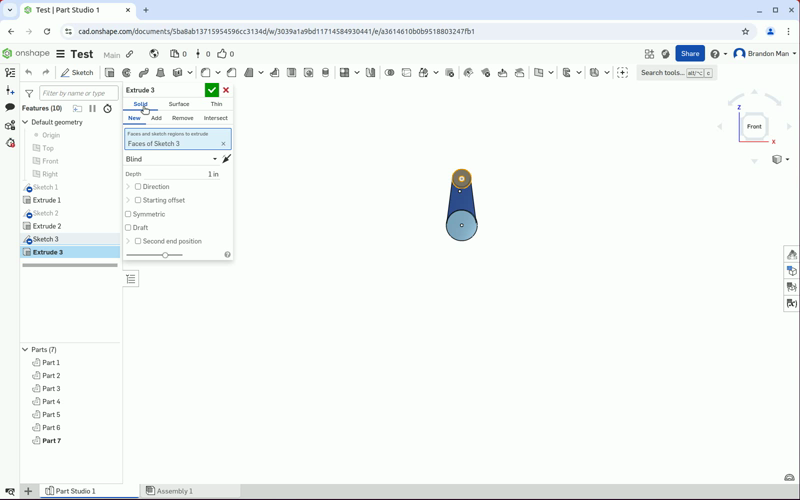
click(143, 106)
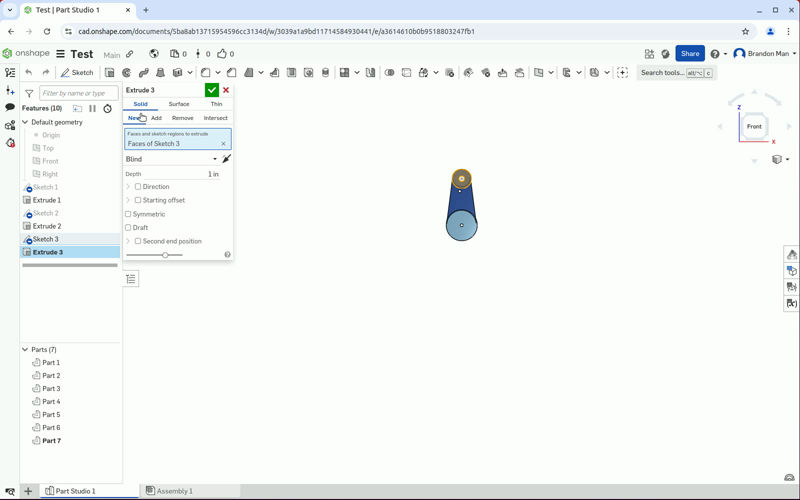
mouse_move(137, 120)
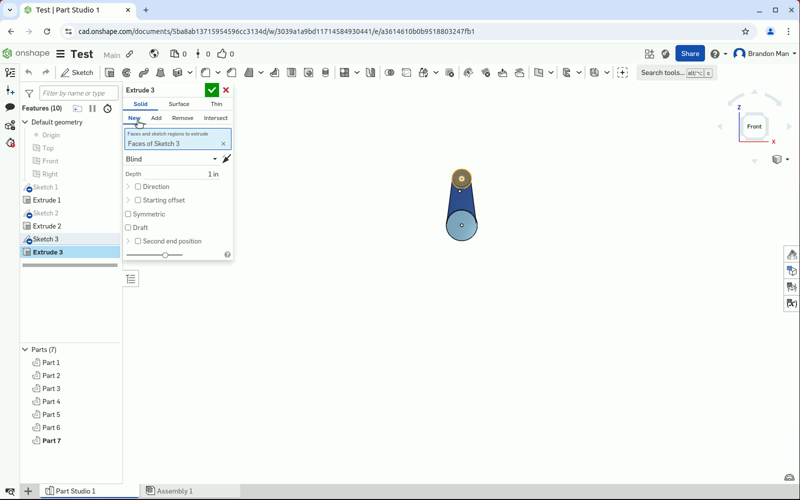
click(137, 120)
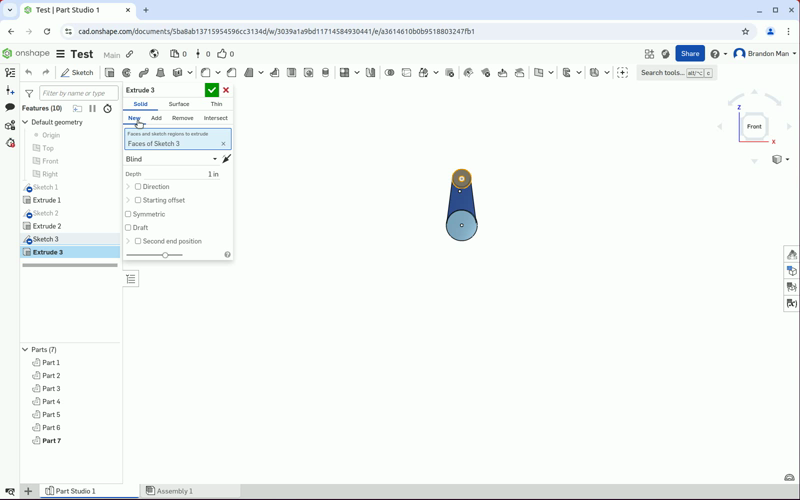
key(tab, 4)
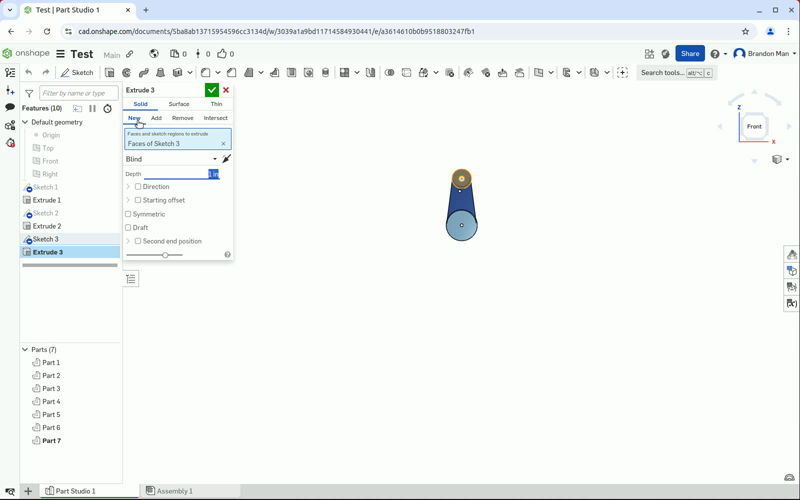
text(0.481)
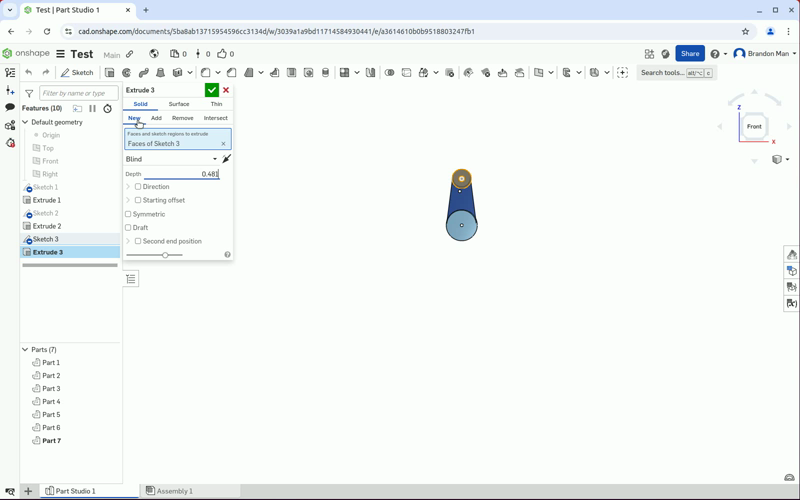
key(enter)
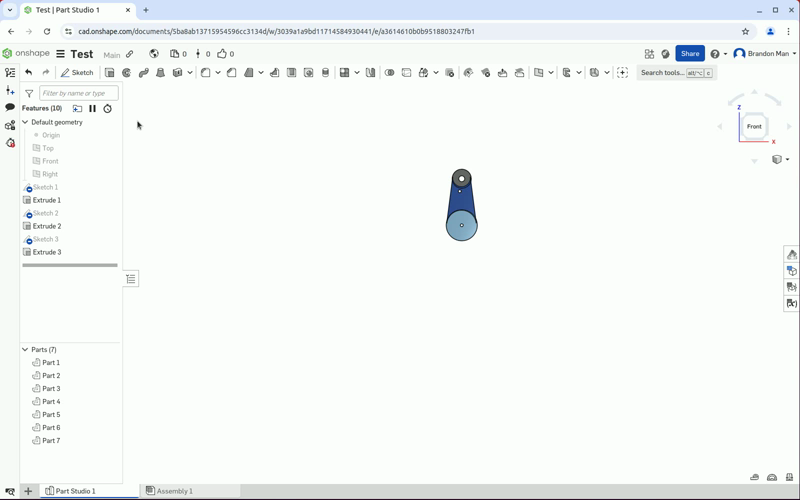
key(shift+h)
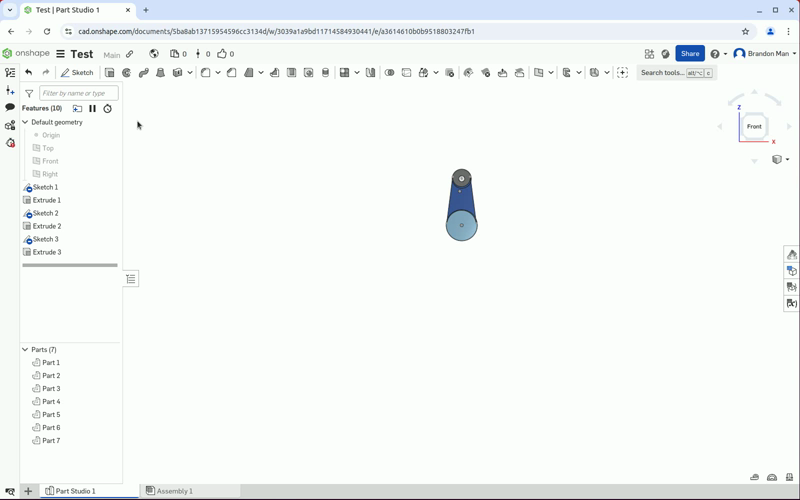
key(shift+h)
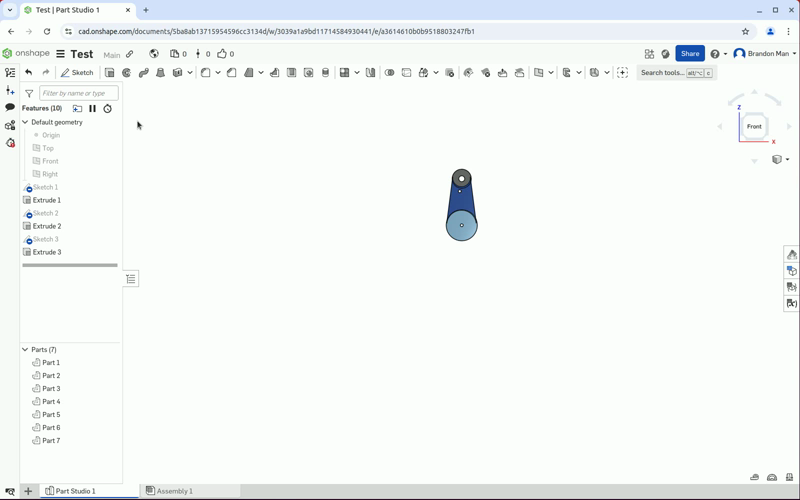
mouse_move(73, 189)
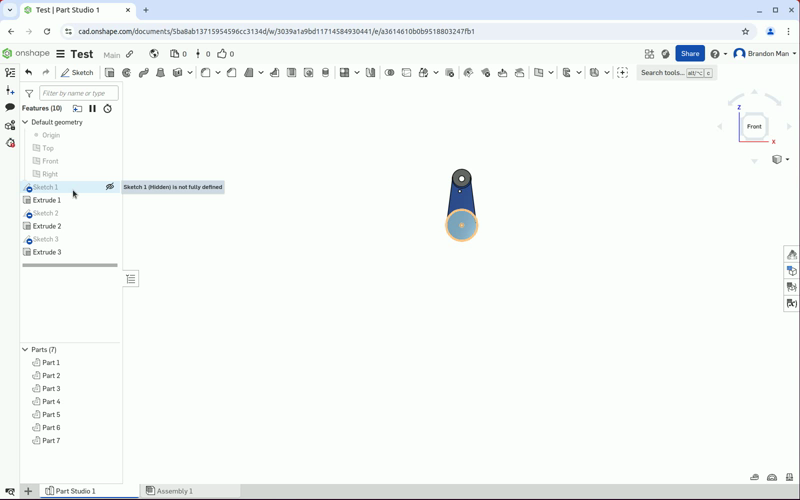
click(73, 189)
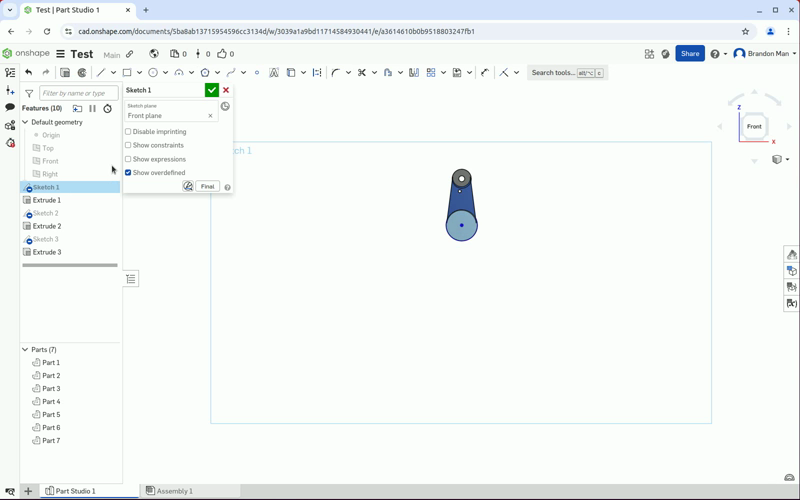
mouse_move(229, 92)
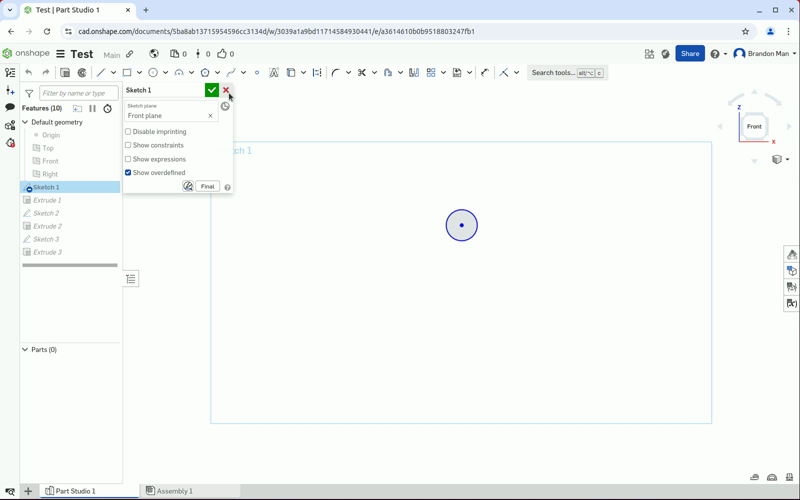
click(229, 92)
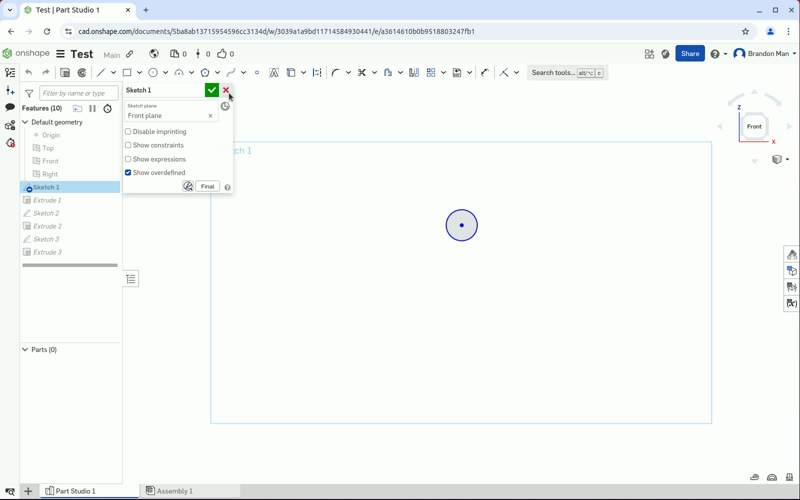
key(shift+s)
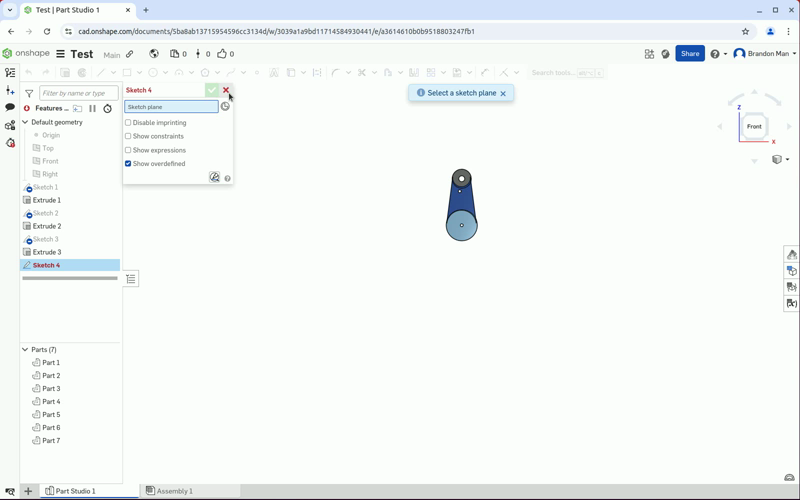
mouse_move(73, 163)
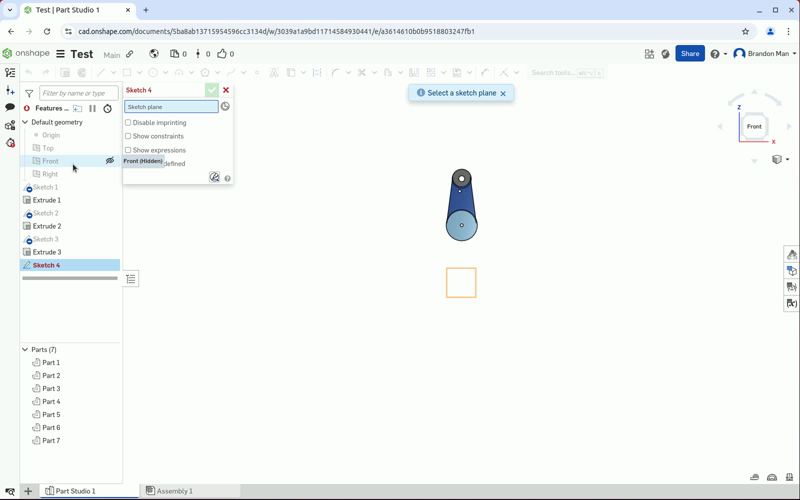
click(73, 163)
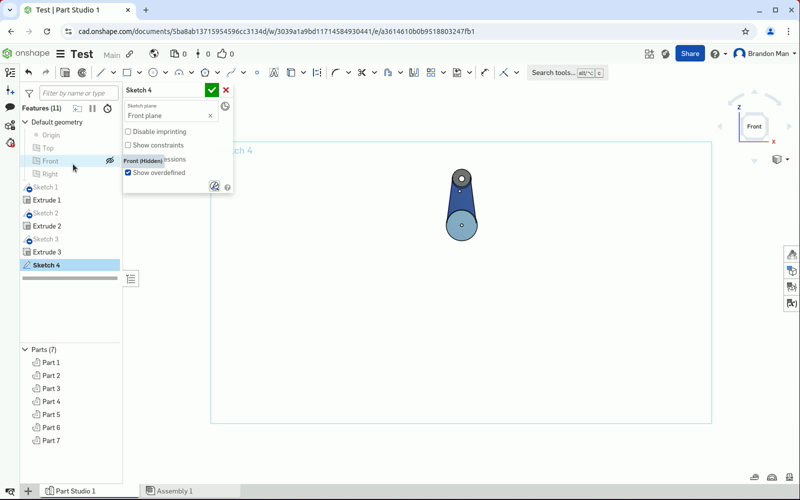
mouse_move(73, 352)
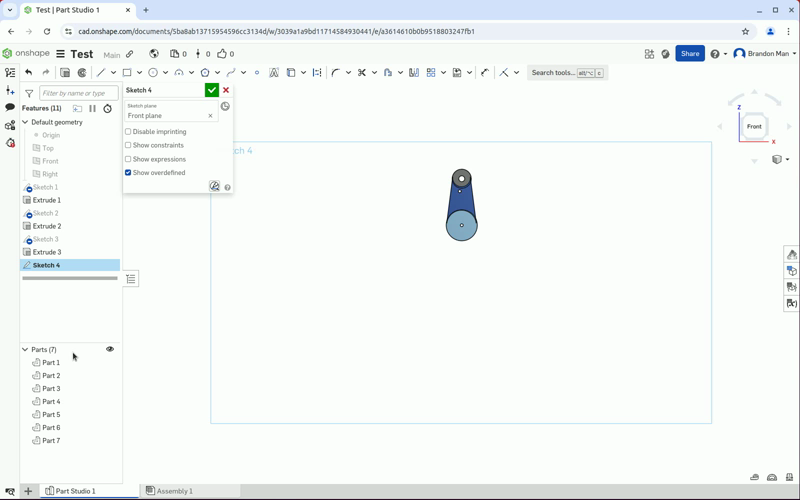
key(y)
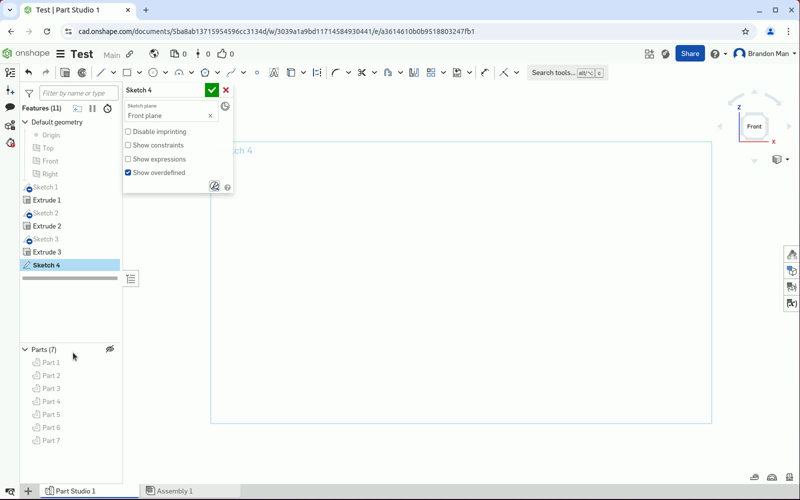
key(l)
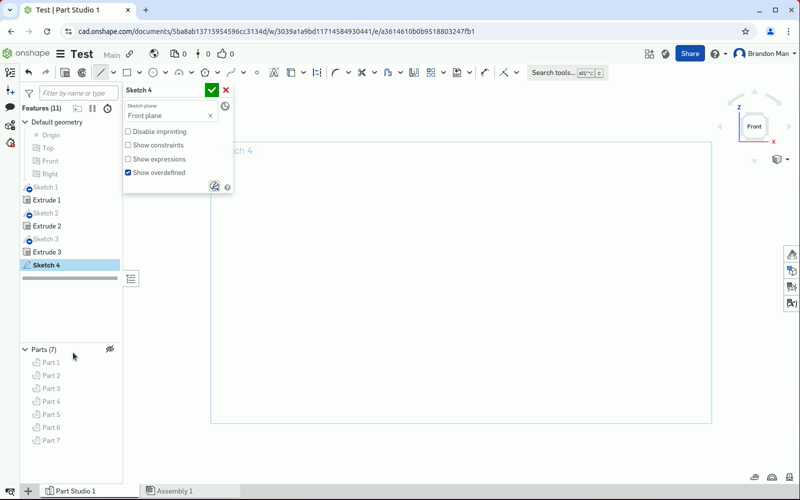
key_down(shift)
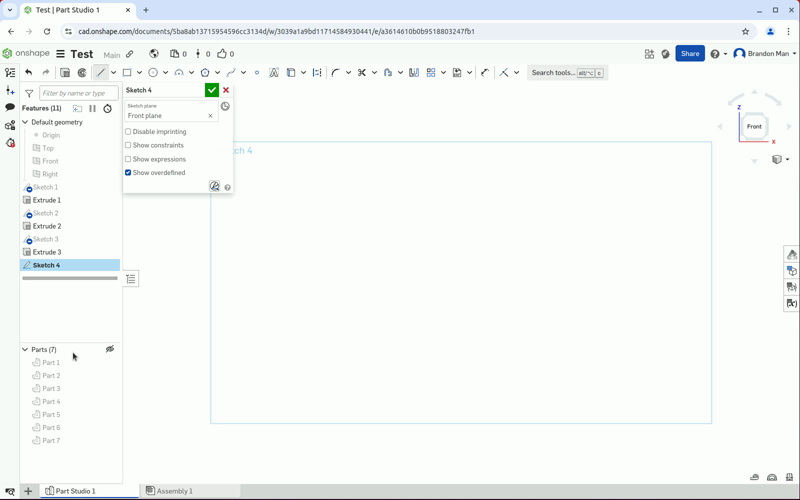
mouse_move(446, 226)
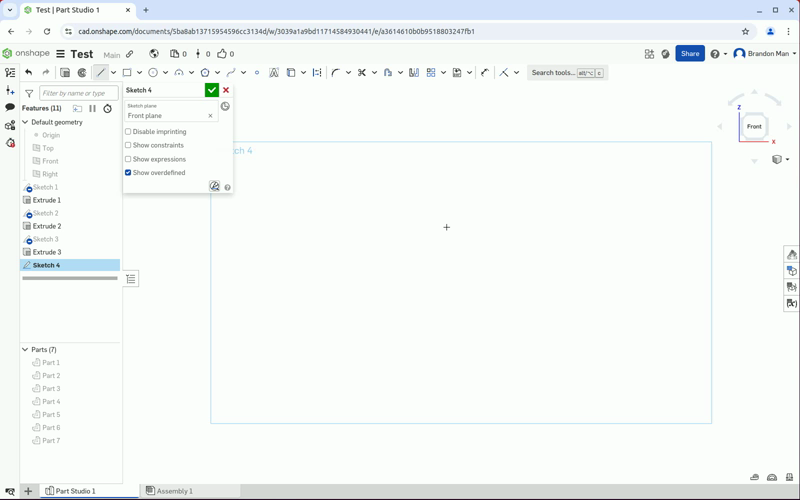
click(446, 226)
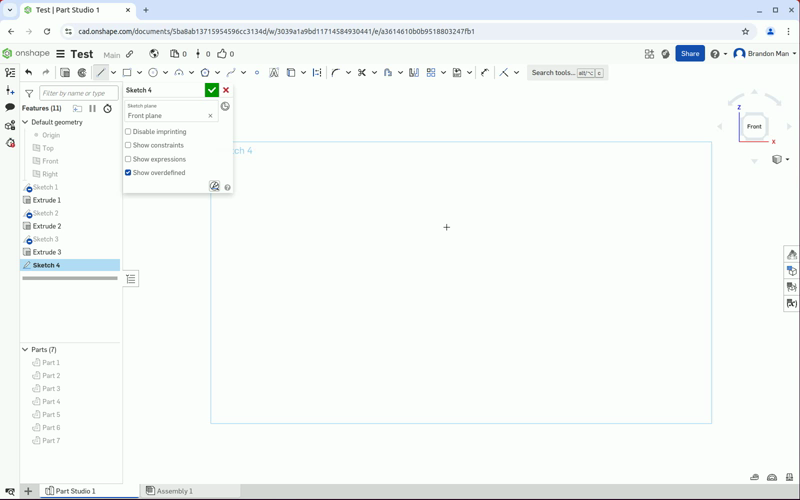
key_up(shift)
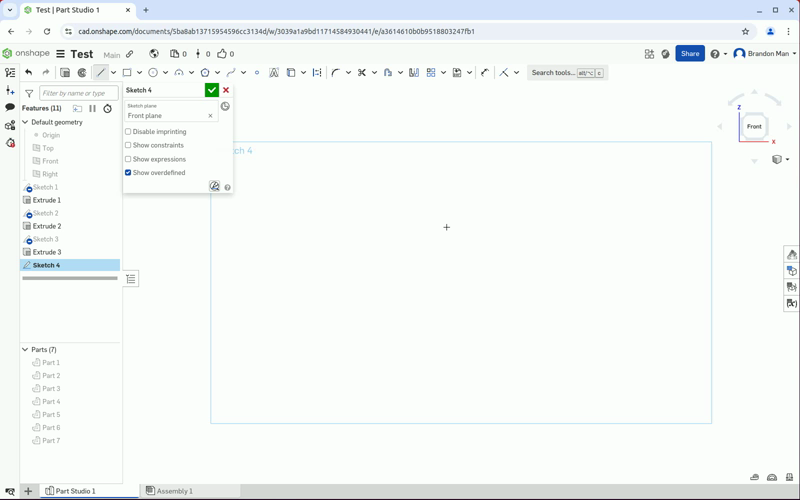
key_down(shift)
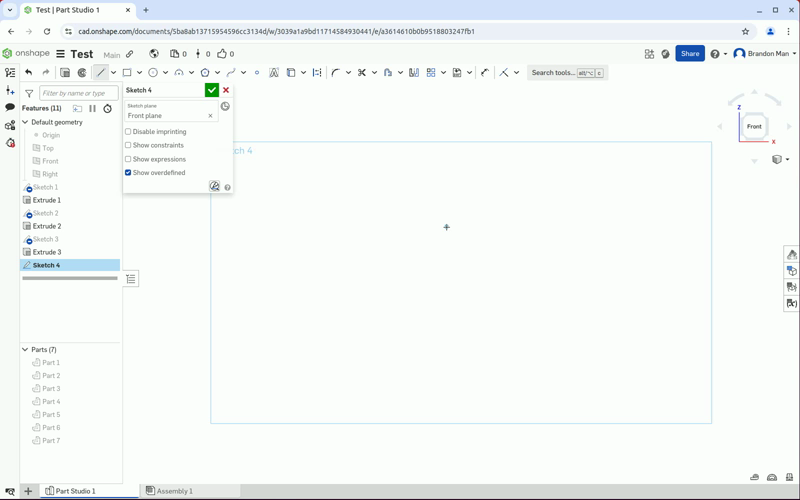
mouse_move(476, 226)
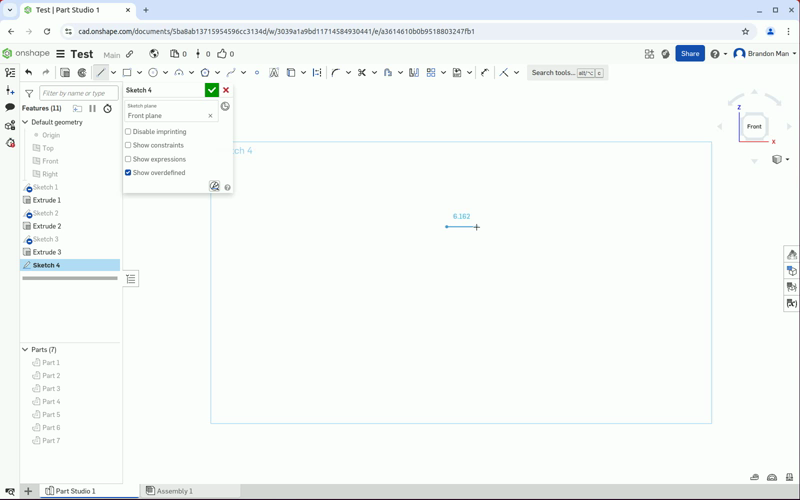
mouse_move(452, 284)
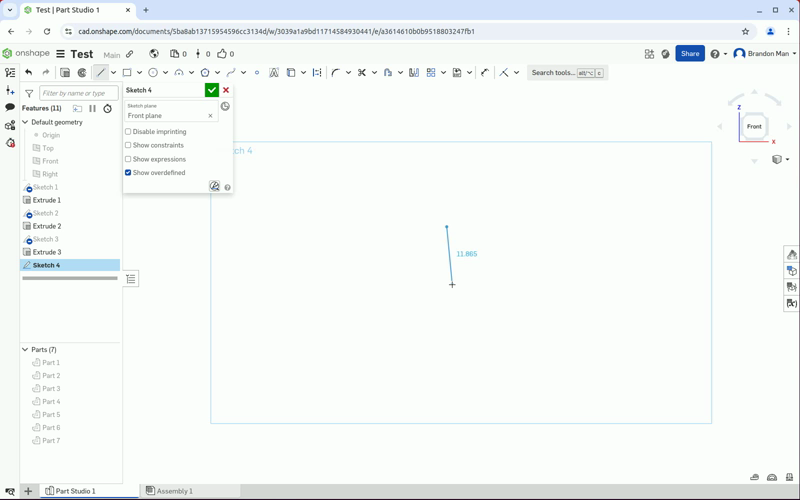
click(452, 284)
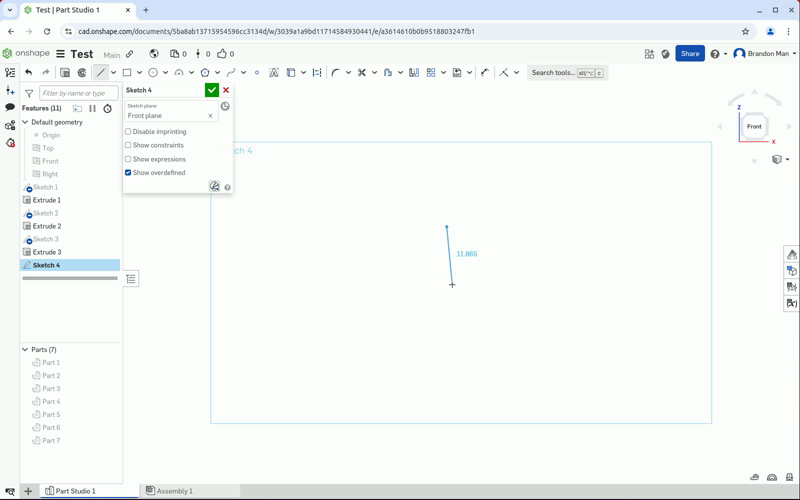
key_up(shift)
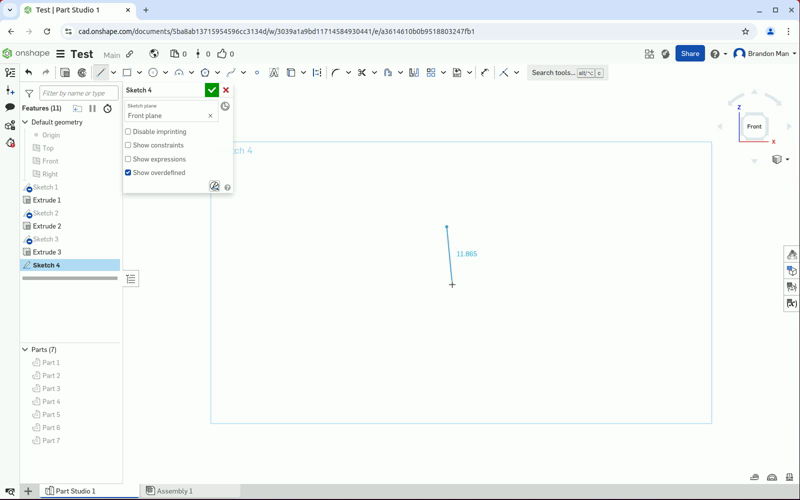
key(esc)
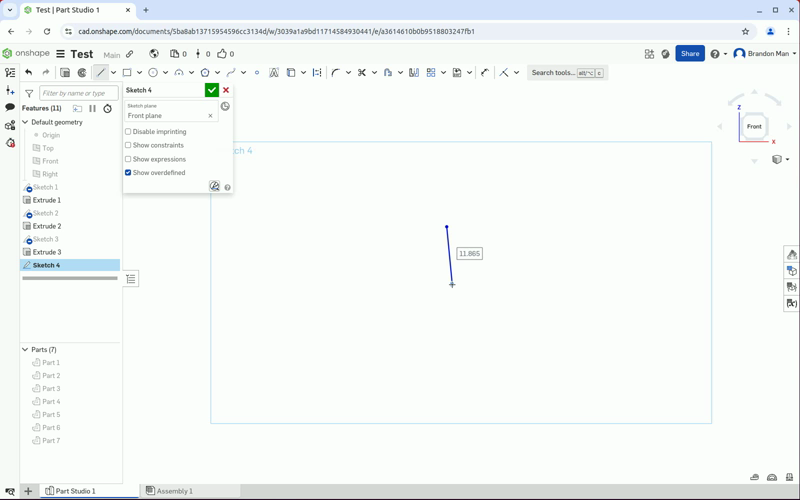
key(a)
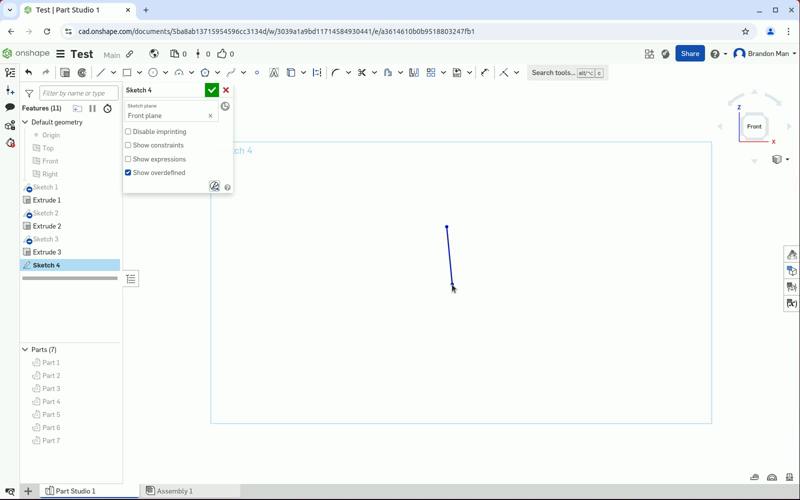
mouse_move(452, 284)
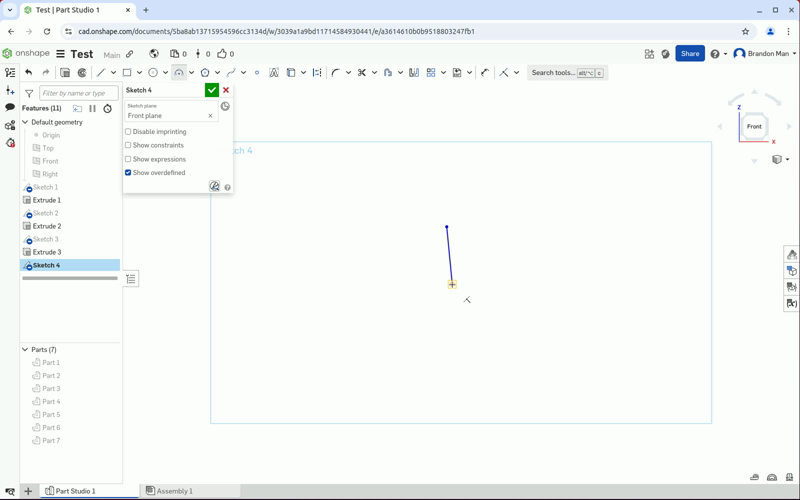
click(452, 284)
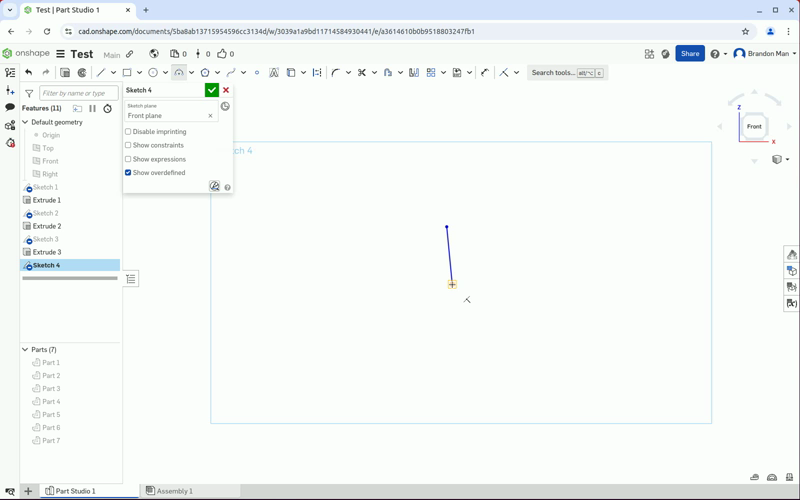
key_down(shift)
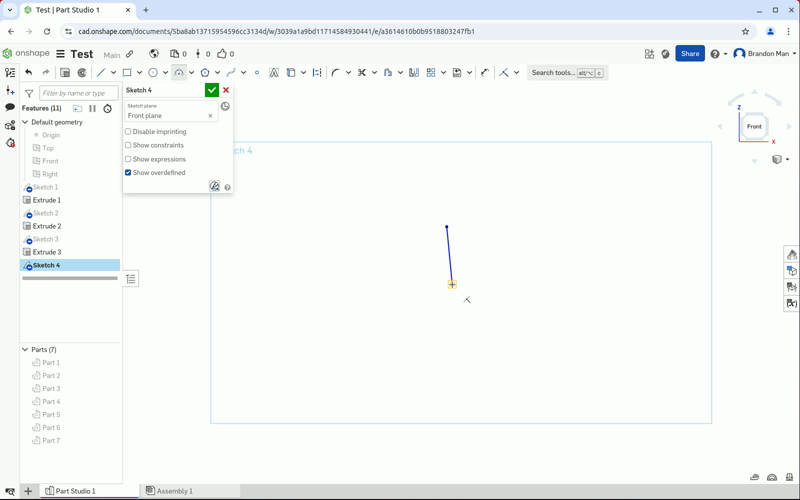
mouse_move(461, 291)
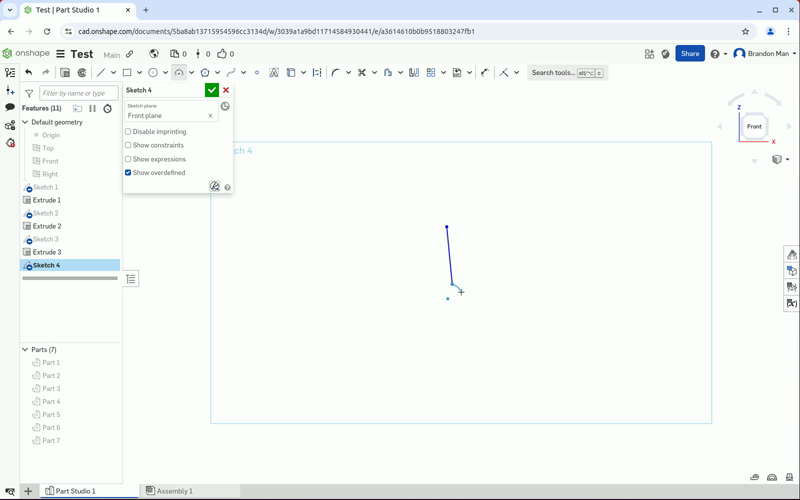
click(461, 291)
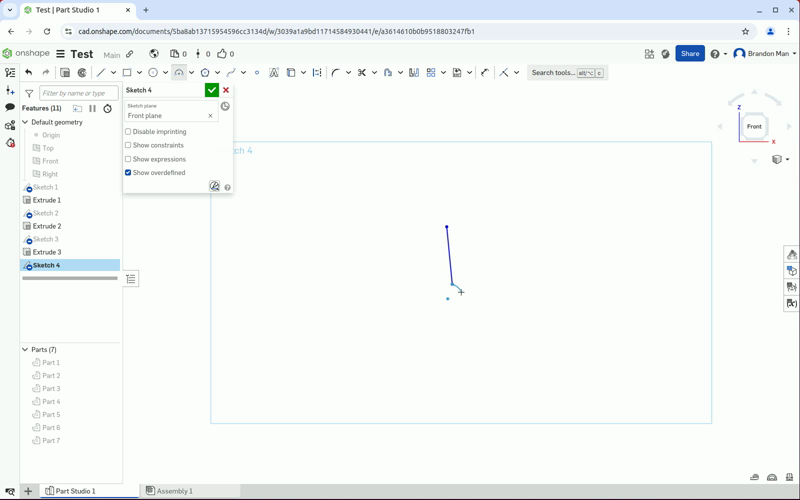
mouse_move(466, 276)
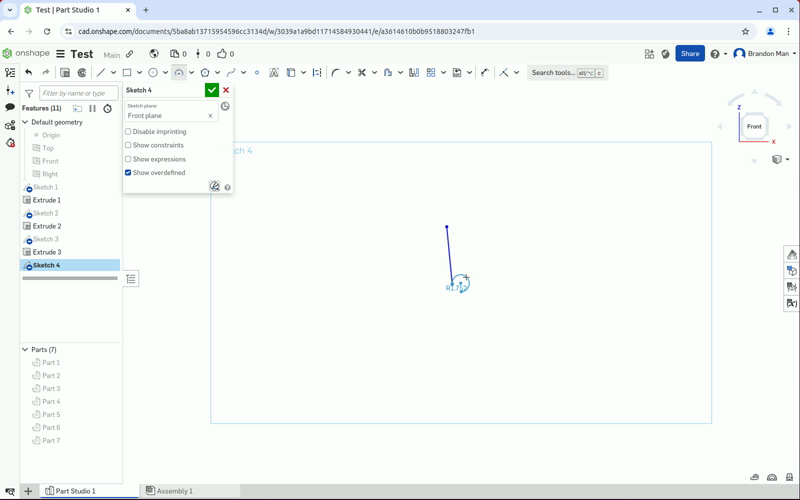
click(466, 276)
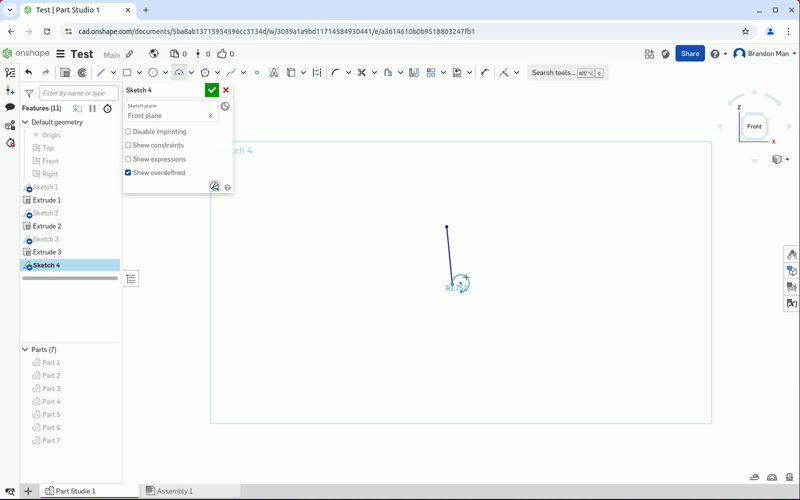
key_up(shift)
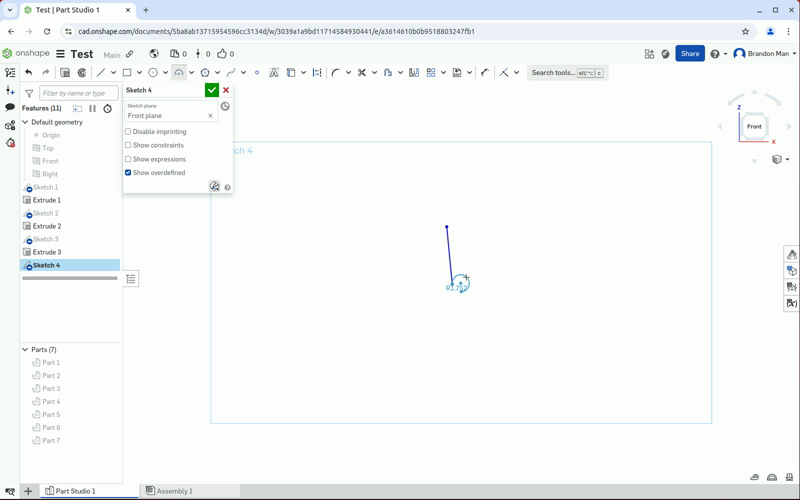
key(esc)
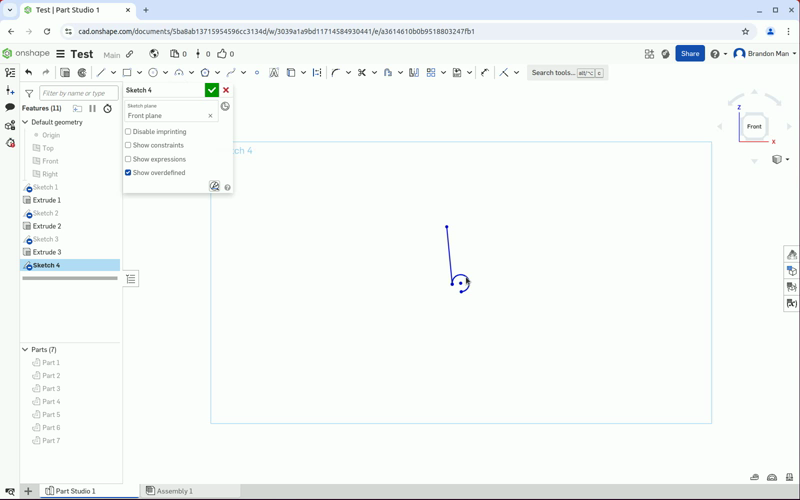
key(l)
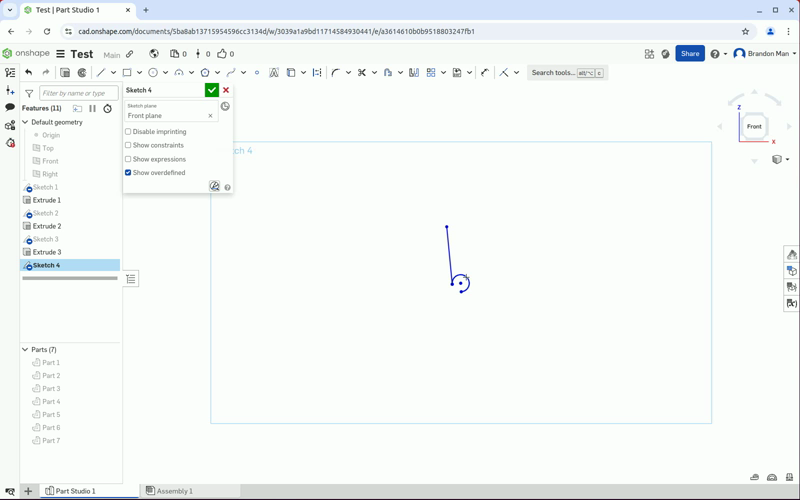
mouse_move(461, 291)
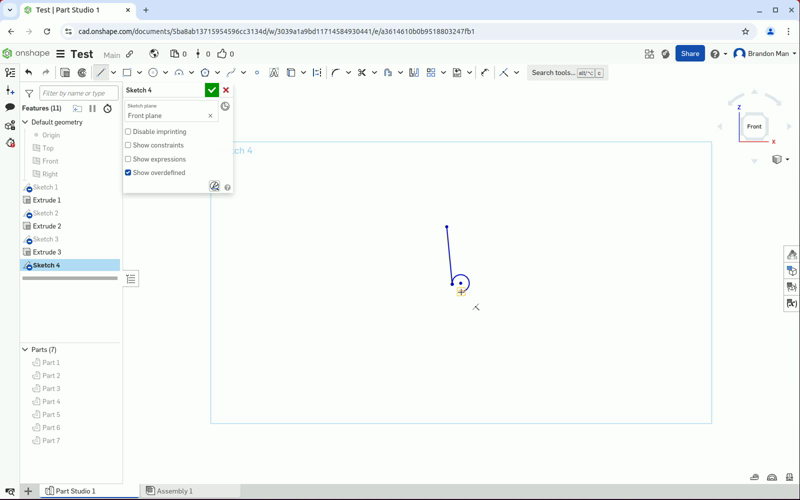
click(461, 291)
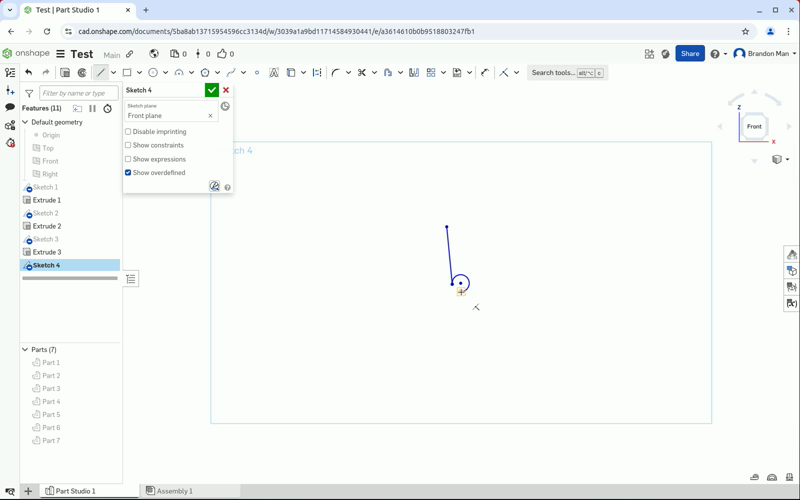
key_down(shift)
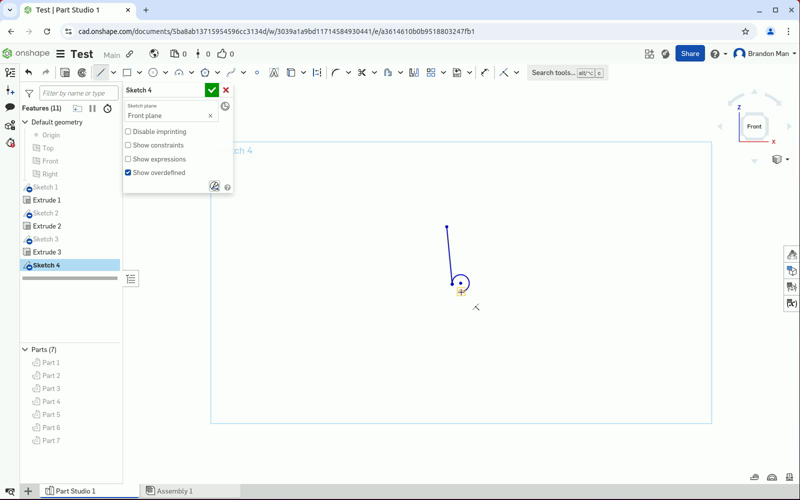
mouse_move(491, 291)
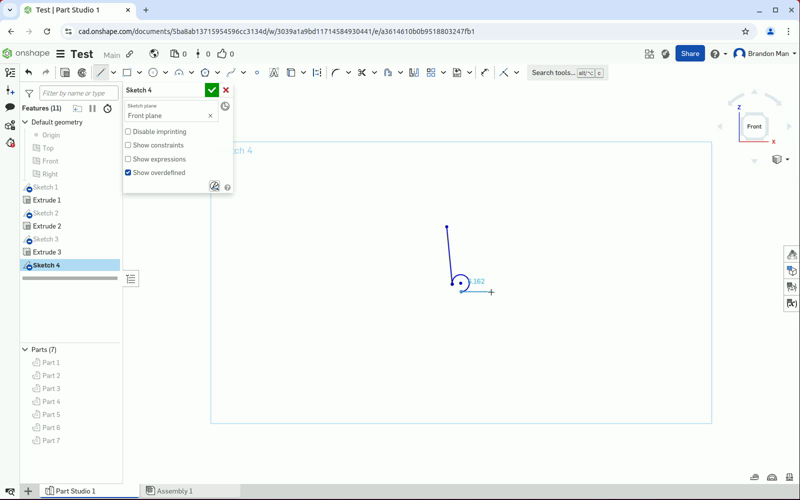
mouse_move(502, 290)
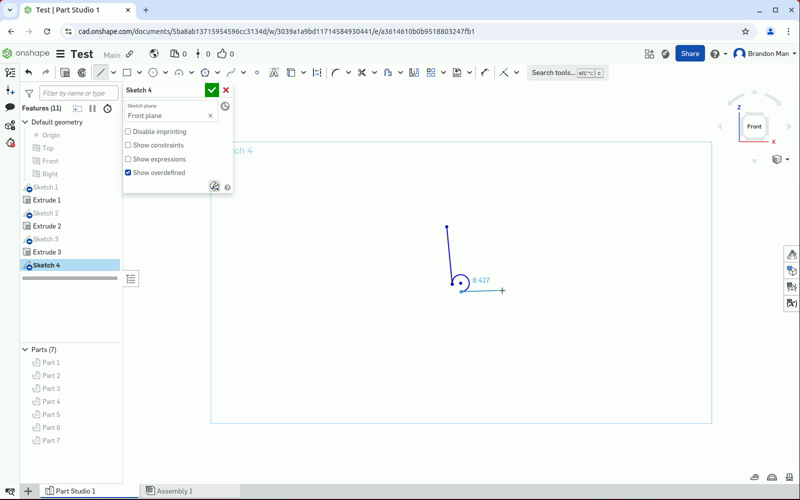
click(502, 290)
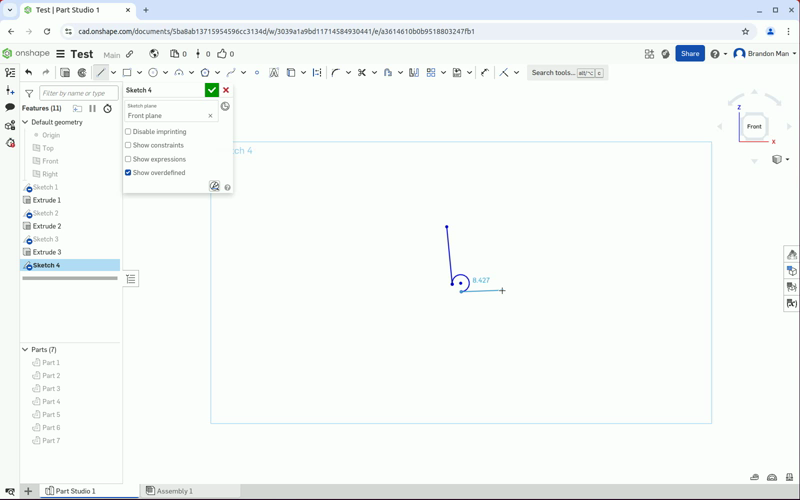
key_up(shift)
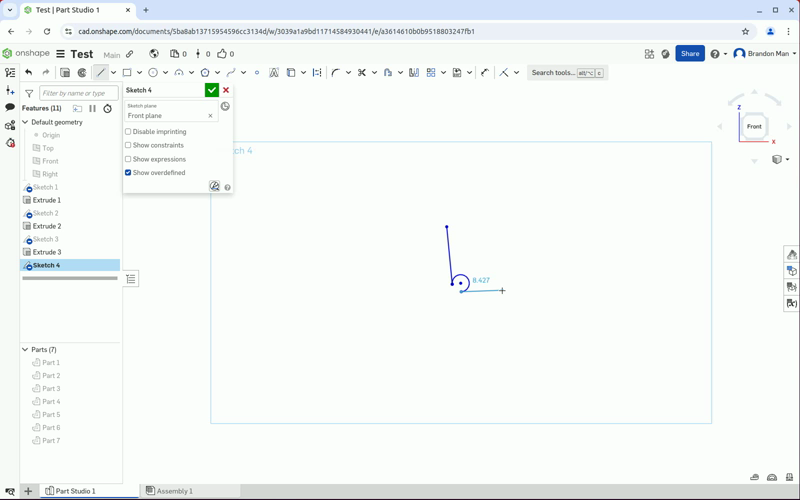
key(esc)
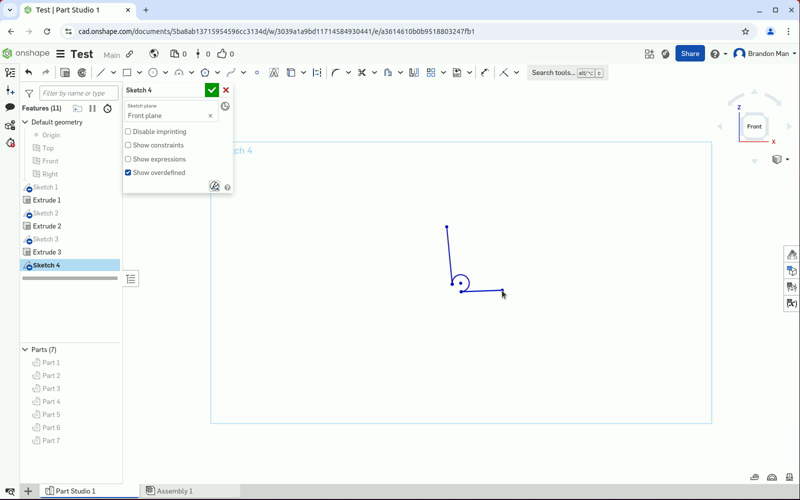
key(a)
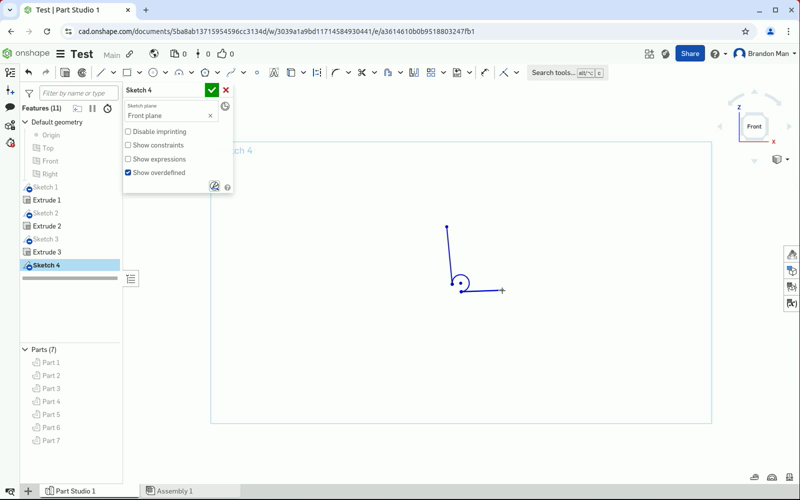
mouse_move(502, 290)
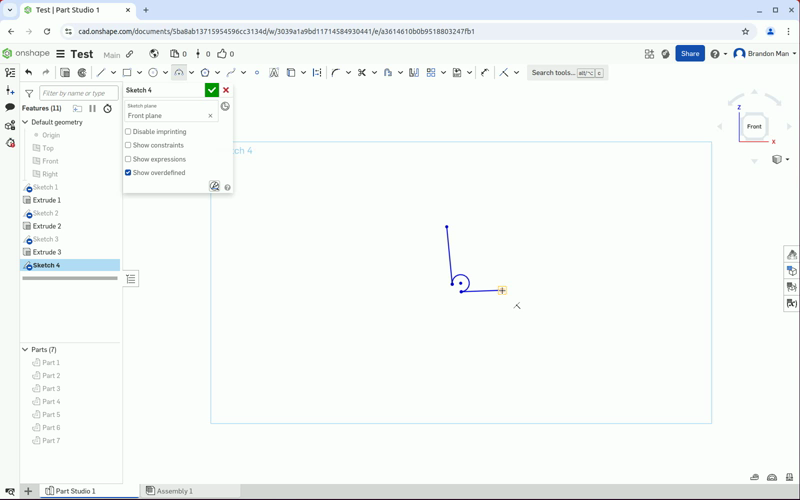
click(502, 290)
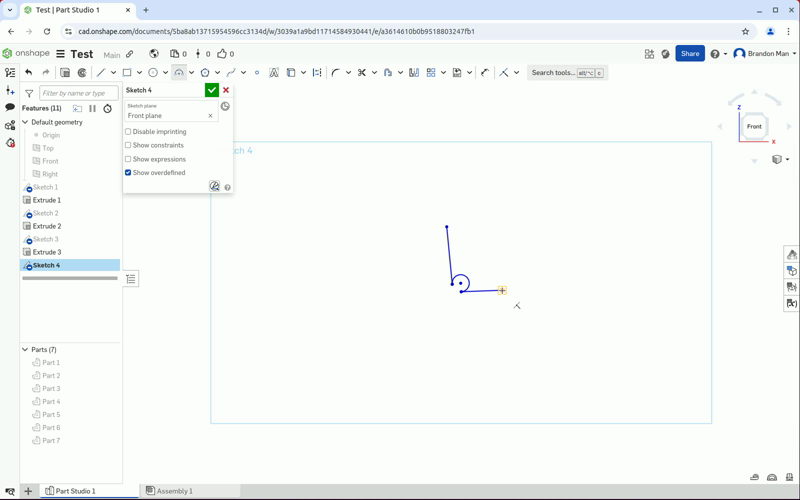
key_down(shift)
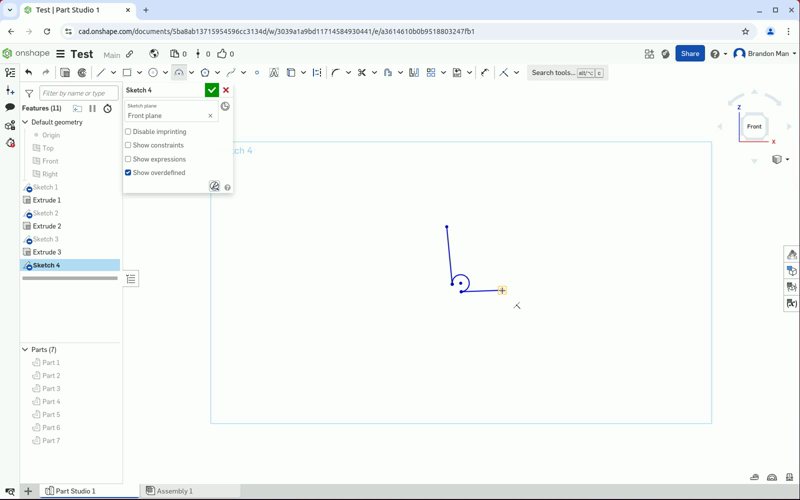
mouse_move(496, 277)
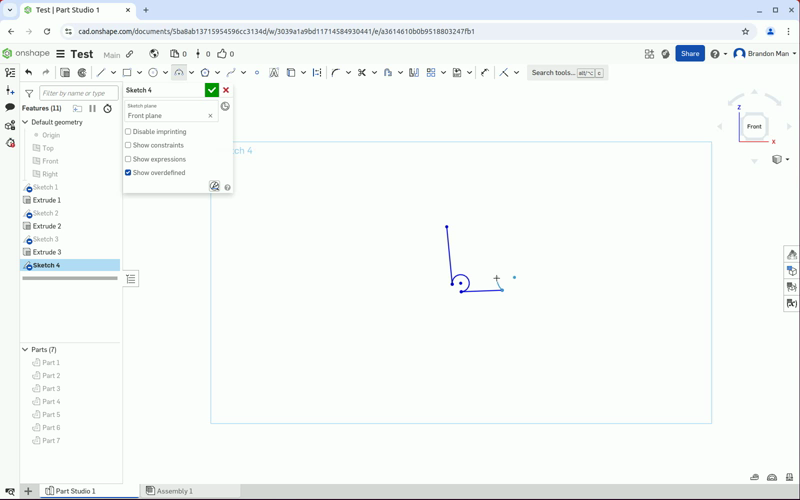
click(496, 277)
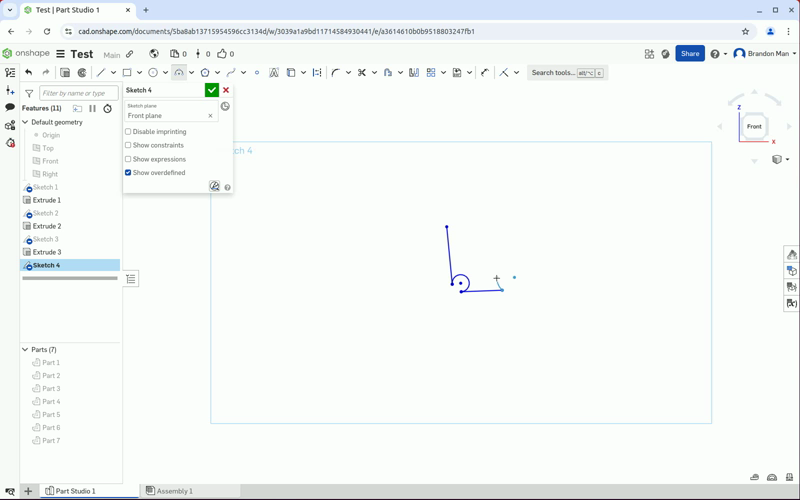
mouse_move(495, 285)
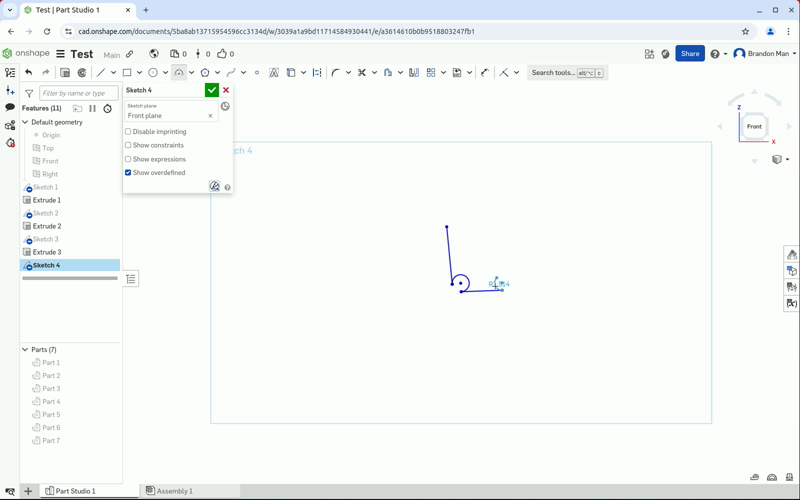
click(495, 285)
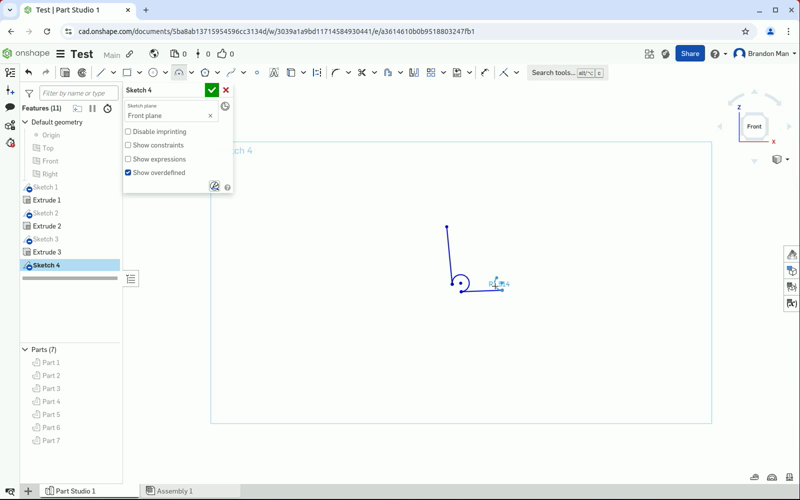
key_up(shift)
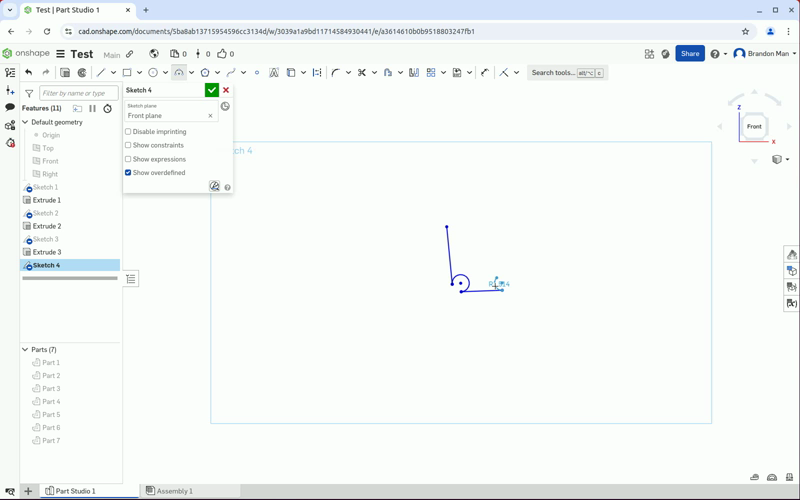
key(esc)
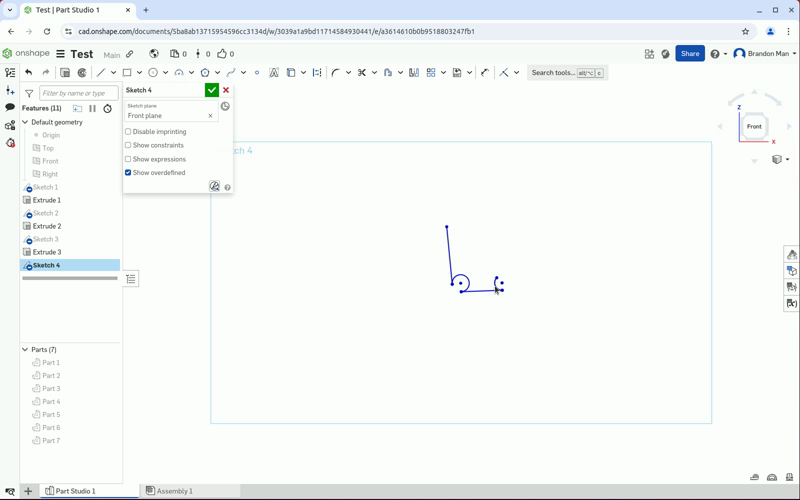
key(l)
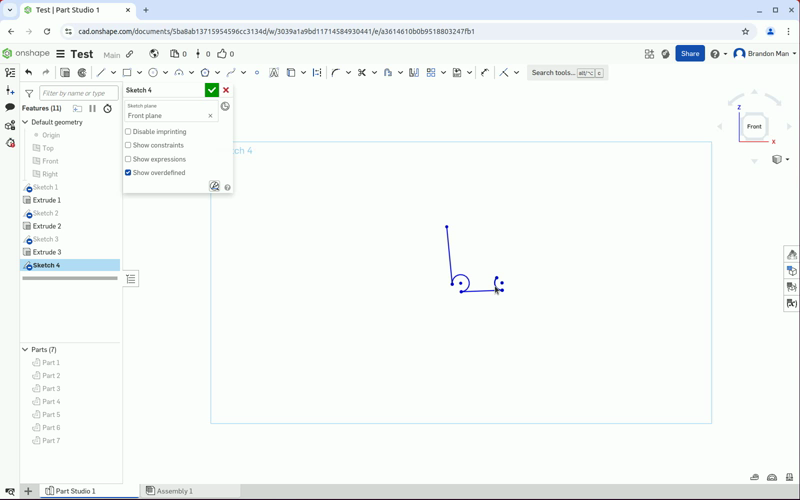
mouse_move(496, 277)
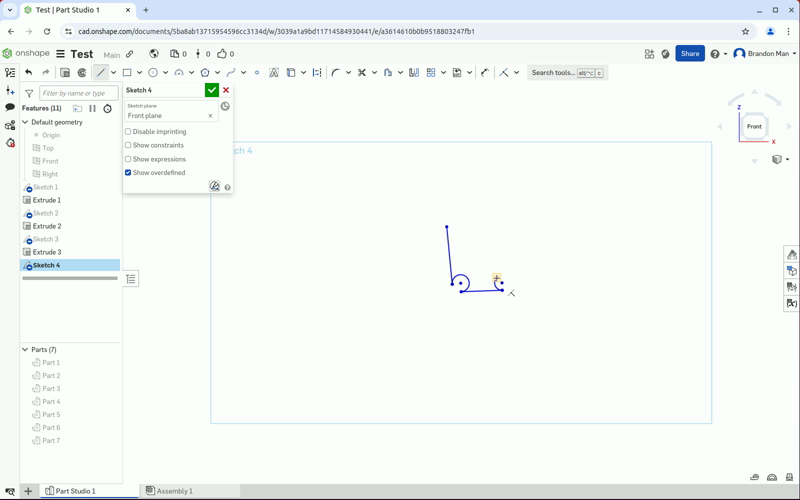
click(496, 277)
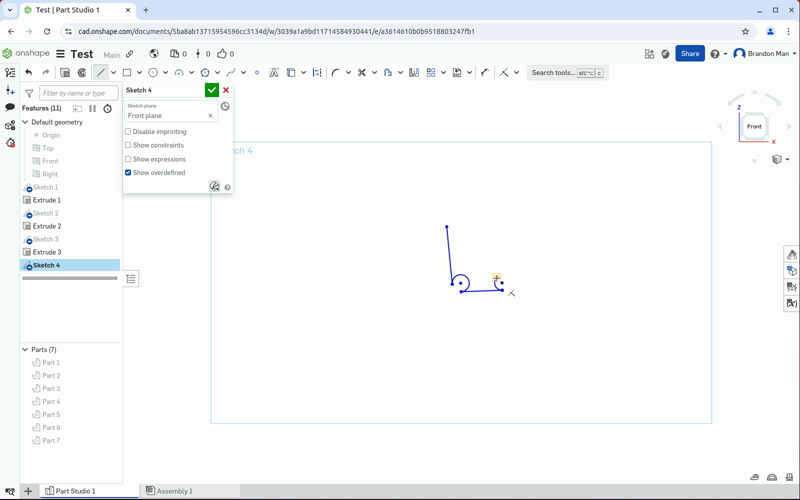
key_down(shift)
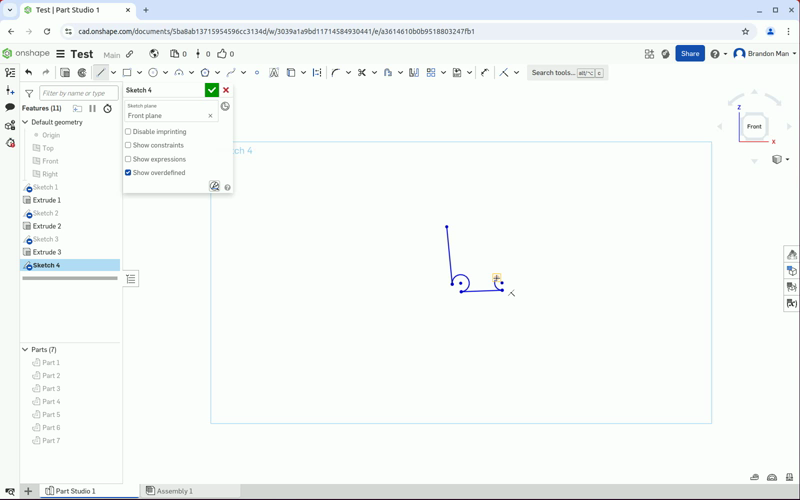
mouse_move(526, 277)
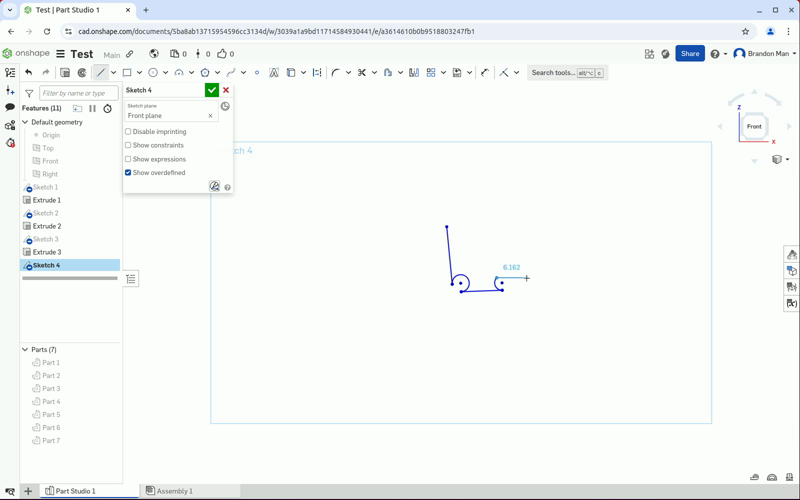
mouse_move(477, 276)
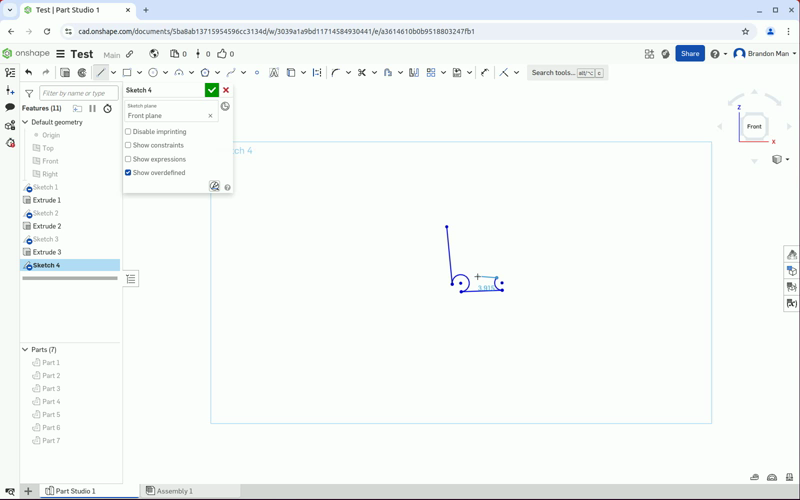
click(477, 276)
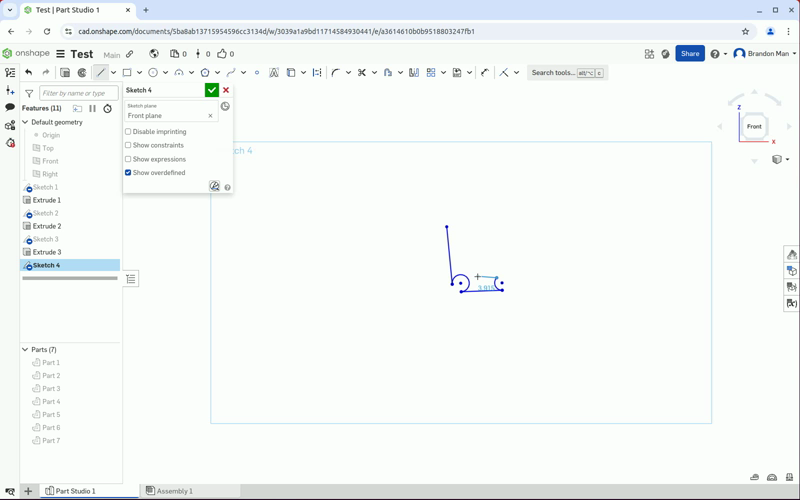
key_up(shift)
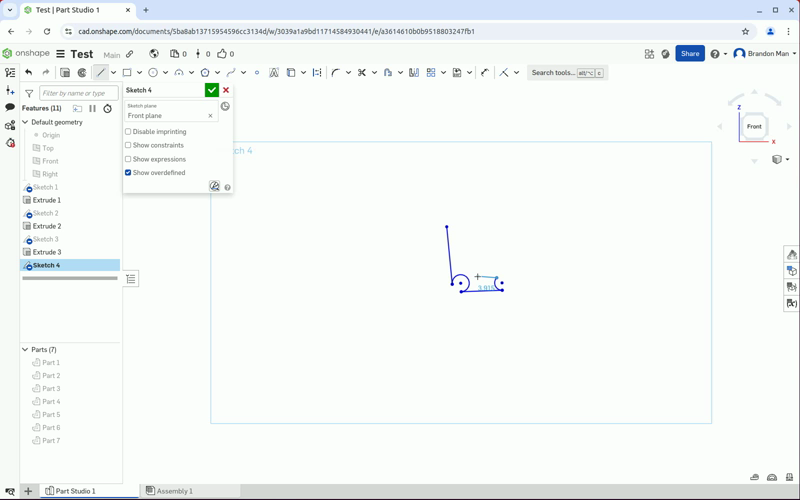
key(esc)
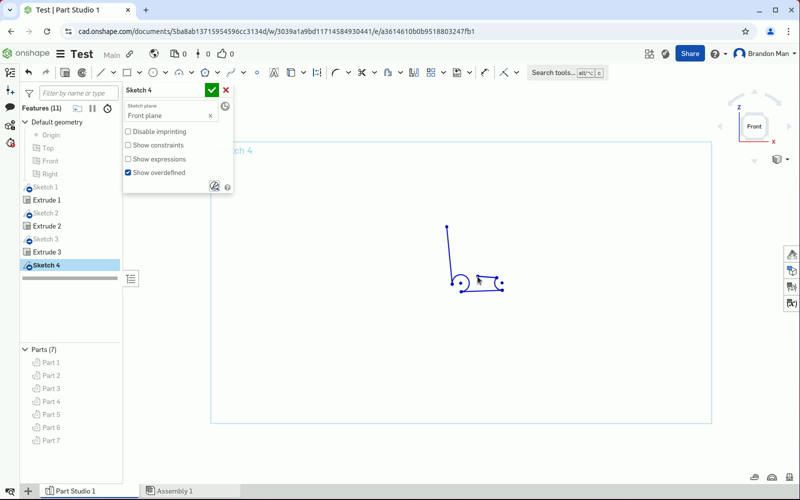
key(a)
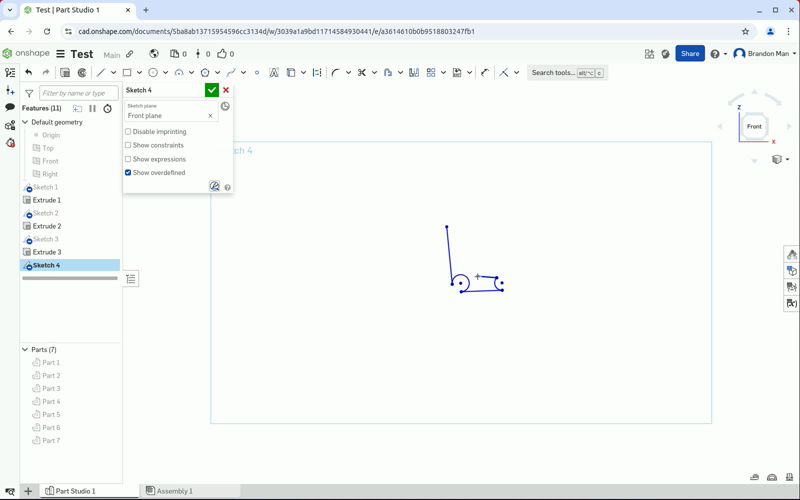
mouse_move(477, 276)
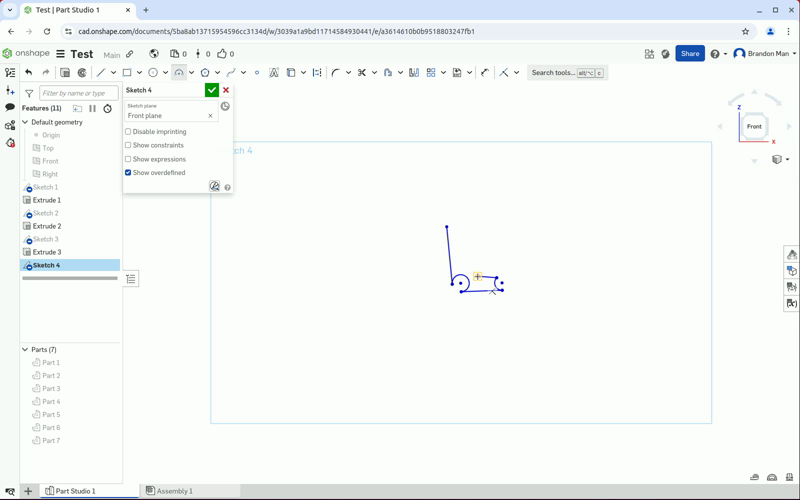
click(477, 276)
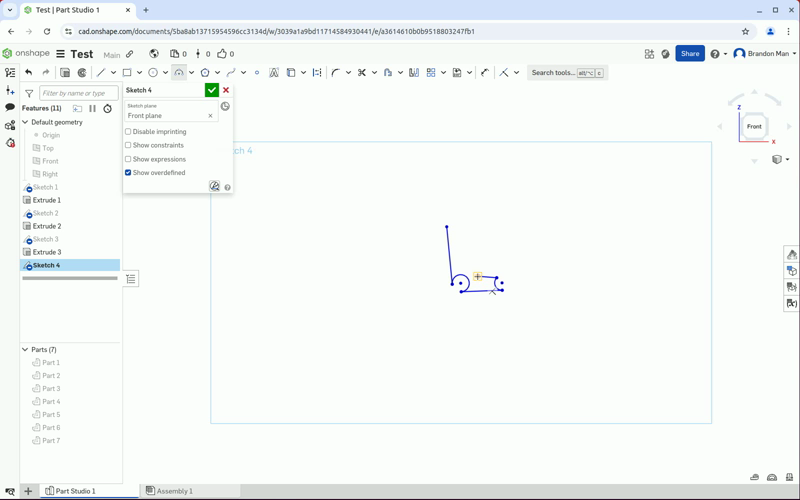
key_down(shift)
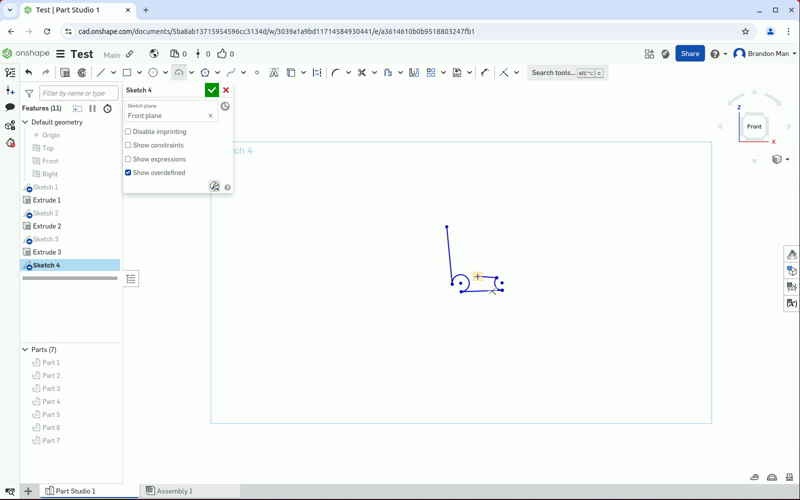
mouse_move(471, 267)
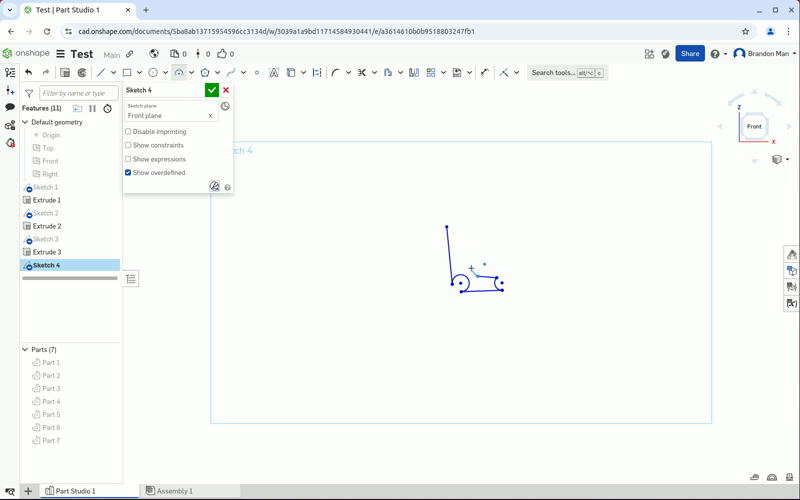
click(471, 267)
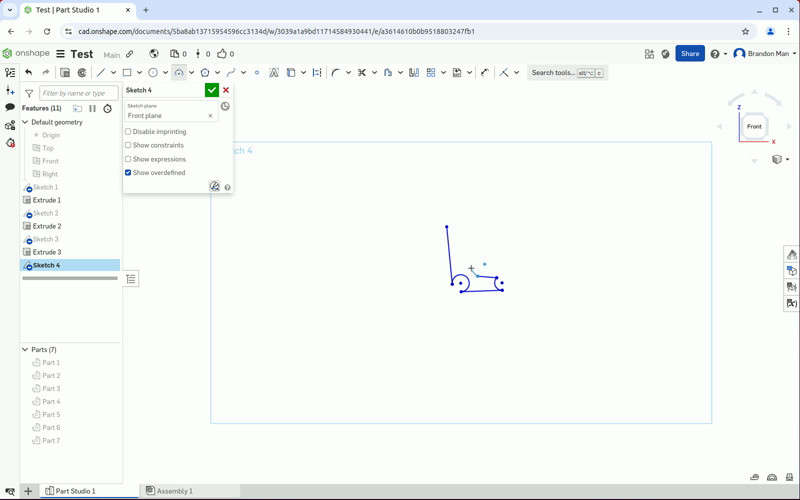
mouse_move(472, 273)
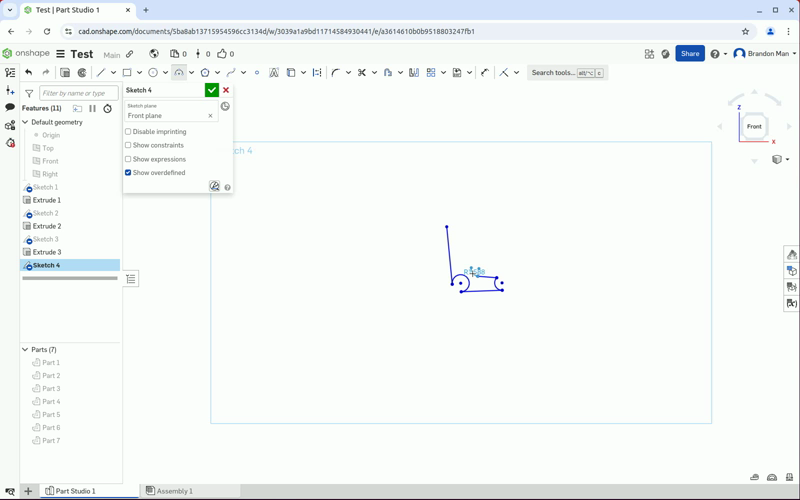
click(472, 273)
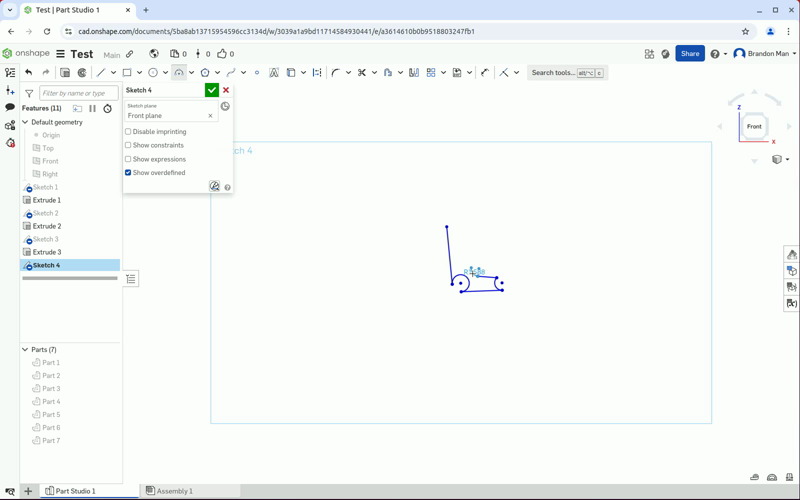
key_up(shift)
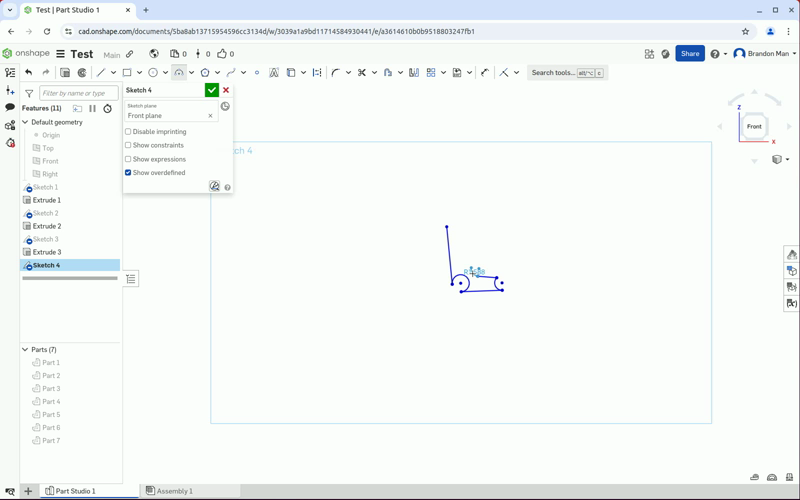
key(esc)
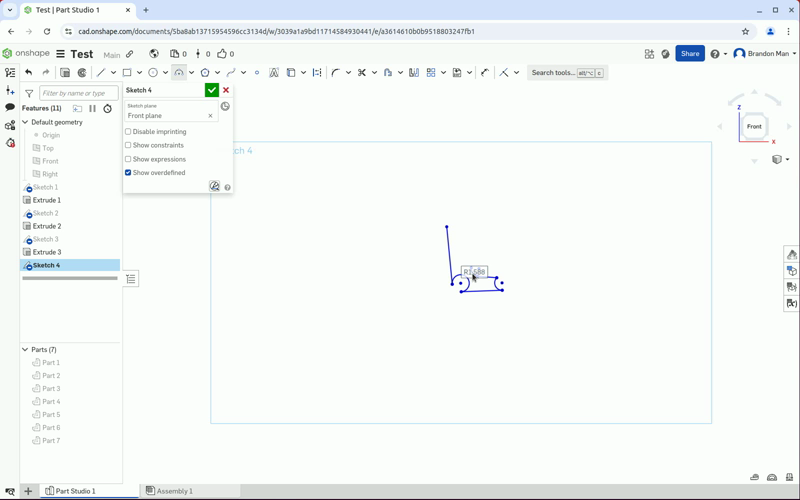
key(l)
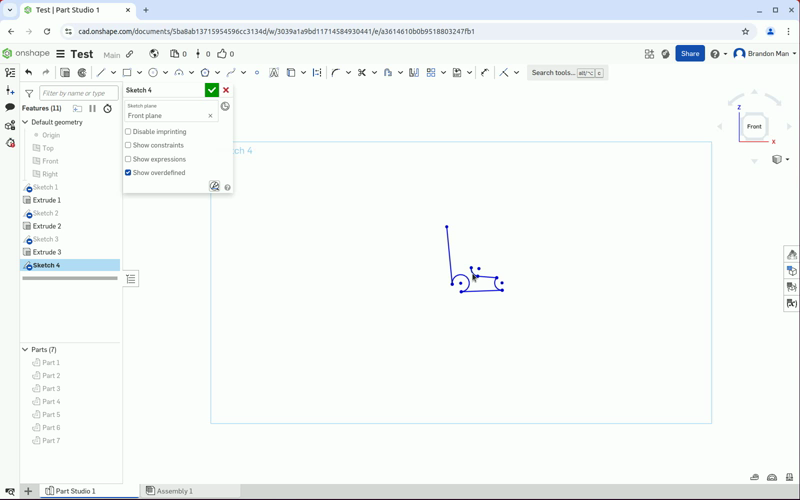
mouse_move(471, 267)
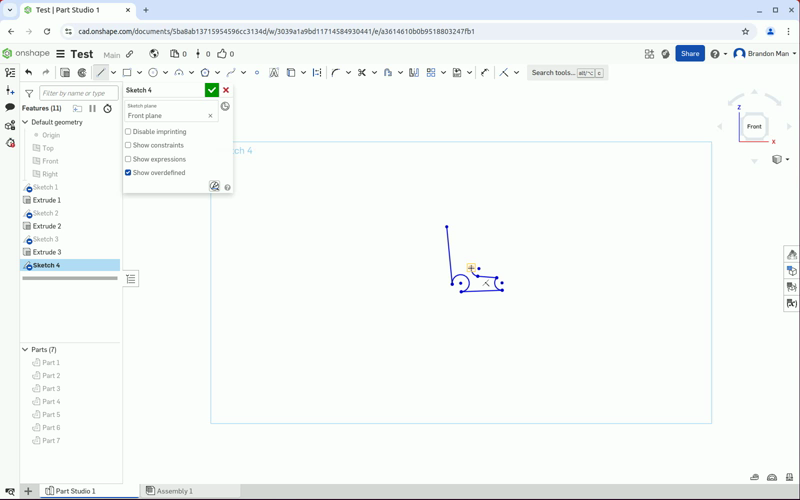
click(471, 267)
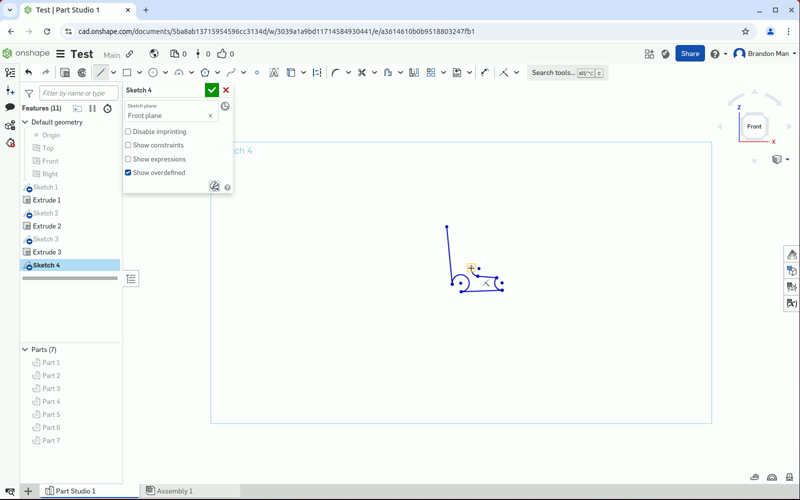
key_down(shift)
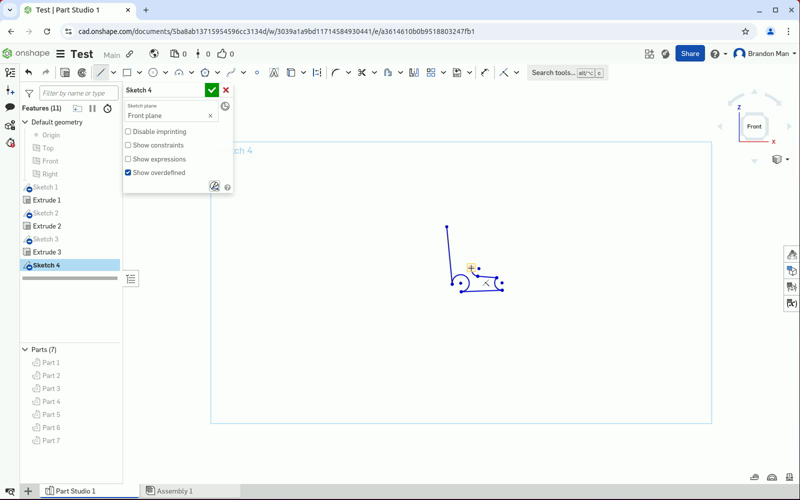
mouse_move(501, 267)
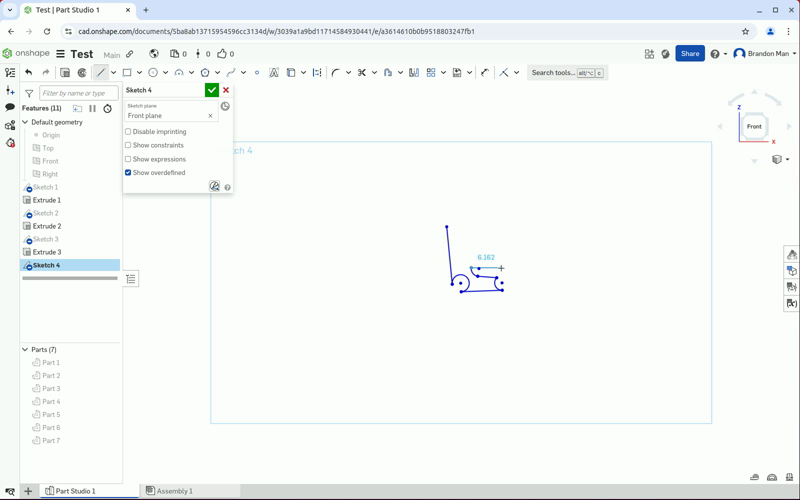
mouse_move(475, 226)
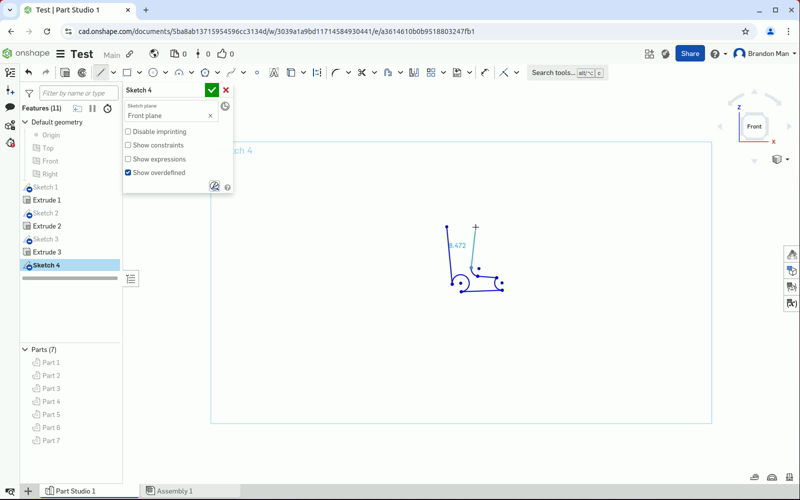
click(475, 226)
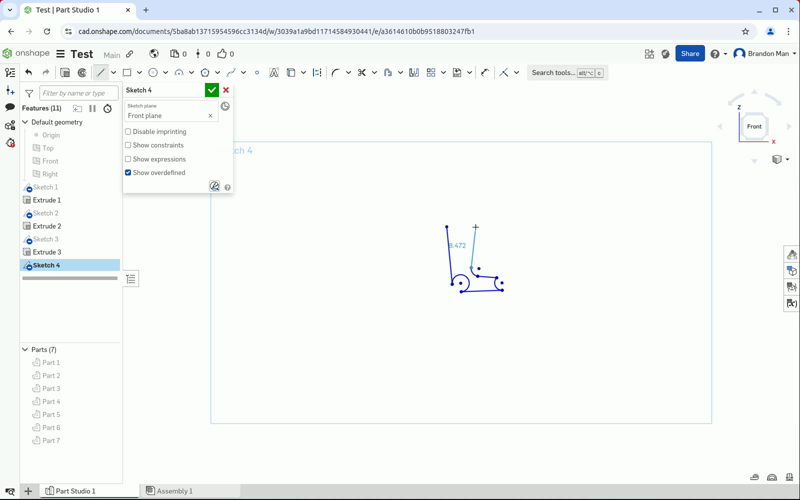
key_up(shift)
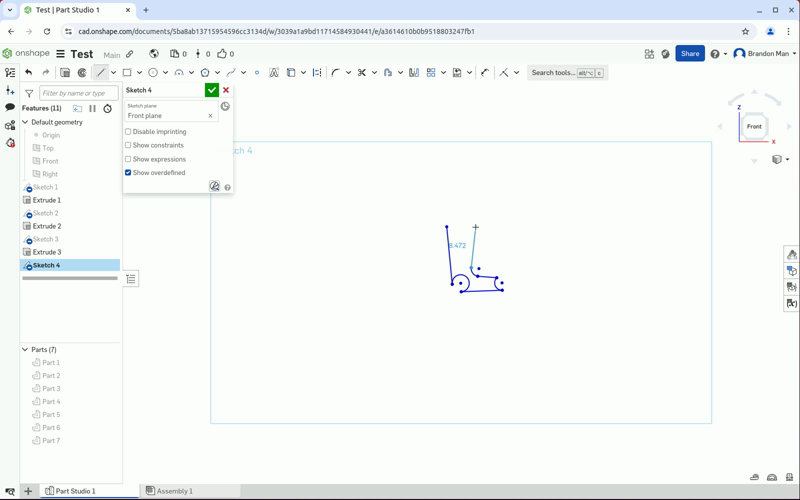
key(esc)
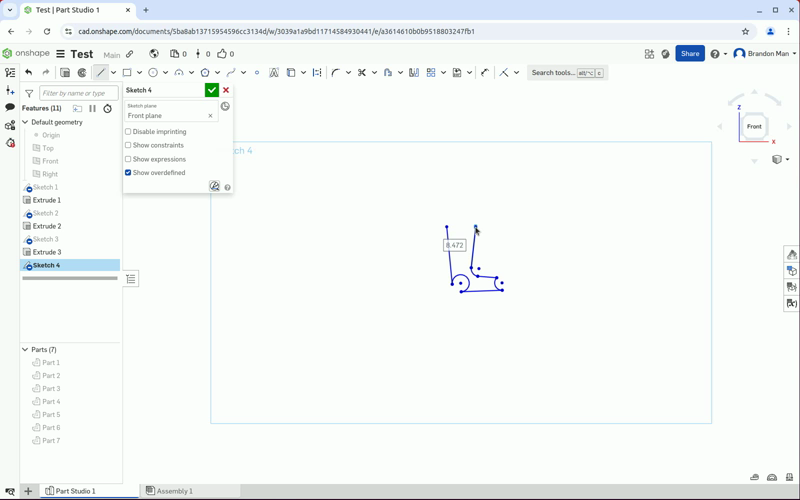
key(a)
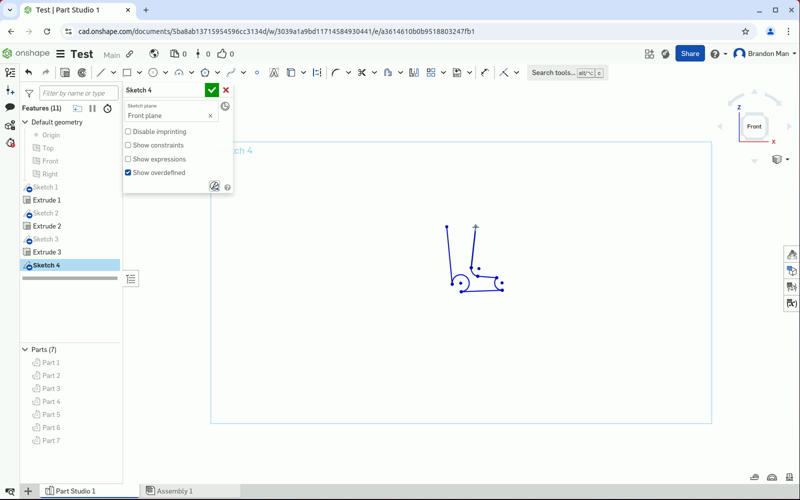
mouse_move(475, 226)
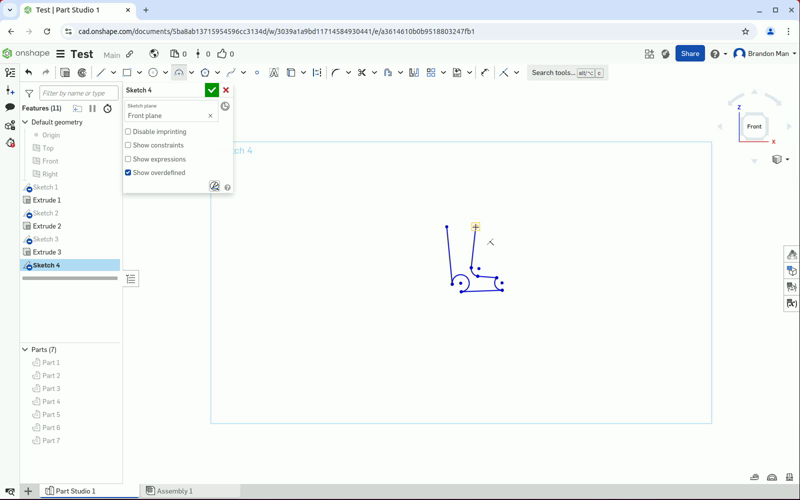
click(475, 226)
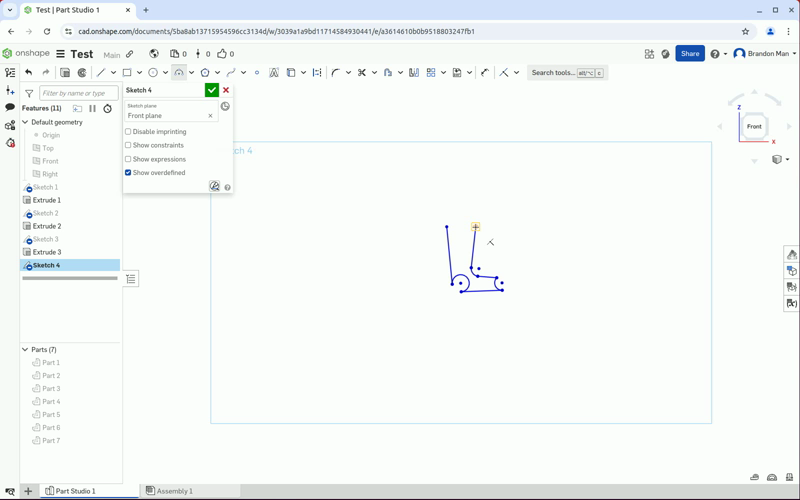
mouse_move(446, 226)
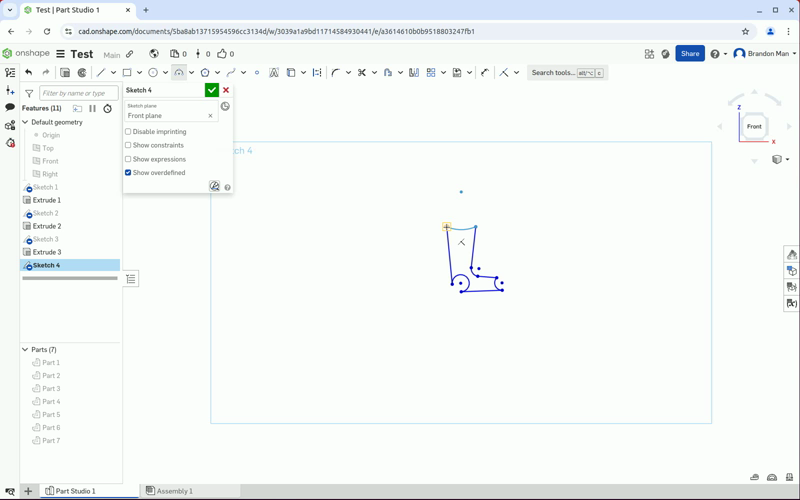
click(446, 226)
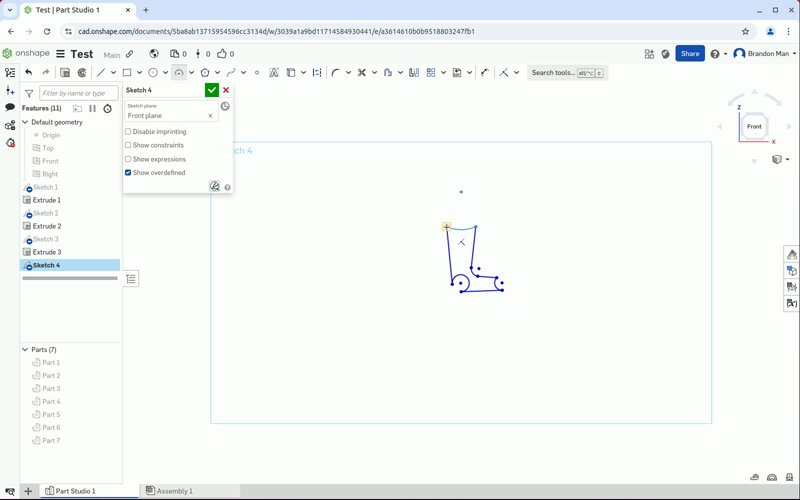
key_down(shift)
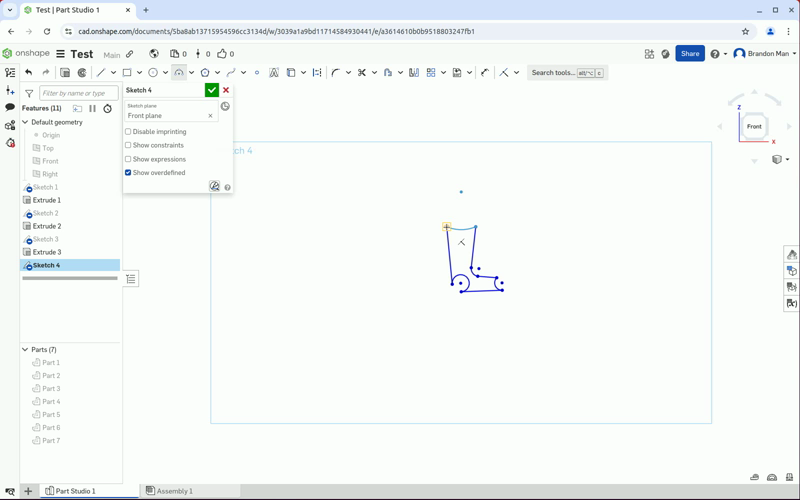
mouse_move(461, 239)
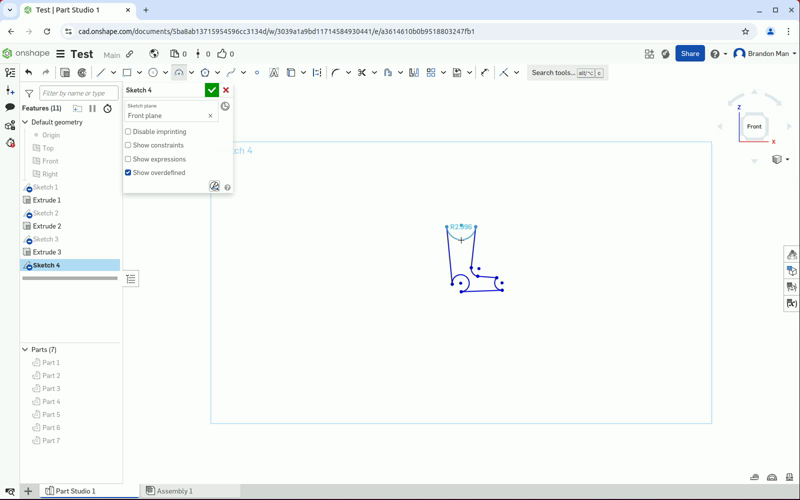
click(461, 239)
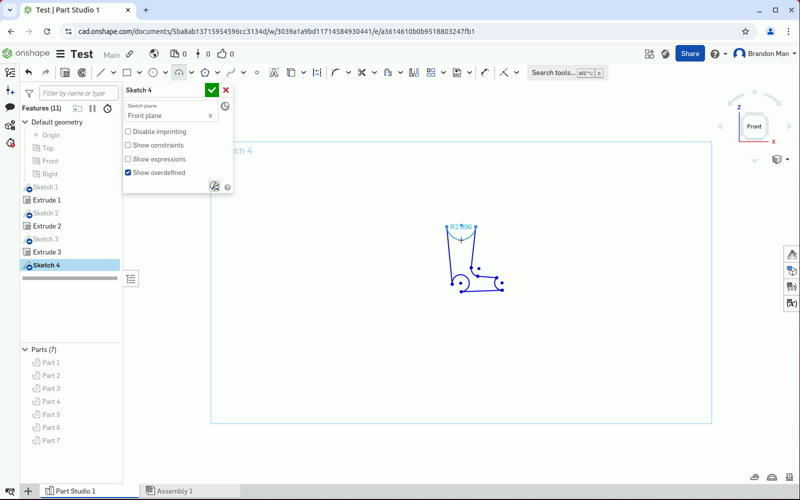
key_up(shift)
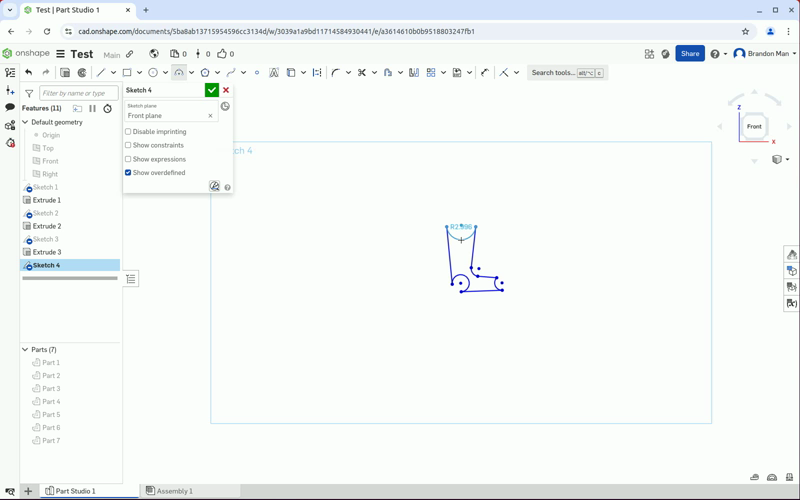
key(esc)
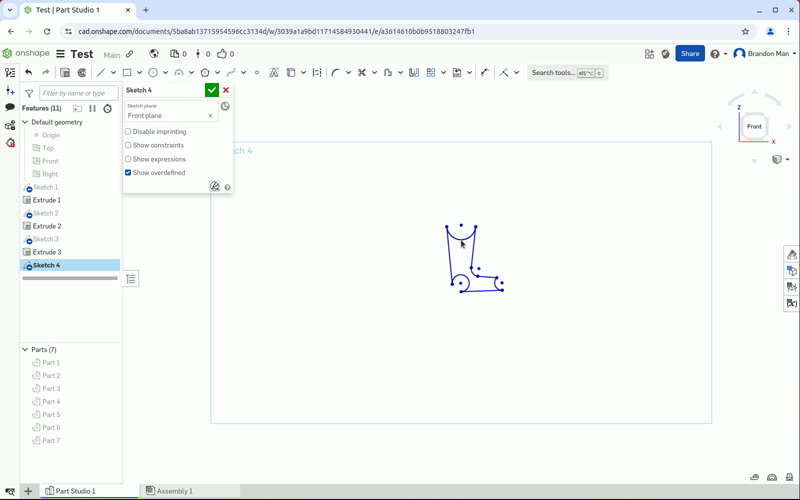
mouse_move(456, 246)
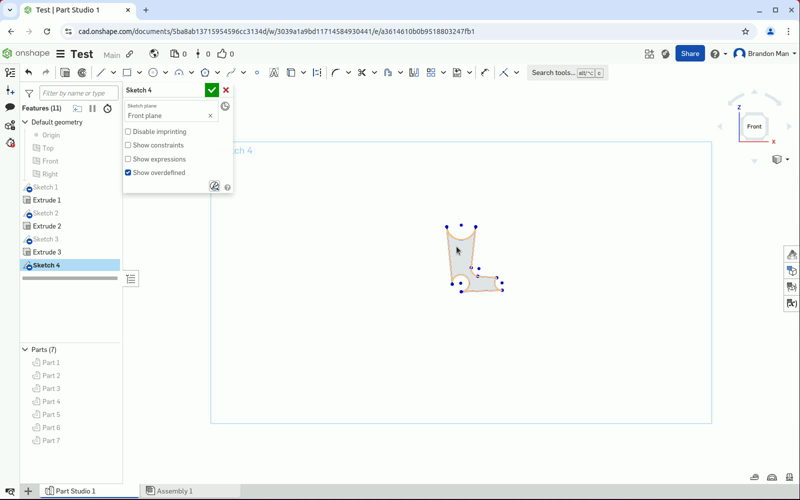
scroll(6)
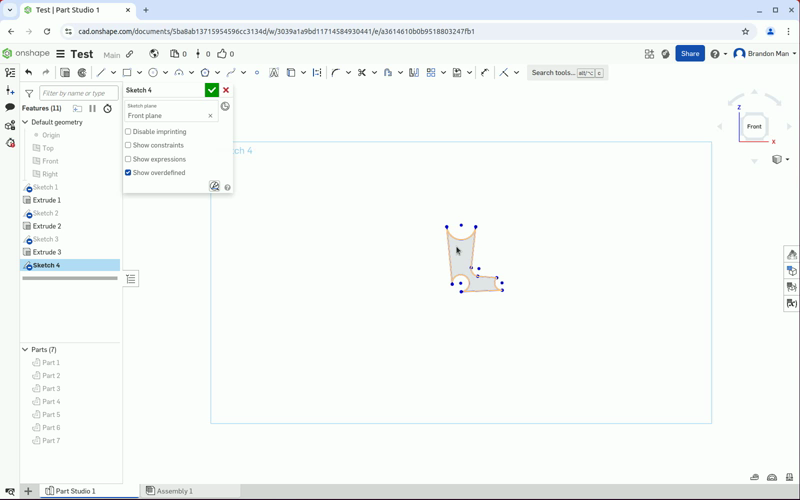
scroll(6)
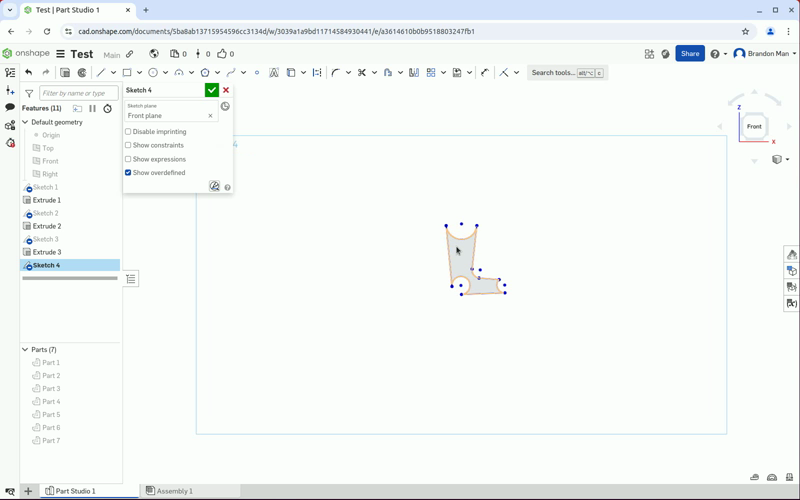
scroll(6)
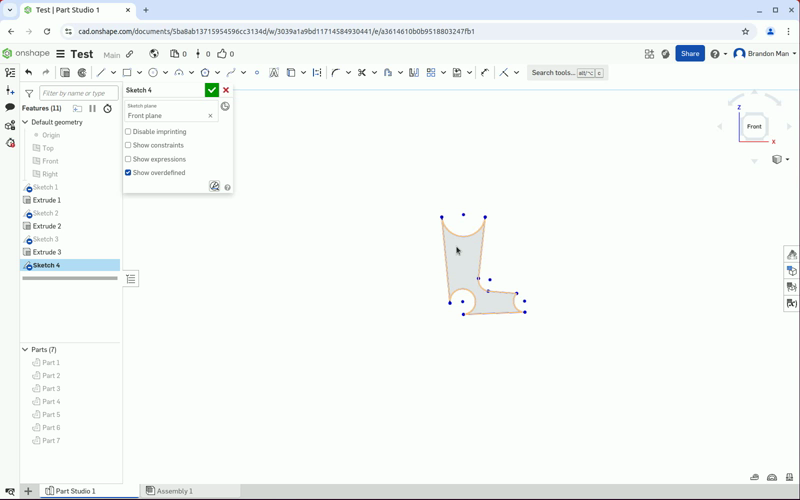
scroll(6)
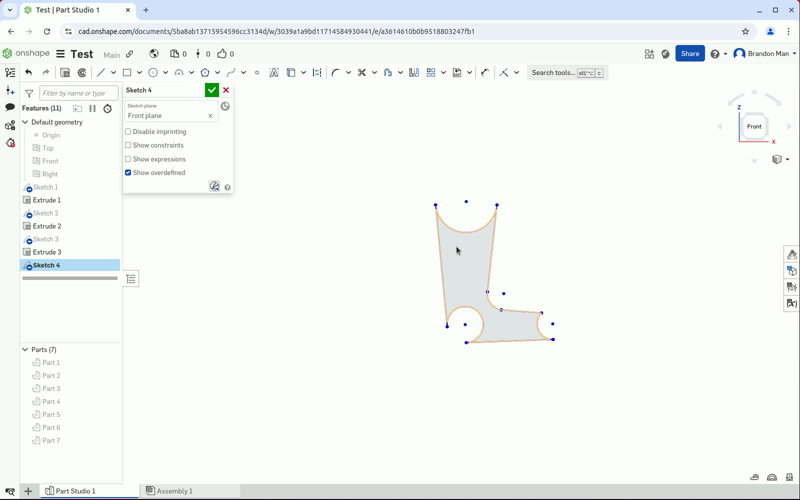
scroll(6)
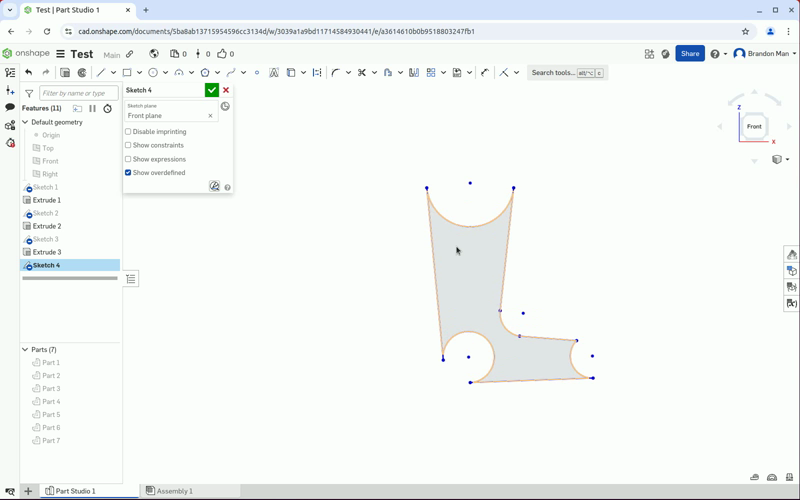
scroll(6)
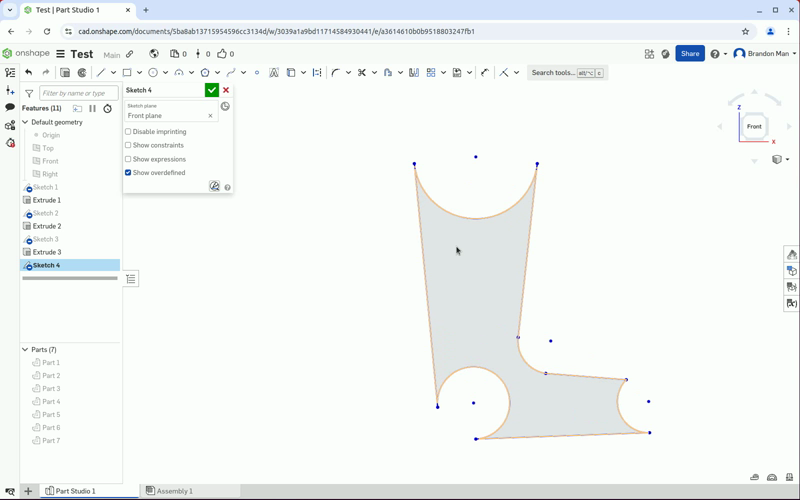
scroll(6)
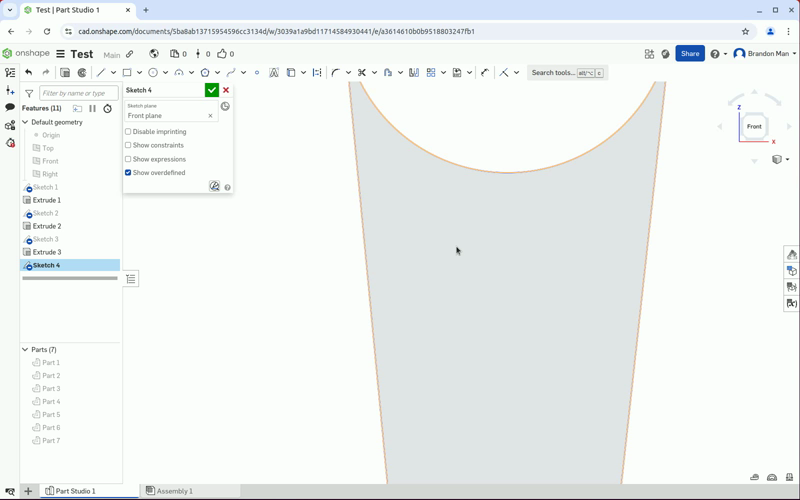
click(456, 246)
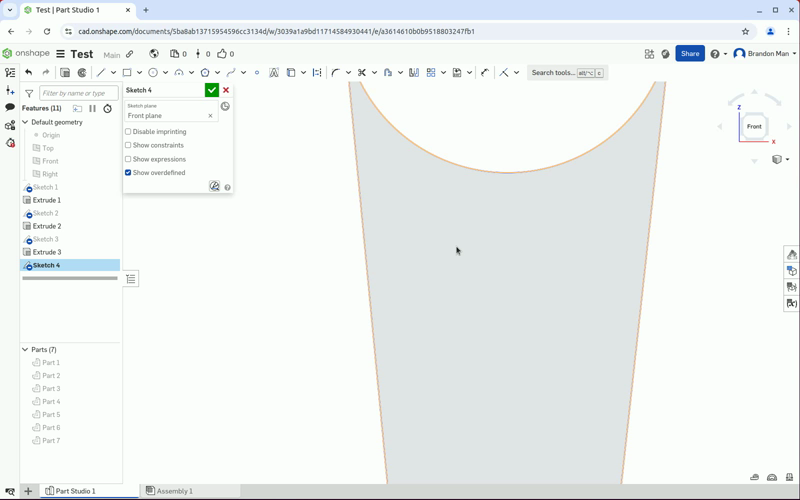
scroll(-6)
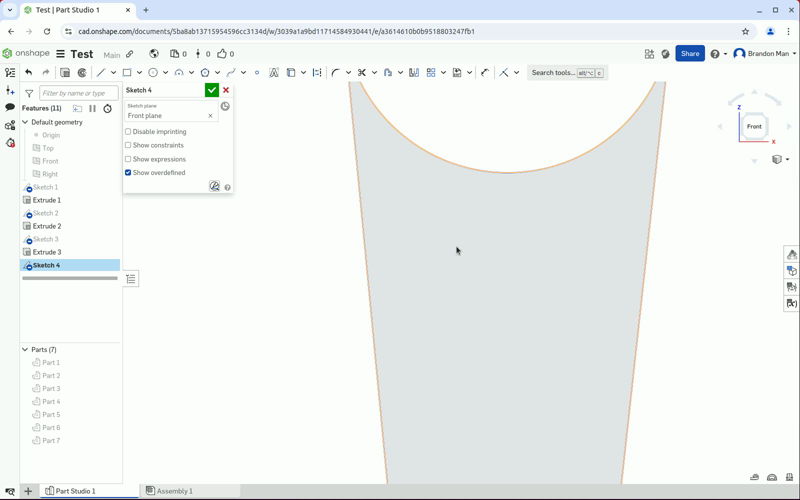
scroll(-6)
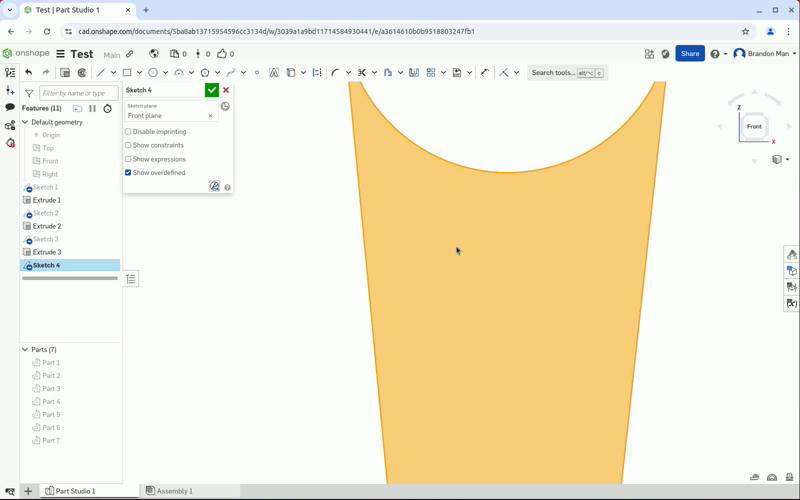
scroll(-6)
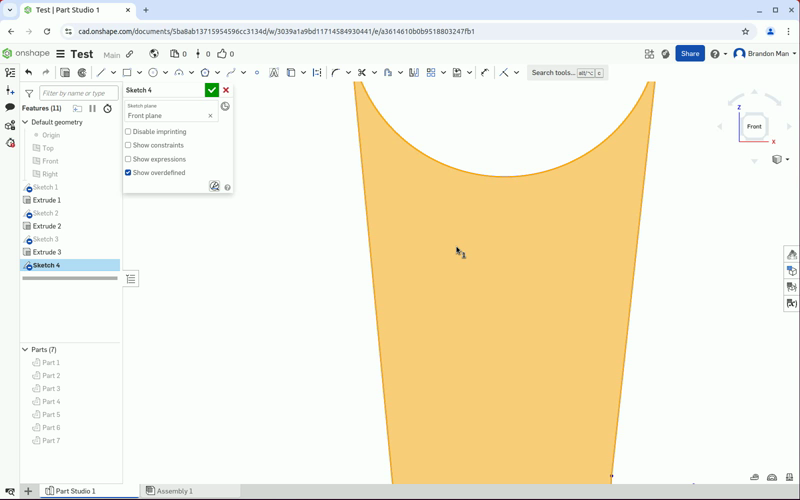
scroll(-6)
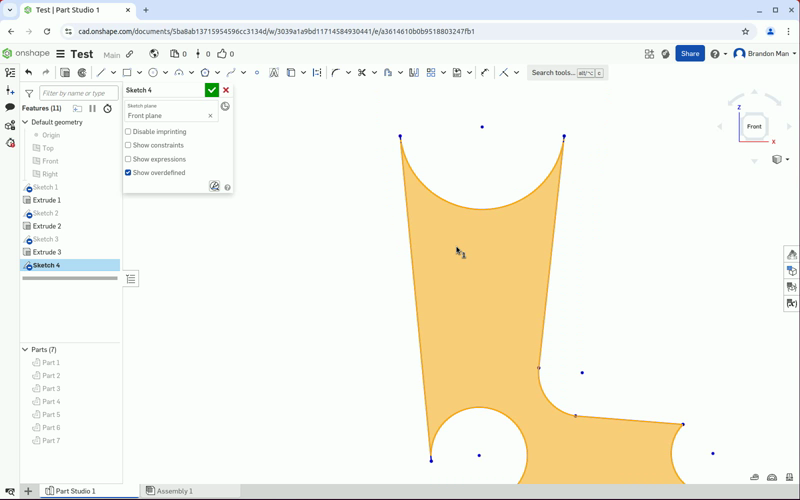
scroll(-6)
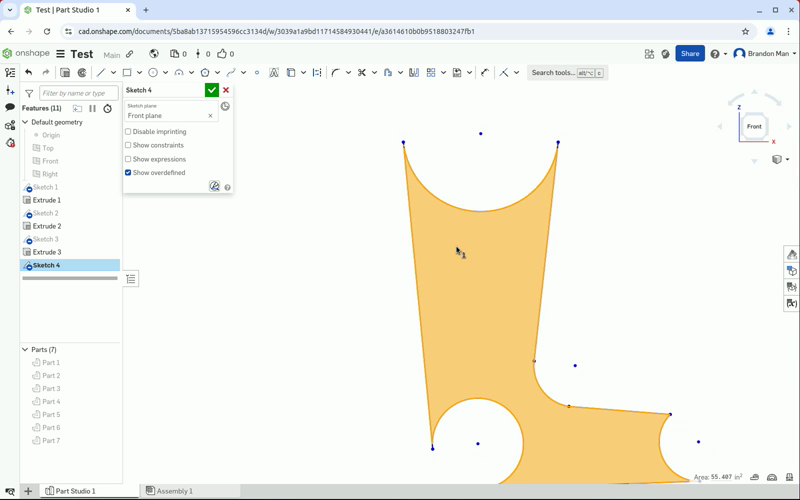
scroll(-6)
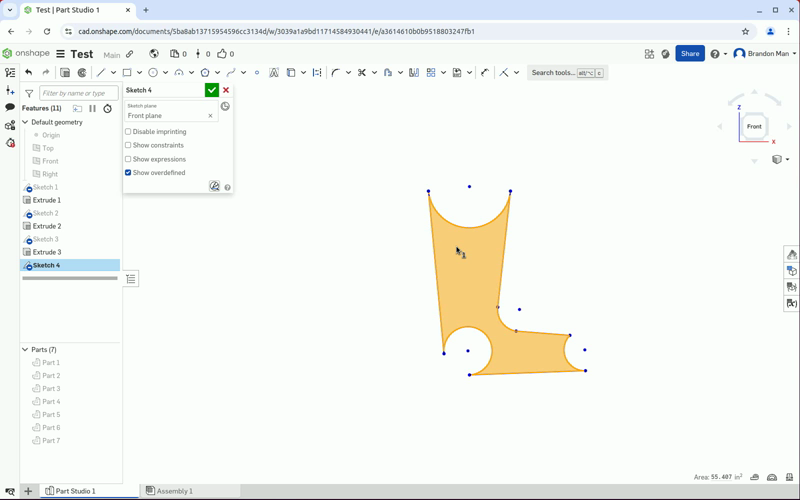
scroll(-6)
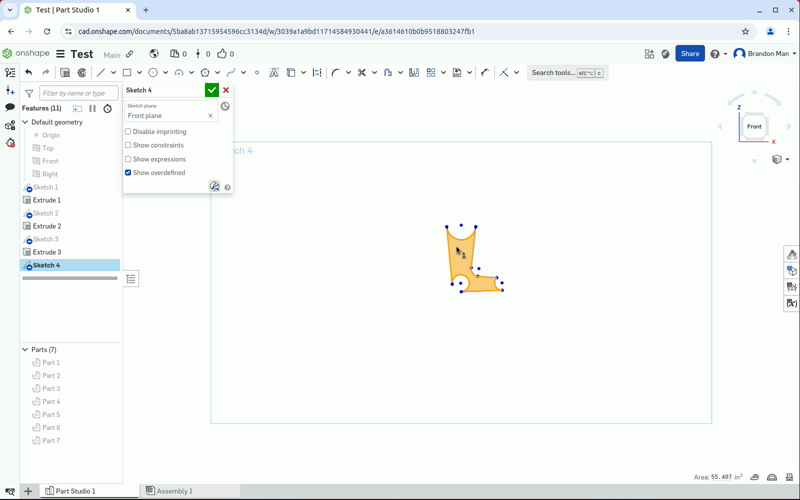
mouse_move(73, 352)
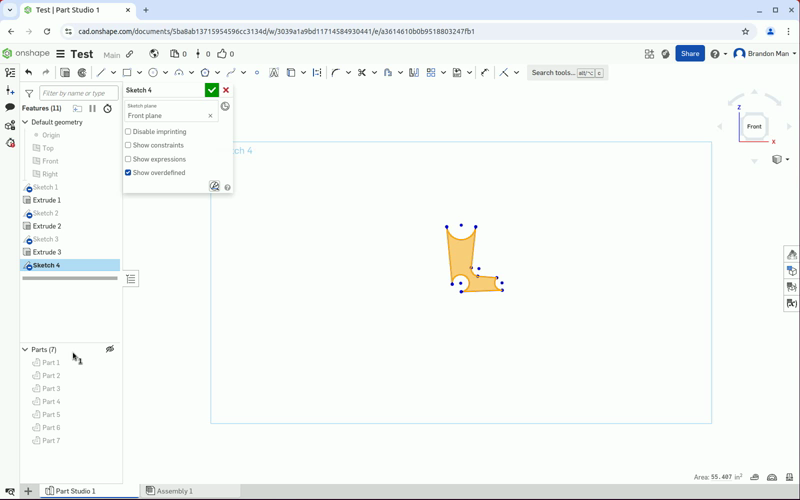
key(shift+y)
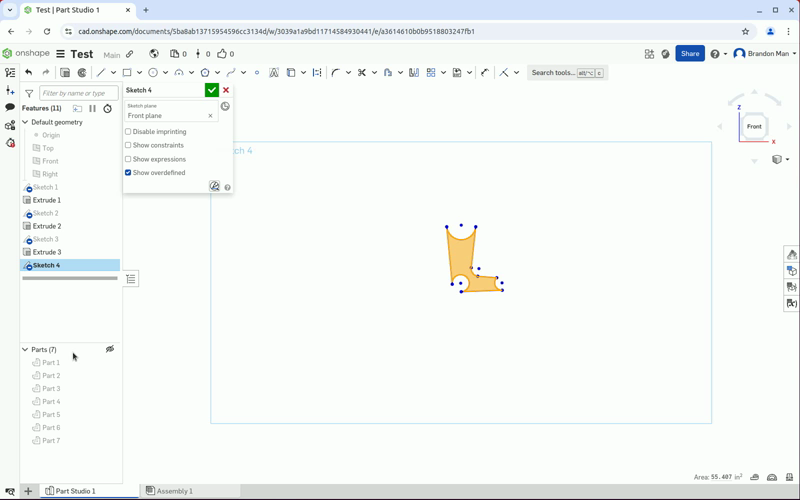
key(shift+e)
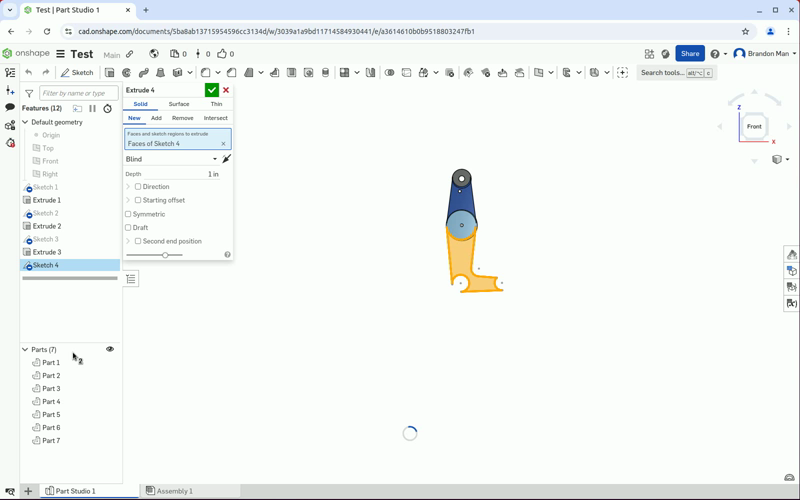
mouse_move(143, 106)
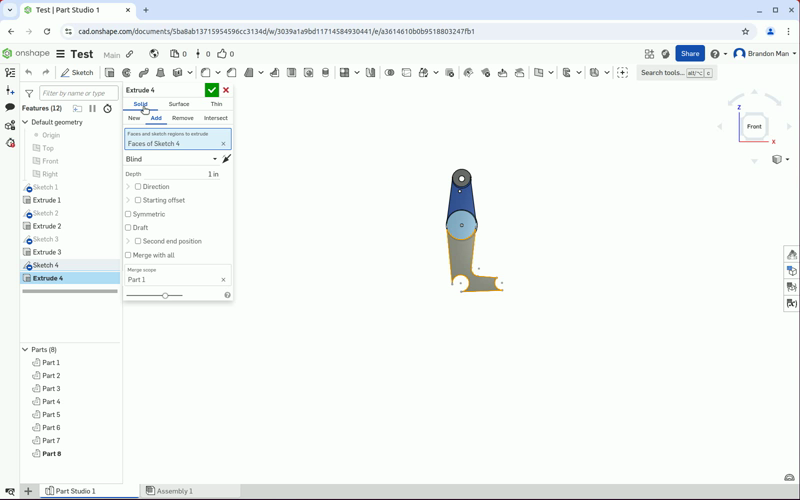
click(143, 106)
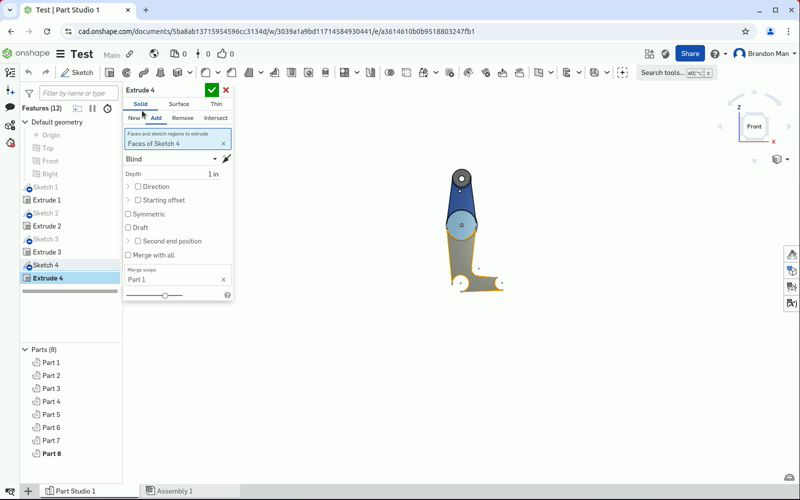
mouse_move(137, 120)
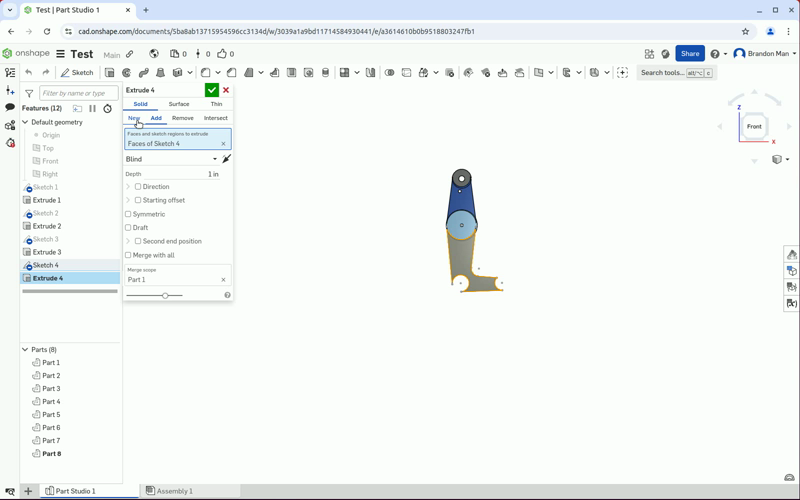
click(137, 120)
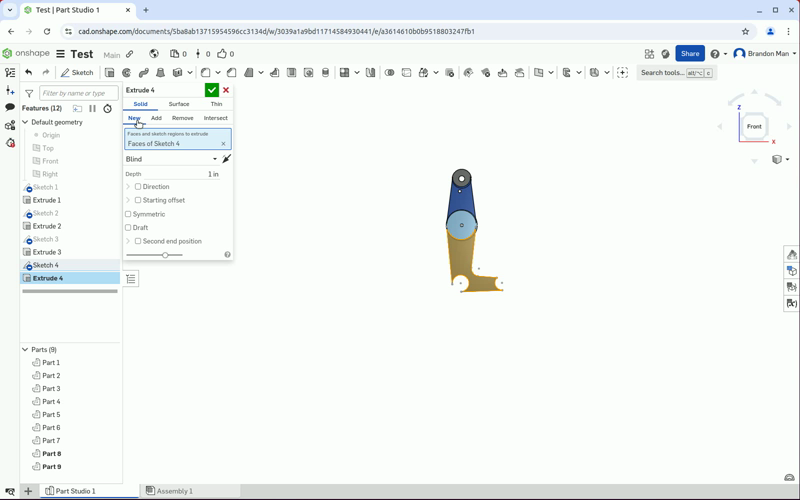
key(tab, 4)
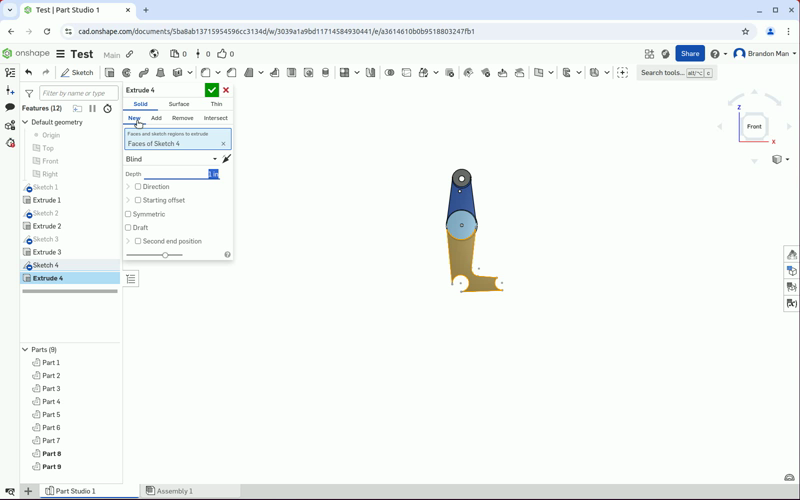
text(0.481)
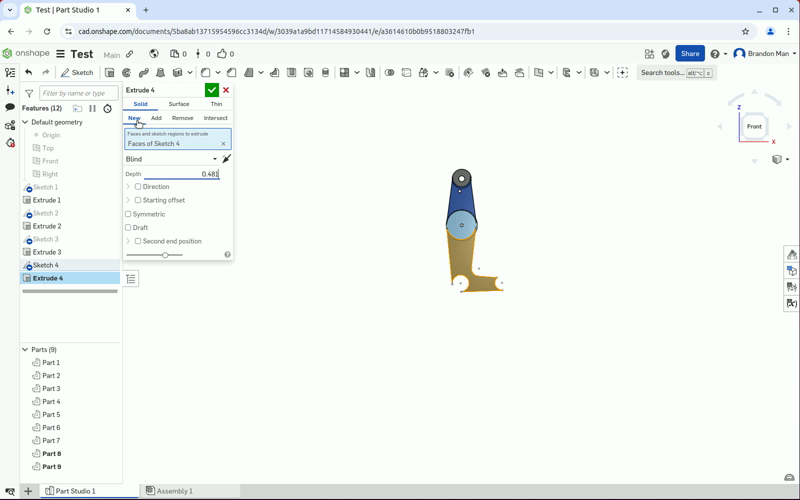
key(enter)
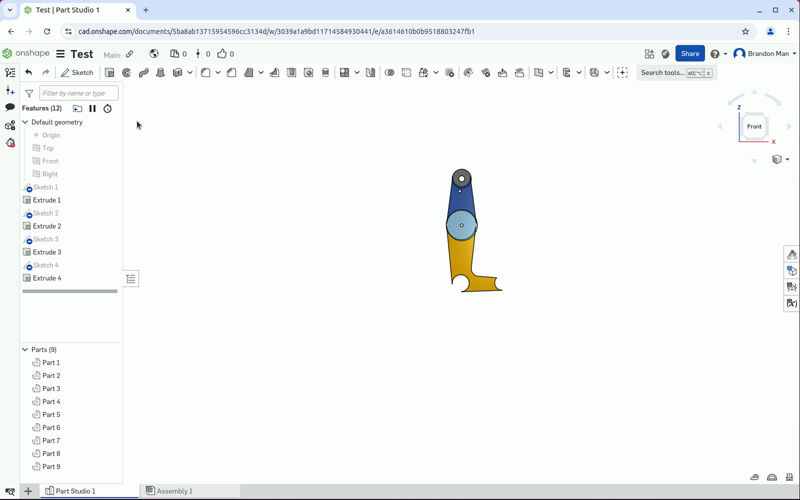
key(shift+h)
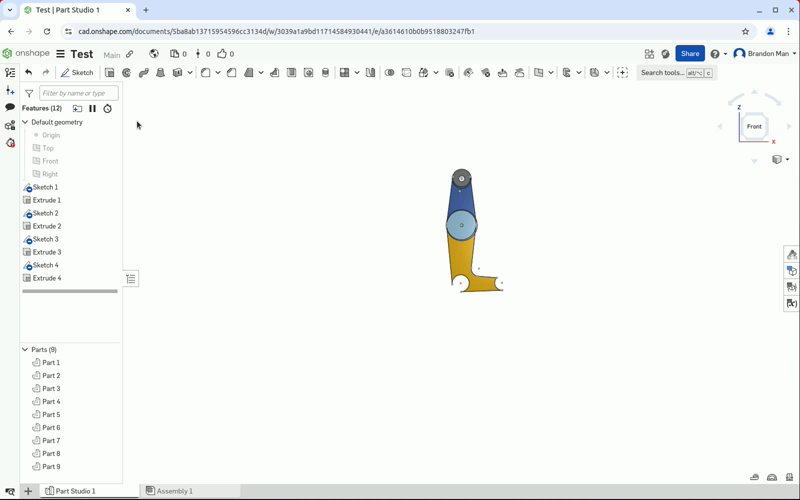
key(shift+h)
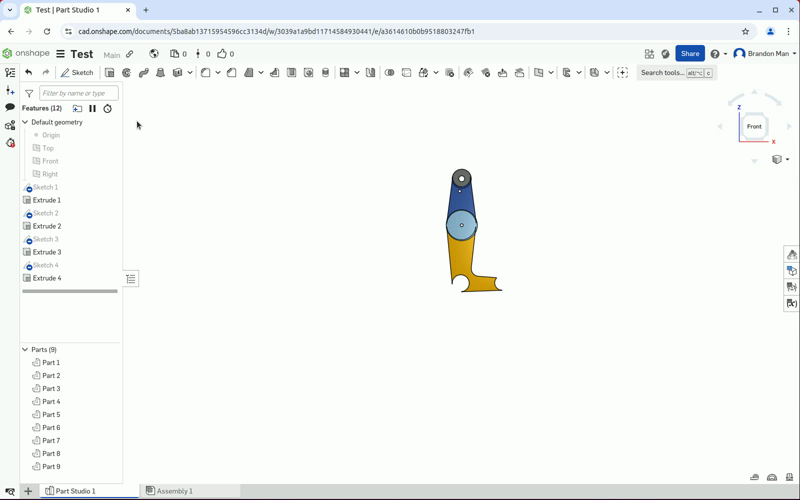
mouse_move(73, 189)
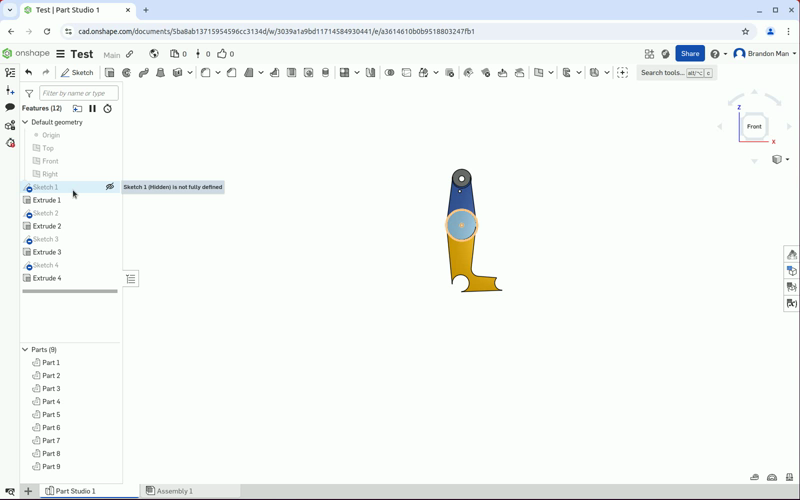
click(73, 189)
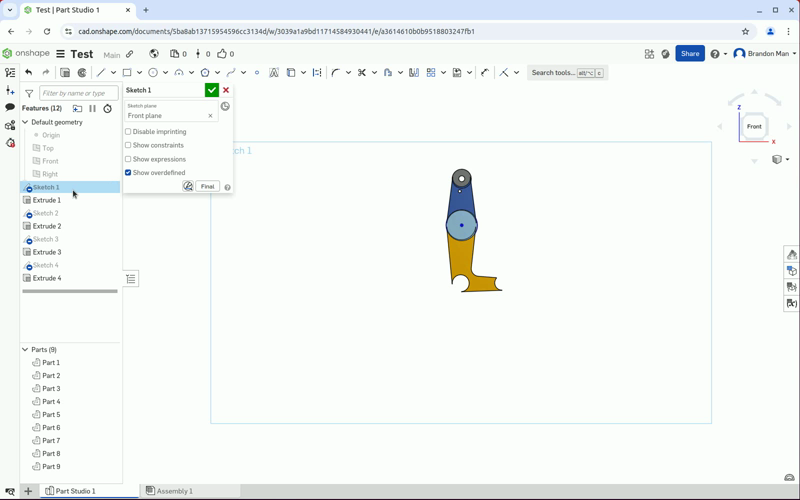
mouse_move(229, 92)
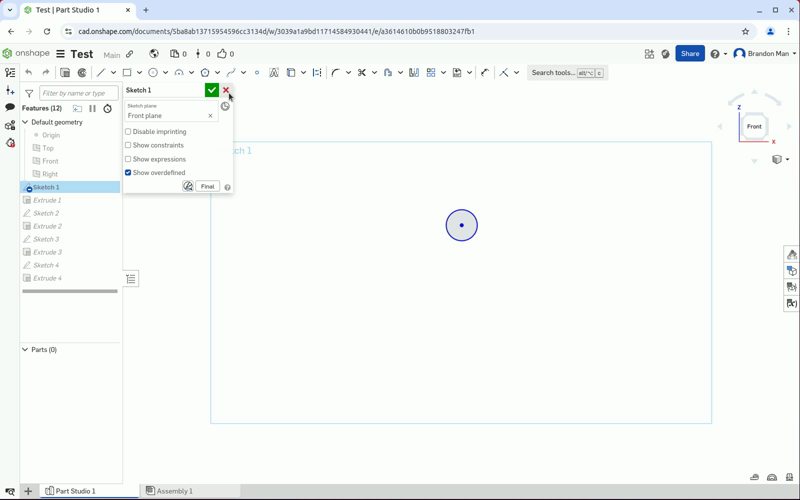
click(229, 92)
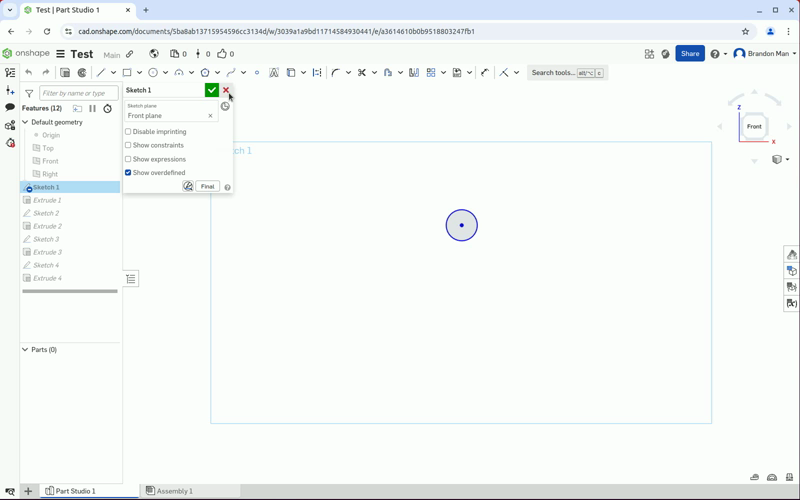
key(shift+s)
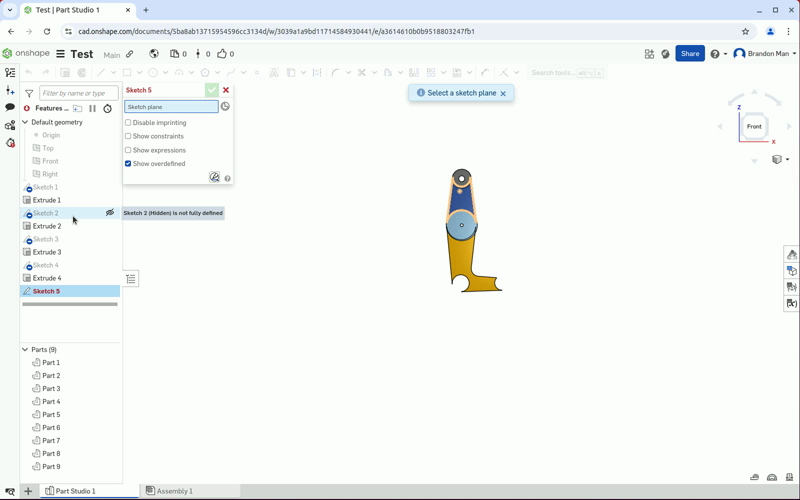
scroll(3)
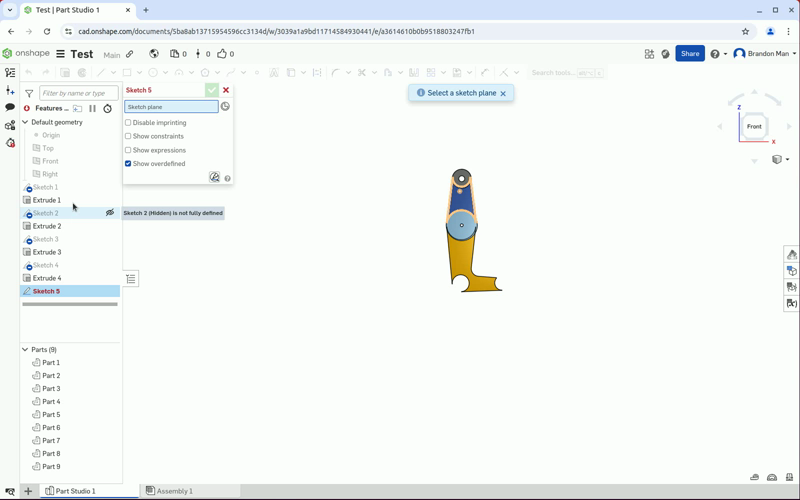
mouse_move(73, 163)
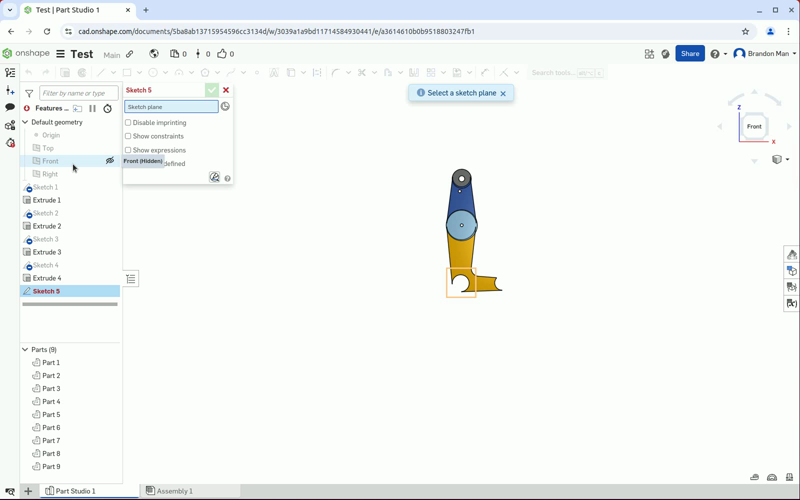
click(73, 163)
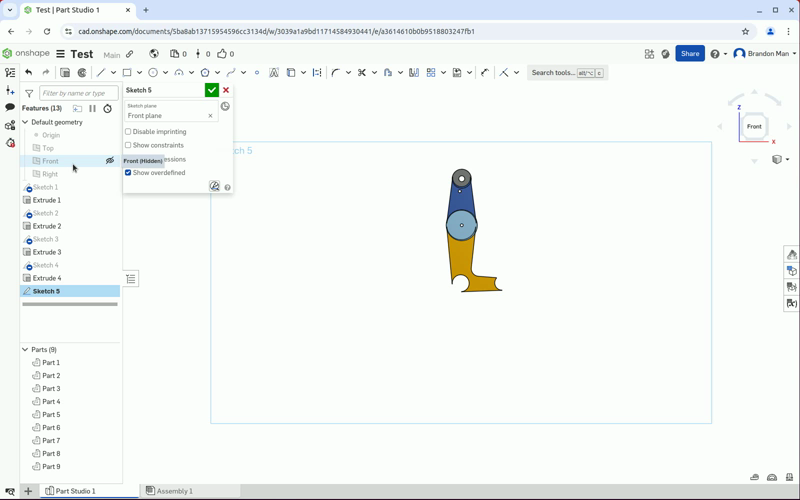
mouse_move(73, 352)
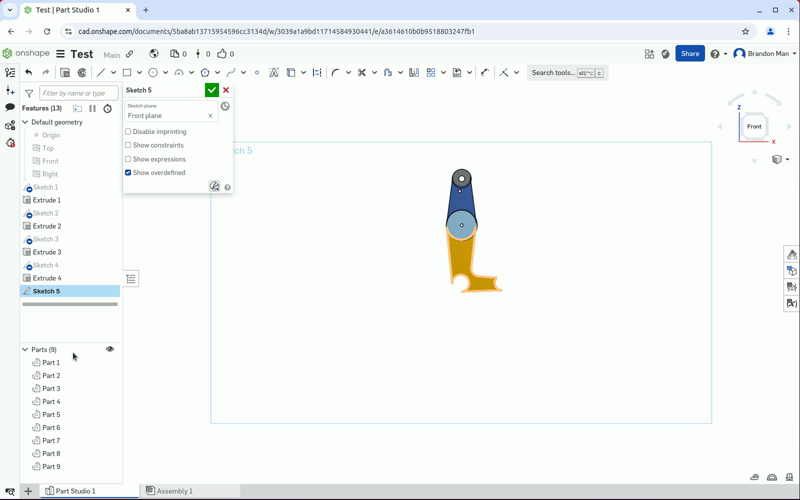
key(y)
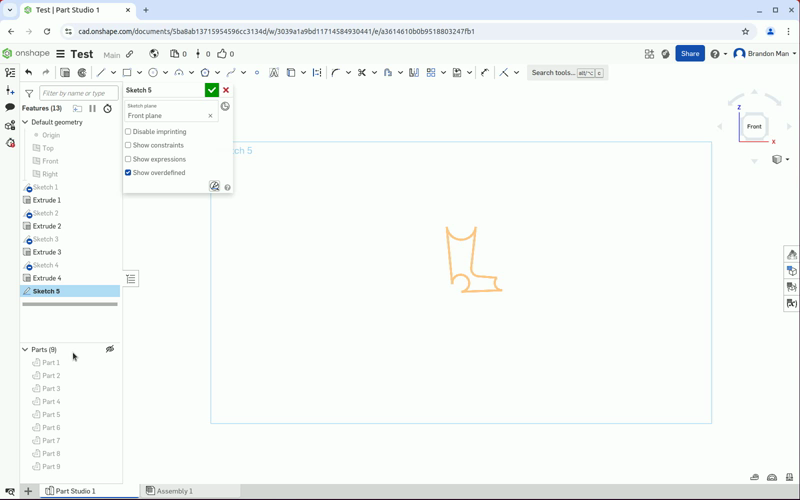
key(c)
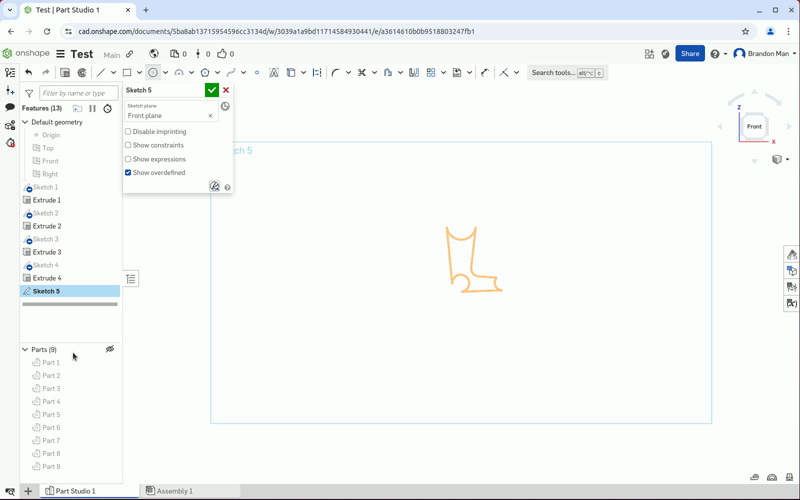
key_down(shift)
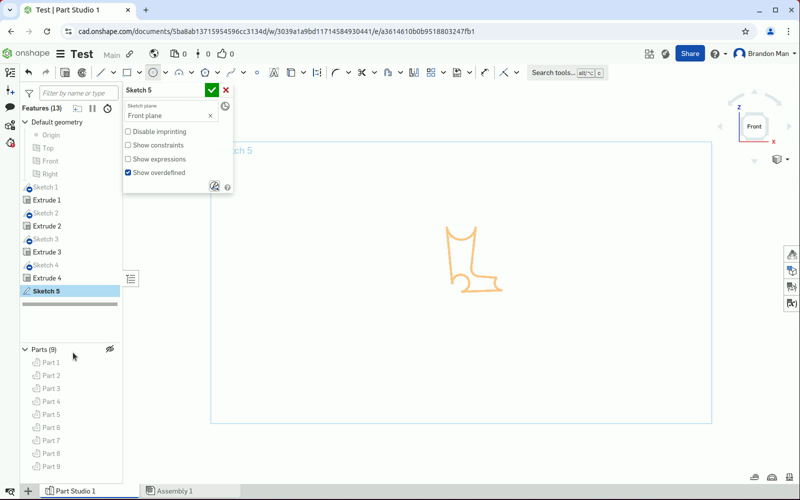
mouse_move(461, 282)
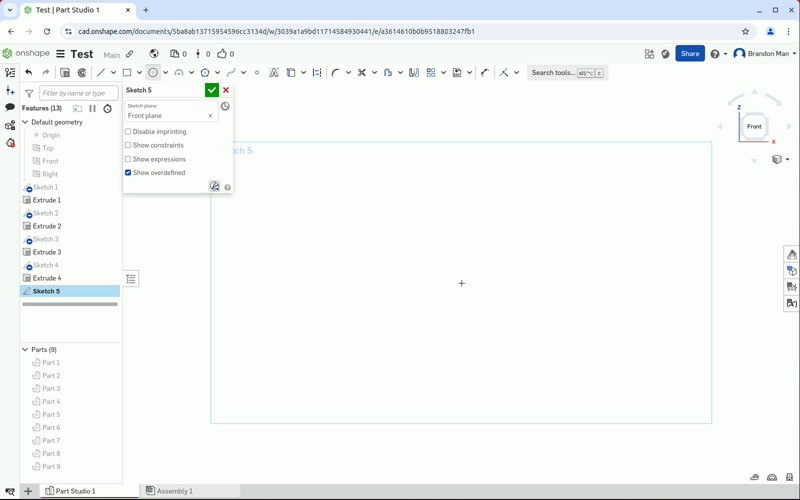
click(461, 282)
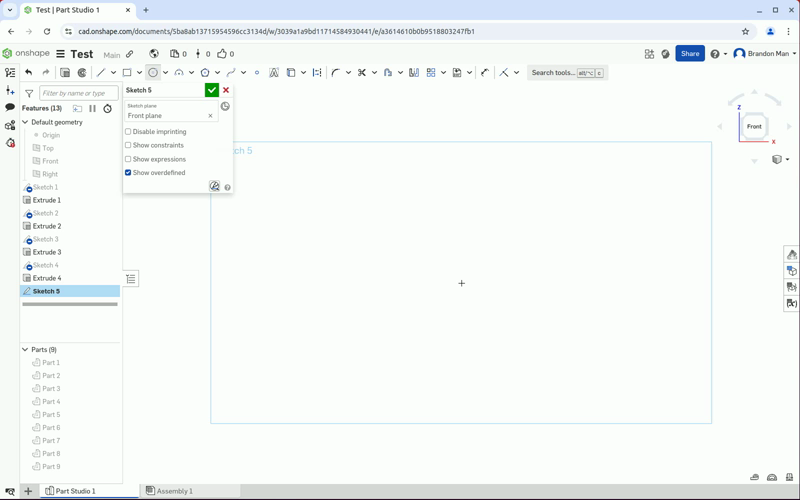
key_up(shift)
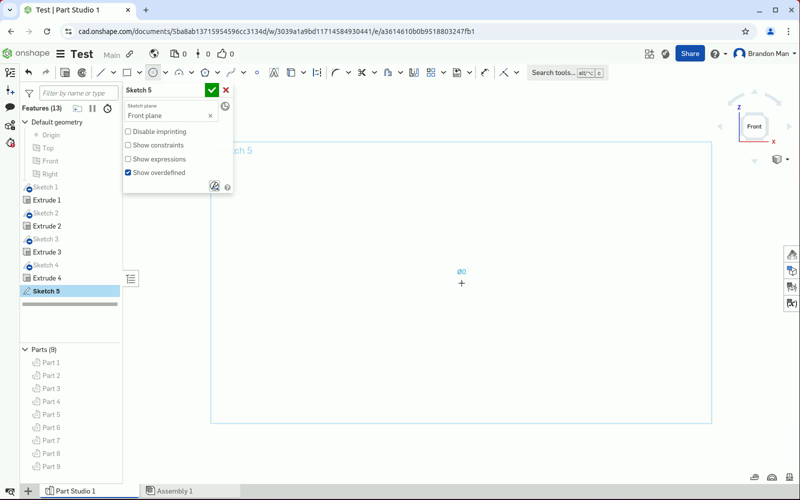
mouse_move(471, 282)
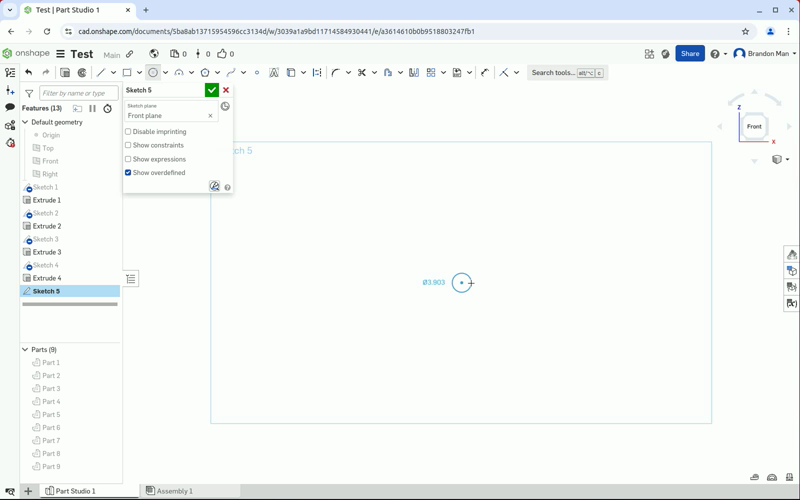
click(471, 282)
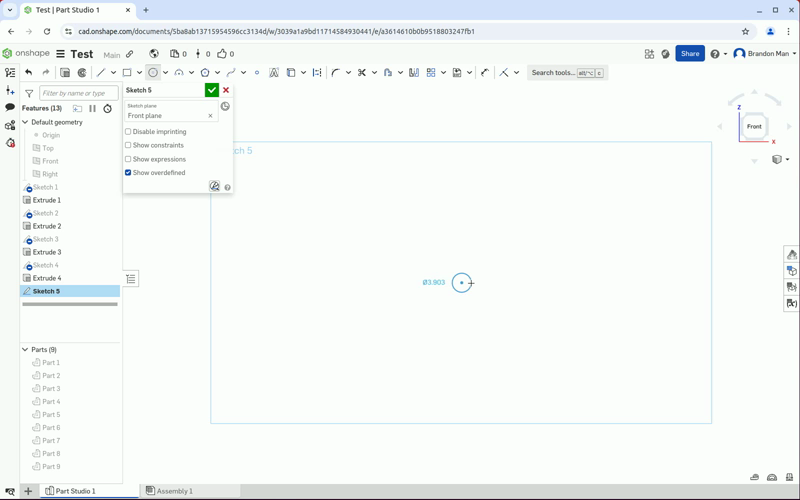
key(esc)
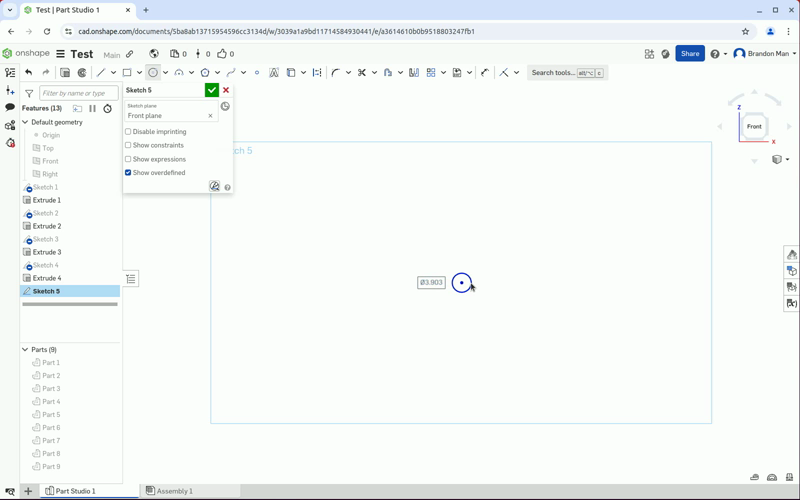
key(c)
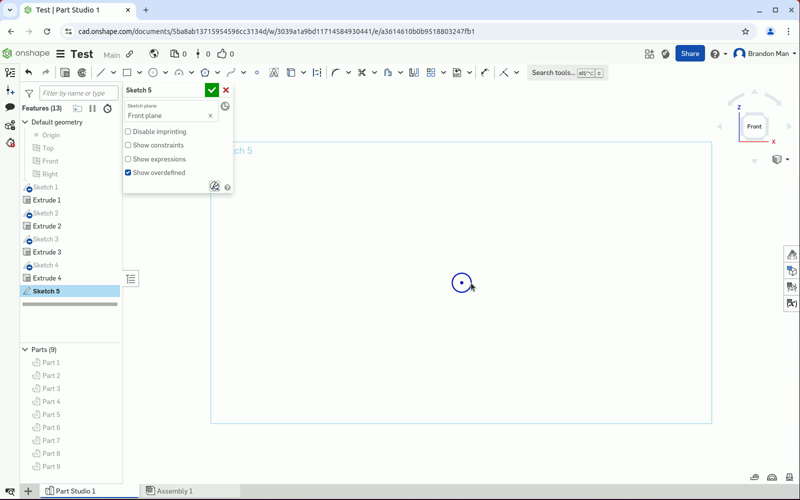
key_down(shift)
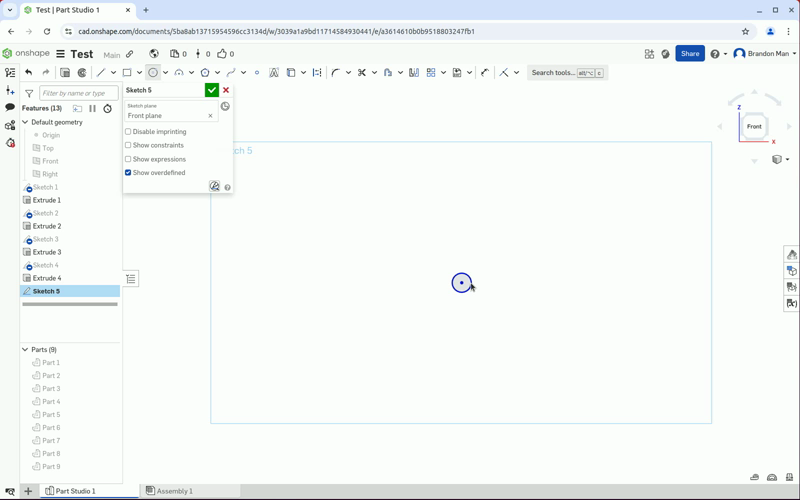
mouse_move(461, 282)
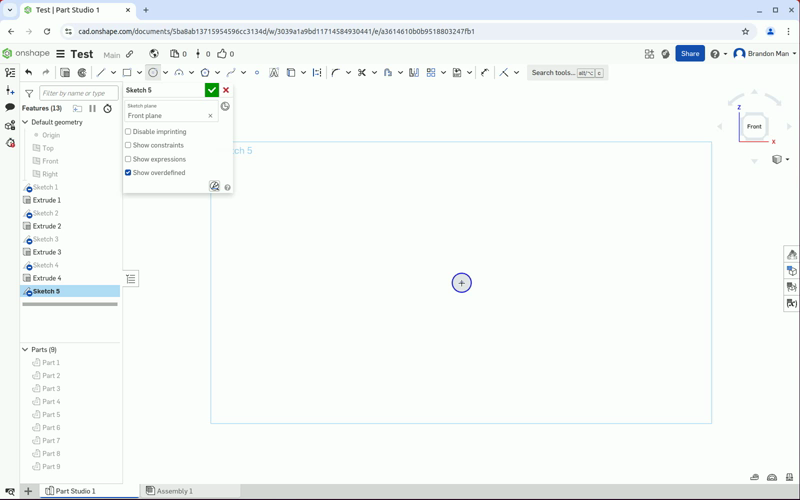
click(461, 282)
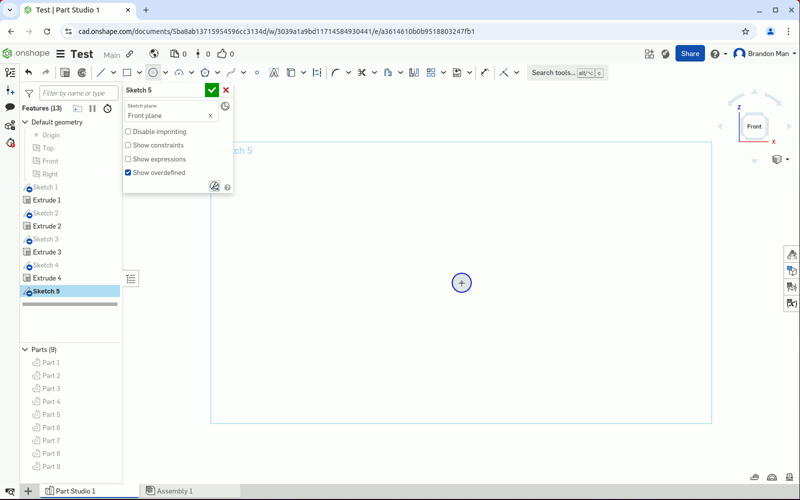
key_up(shift)
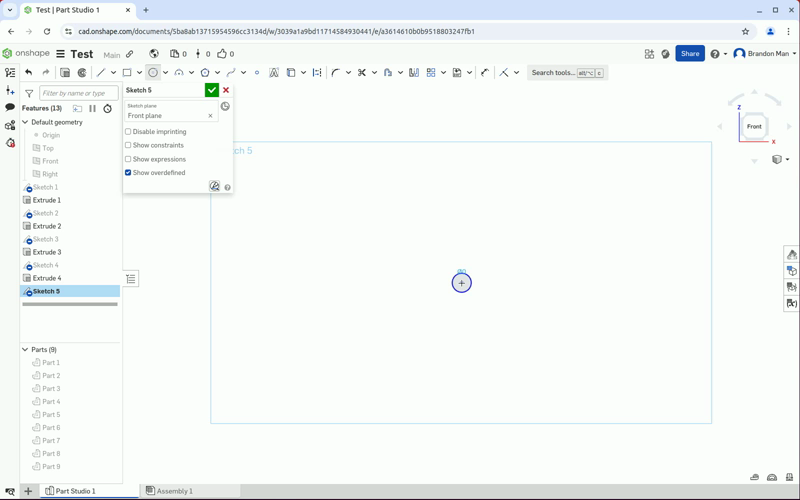
mouse_move(463, 282)
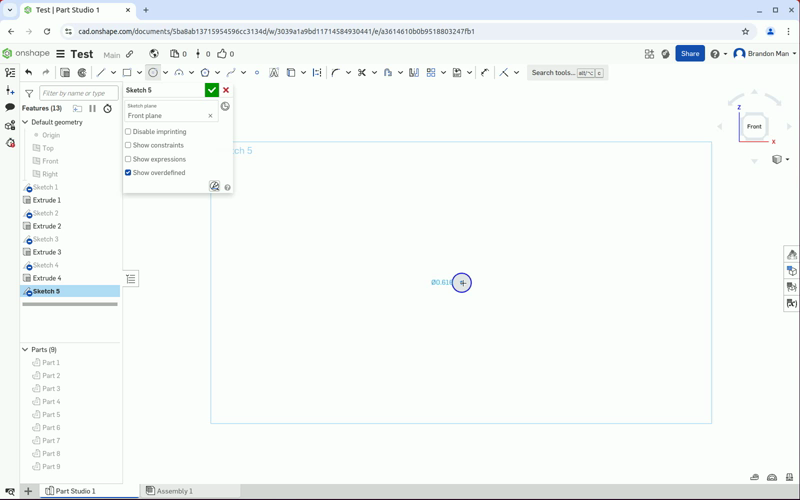
scroll(6)
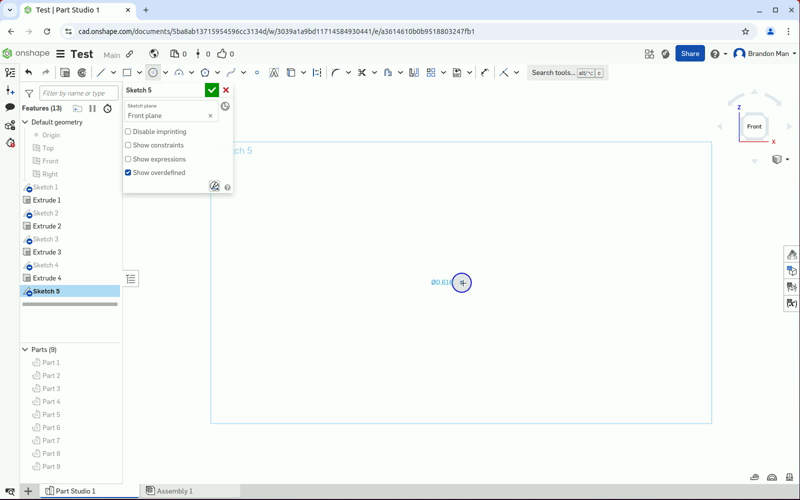
scroll(6)
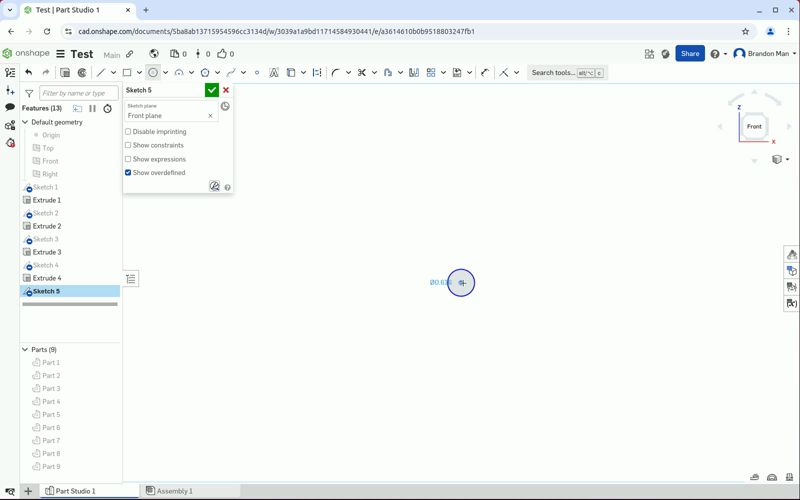
scroll(6)
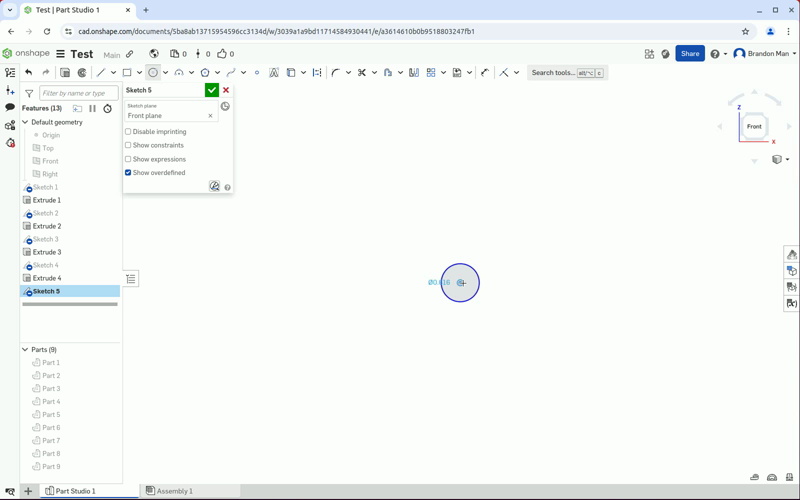
scroll(6)
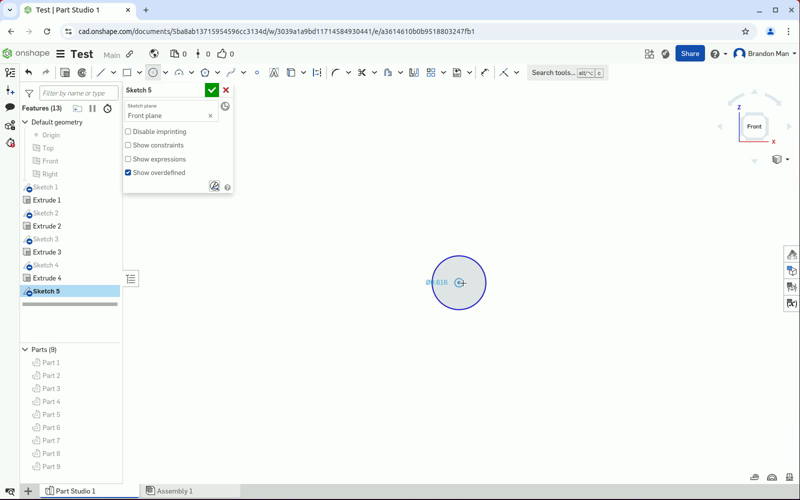
scroll(6)
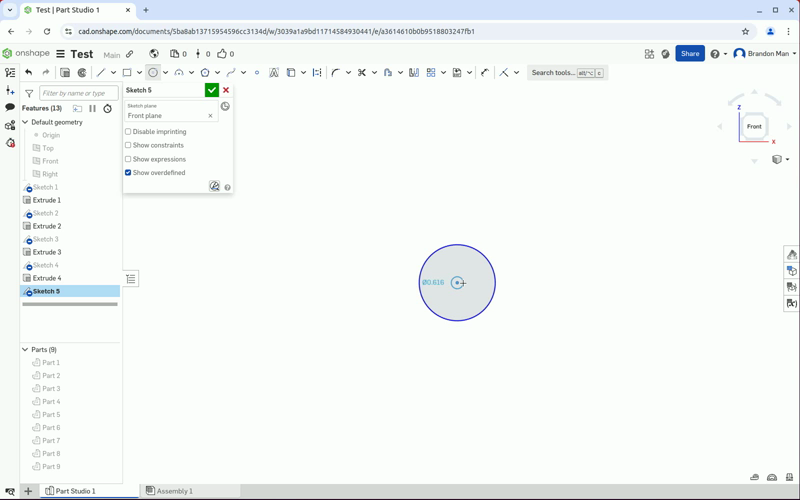
scroll(6)
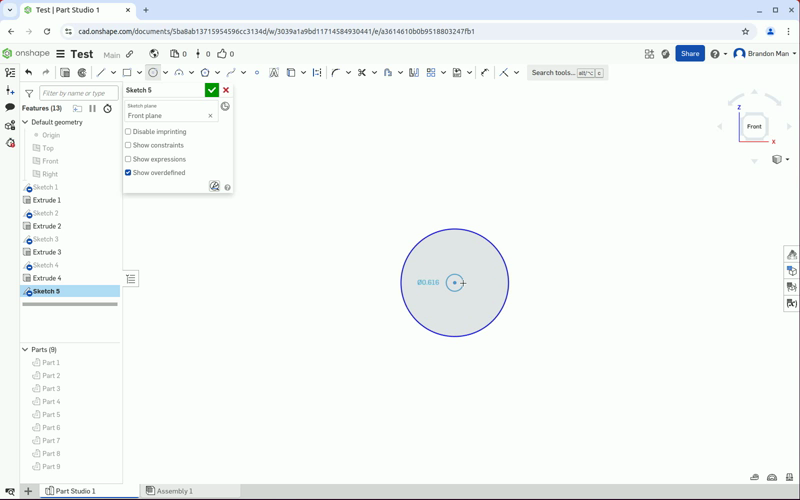
scroll(6)
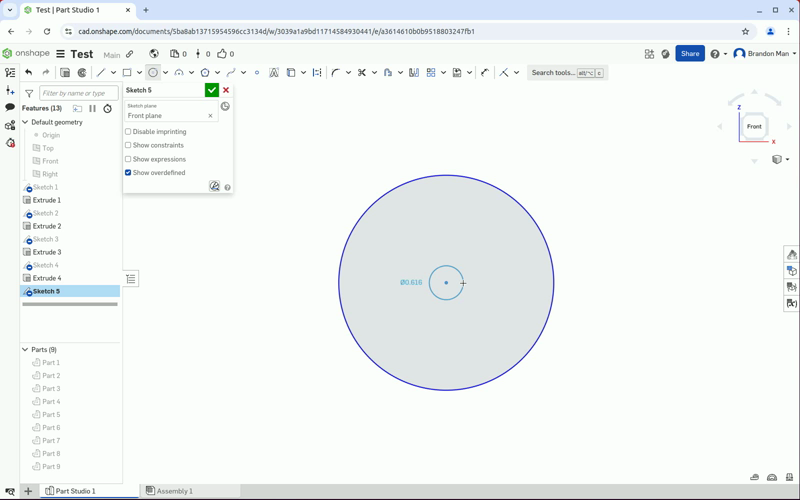
click(463, 282)
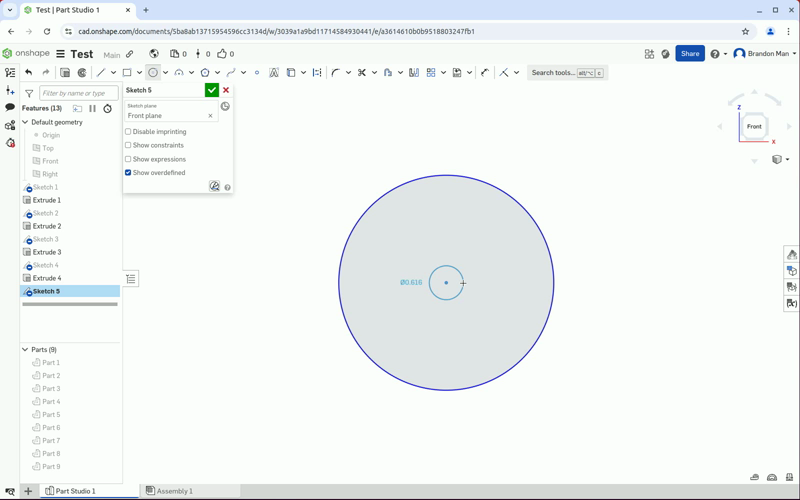
scroll(-6)
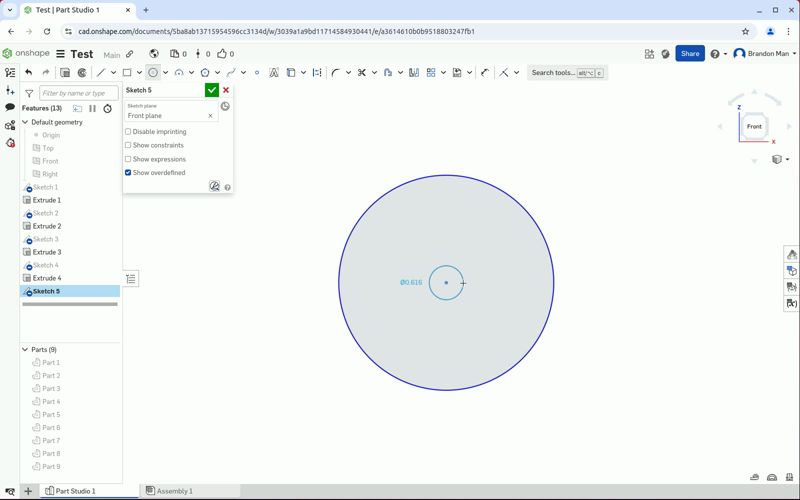
scroll(-6)
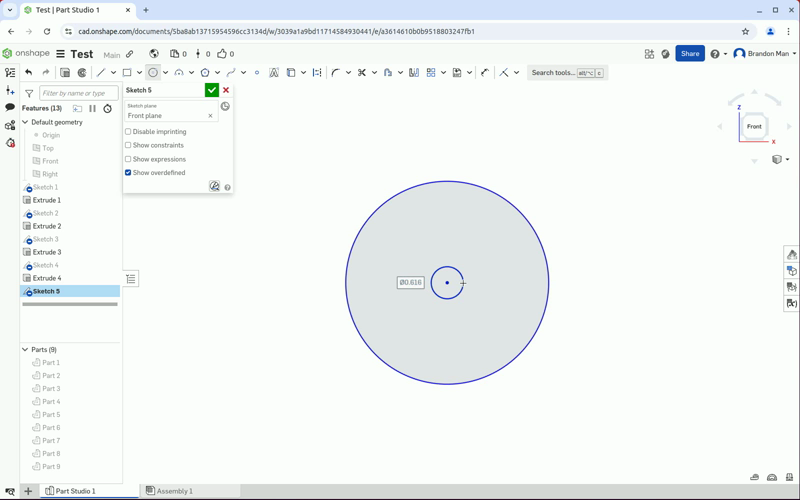
scroll(-6)
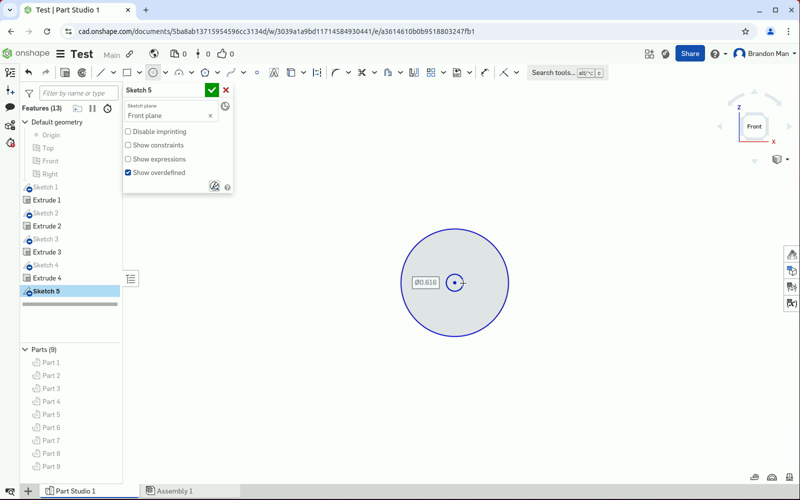
scroll(-6)
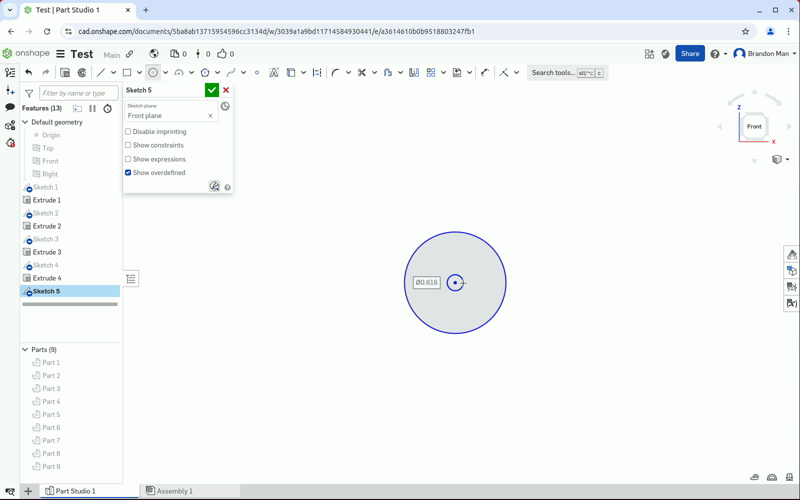
scroll(-6)
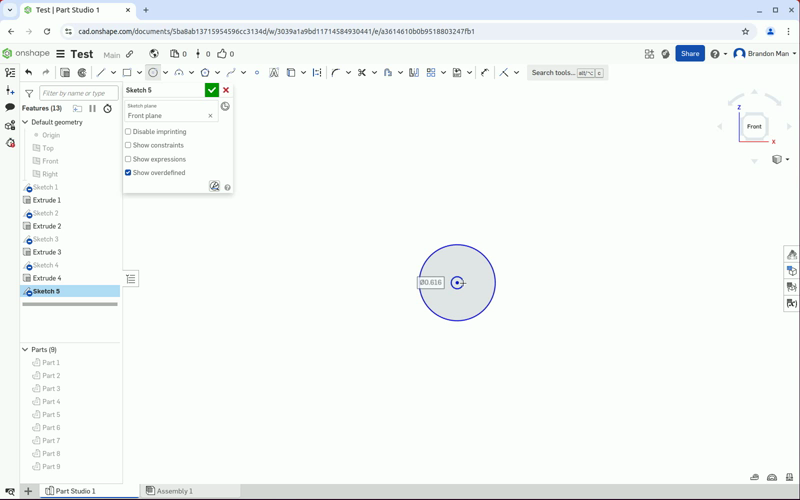
scroll(-6)
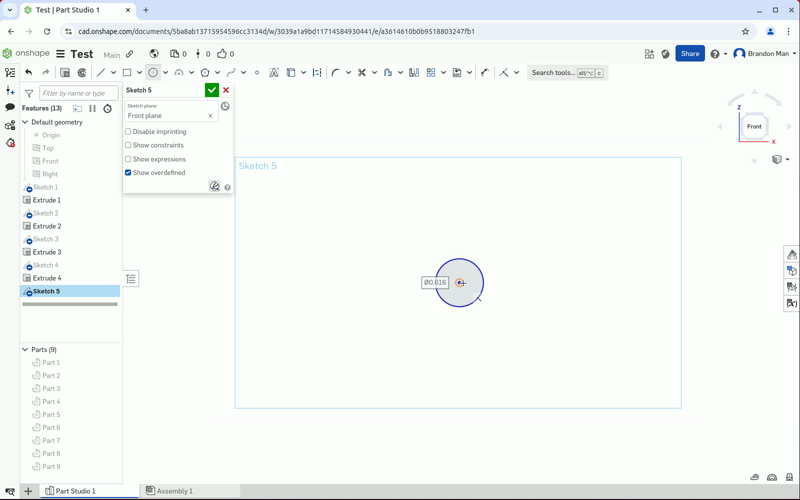
scroll(-6)
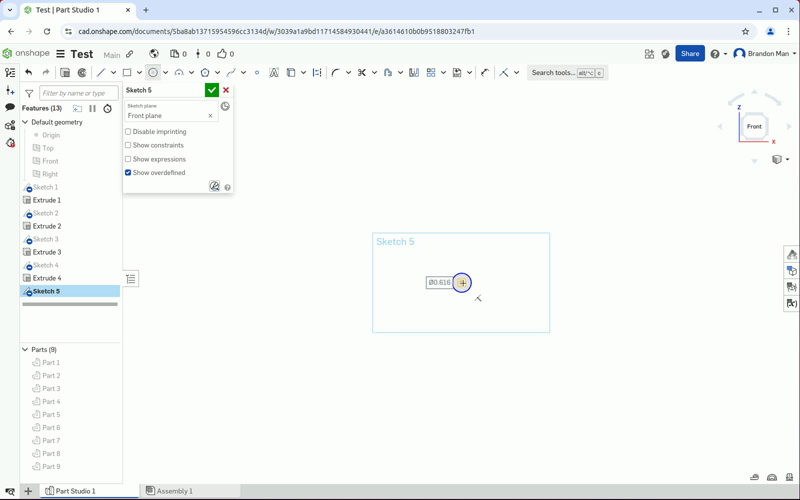
key(esc)
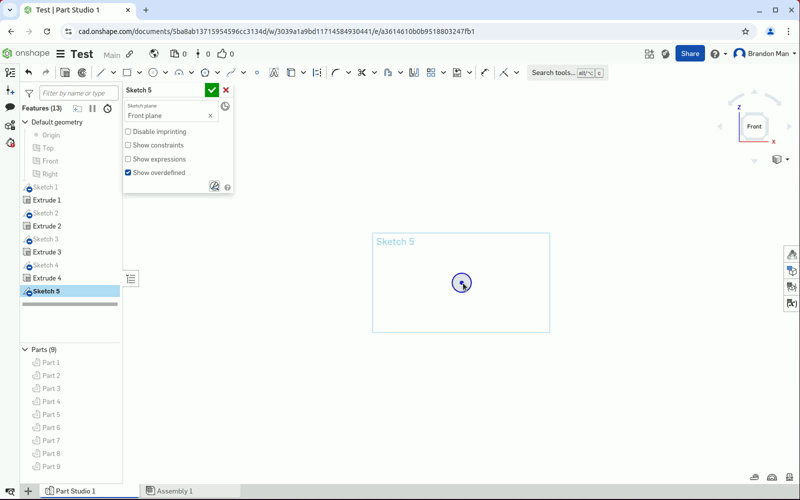
mouse_move(469, 282)
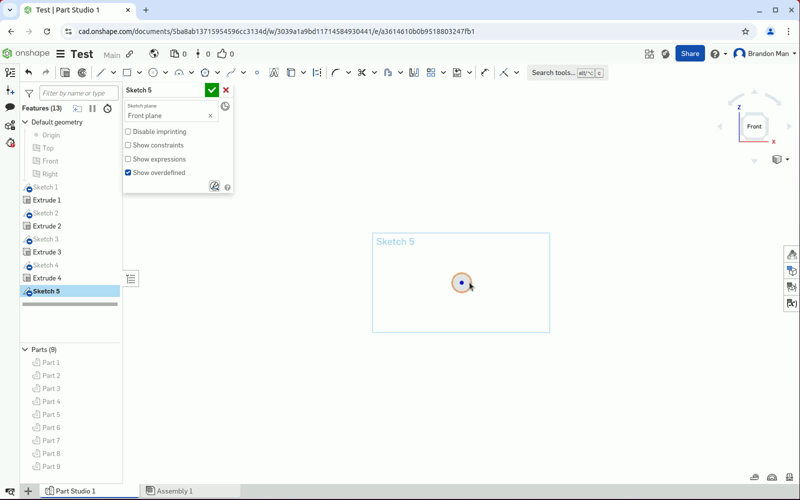
scroll(6)
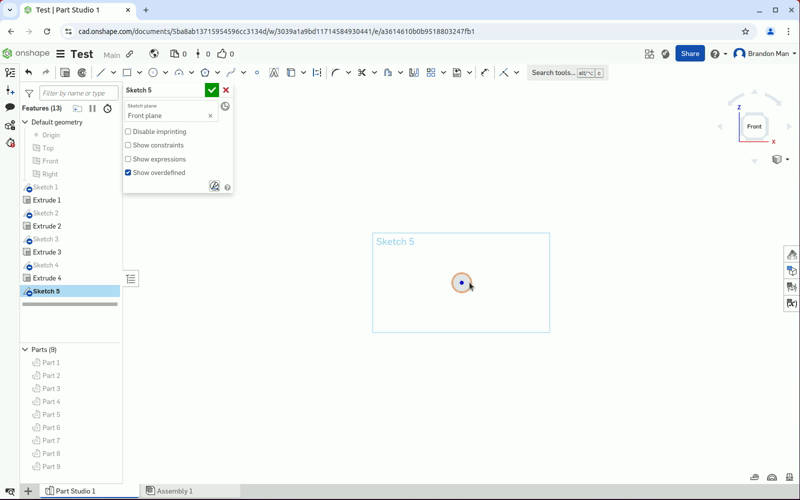
scroll(6)
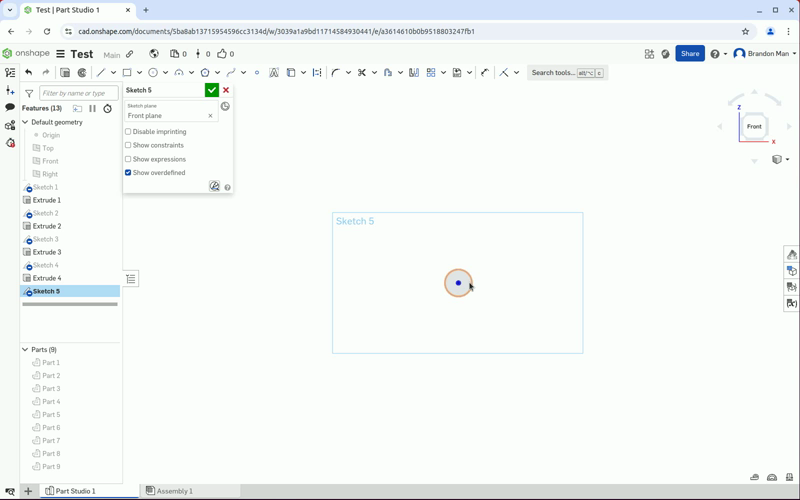
scroll(6)
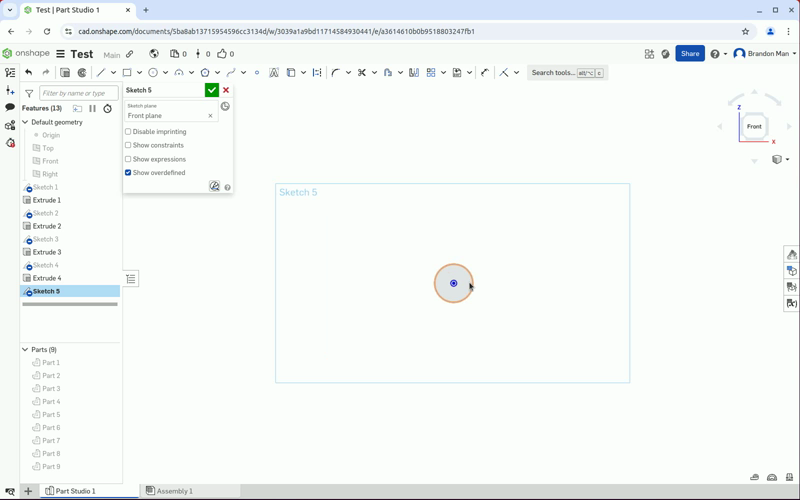
scroll(6)
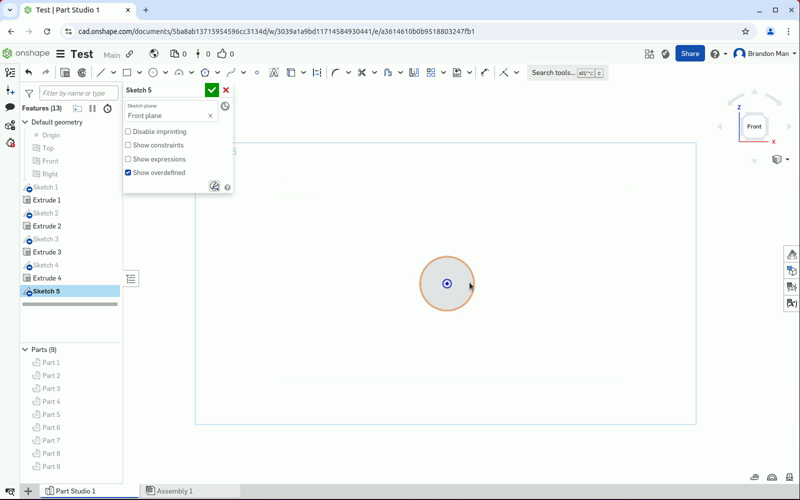
scroll(6)
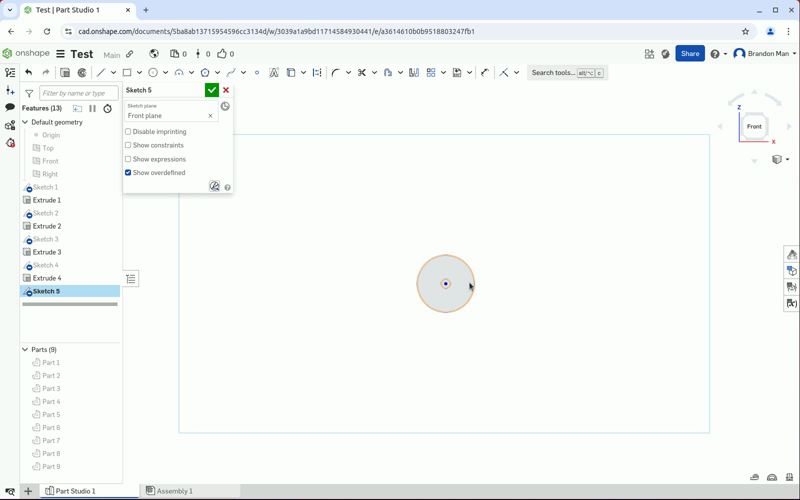
scroll(6)
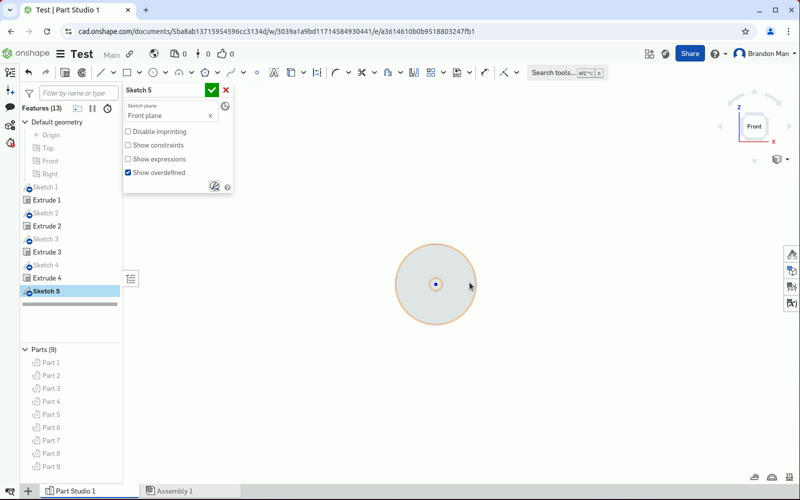
scroll(6)
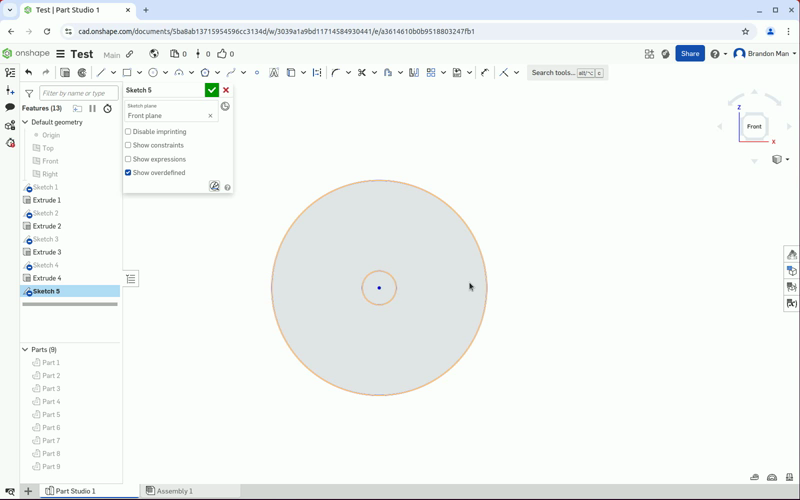
click(469, 282)
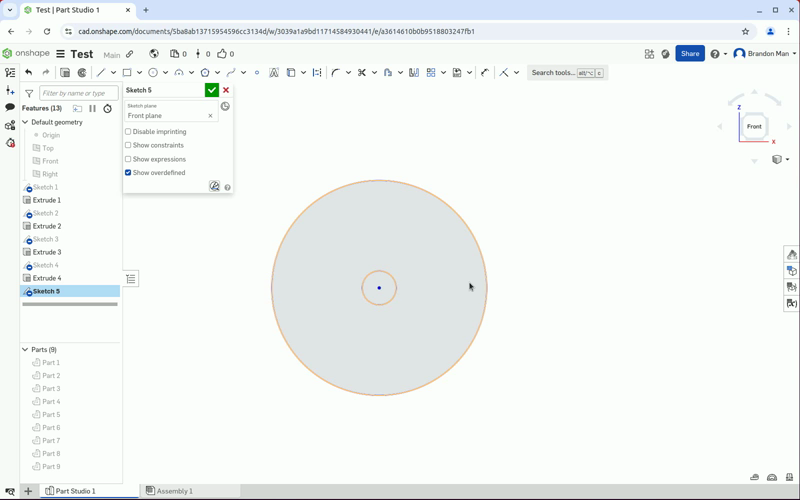
scroll(-6)
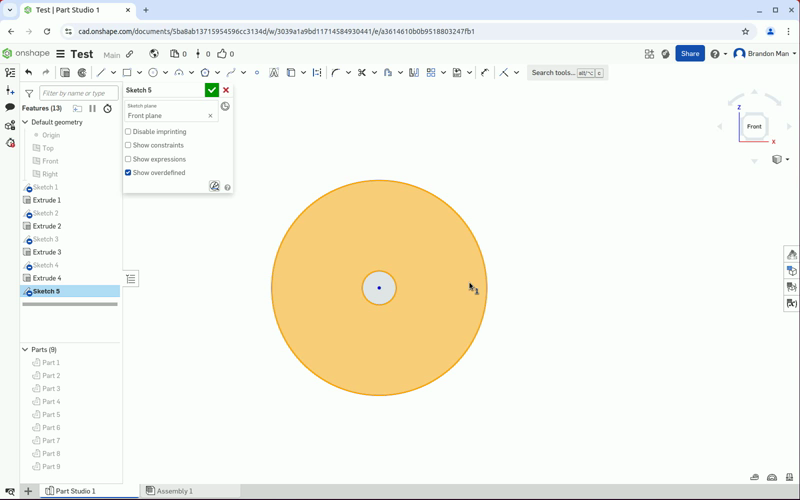
scroll(-6)
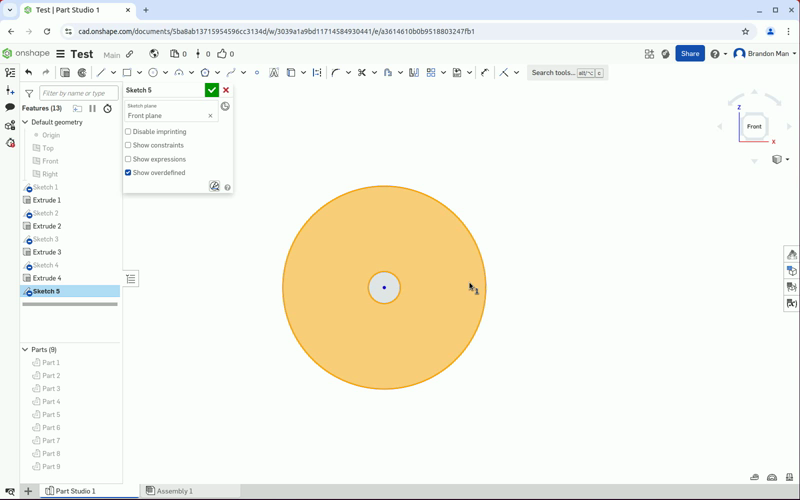
scroll(-6)
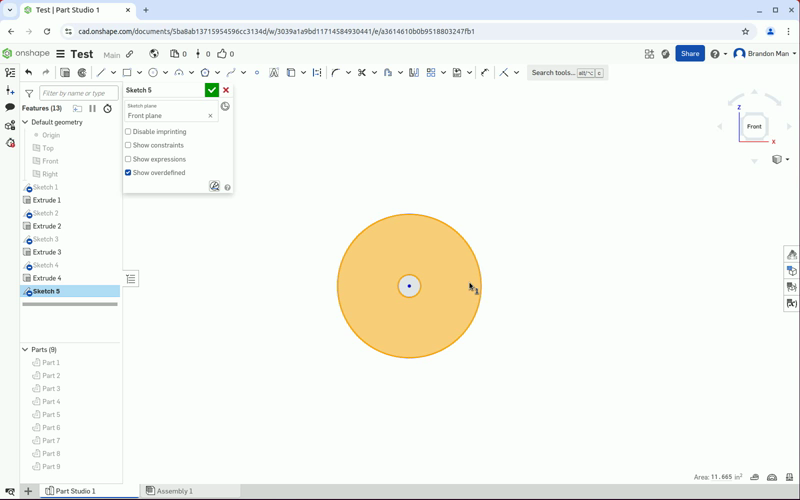
scroll(-6)
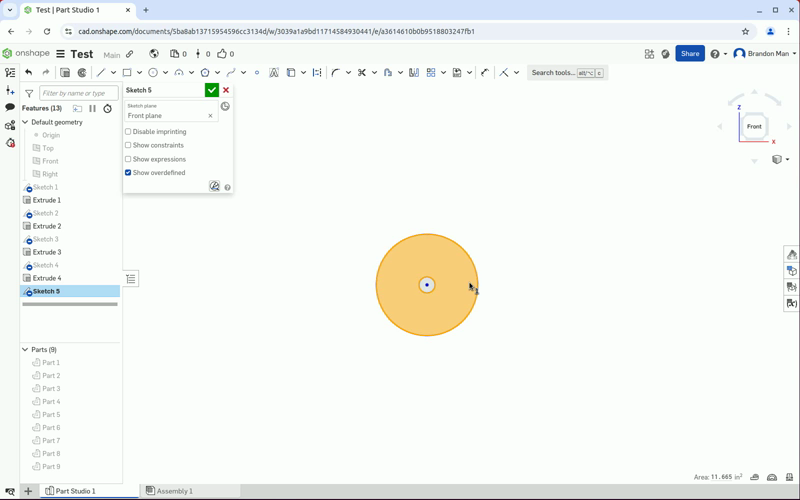
scroll(-6)
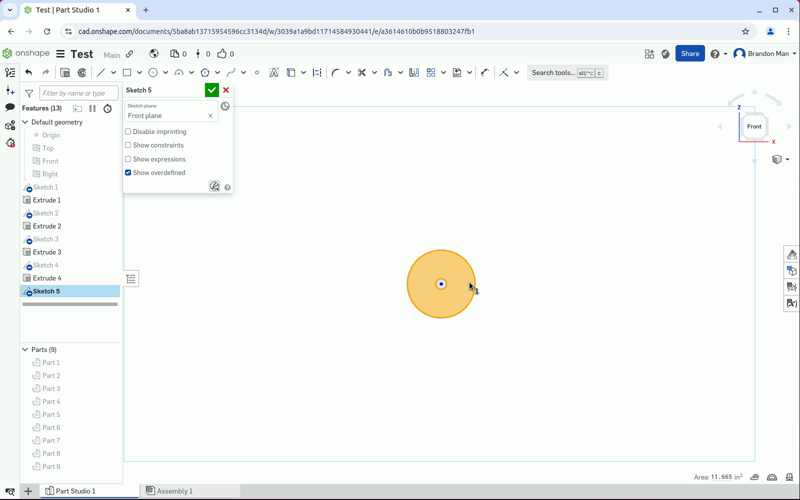
scroll(-6)
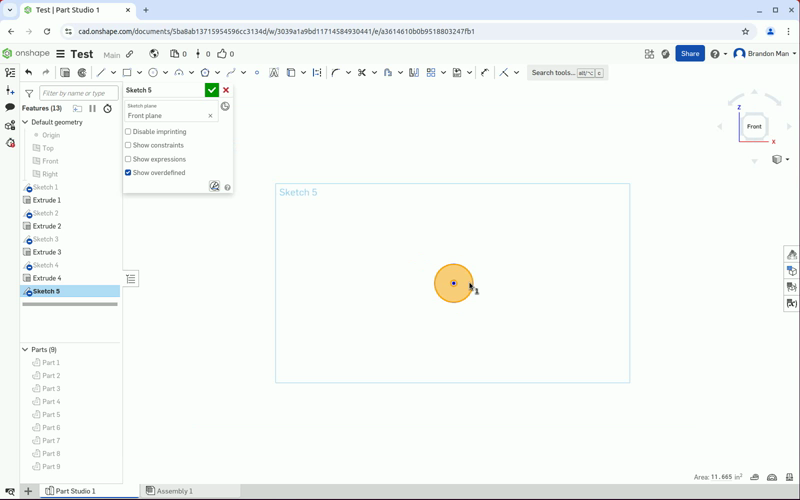
scroll(-6)
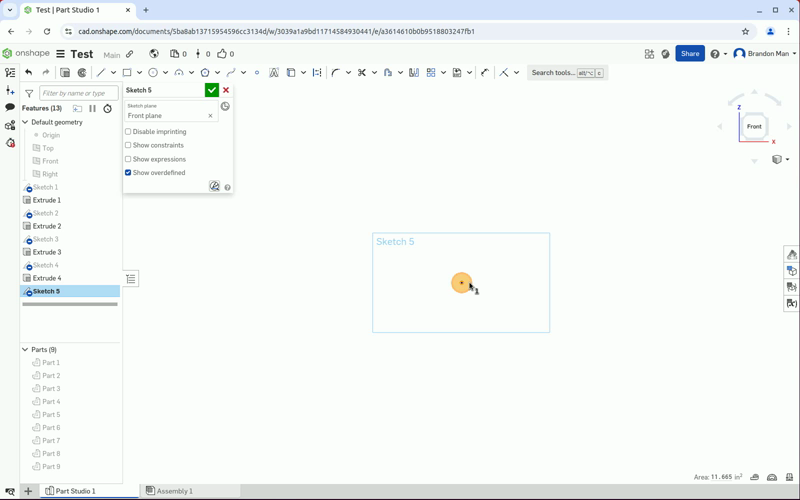
mouse_move(73, 352)
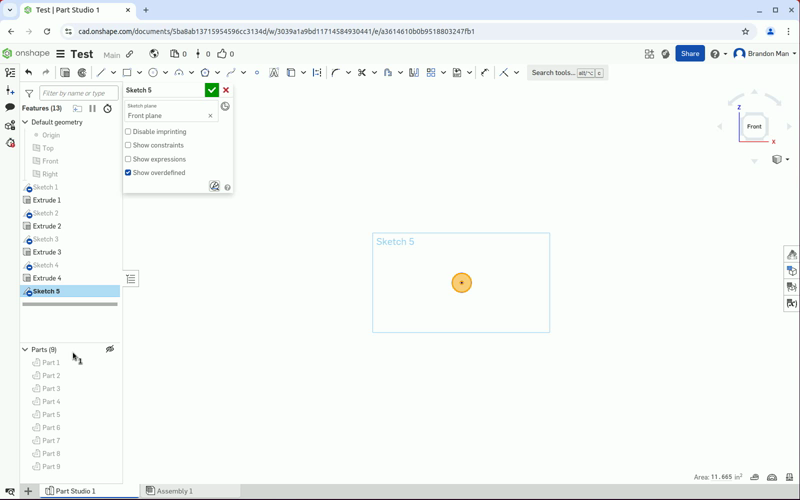
key(shift+y)
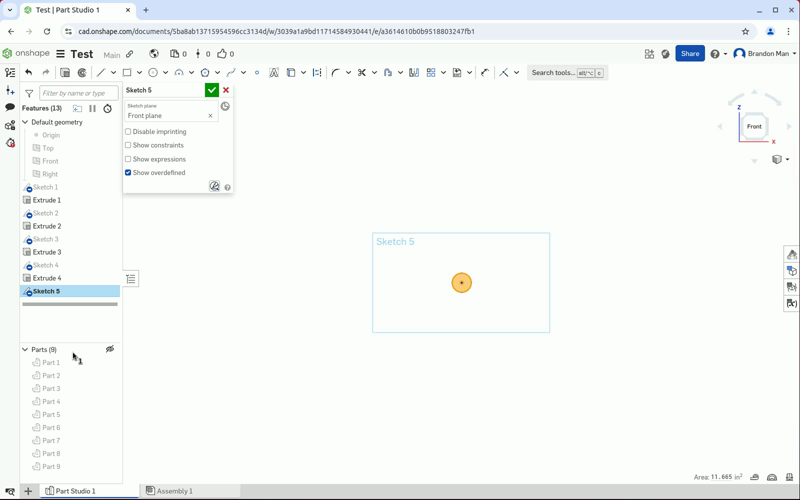
key(shift+e)
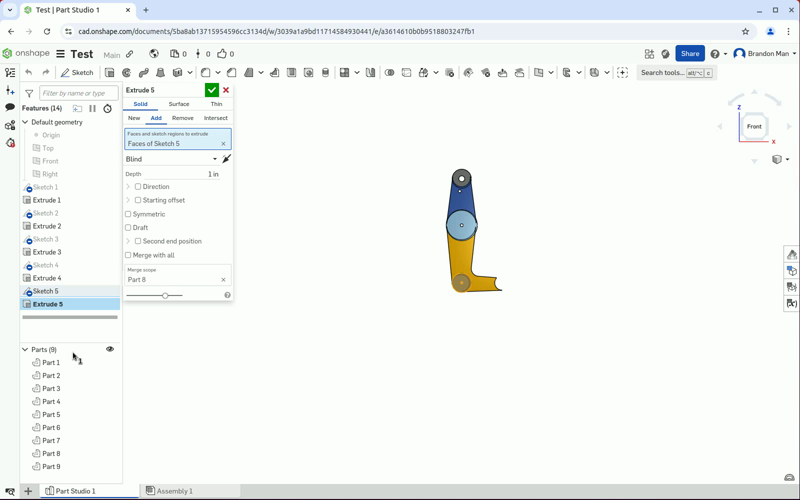
mouse_move(143, 106)
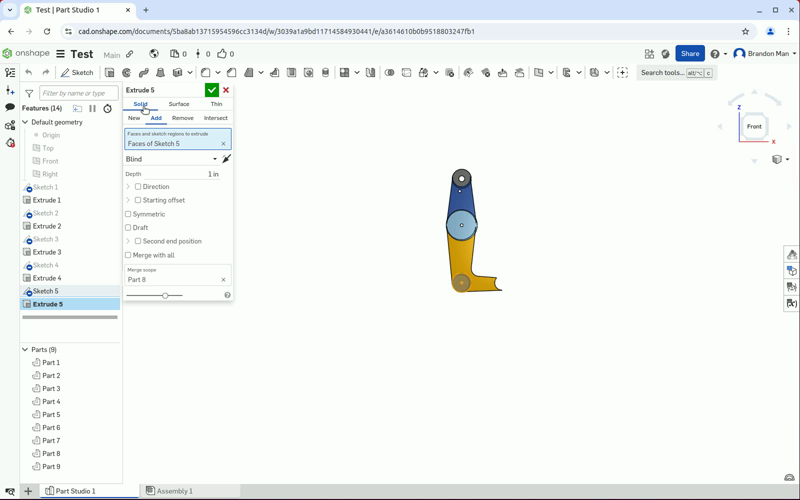
click(143, 106)
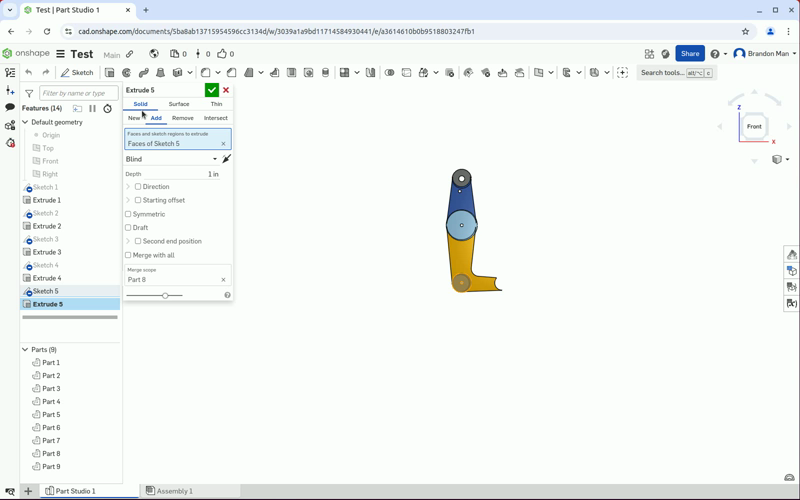
mouse_move(137, 120)
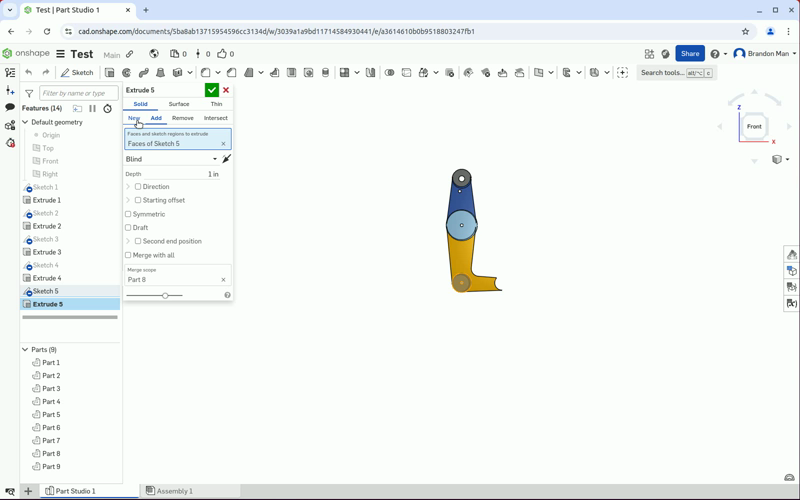
click(137, 120)
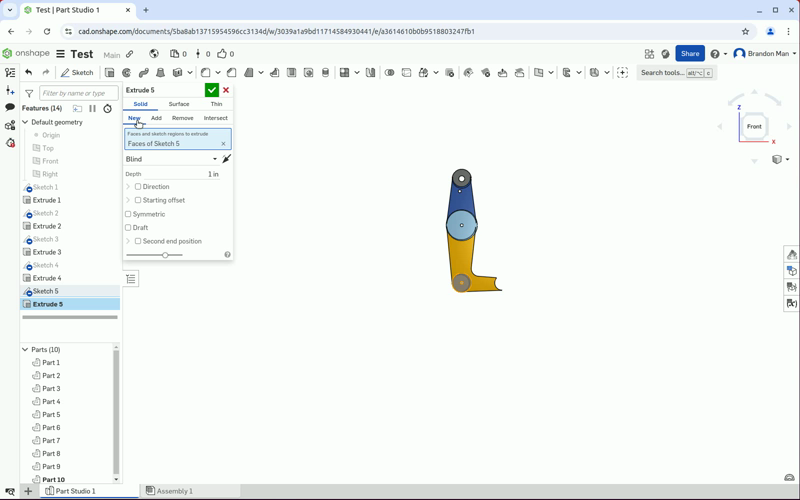
key(tab, 4)
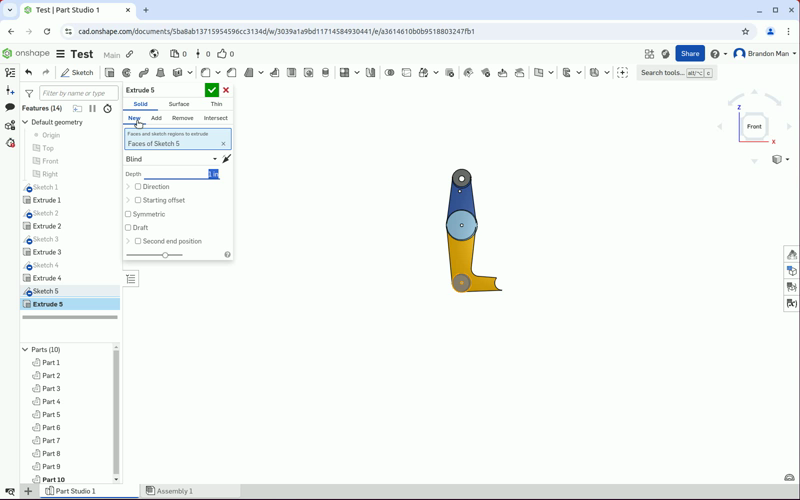
text(0.481)
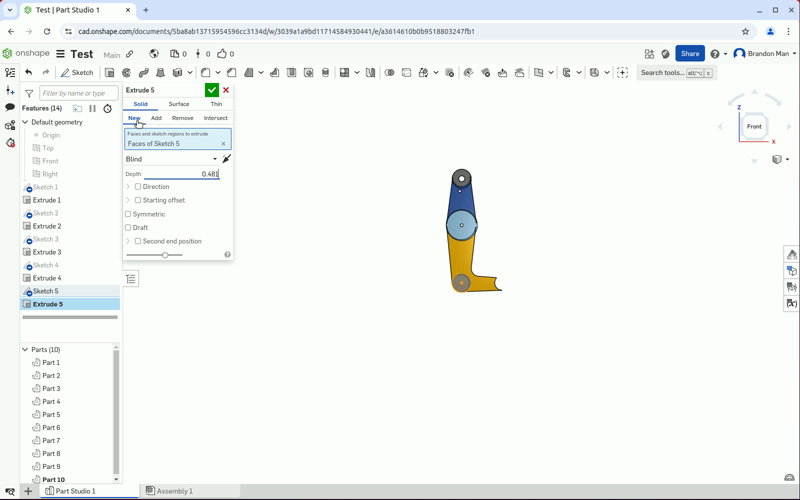
key(enter)
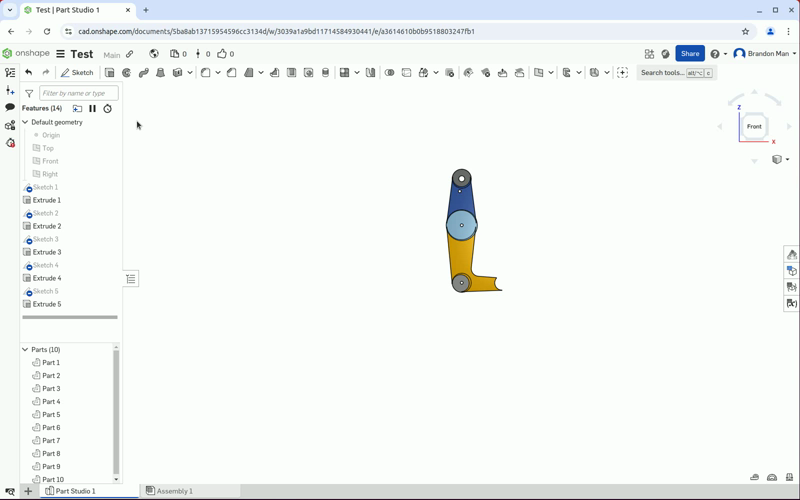
key(shift+h)
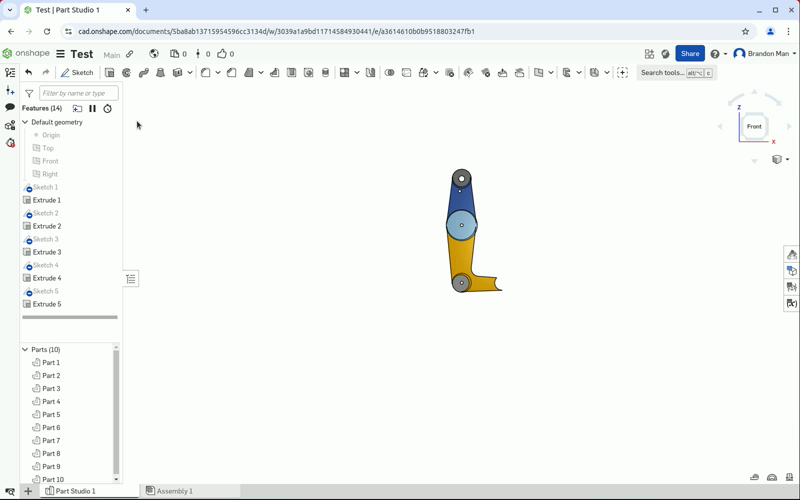
key(shift+h)
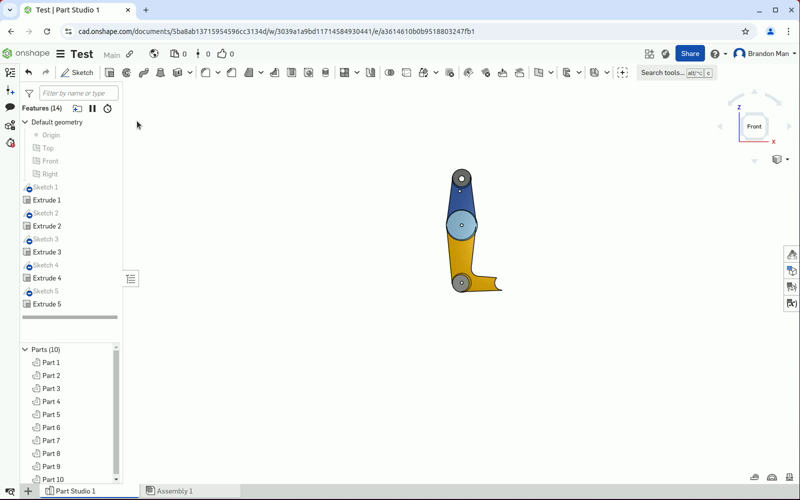
mouse_move(73, 189)
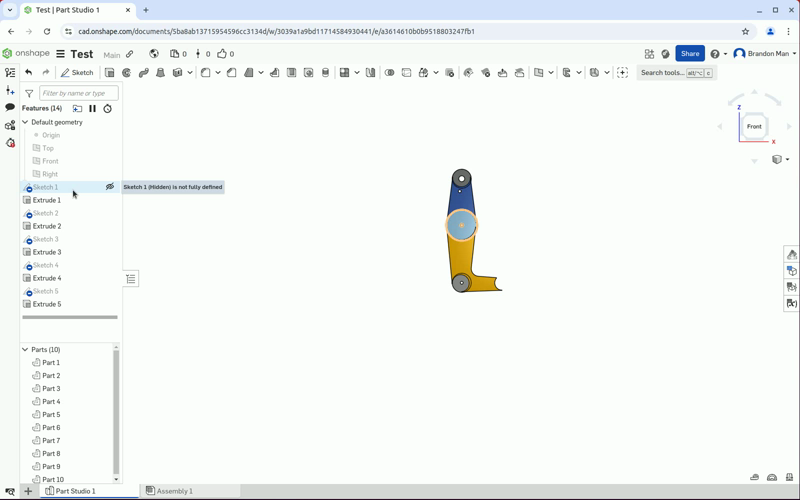
click(73, 189)
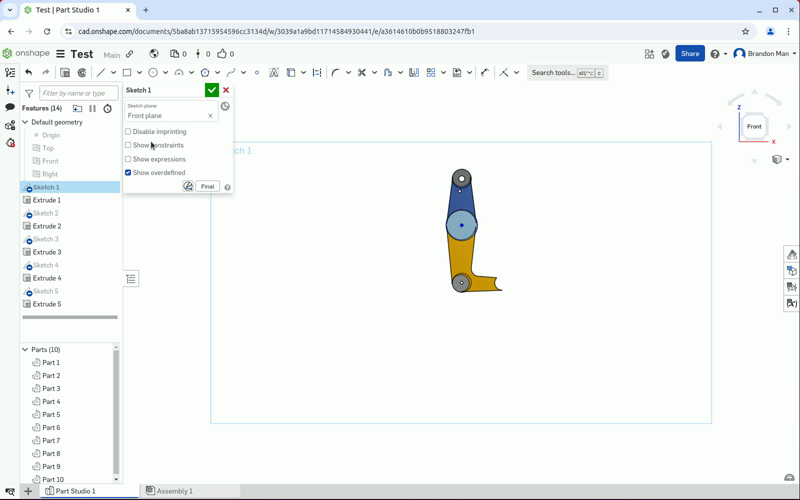
mouse_move(229, 92)
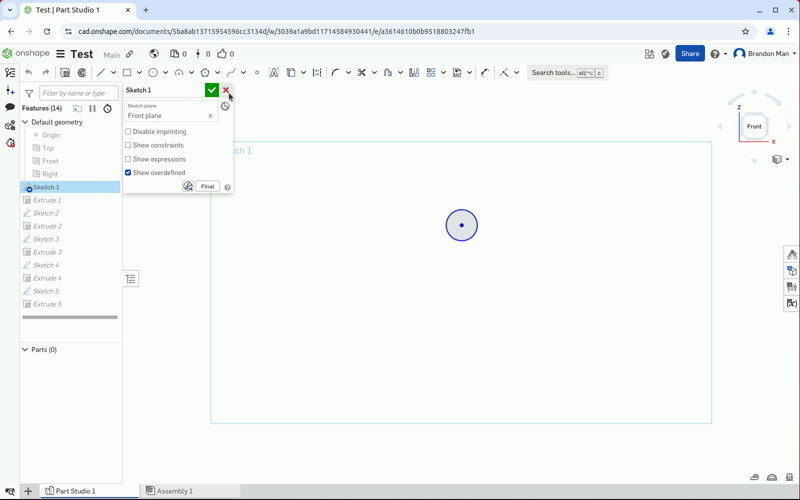
click(229, 92)
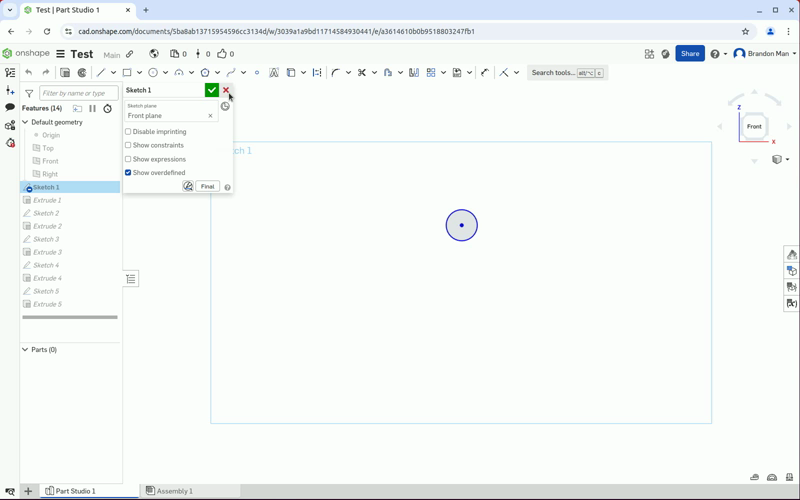
key(shift+s)
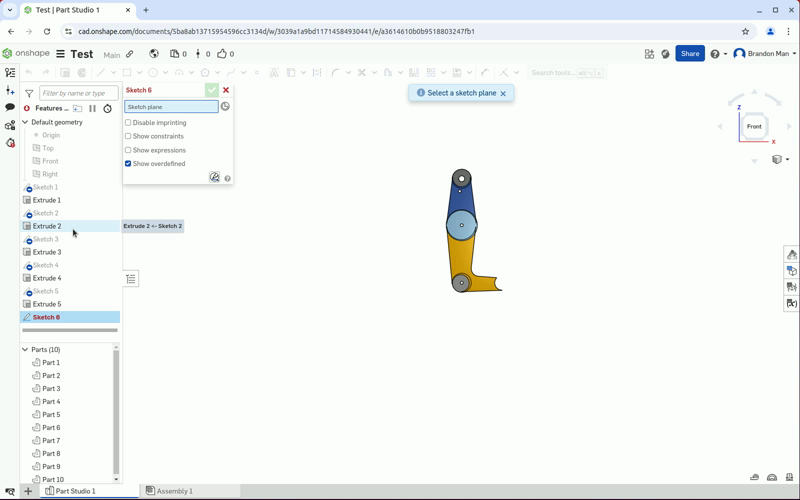
scroll(3)
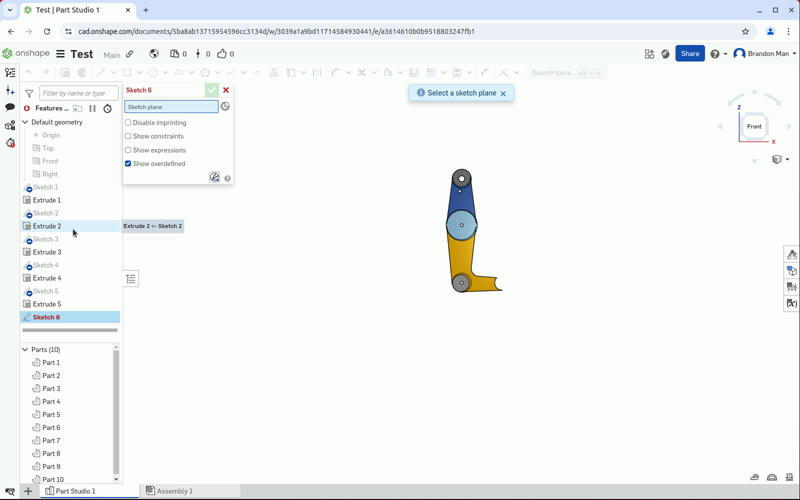
mouse_move(73, 163)
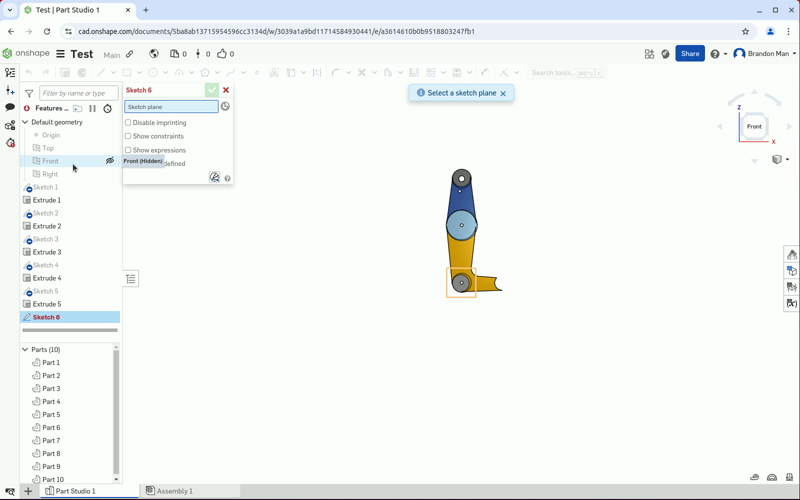
click(73, 163)
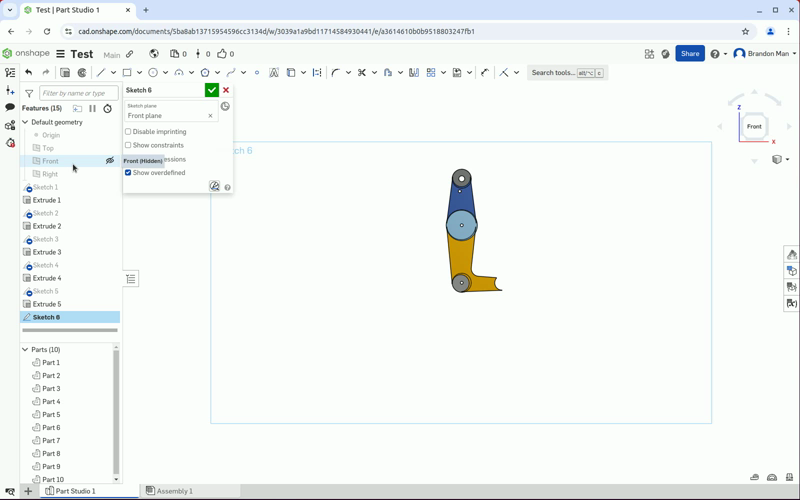
mouse_move(69, 352)
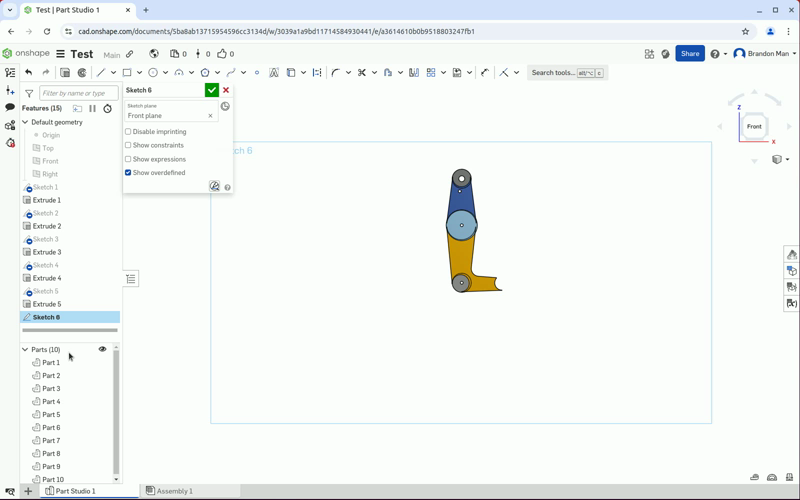
key(y)
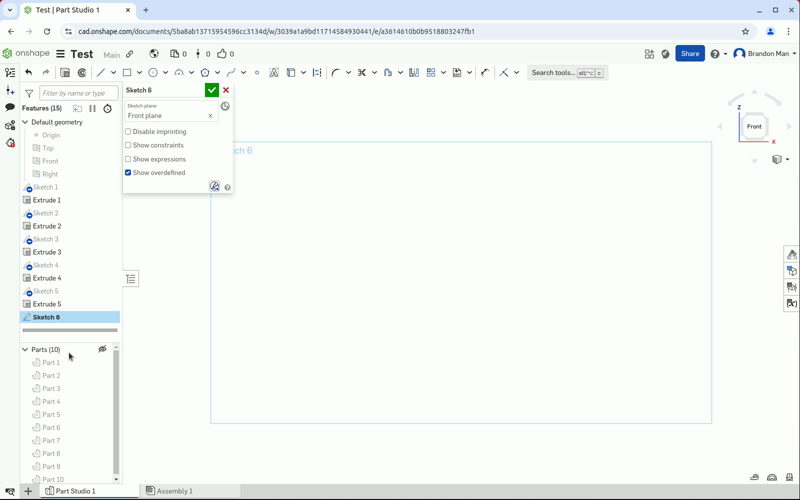
key(c)
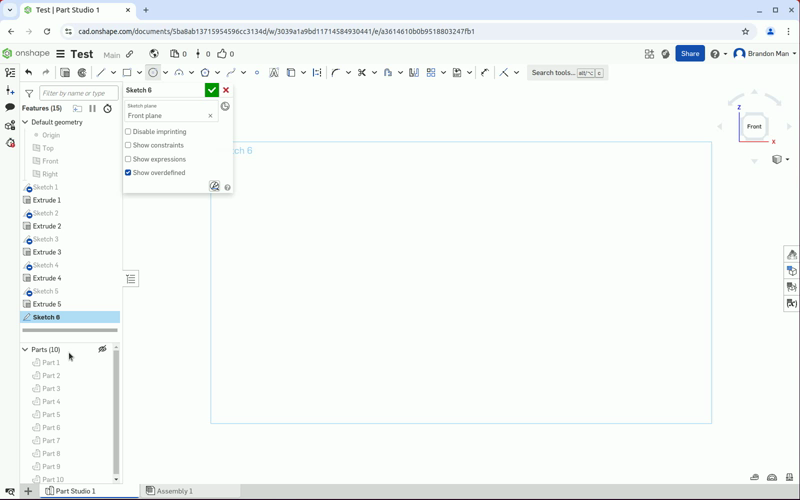
key_down(shift)
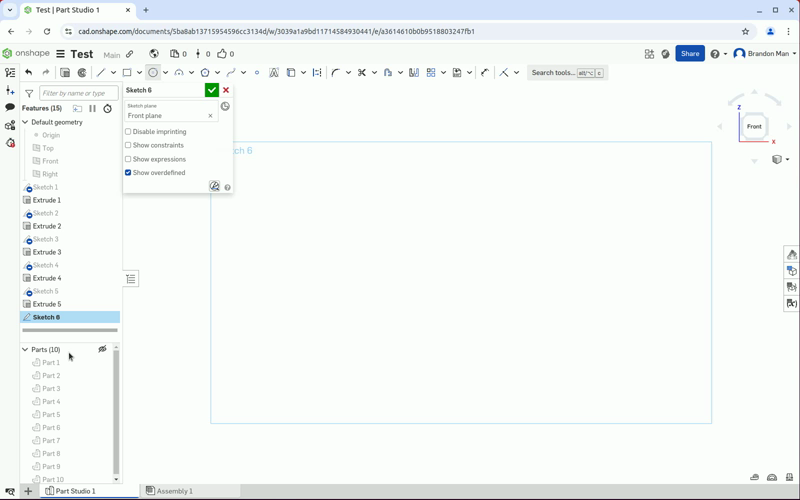
mouse_move(501, 282)
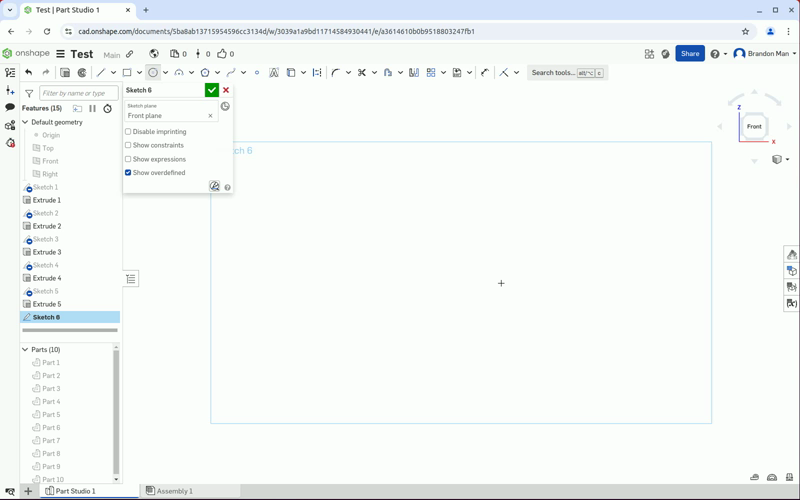
click(501, 282)
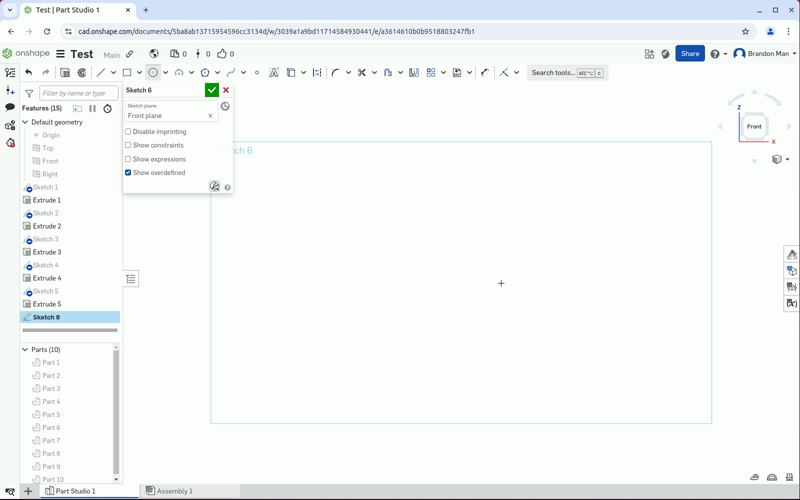
key_up(shift)
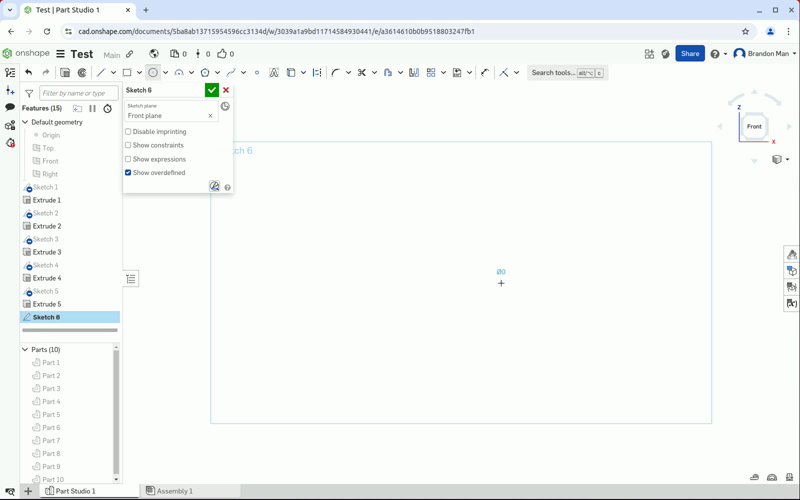
mouse_move(508, 282)
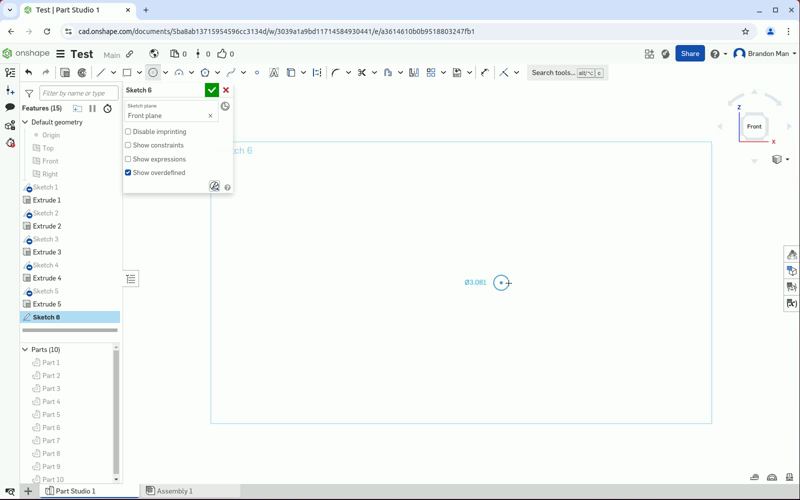
click(508, 282)
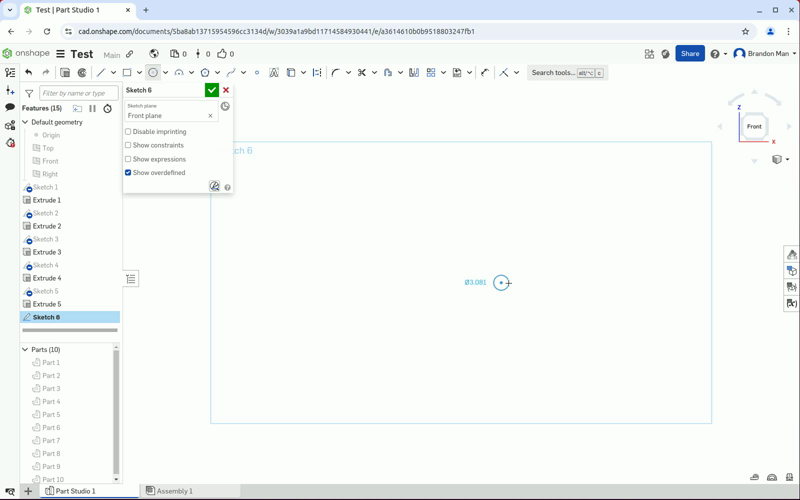
key(esc)
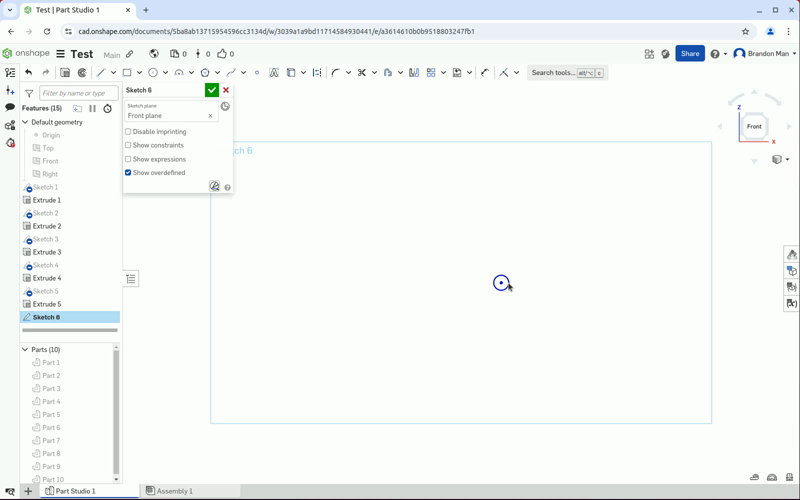
key(c)
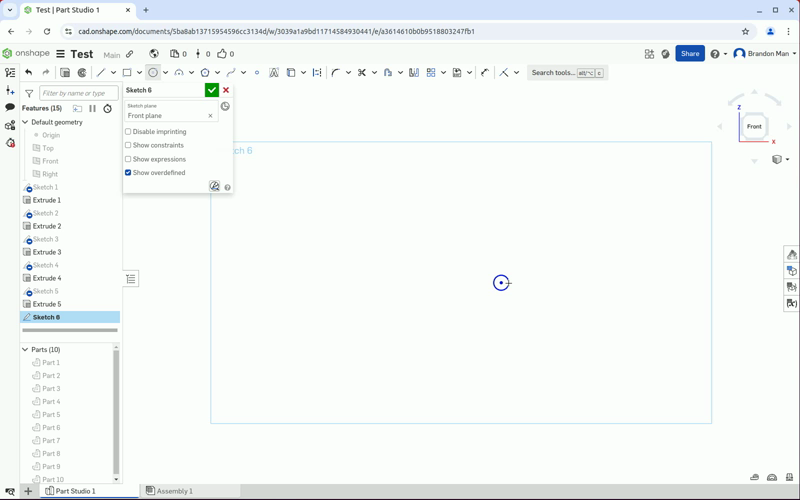
key_down(shift)
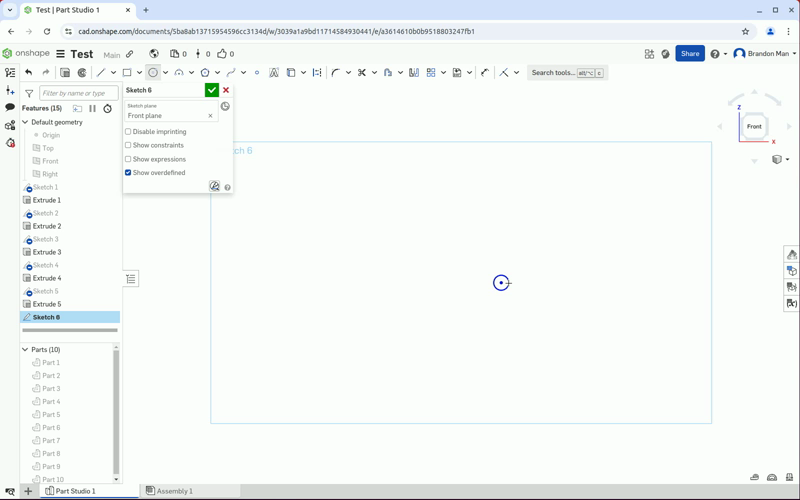
mouse_move(501, 282)
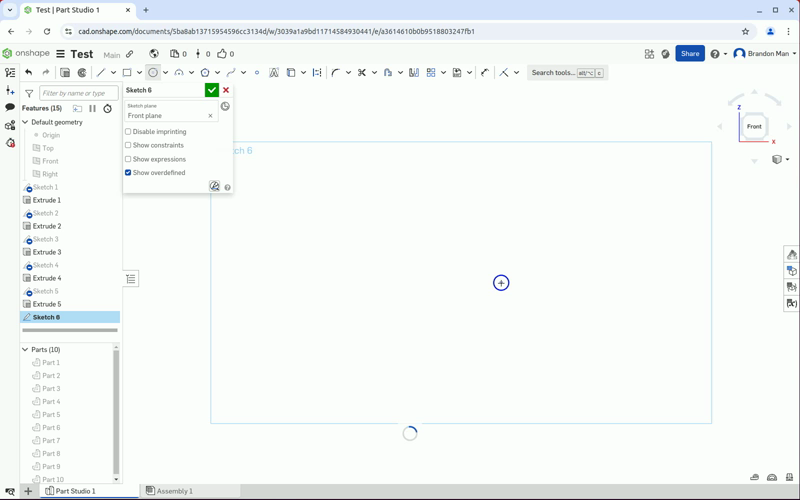
click(501, 282)
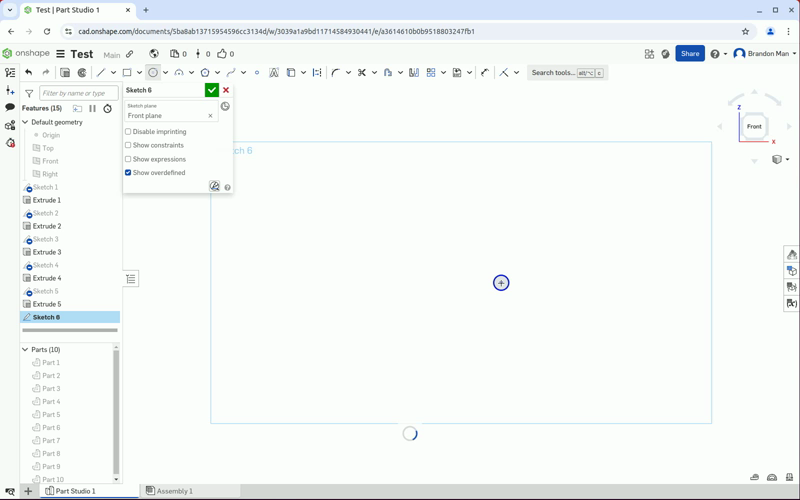
key_up(shift)
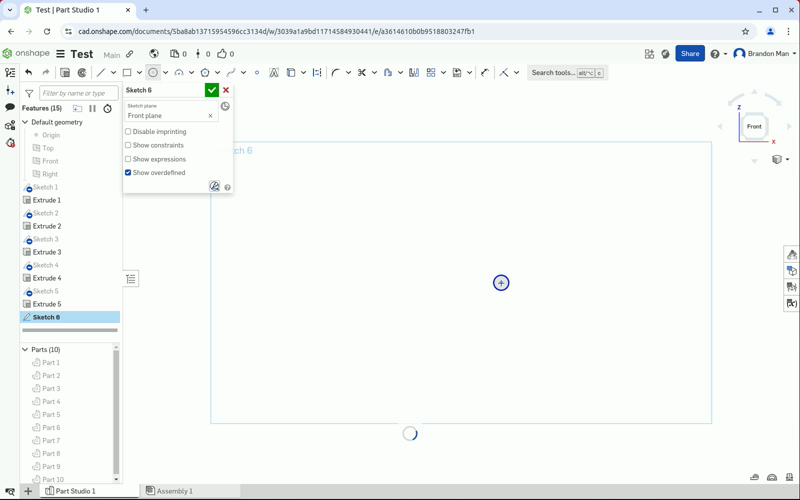
mouse_move(502, 282)
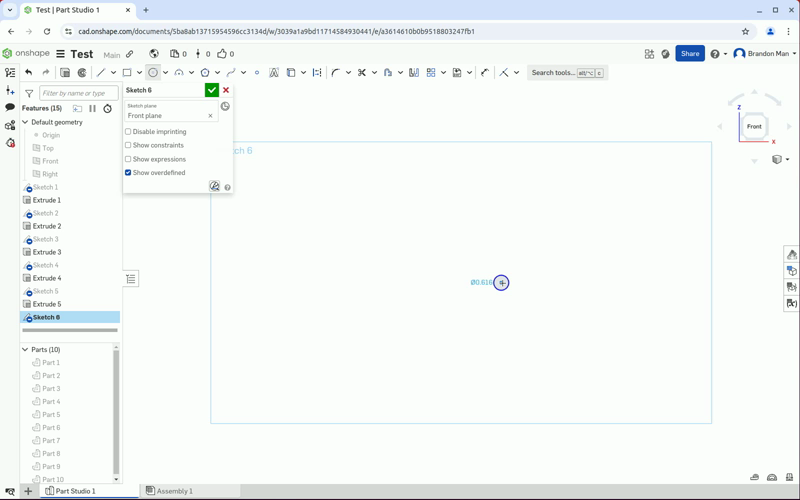
scroll(6)
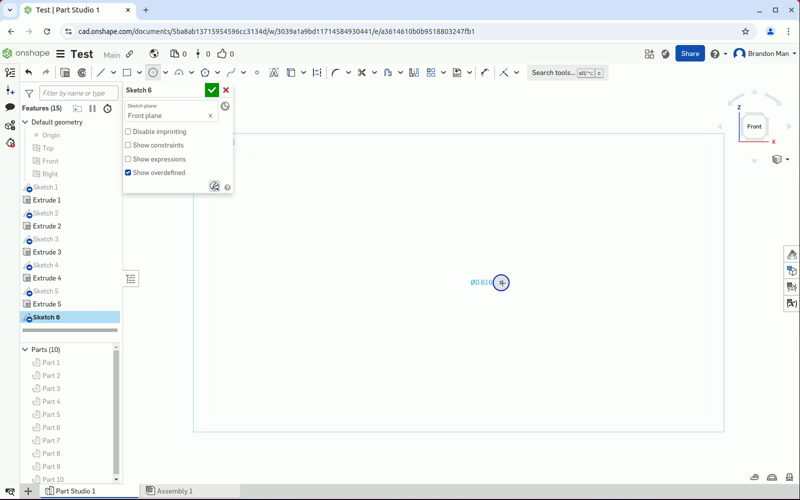
scroll(6)
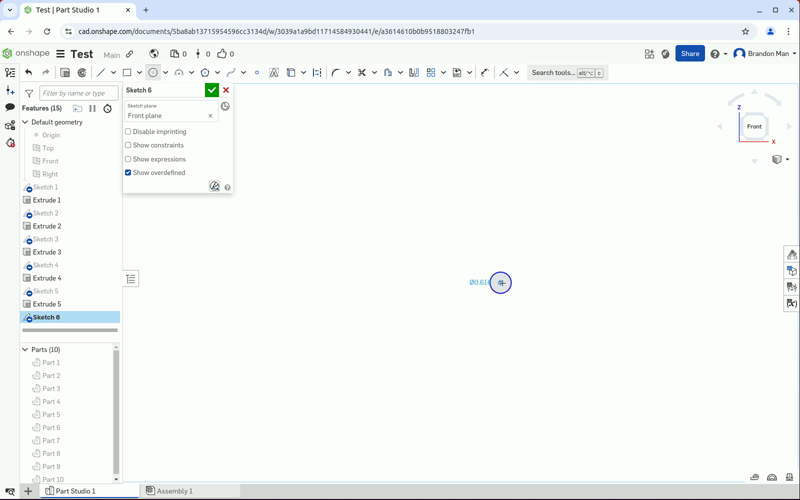
scroll(6)
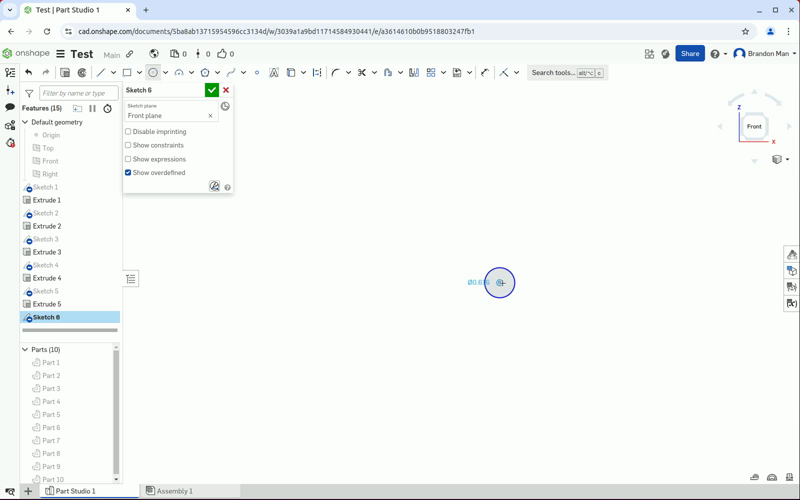
scroll(6)
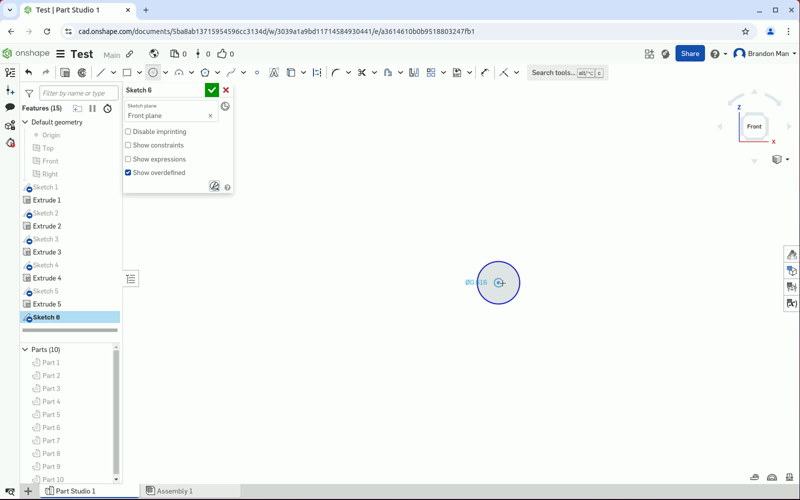
scroll(6)
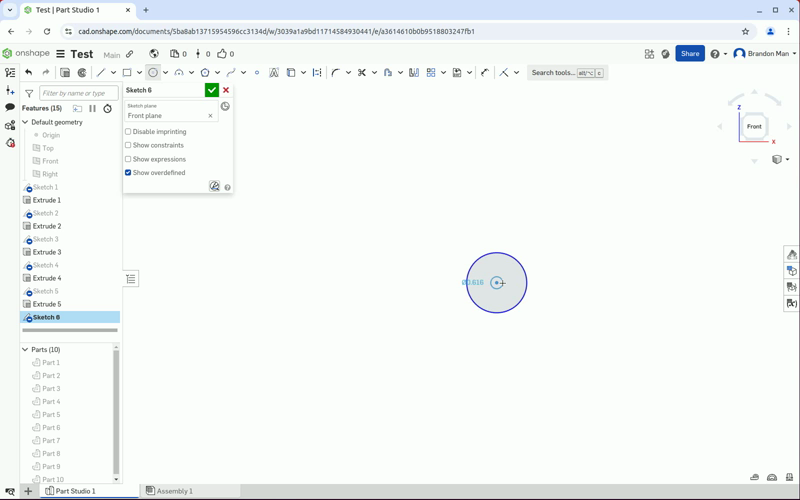
scroll(6)
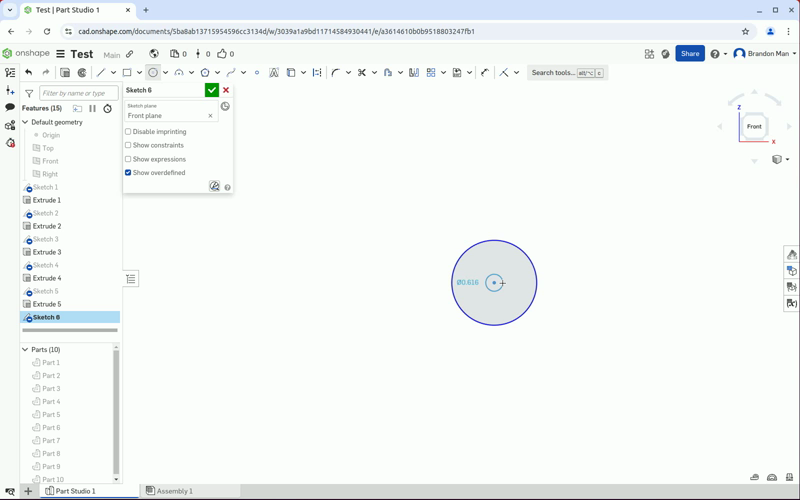
scroll(6)
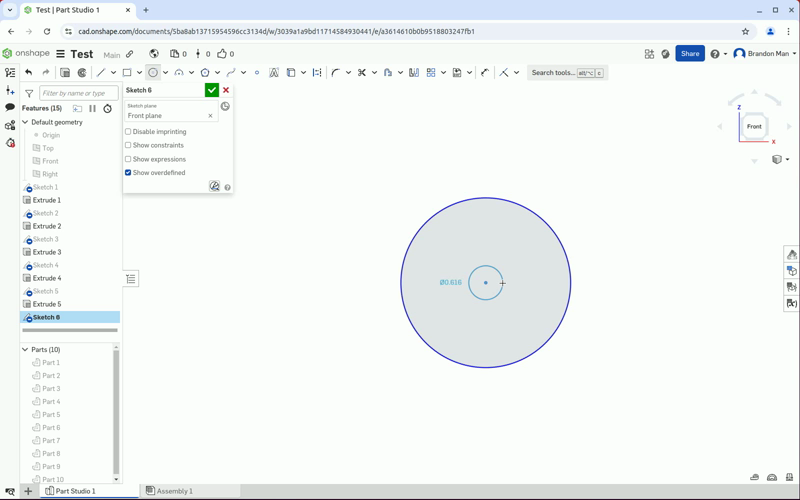
click(502, 282)
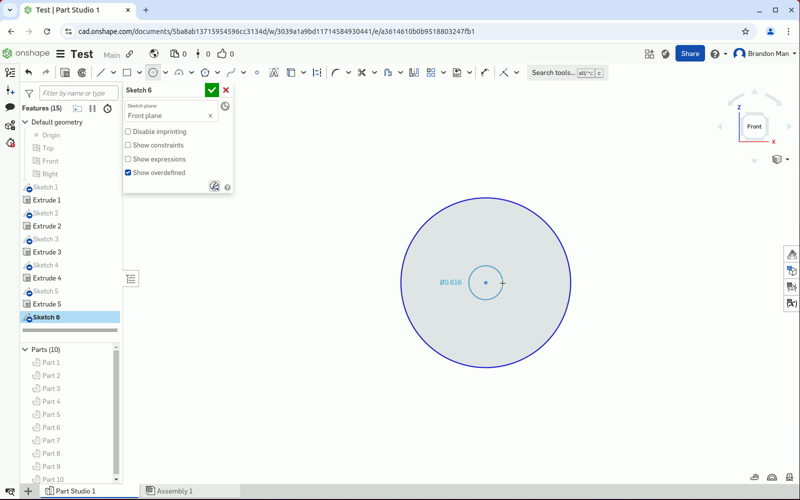
scroll(-6)
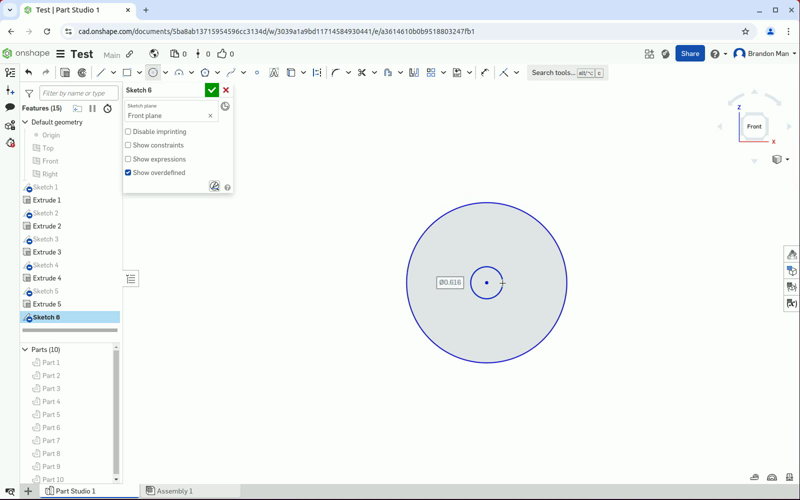
scroll(-6)
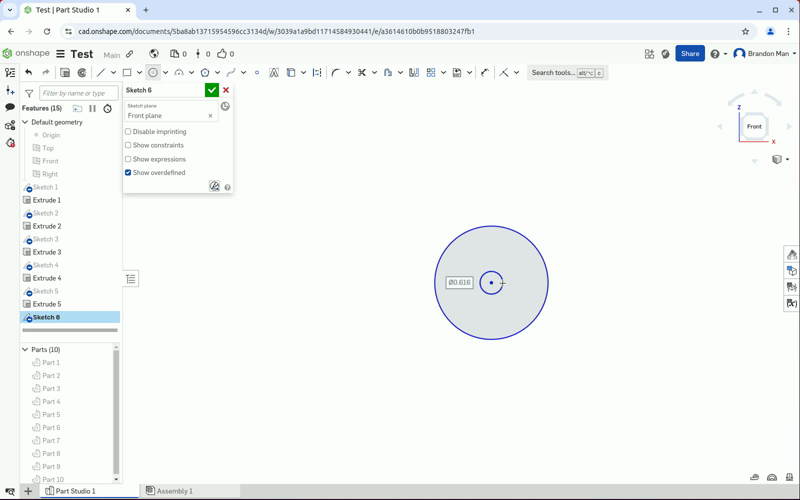
scroll(-6)
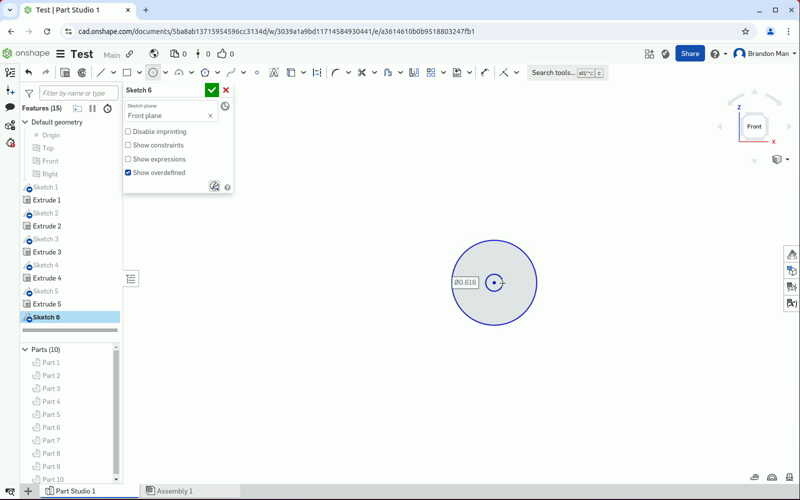
scroll(-6)
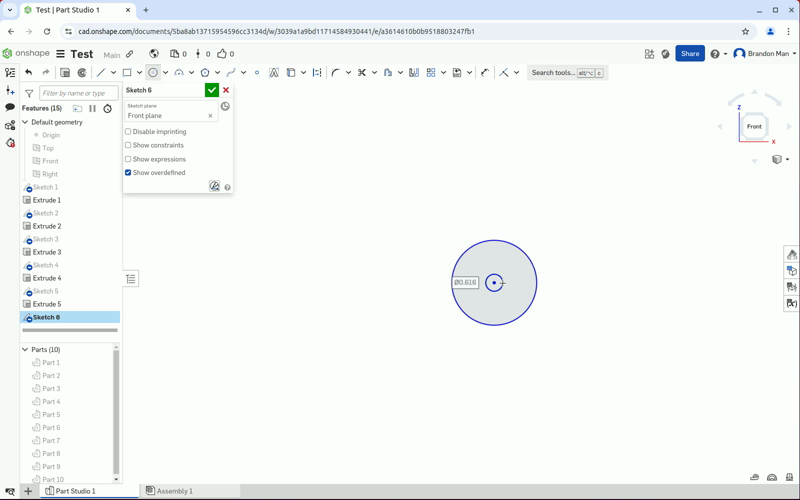
scroll(-6)
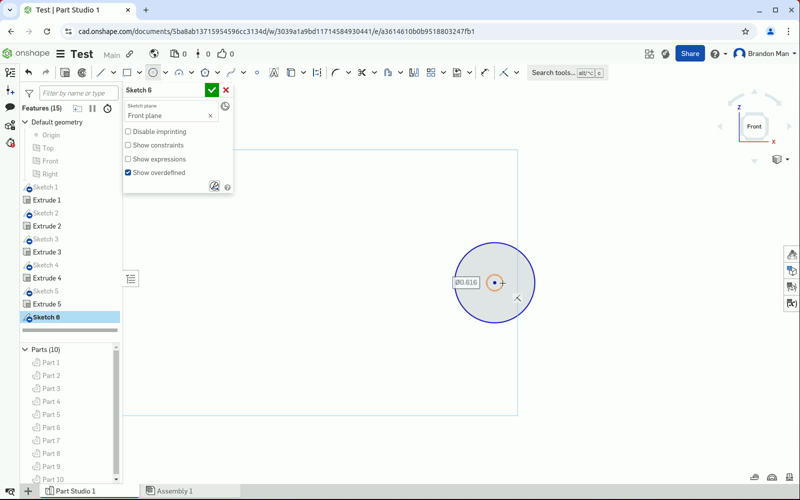
scroll(-6)
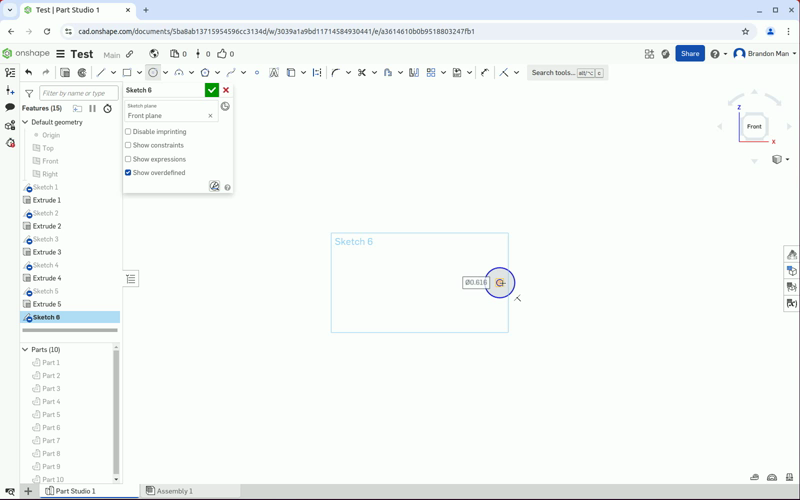
scroll(-6)
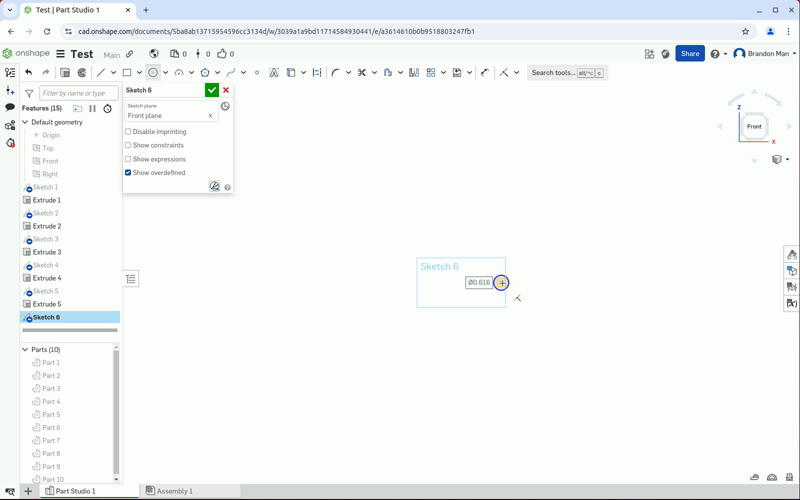
key(esc)
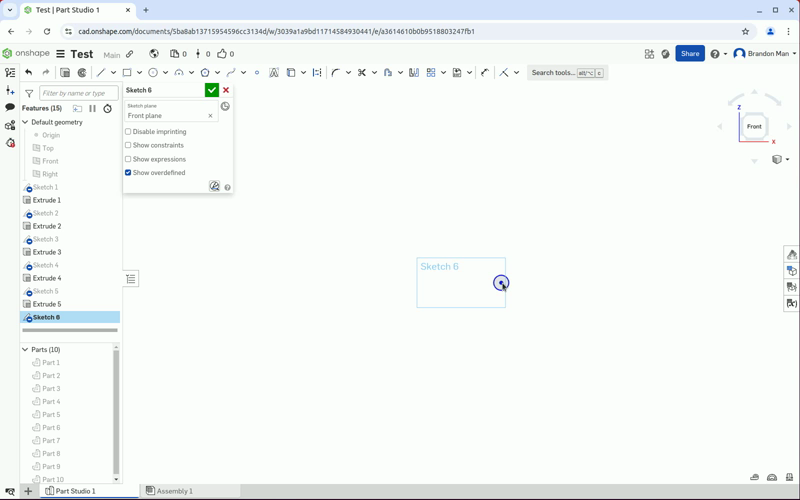
mouse_move(504, 288)
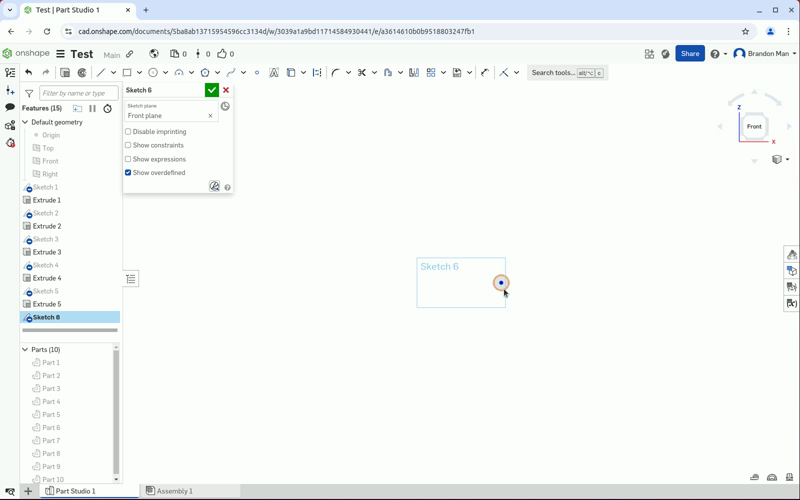
scroll(6)
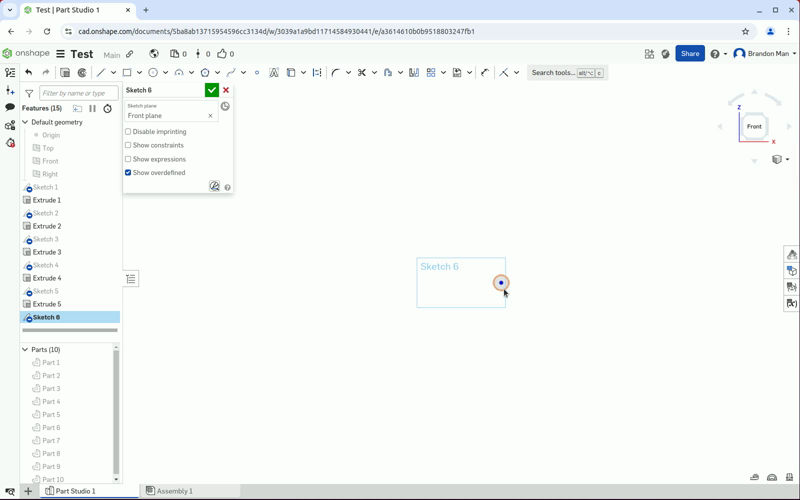
scroll(6)
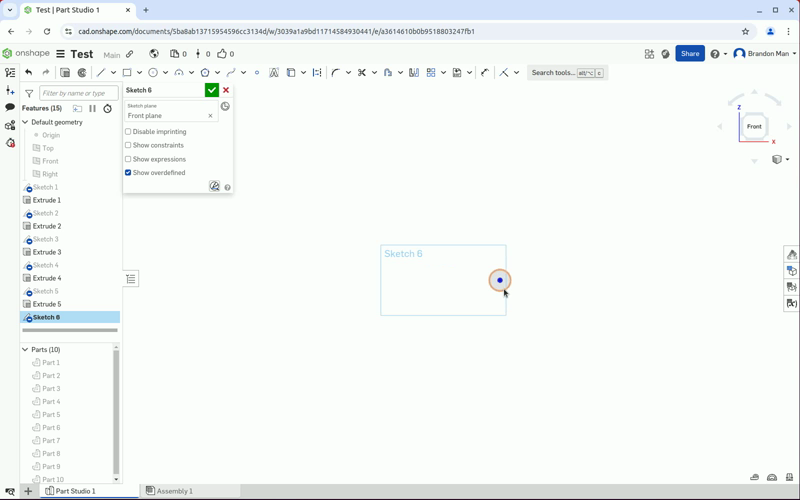
scroll(6)
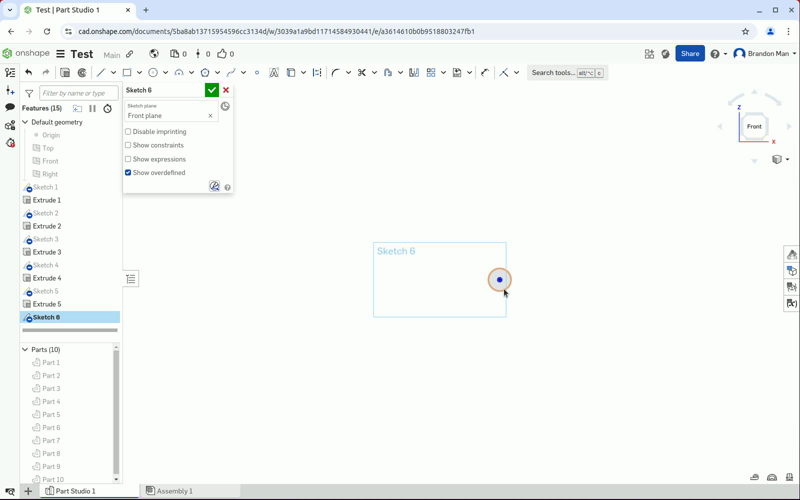
scroll(6)
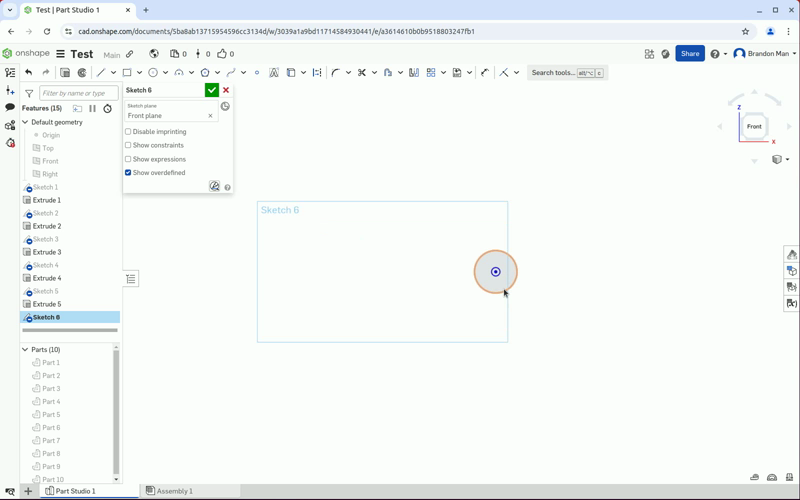
scroll(6)
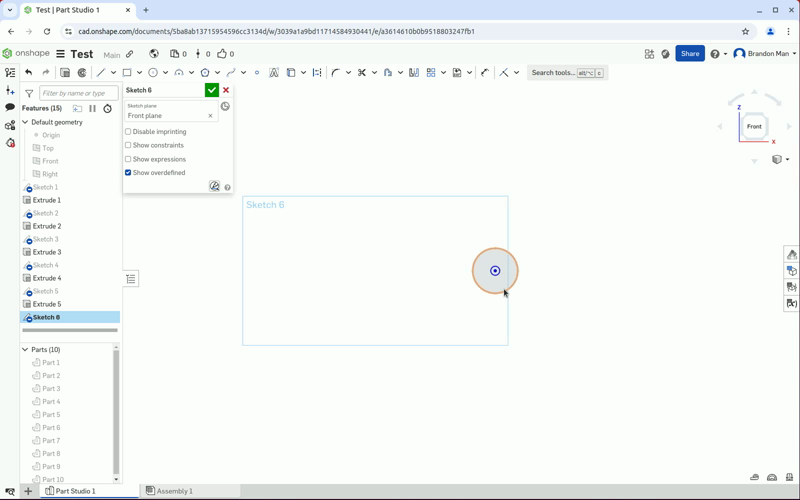
scroll(6)
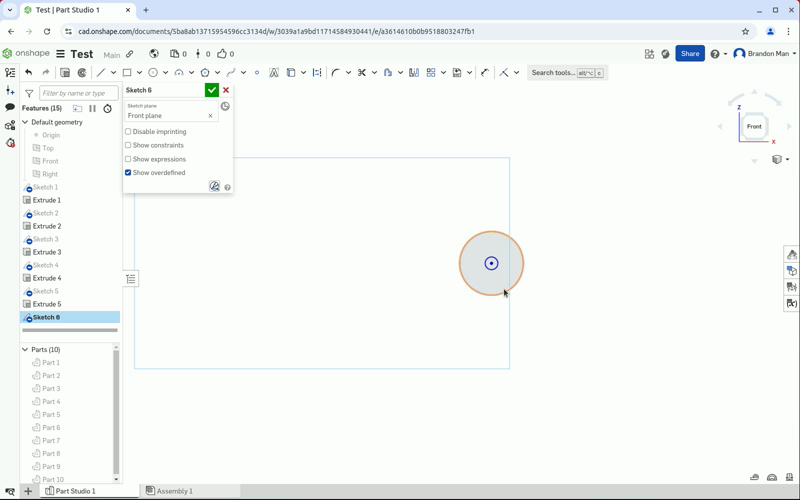
scroll(6)
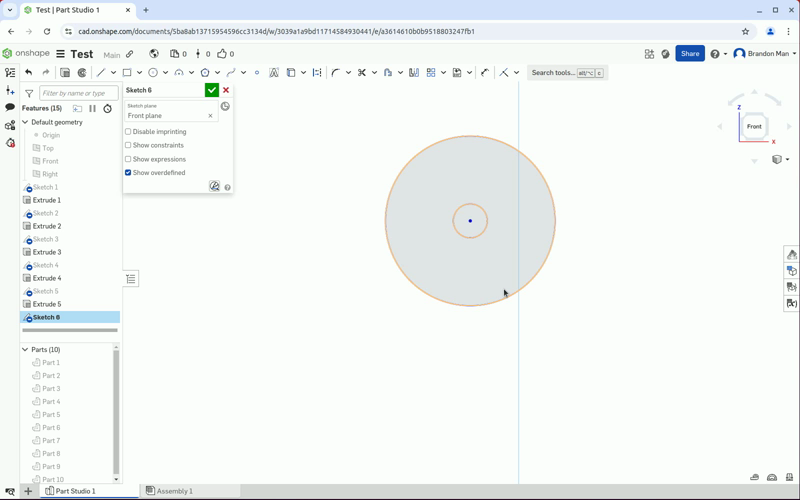
click(504, 288)
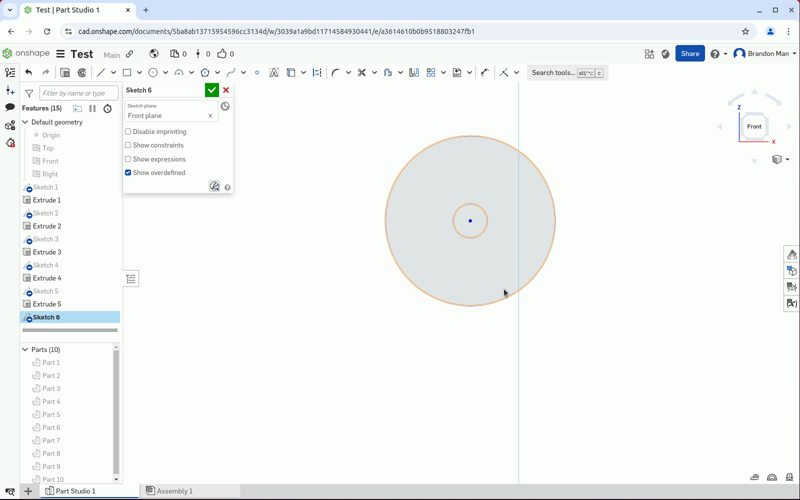
scroll(-6)
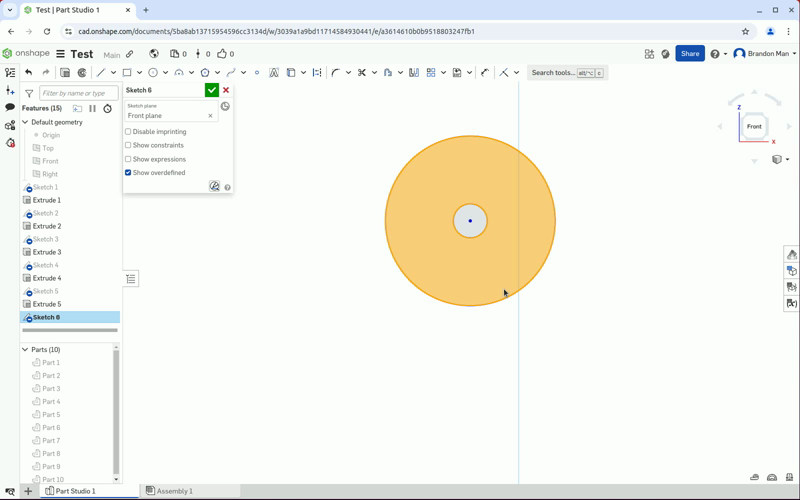
scroll(-6)
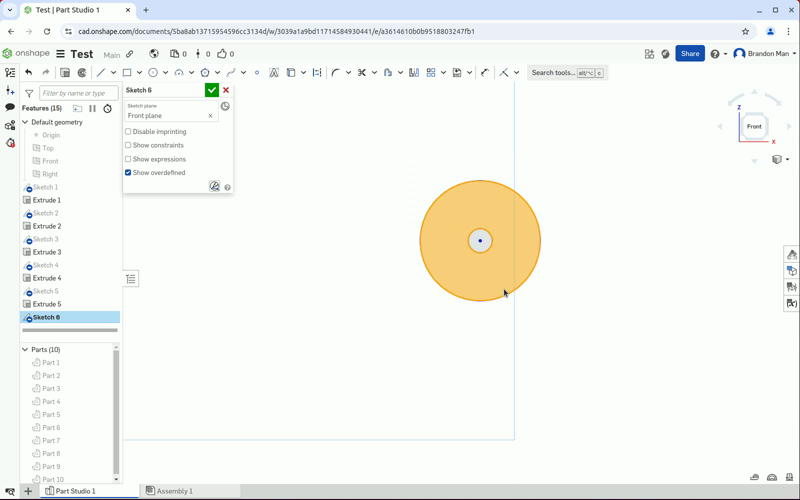
scroll(-6)
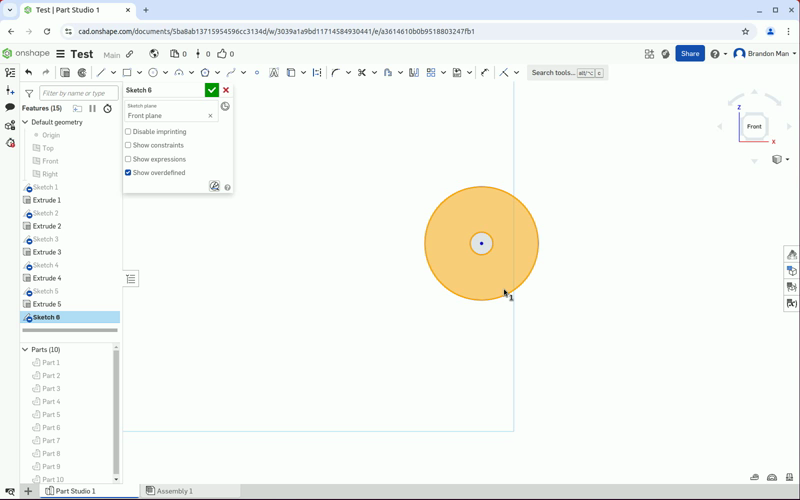
scroll(-6)
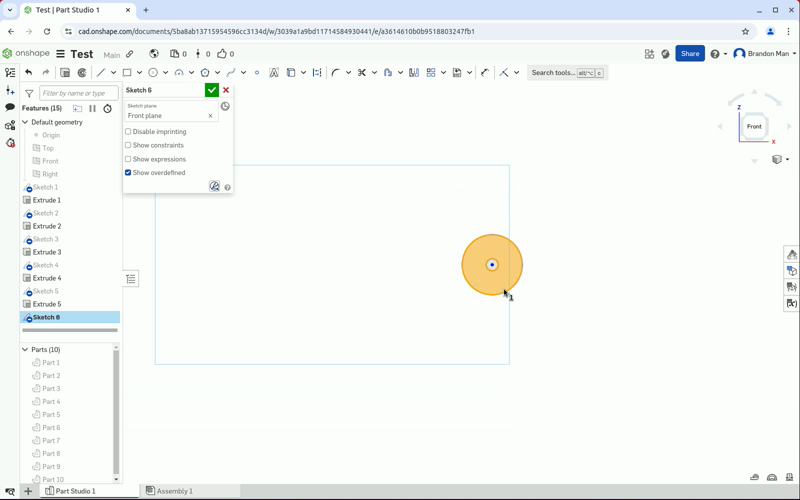
scroll(-6)
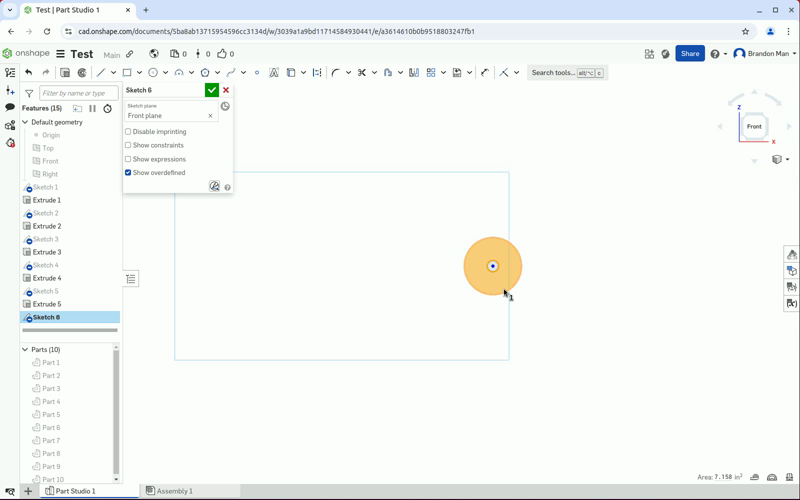
scroll(-6)
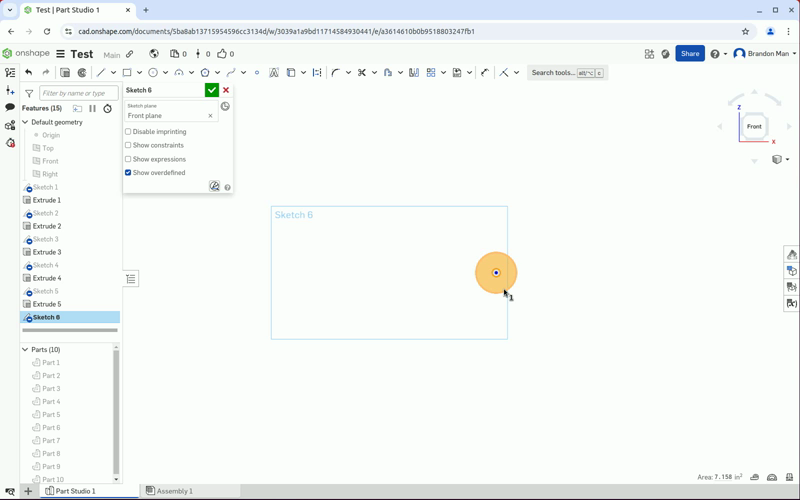
scroll(-6)
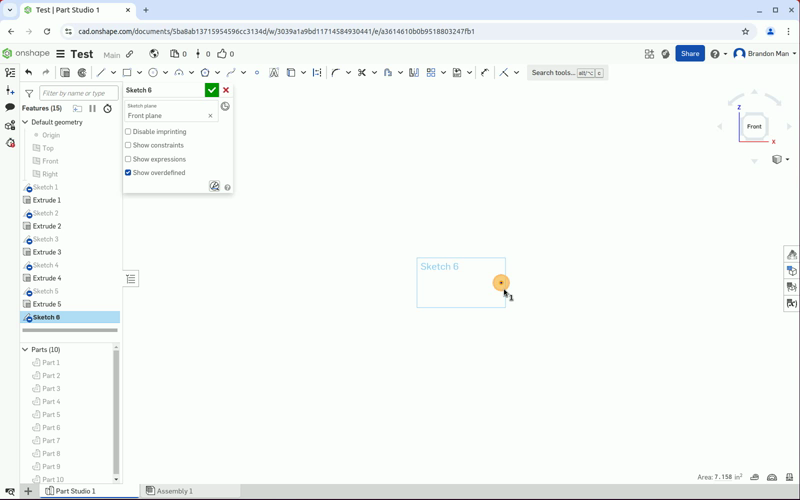
mouse_move(69, 352)
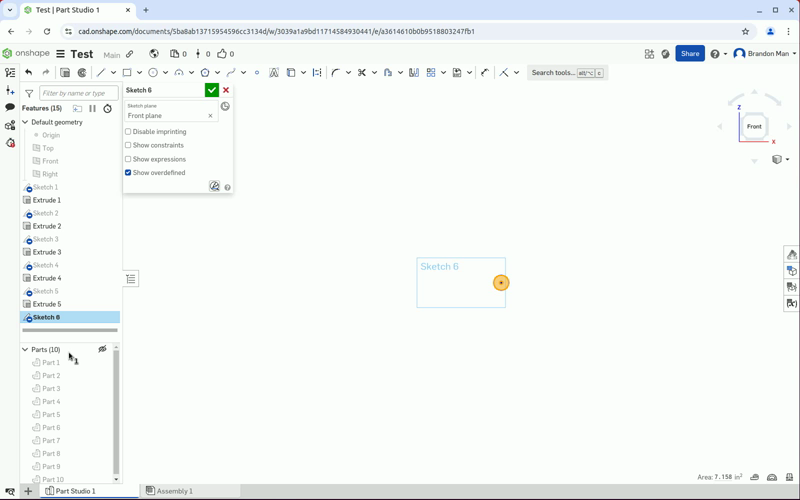
key(shift+y)
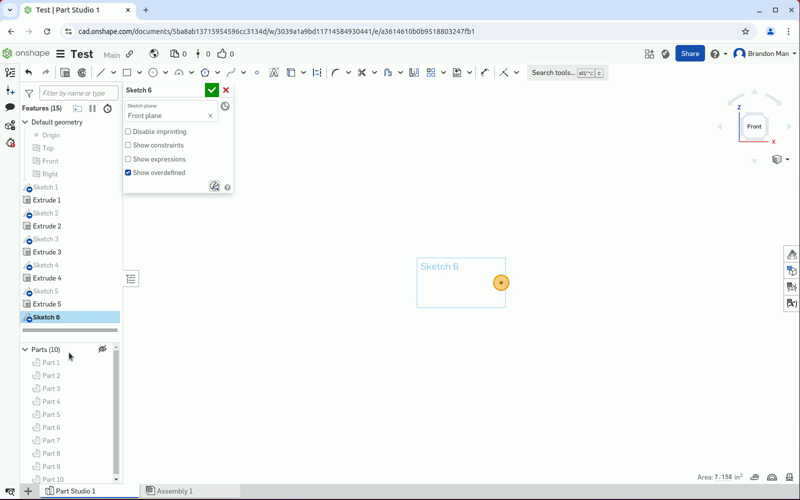
key(shift+e)
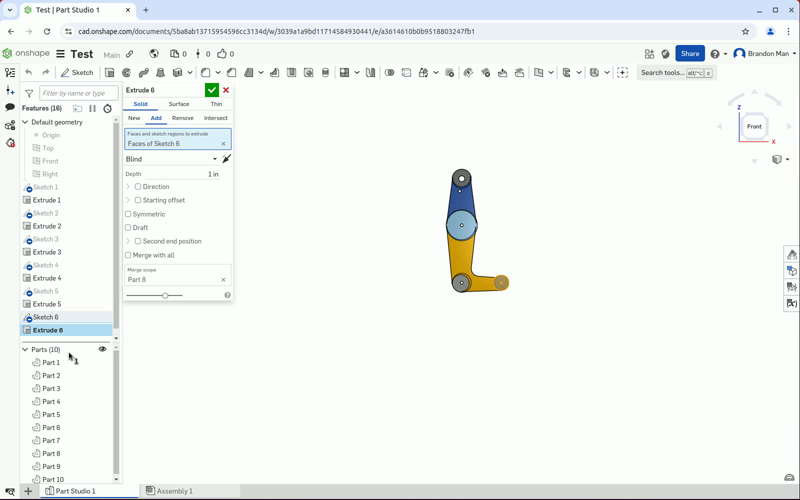
mouse_move(143, 106)
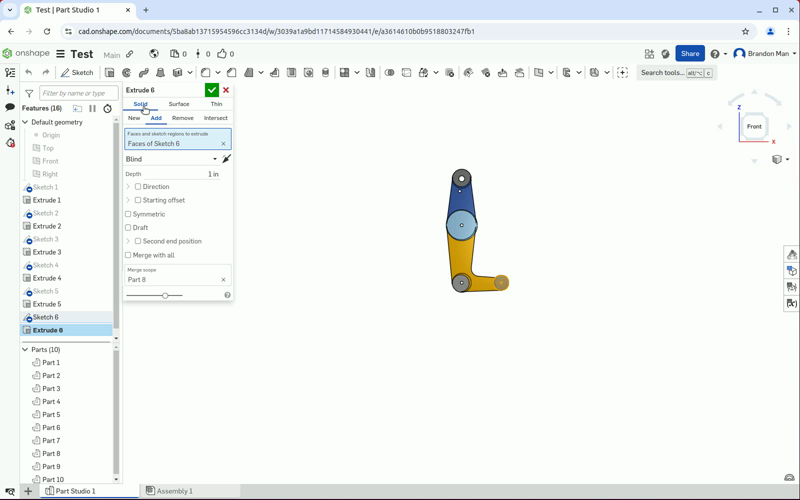
click(143, 106)
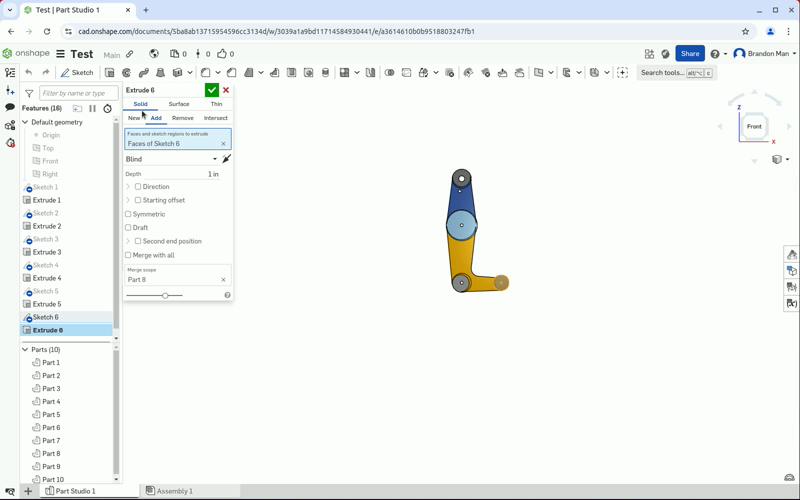
mouse_move(137, 120)
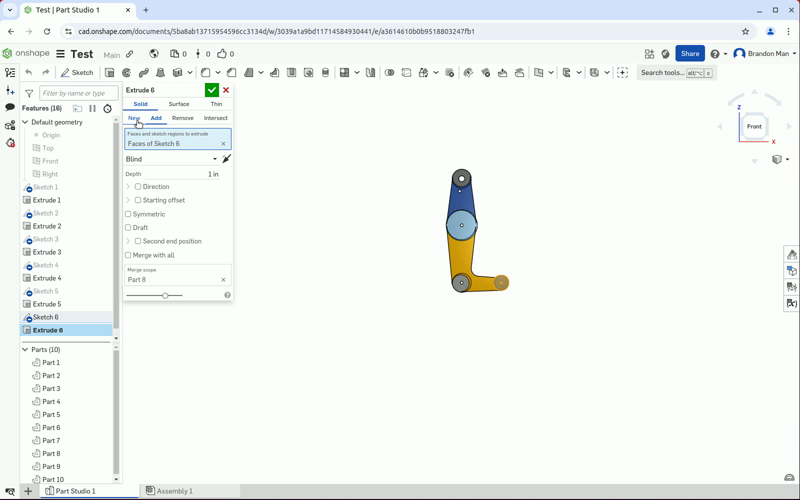
click(137, 120)
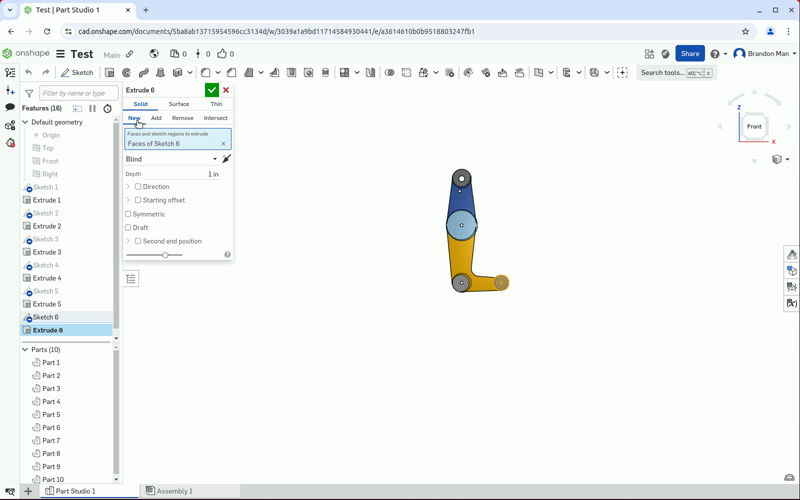
key(tab, 4)
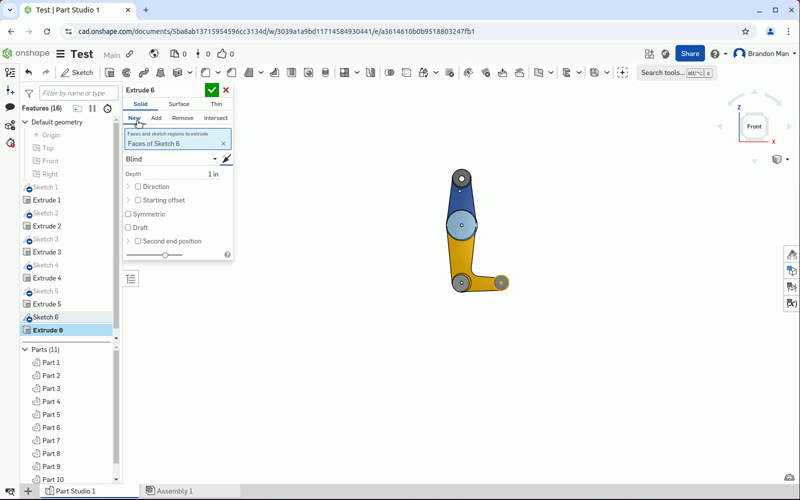
text(0.481)
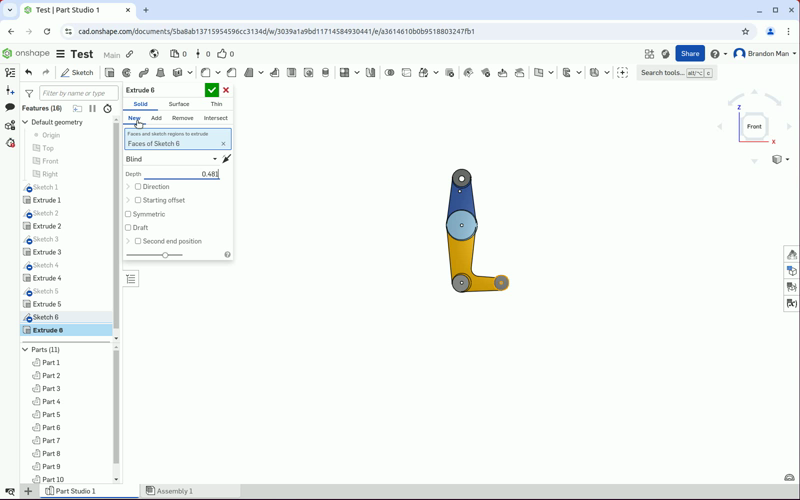
key(enter)
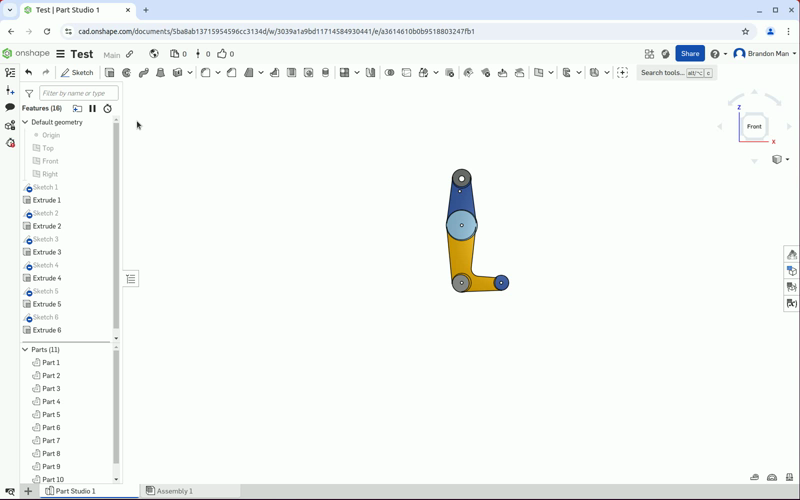
key(shift+h)
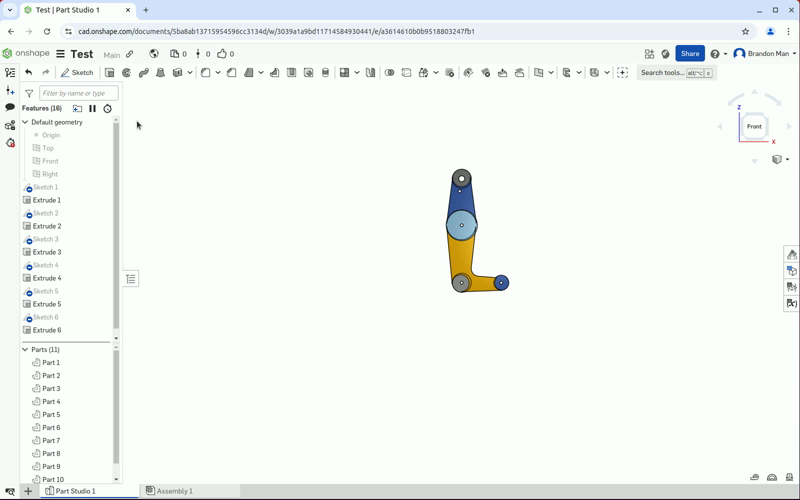
key(shift+h)
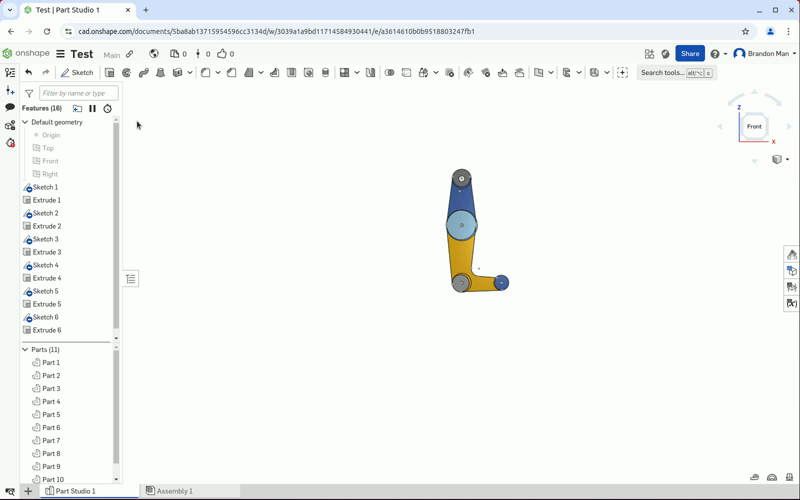
key(shift+7)
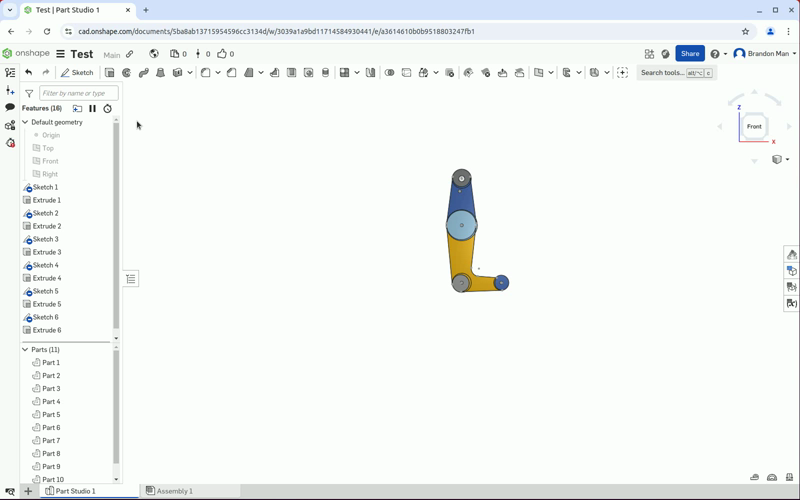
key(left, 2)
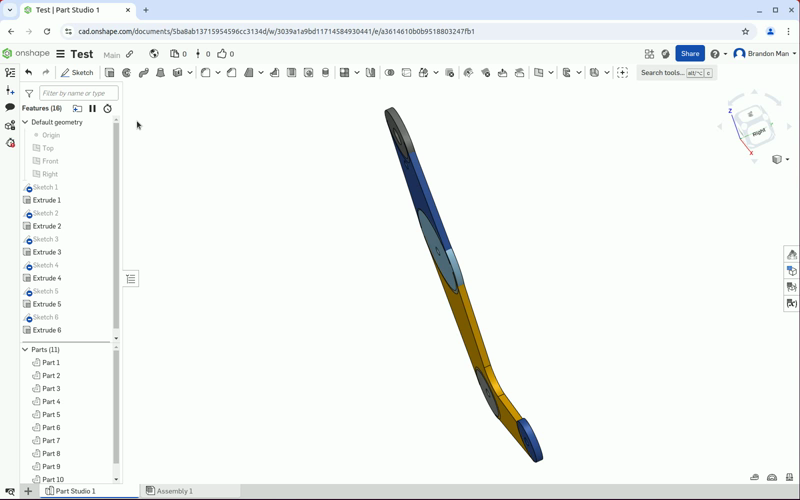
key(down, 2)
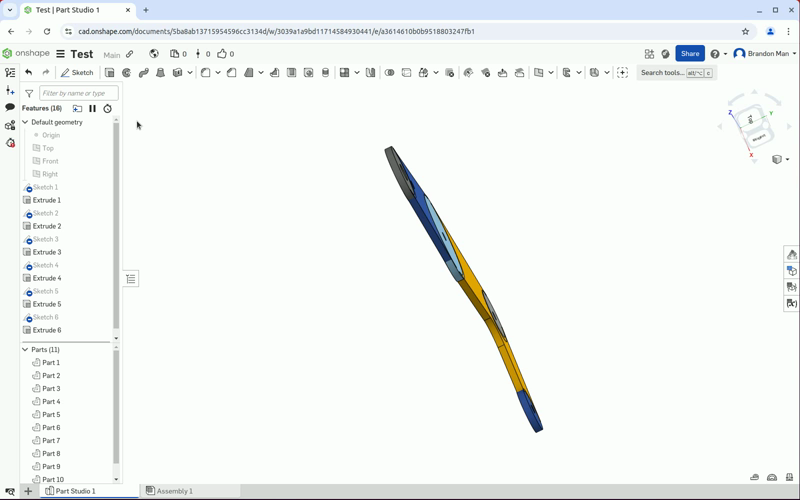
key(up, 2)
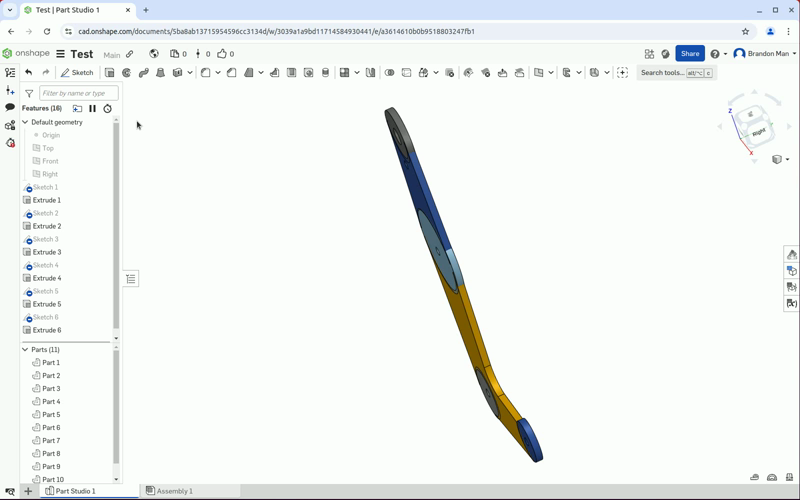
key(right, 2)
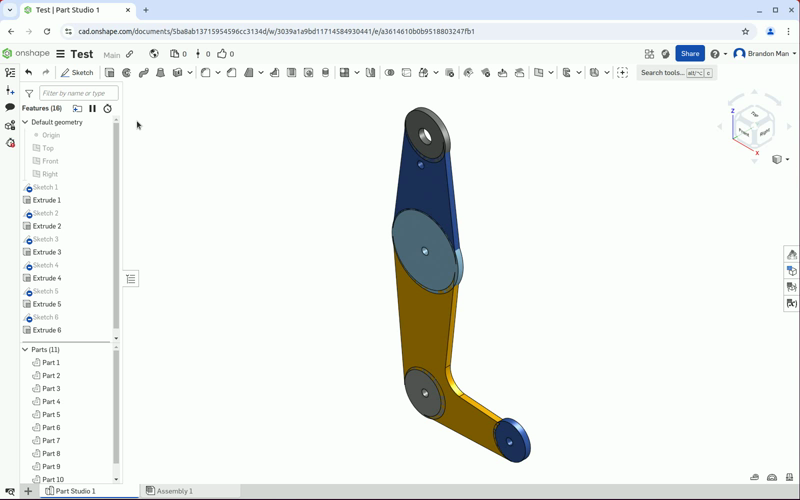
mouse_move(69, 189)
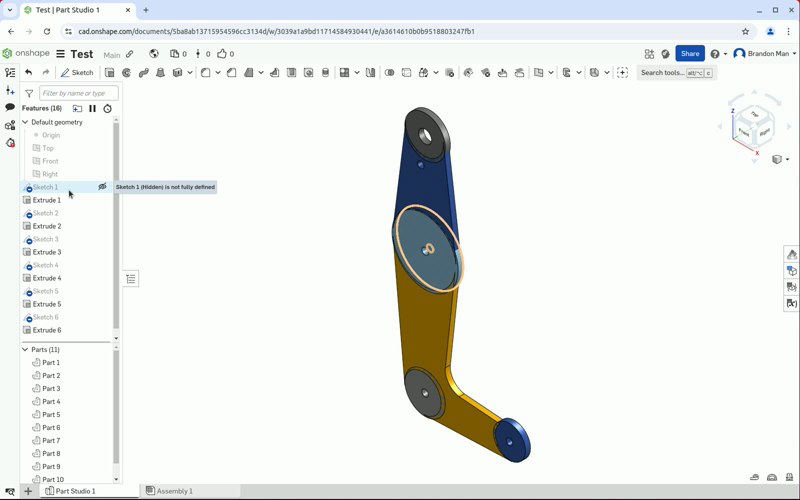
click(69, 189)